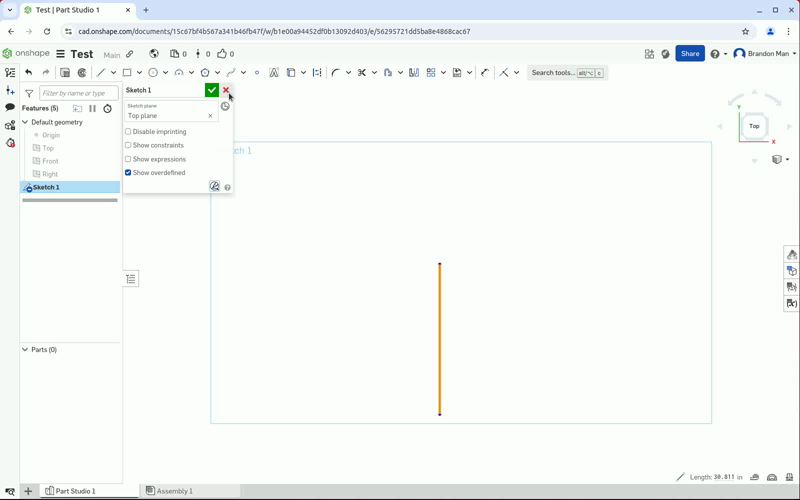
key(shift+h)
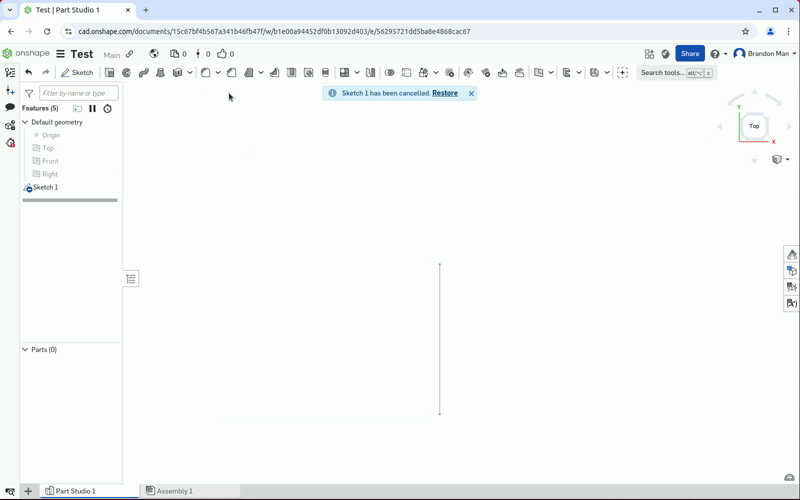
key(shift+s)
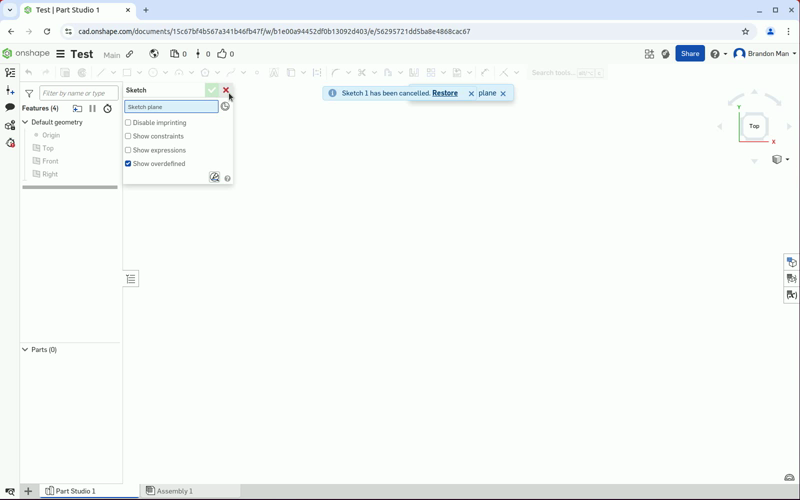
mouse_move(73, 150)
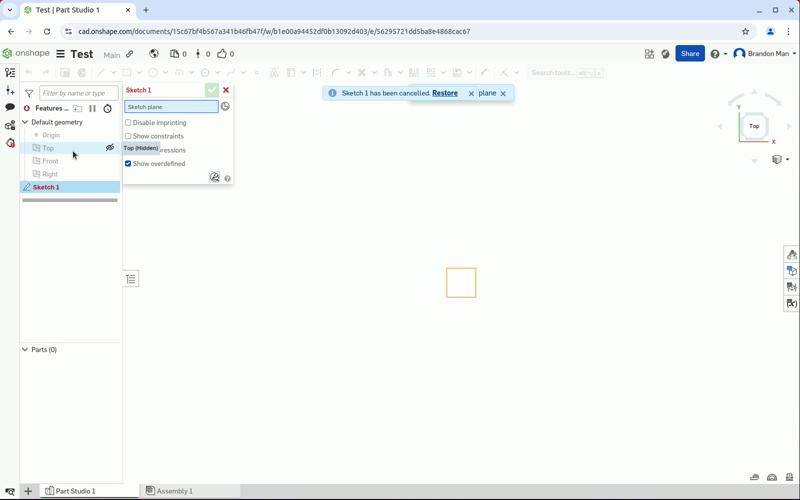
click(73, 150)
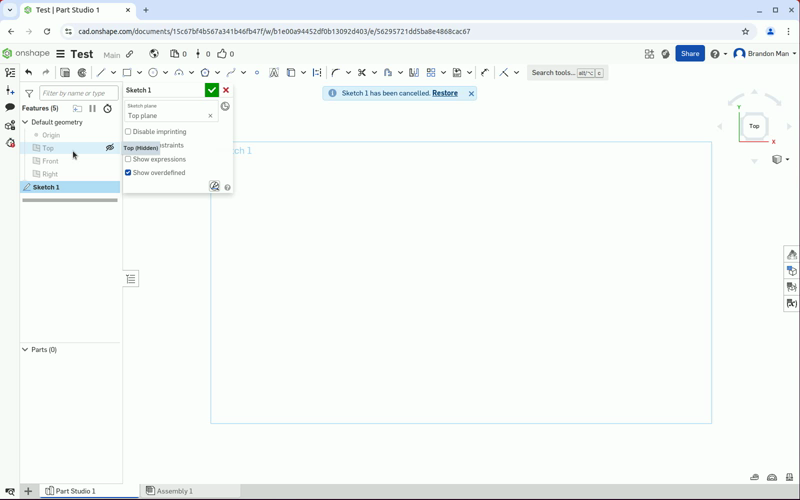
mouse_move(73, 352)
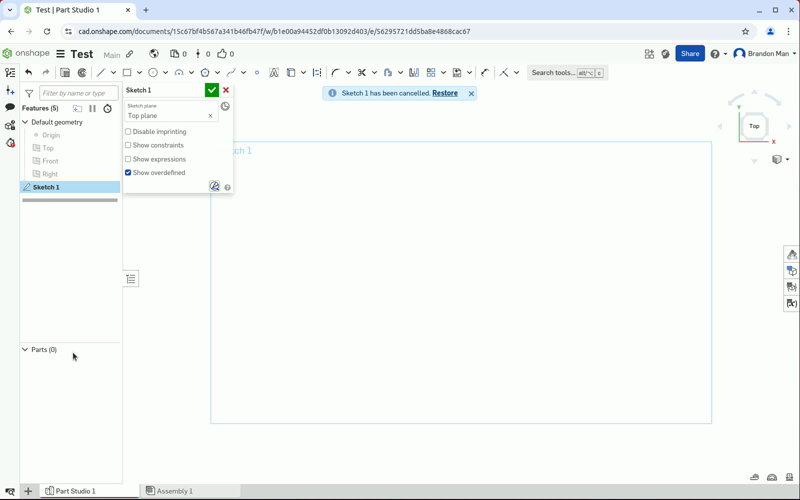
key(y)
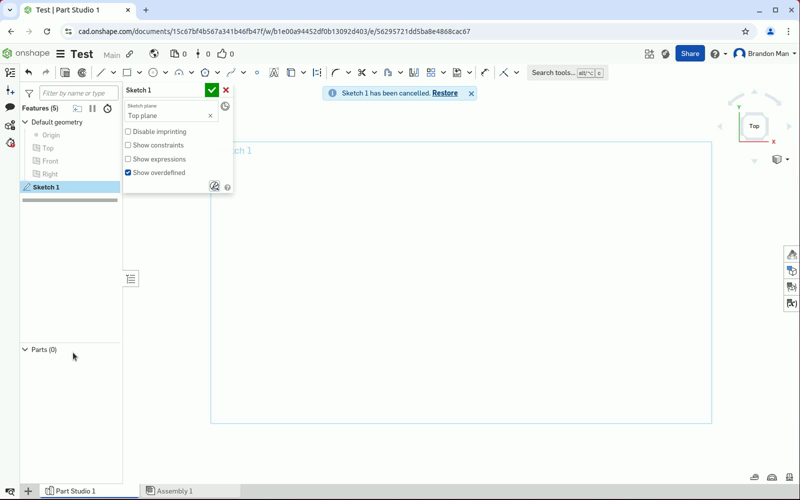
key(c)
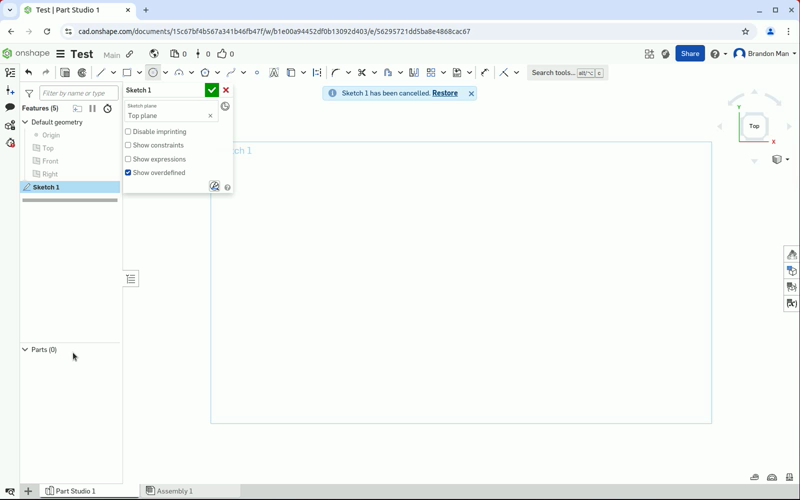
key_down(shift)
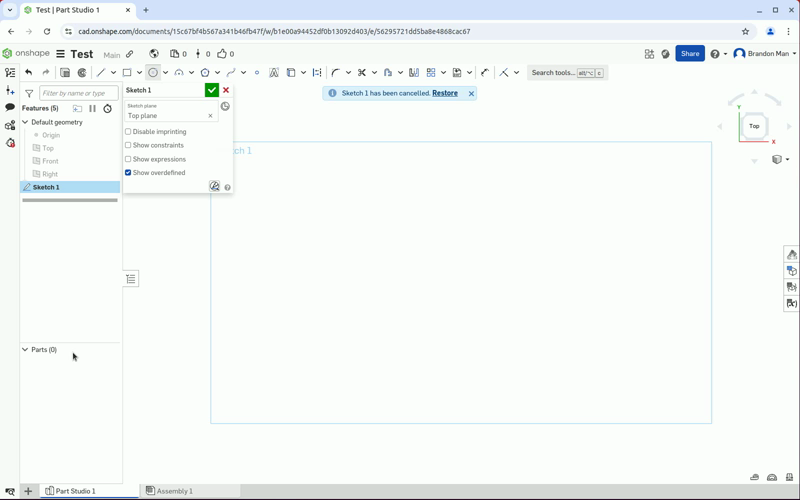
mouse_move(386, 282)
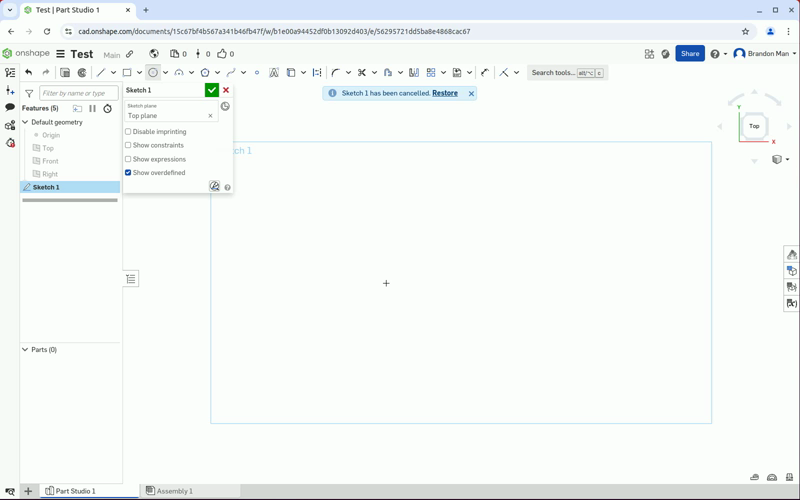
click(386, 282)
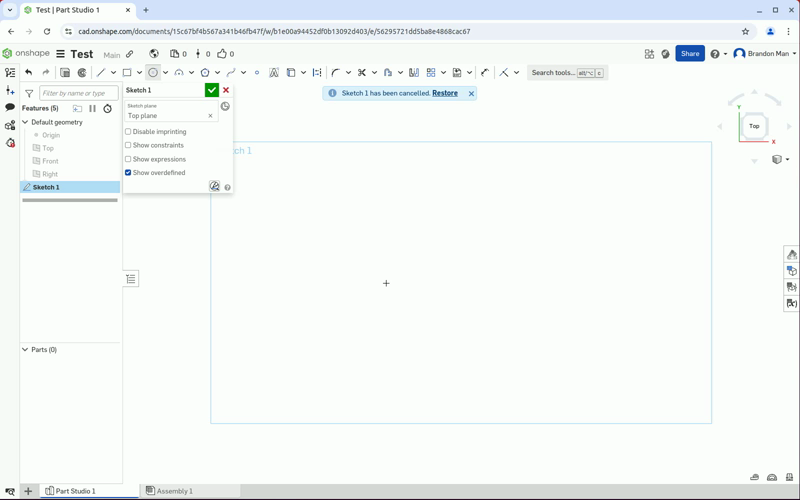
key_up(shift)
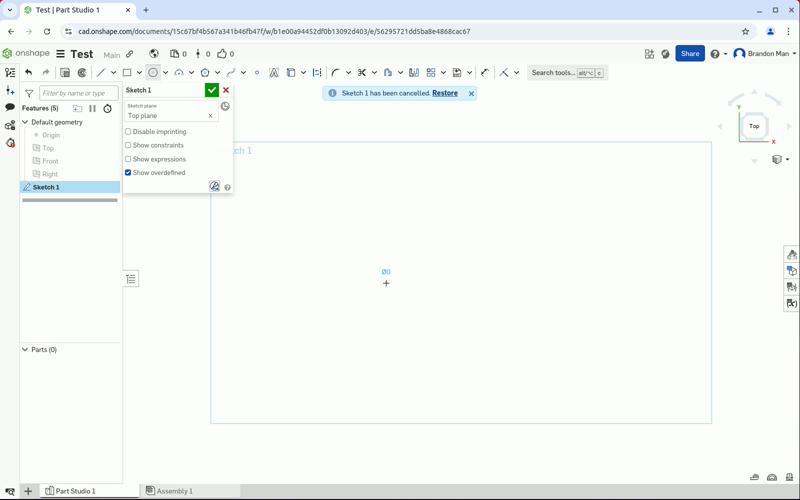
mouse_move(424, 282)
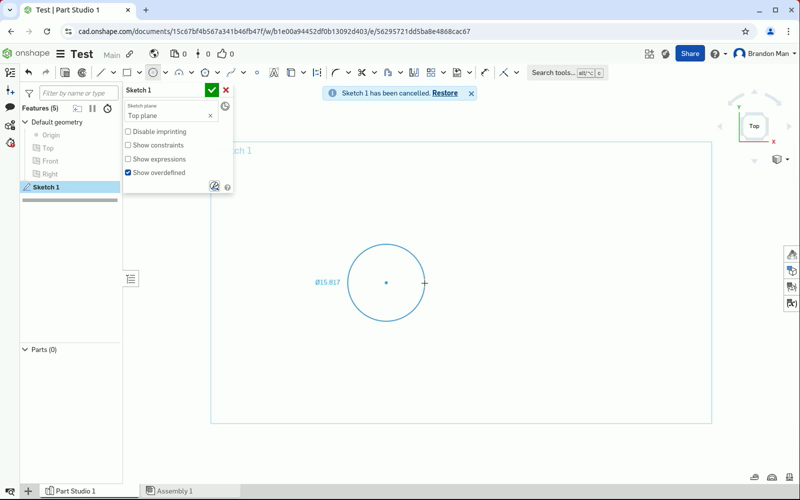
click(424, 282)
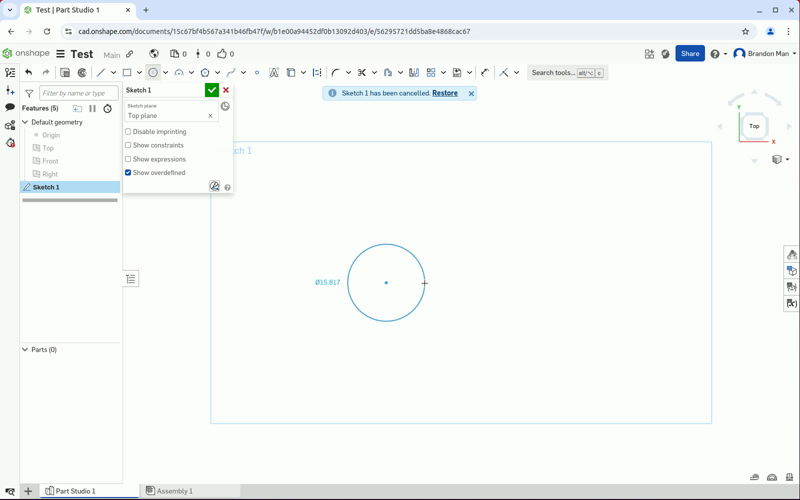
key(esc)
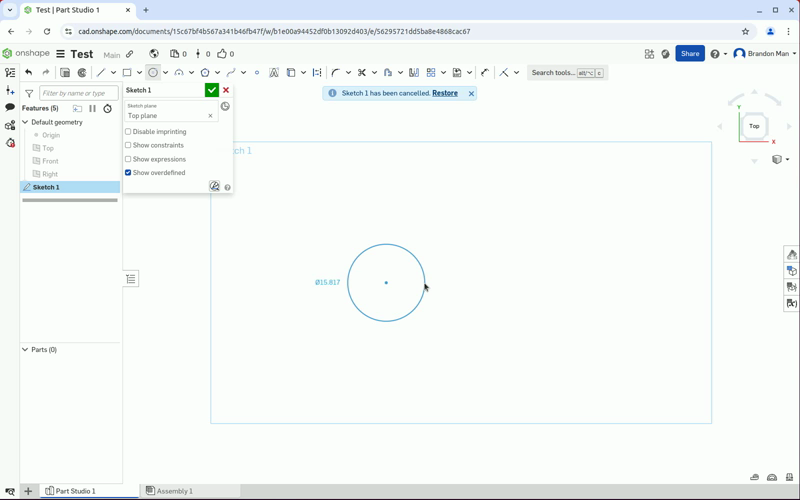
mouse_move(361, 288)
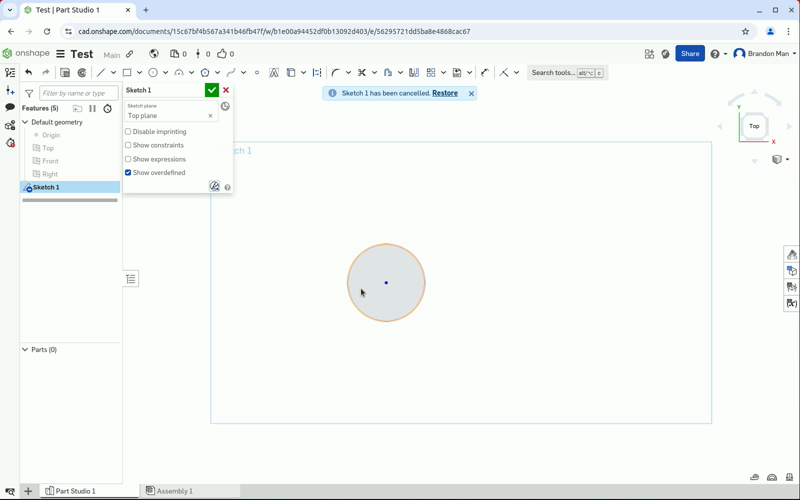
click(361, 288)
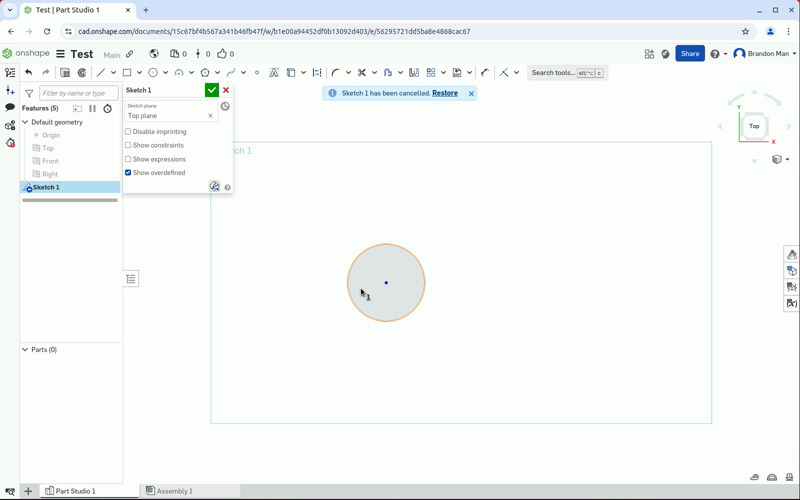
mouse_move(73, 352)
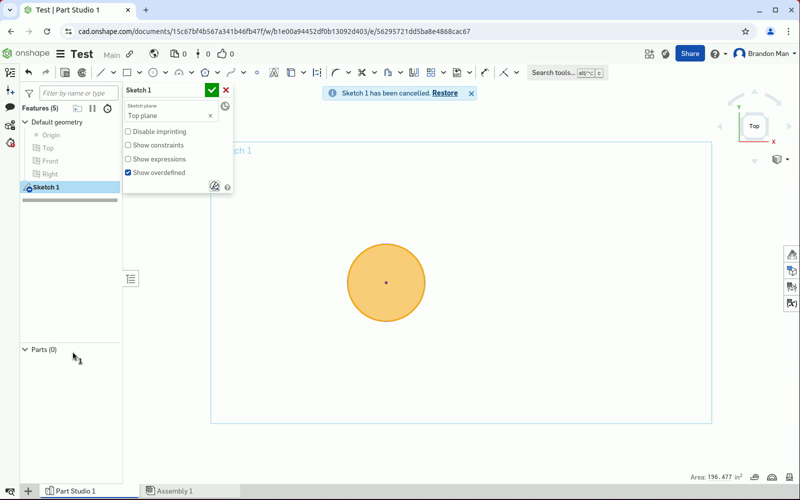
key(shift+y)
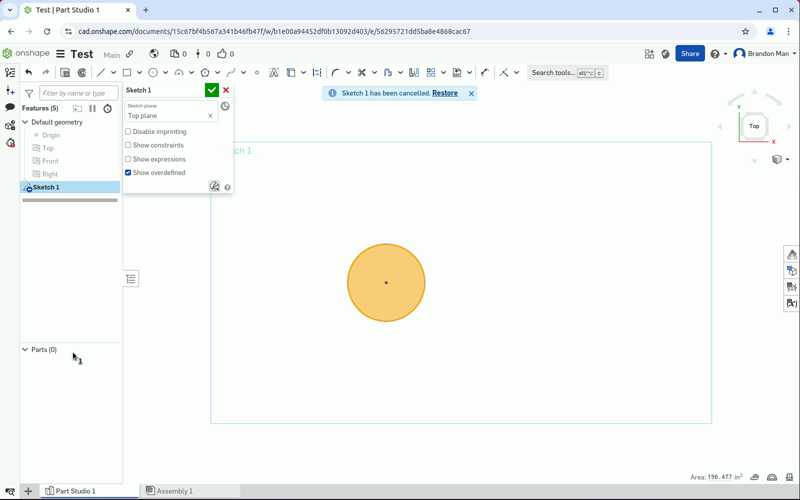
key(shift+e)
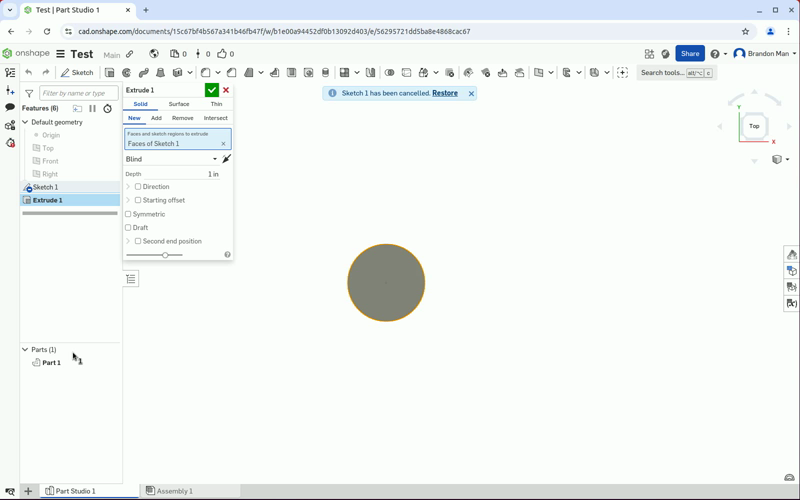
mouse_move(143, 106)
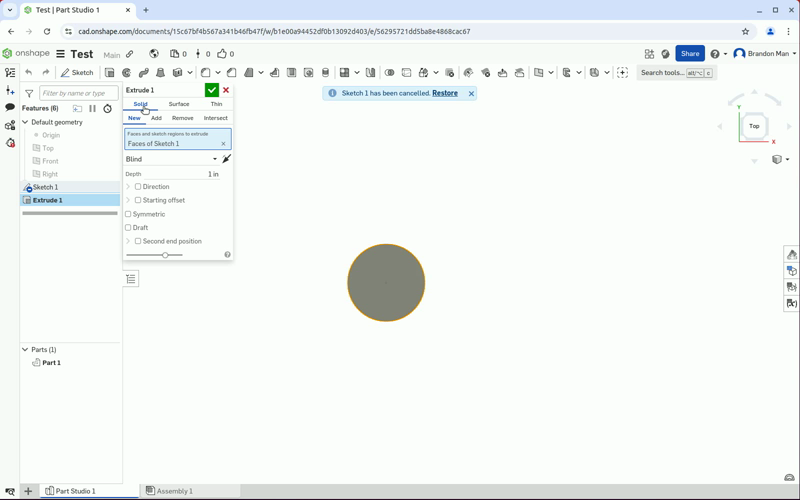
click(143, 106)
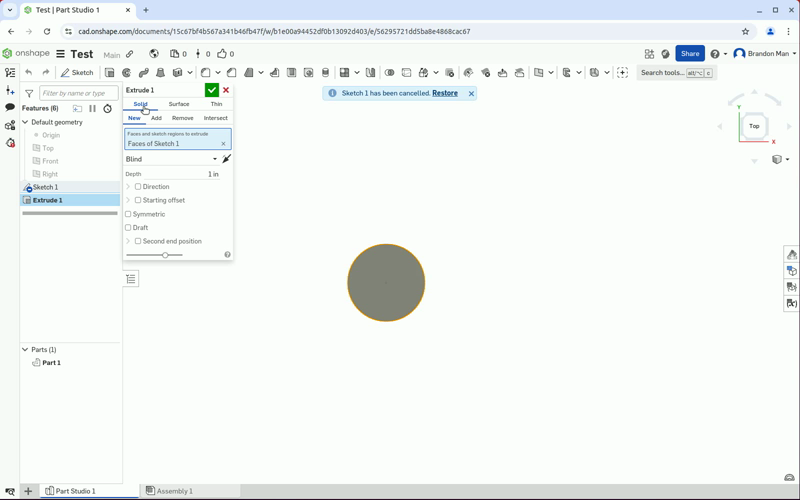
mouse_move(137, 120)
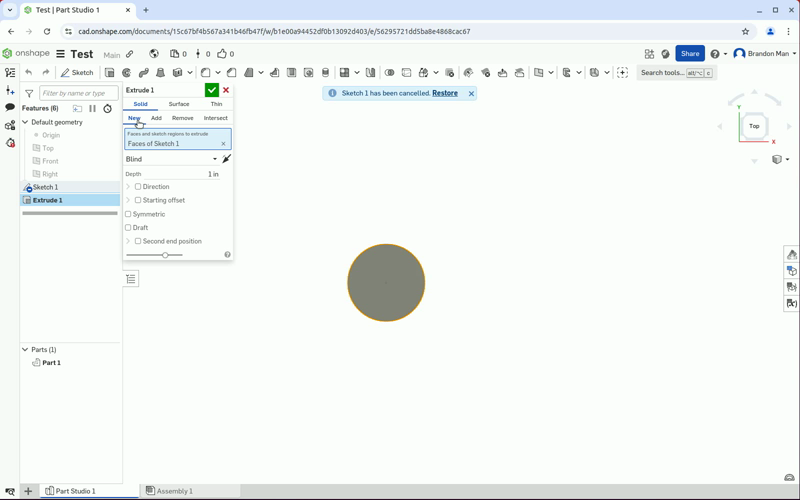
click(137, 120)
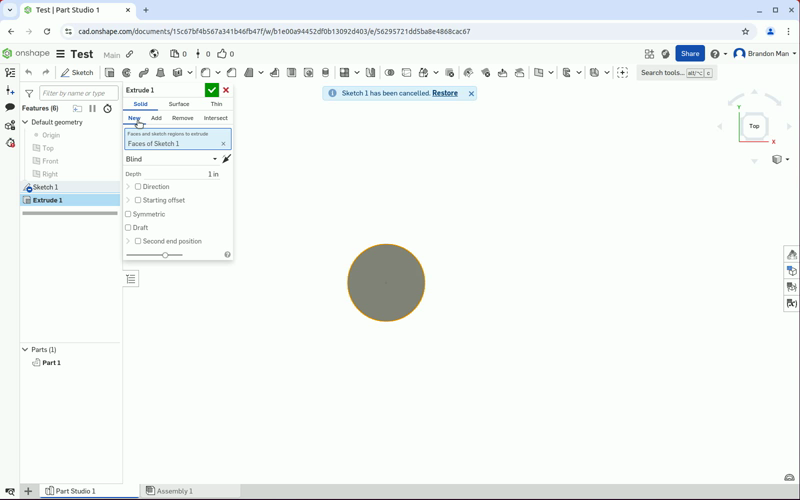
key(tab, 4)
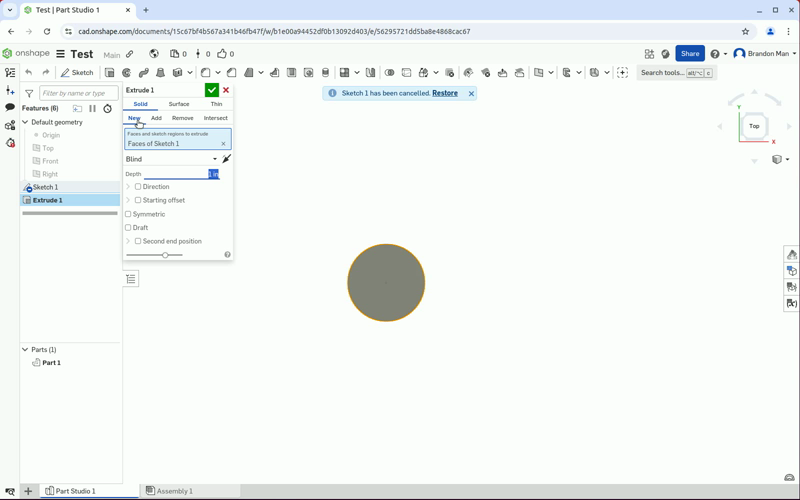
text(2.889)
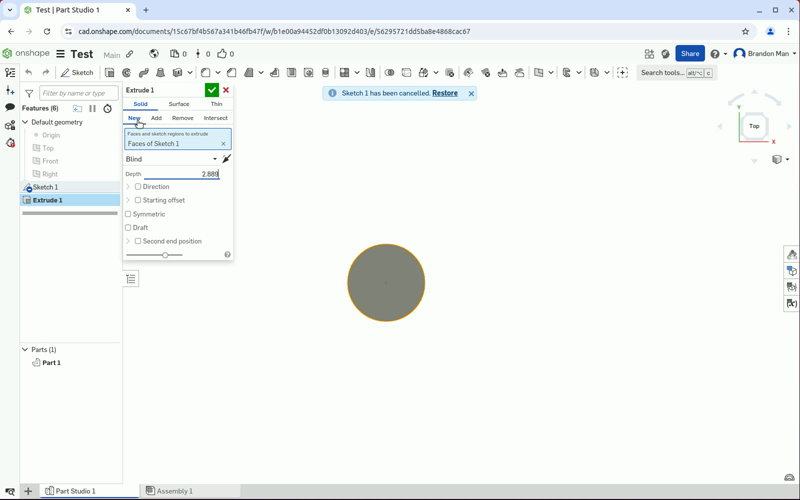
key(enter)
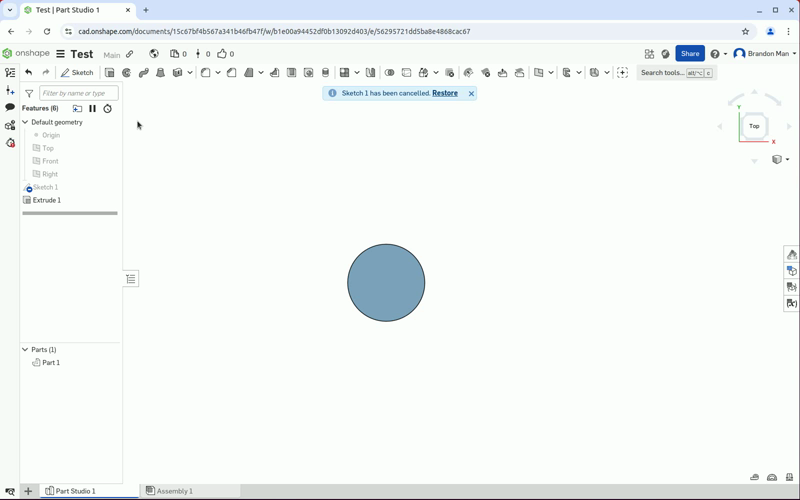
key(shift+h)
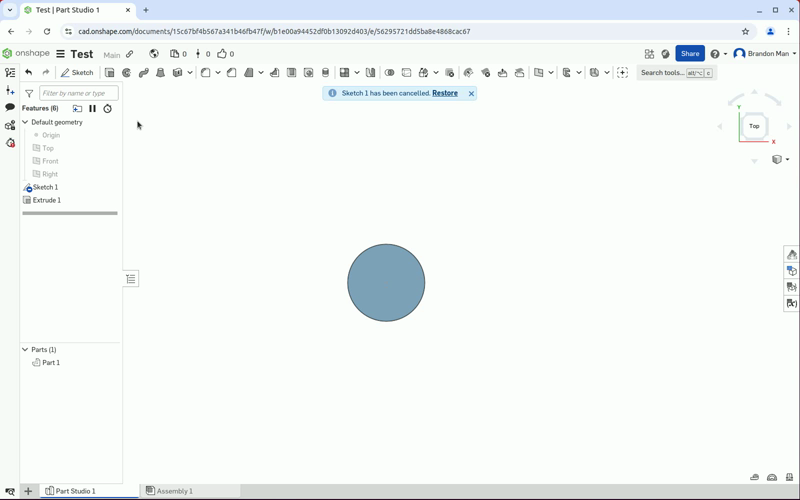
key(shift+h)
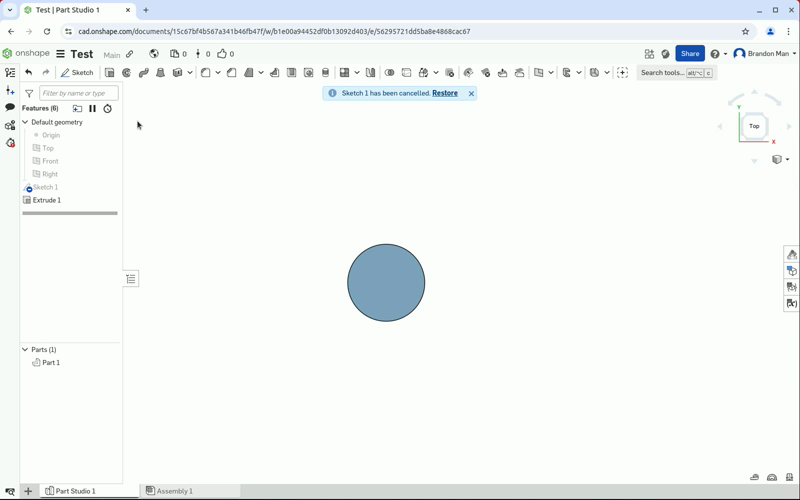
mouse_move(73, 189)
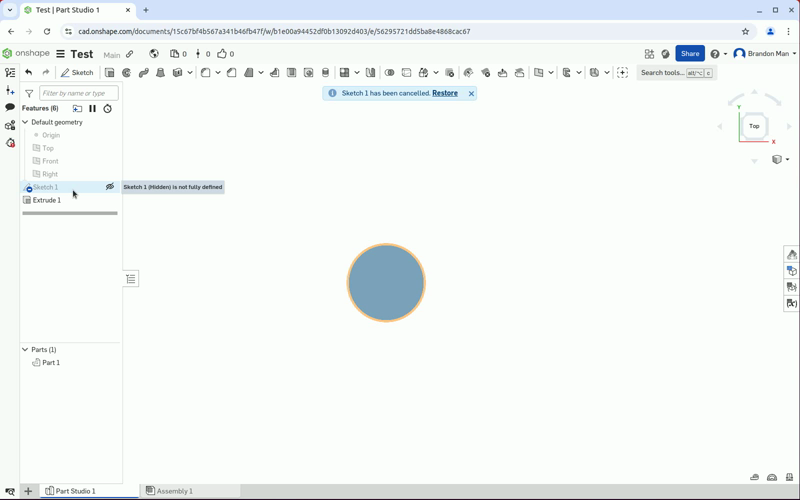
click(73, 189)
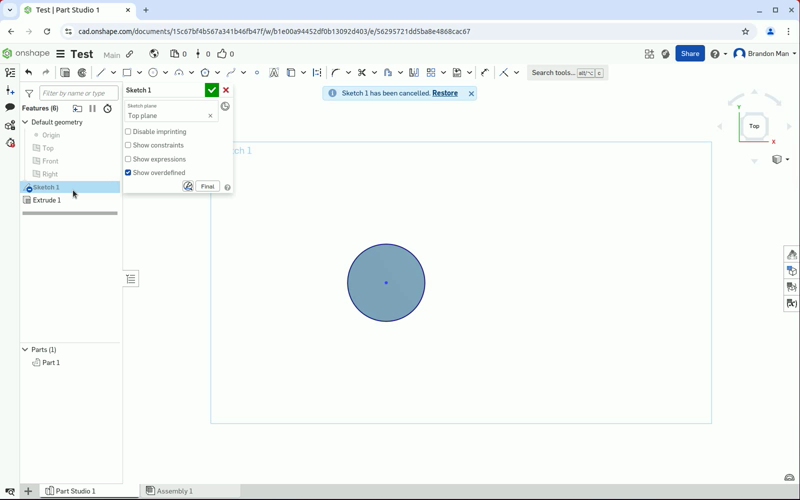
mouse_move(229, 92)
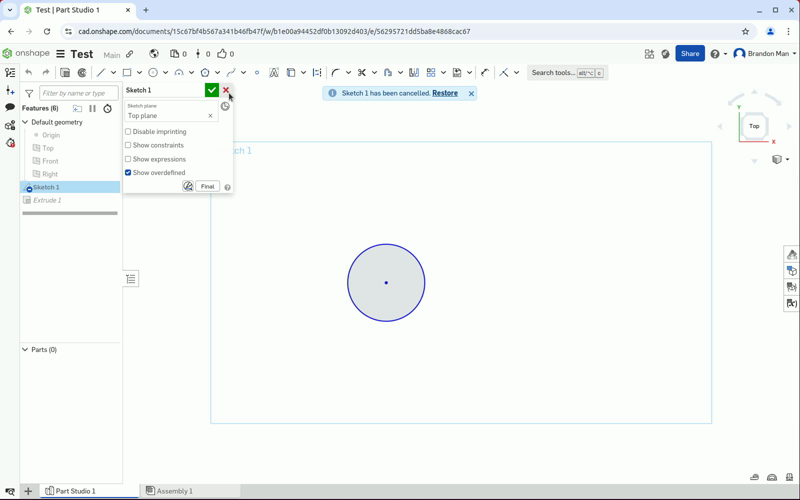
click(229, 92)
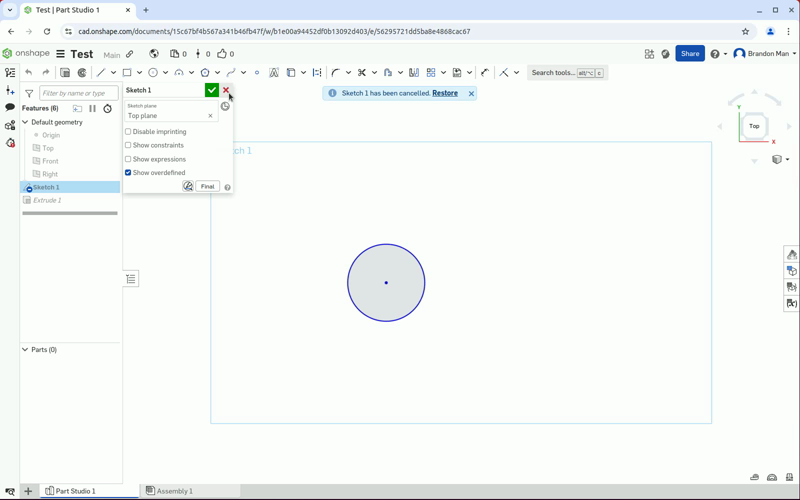
key(shift+s)
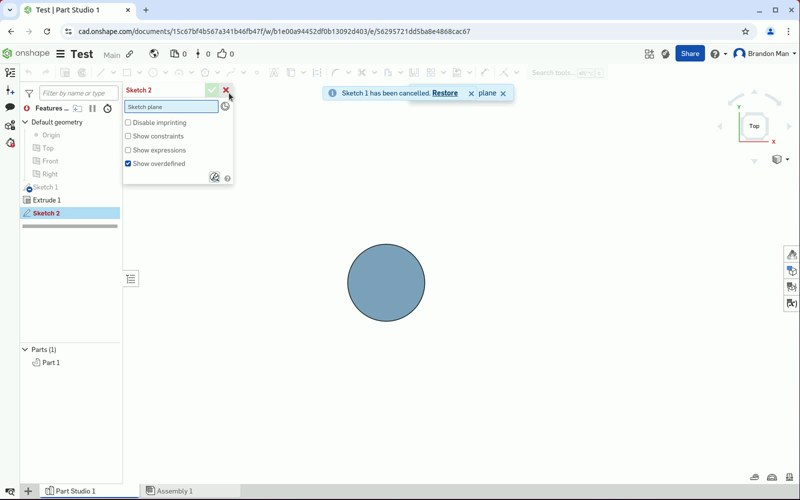
mouse_move(73, 150)
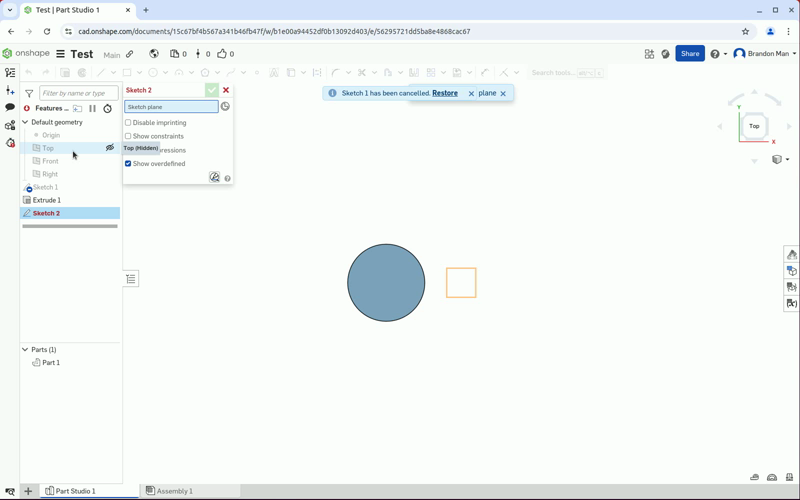
click(73, 150)
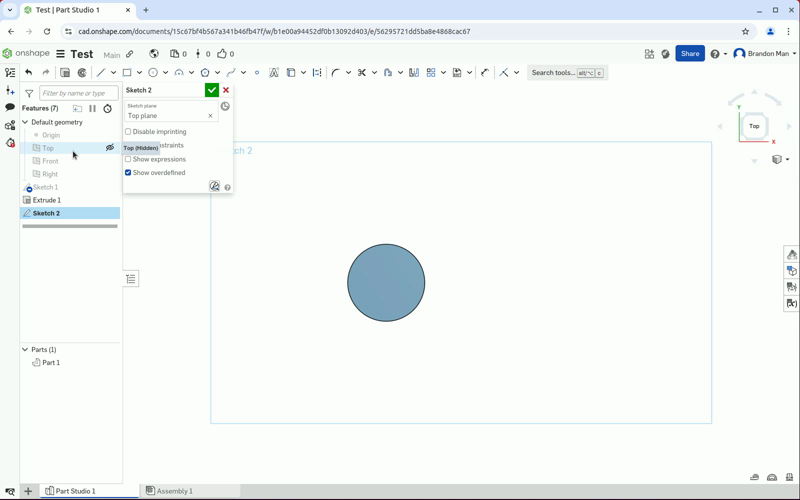
mouse_move(73, 352)
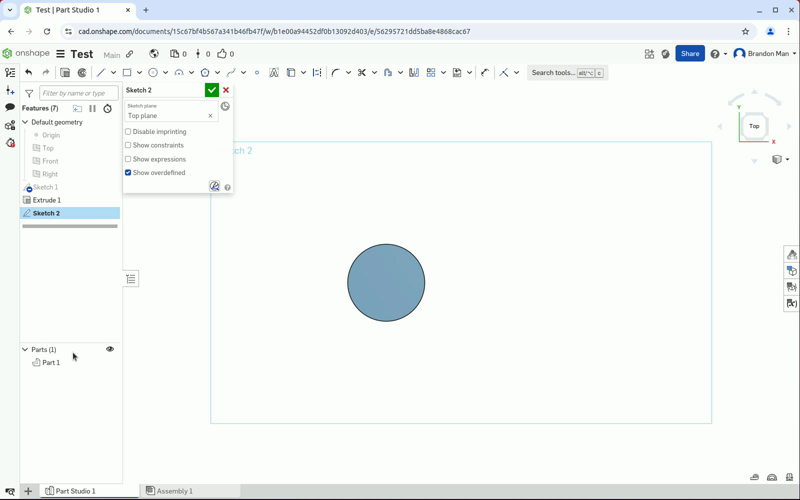
key(y)
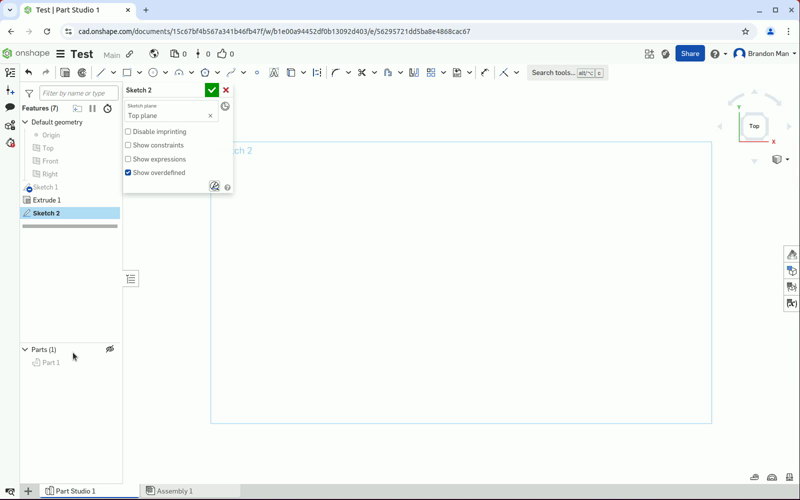
key(a)
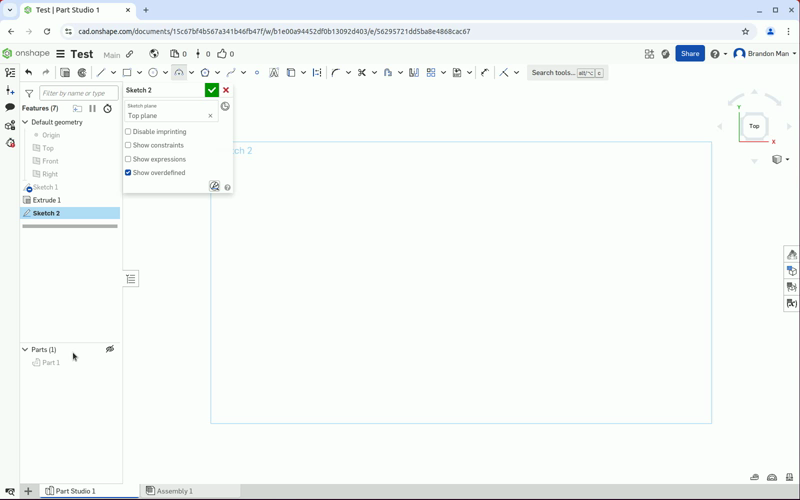
key_down(shift)
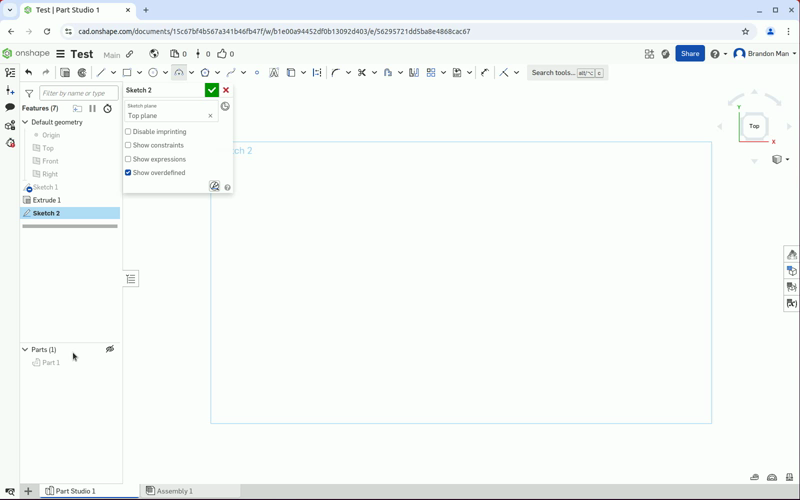
mouse_move(535, 320)
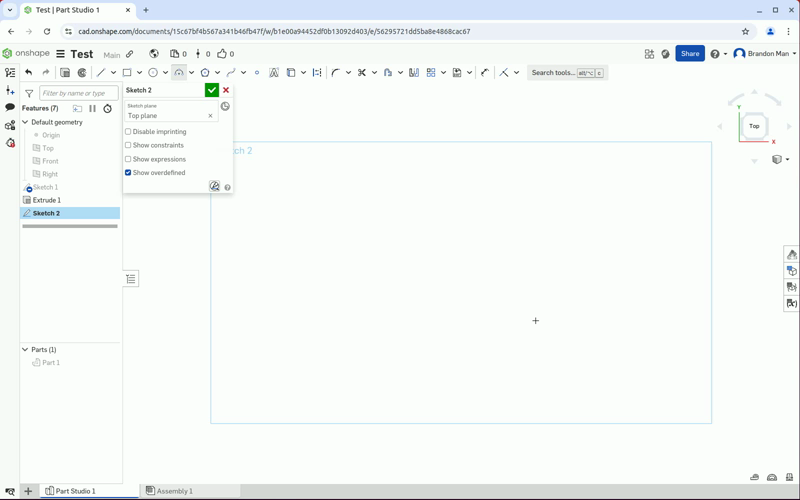
click(535, 320)
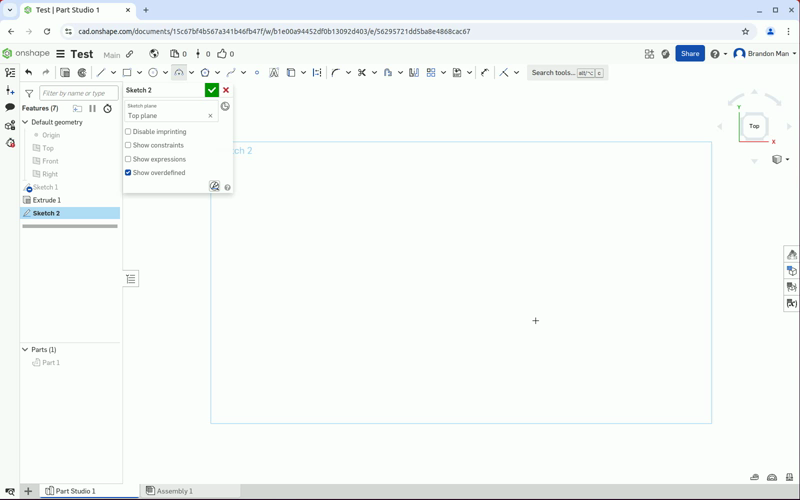
key_up(shift)
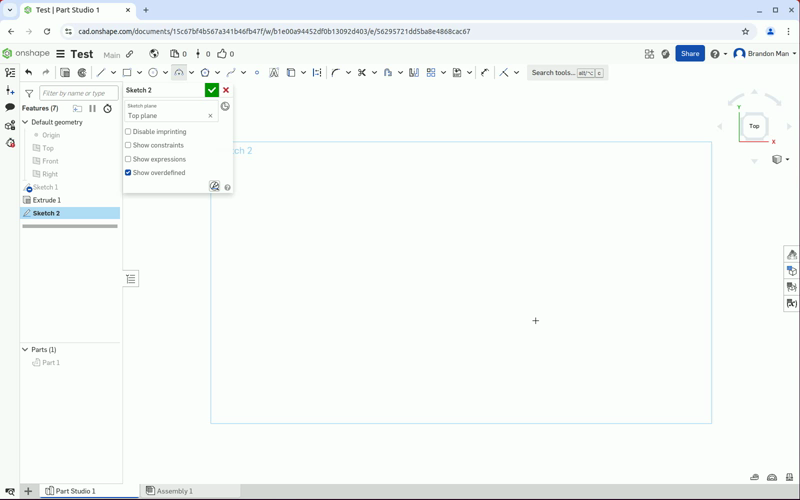
key_down(shift)
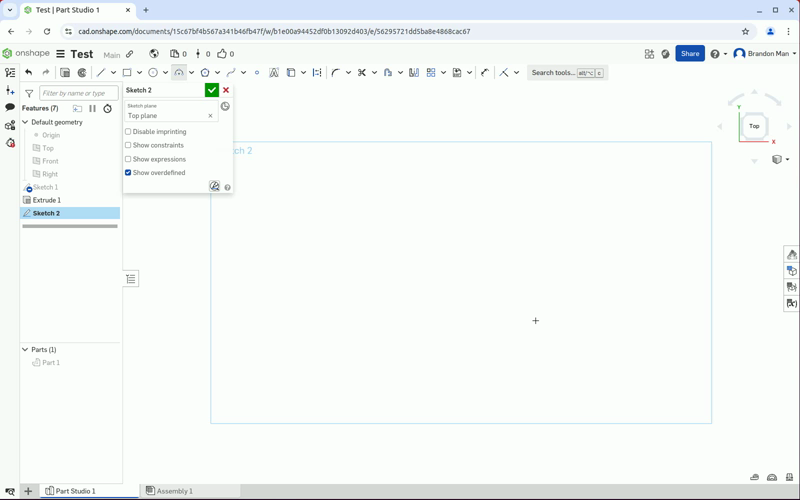
mouse_move(535, 245)
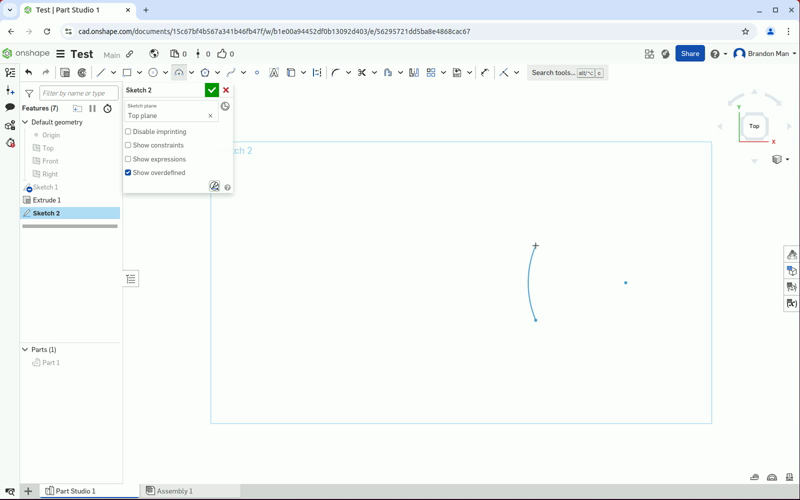
click(535, 245)
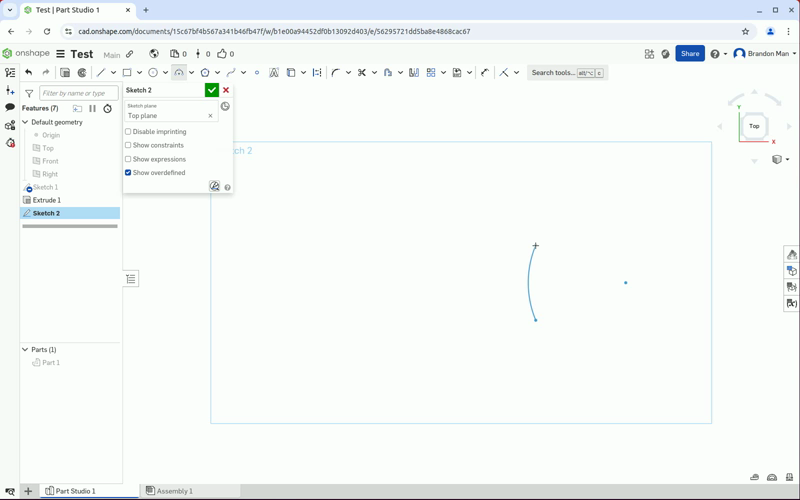
mouse_move(573, 282)
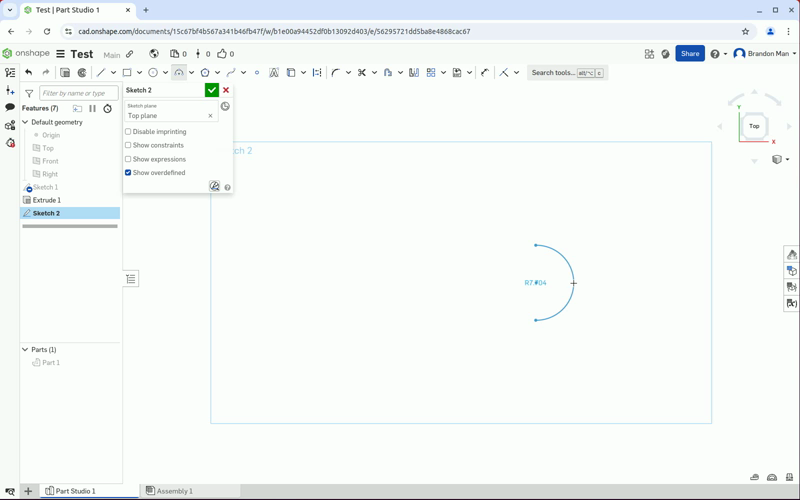
click(573, 282)
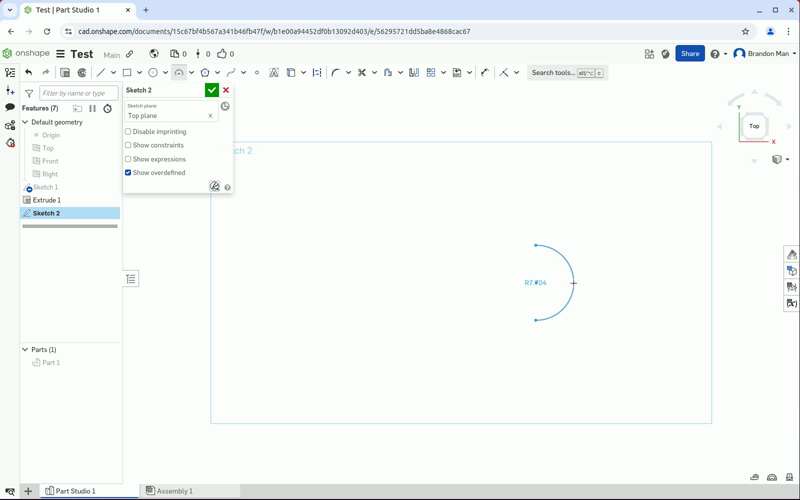
key_up(shift)
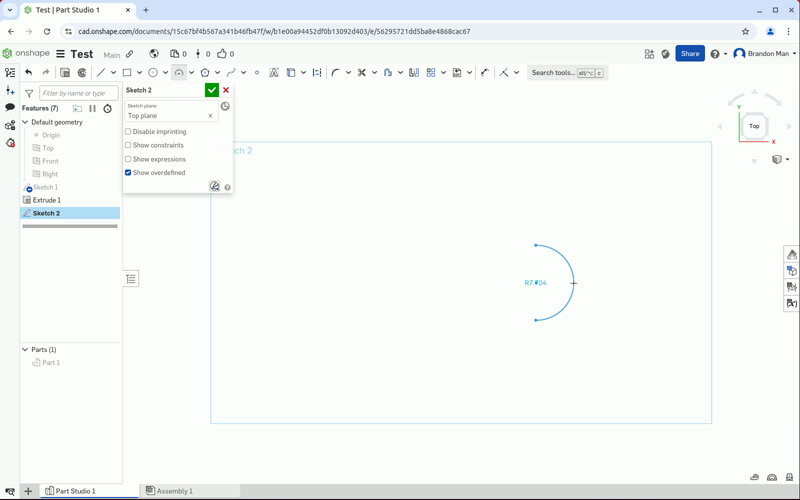
key(esc)
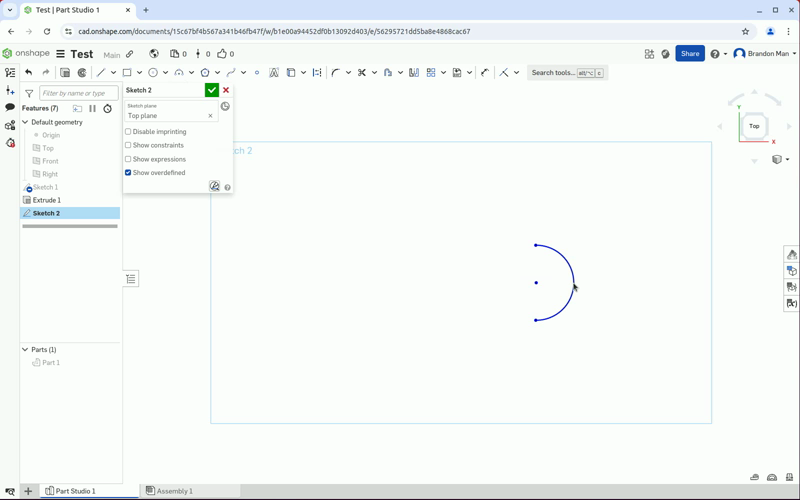
key(l)
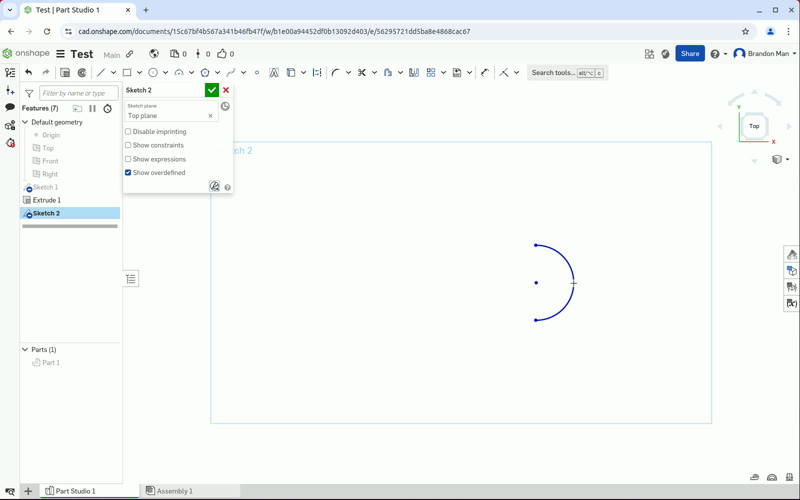
mouse_move(535, 245)
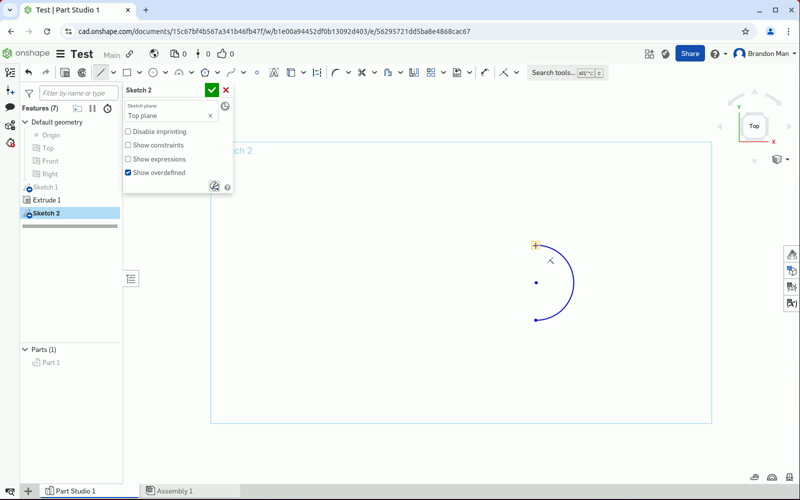
click(535, 245)
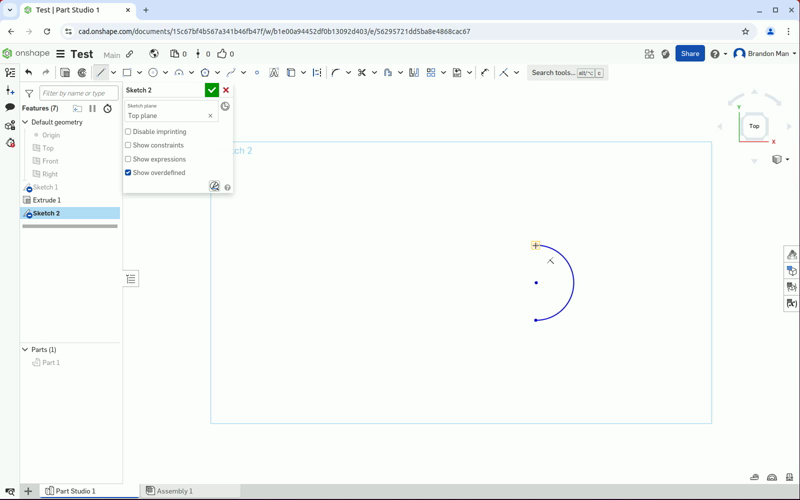
key_down(shift)
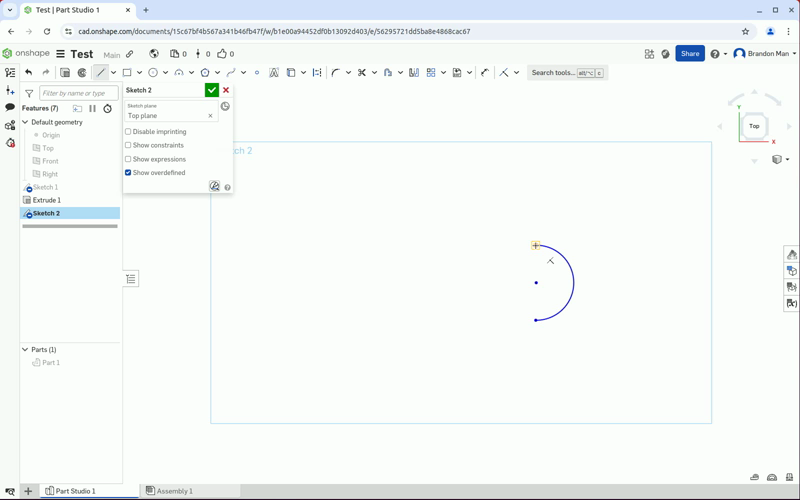
mouse_move(565, 245)
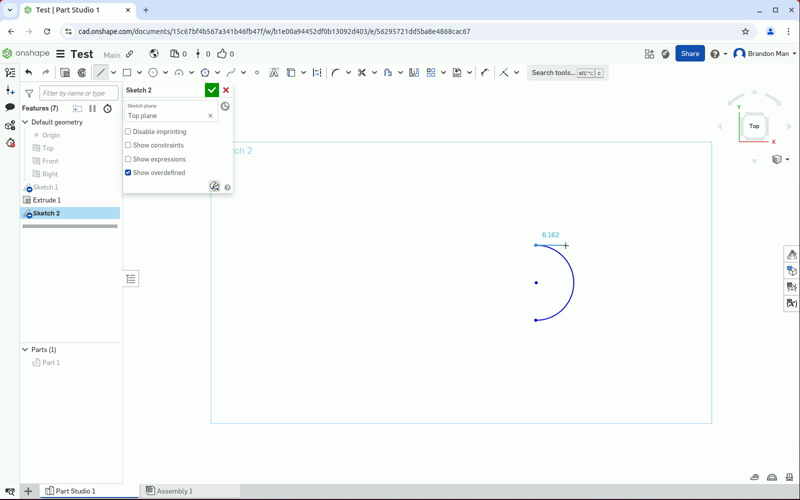
mouse_move(535, 282)
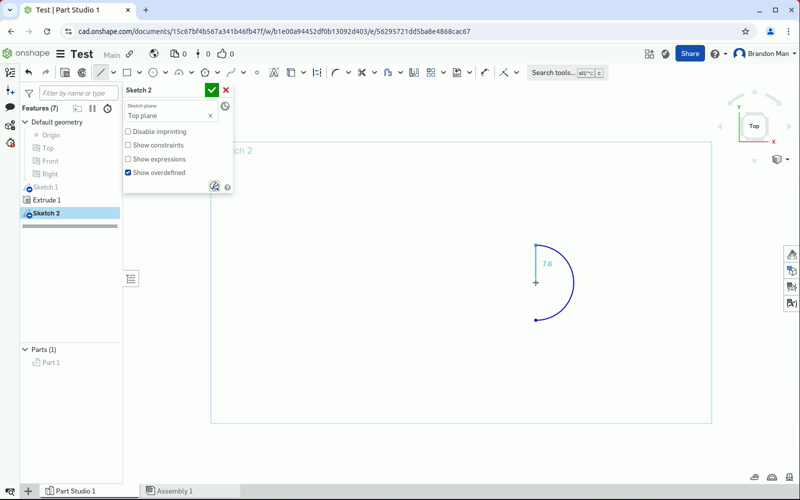
click(535, 282)
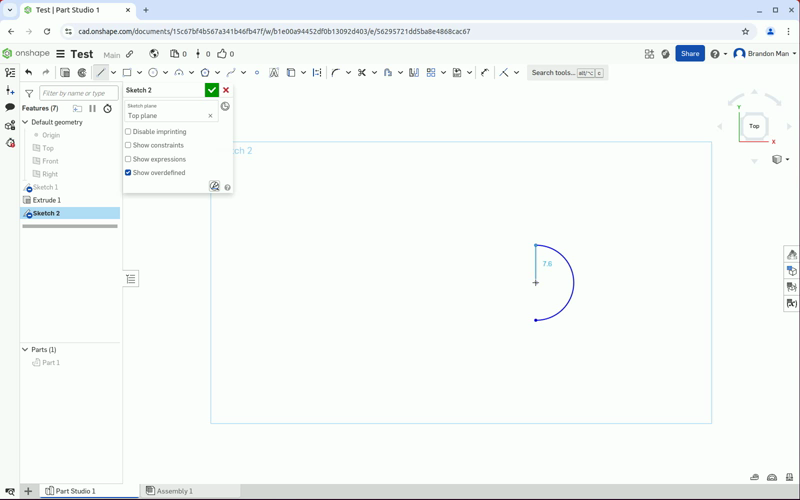
key_up(shift)
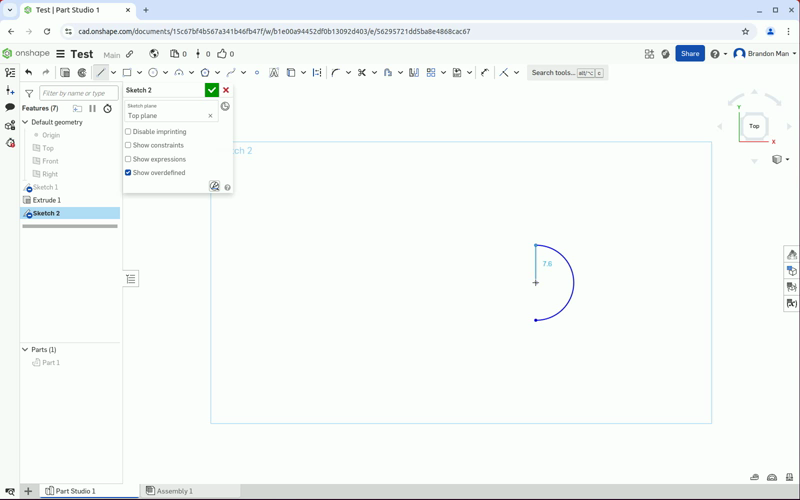
mouse_move(565, 282)
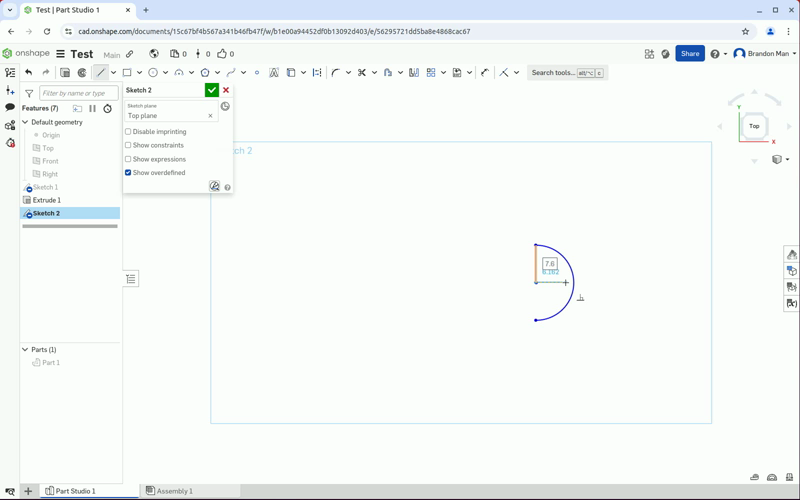
key_down(shift)
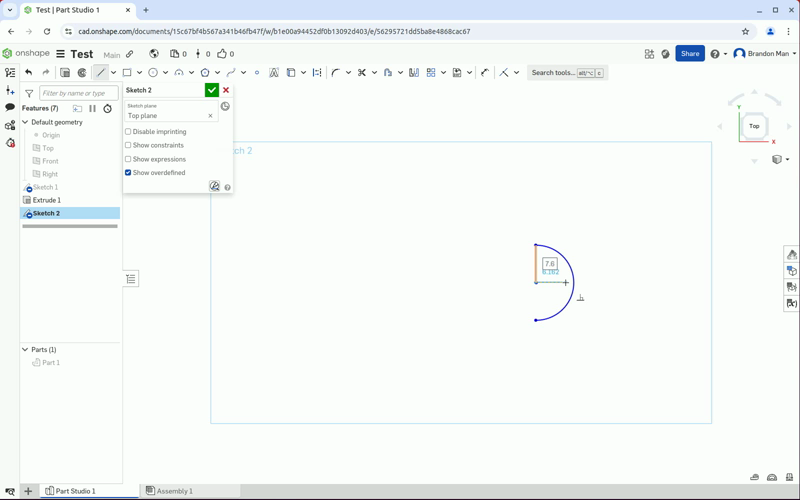
mouse_move(535, 320)
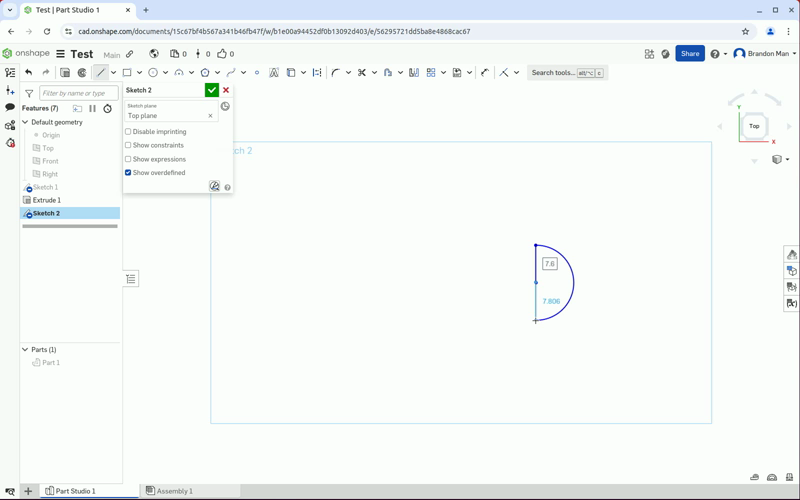
key_up(shift)
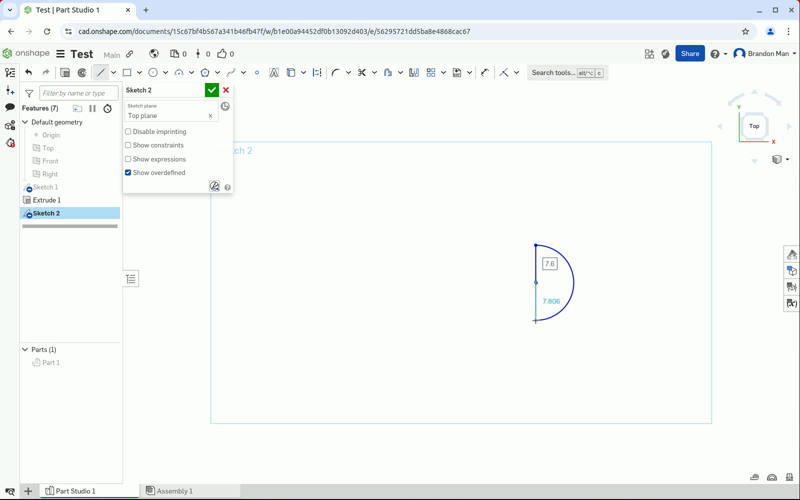
click(535, 320)
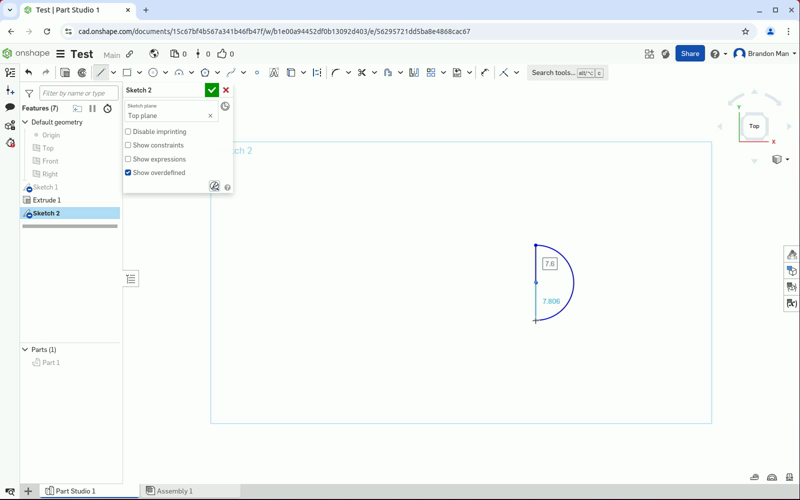
key(esc)
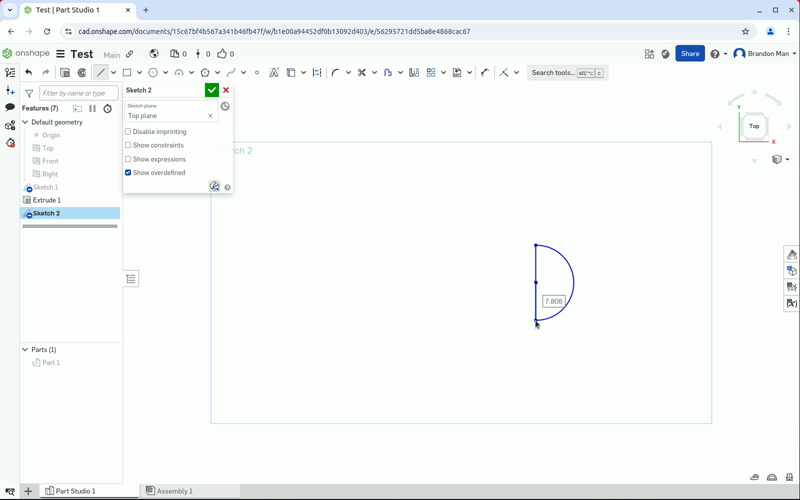
mouse_move(549, 292)
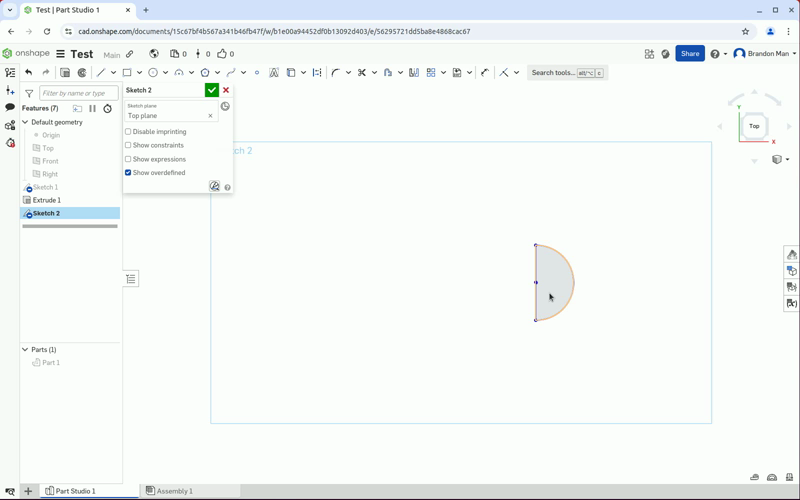
scroll(6)
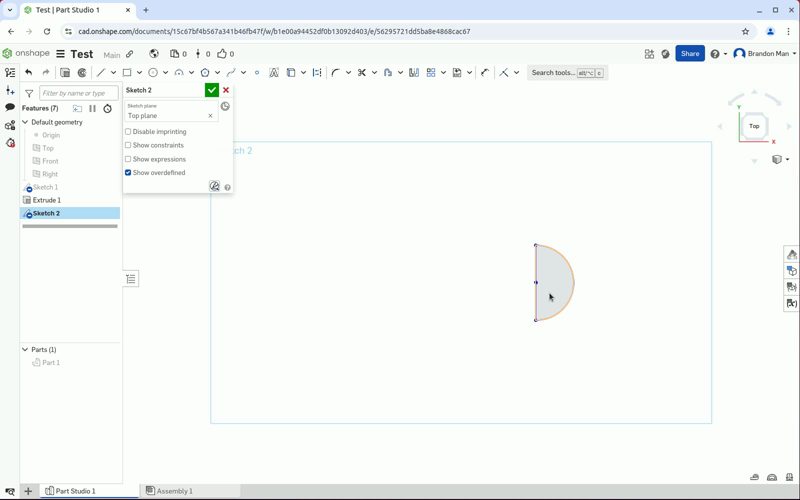
scroll(6)
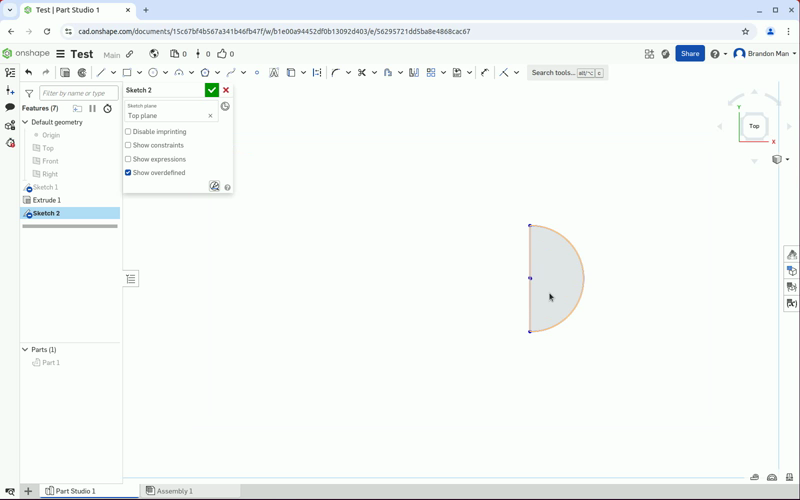
scroll(6)
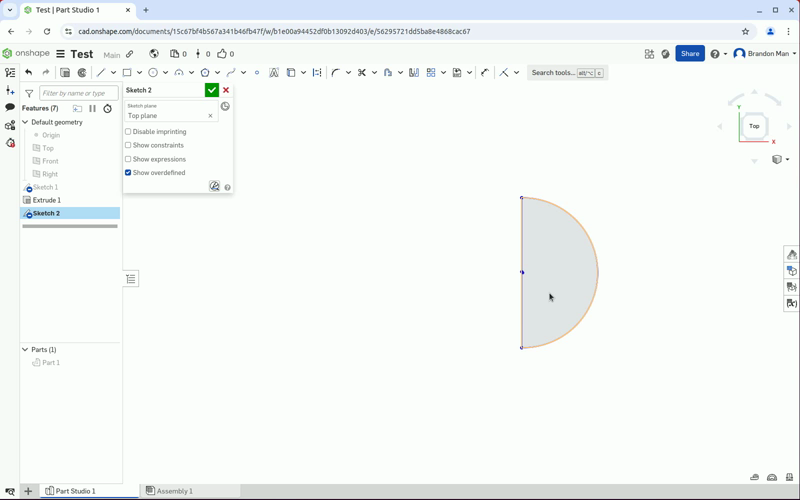
scroll(6)
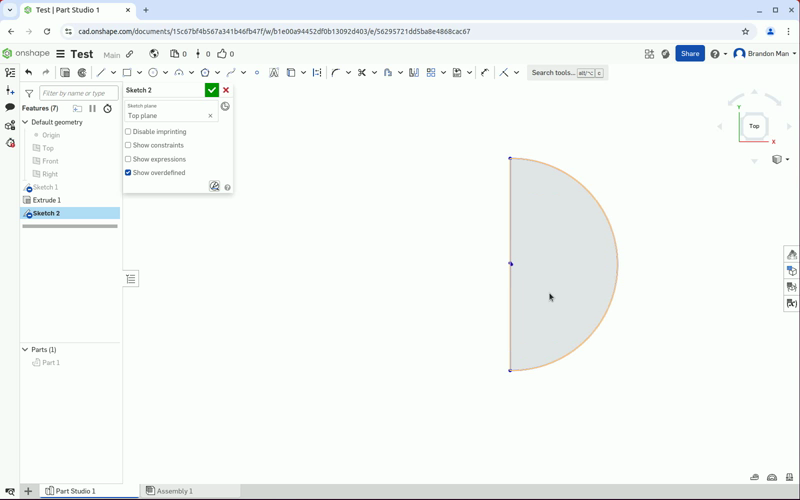
scroll(6)
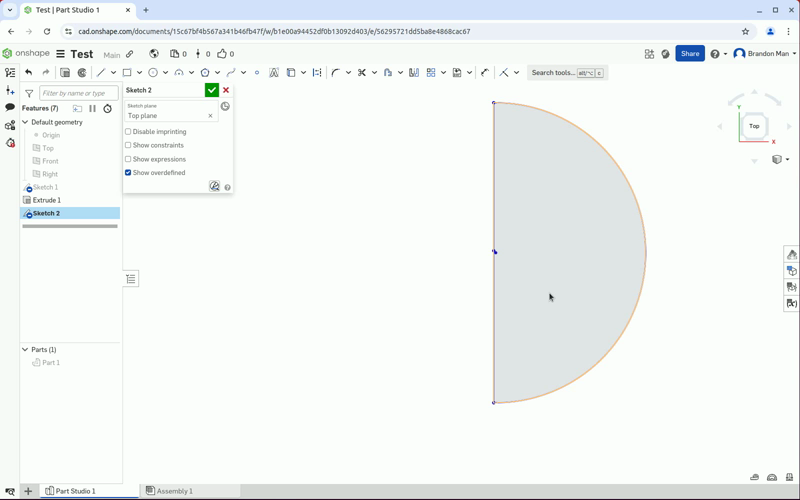
scroll(6)
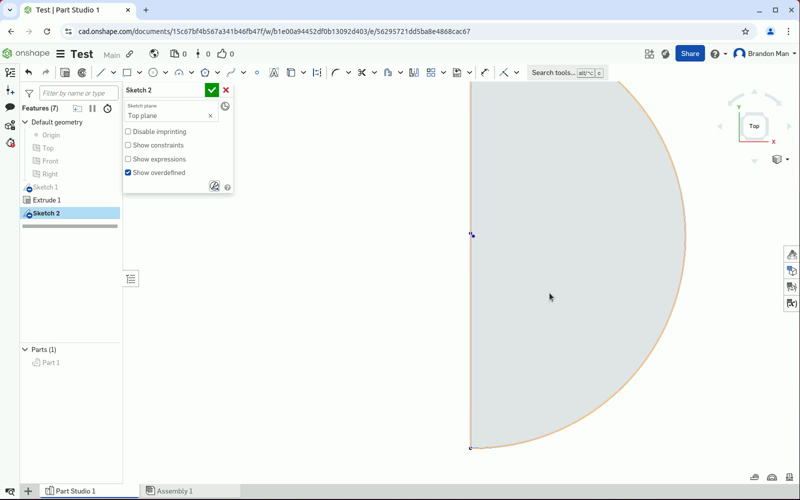
scroll(6)
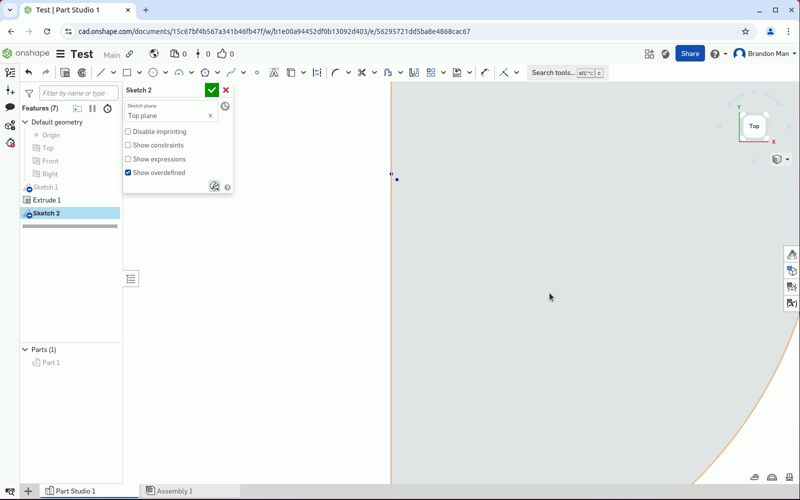
click(549, 292)
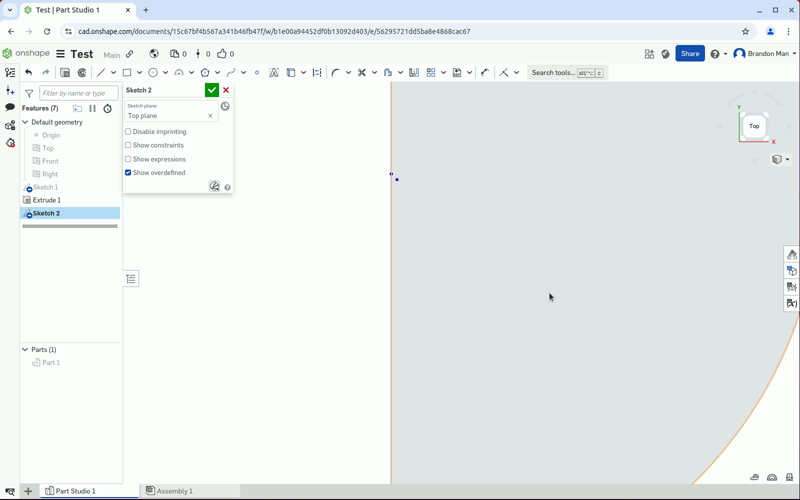
scroll(-6)
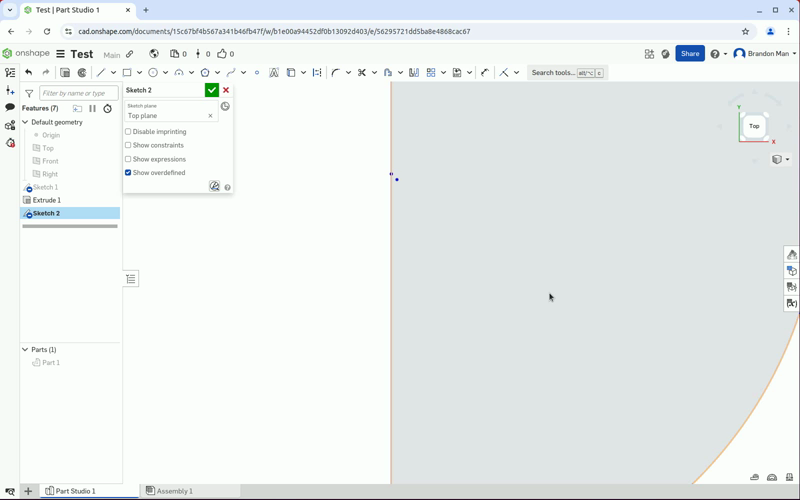
scroll(-6)
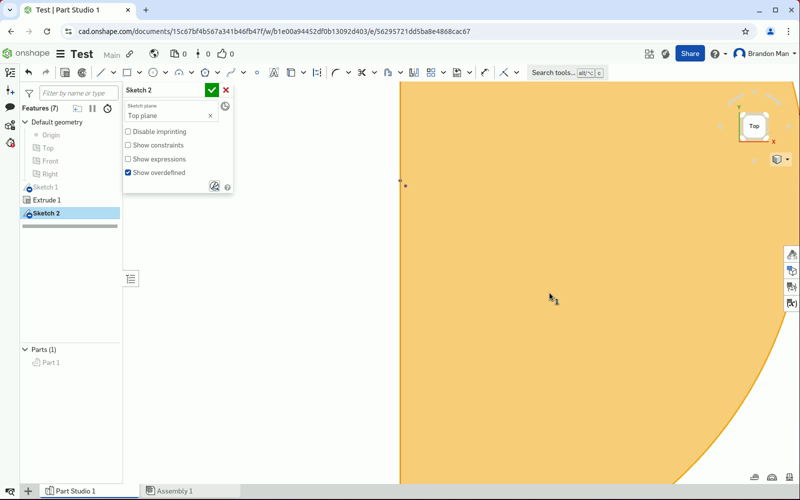
scroll(-6)
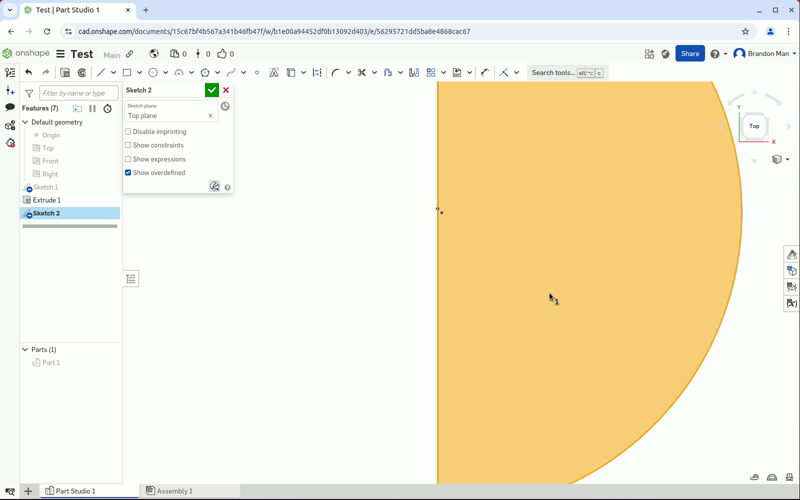
scroll(-6)
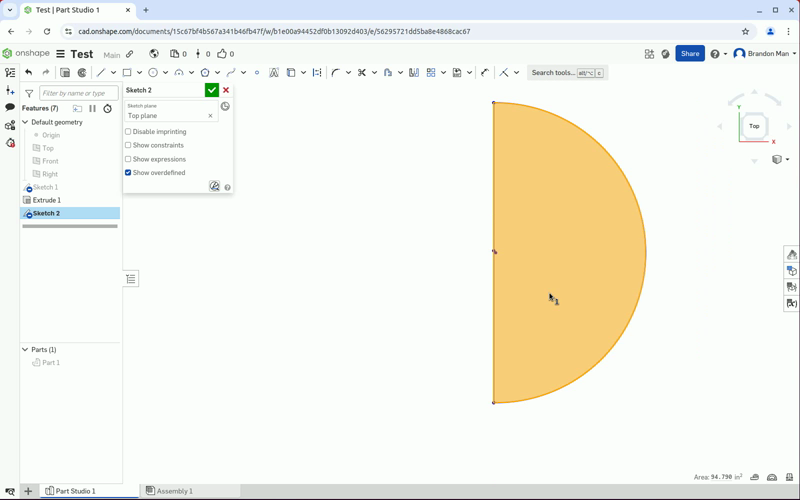
scroll(-6)
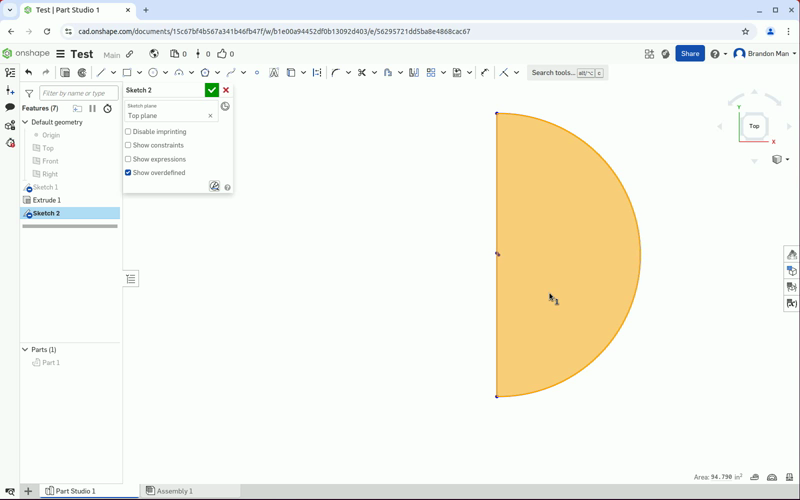
scroll(-6)
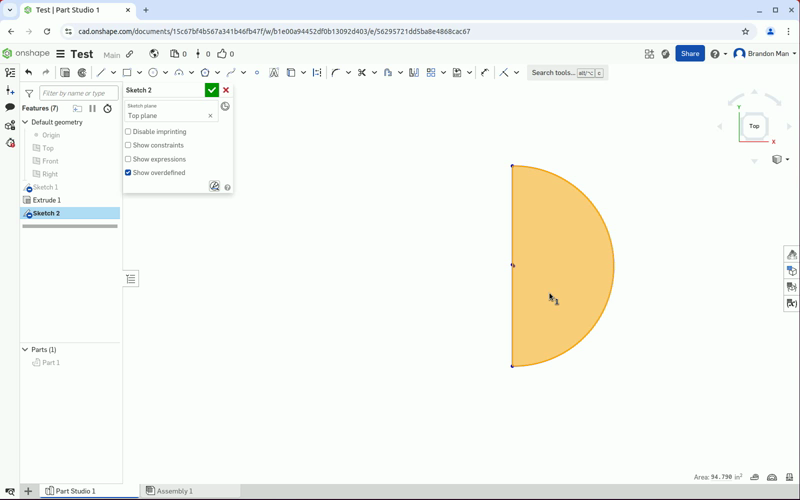
scroll(-6)
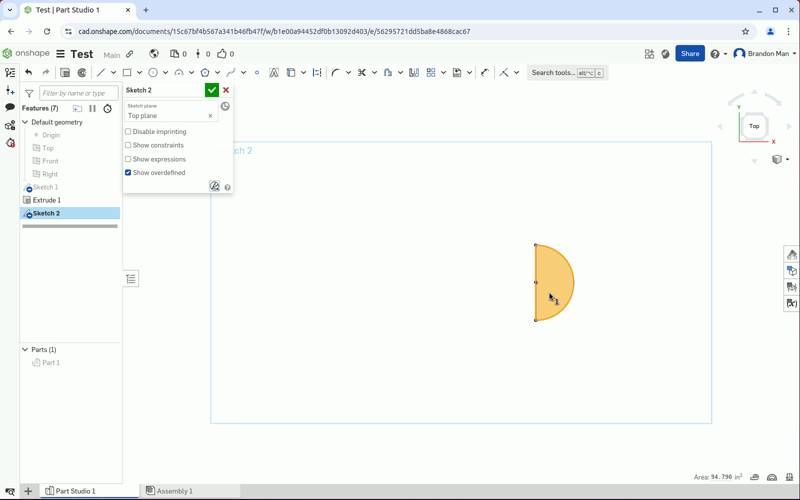
mouse_move(73, 352)
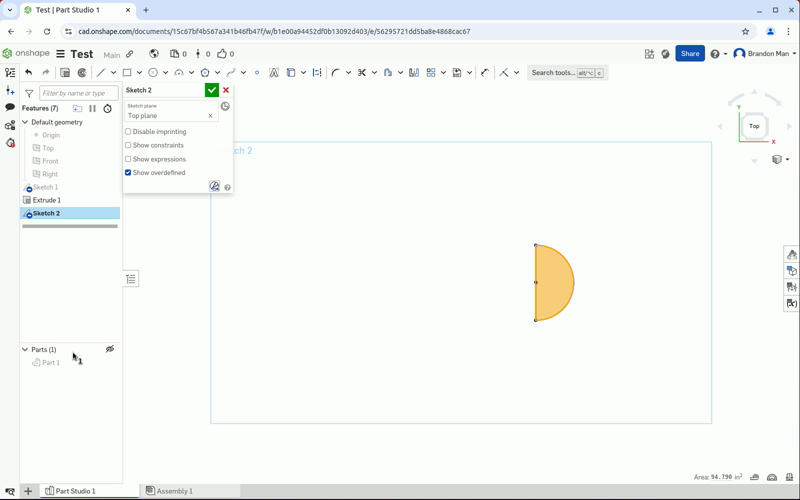
key(shift+y)
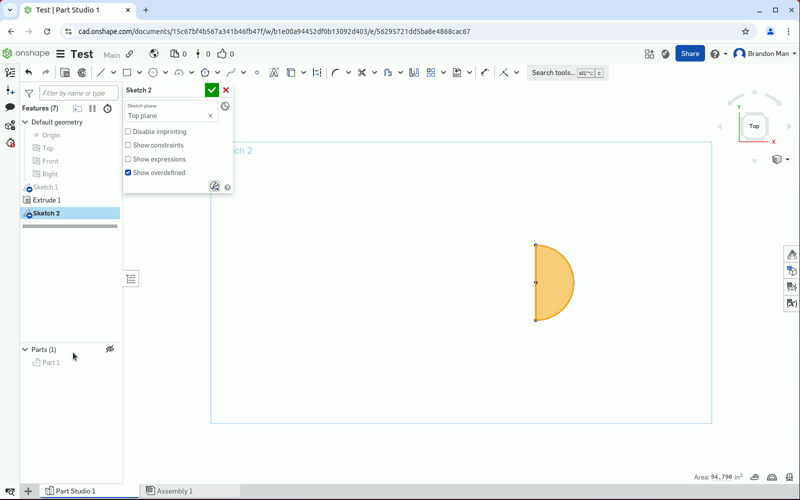
key(shift+e)
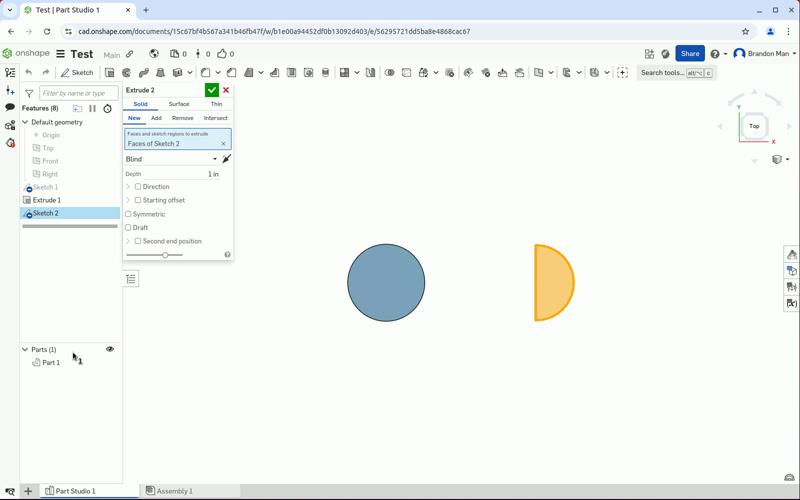
mouse_move(143, 106)
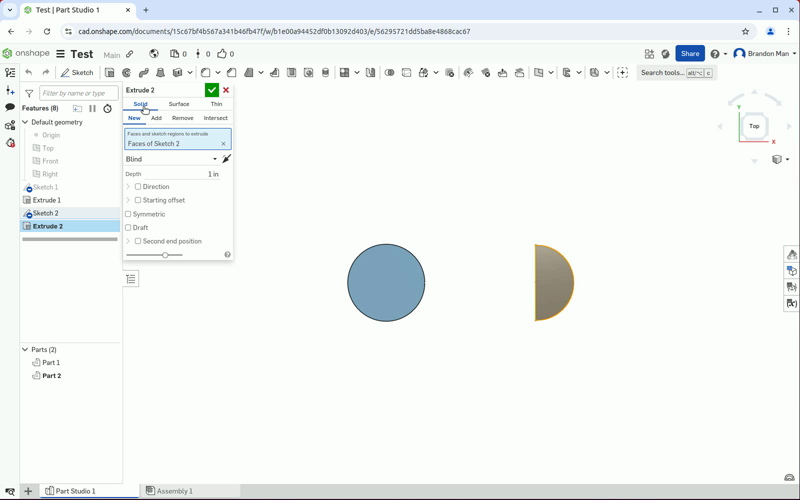
click(143, 106)
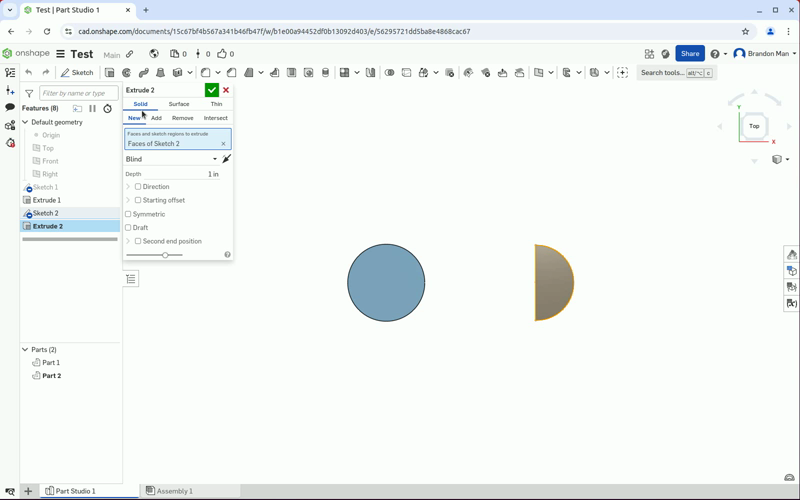
mouse_move(137, 120)
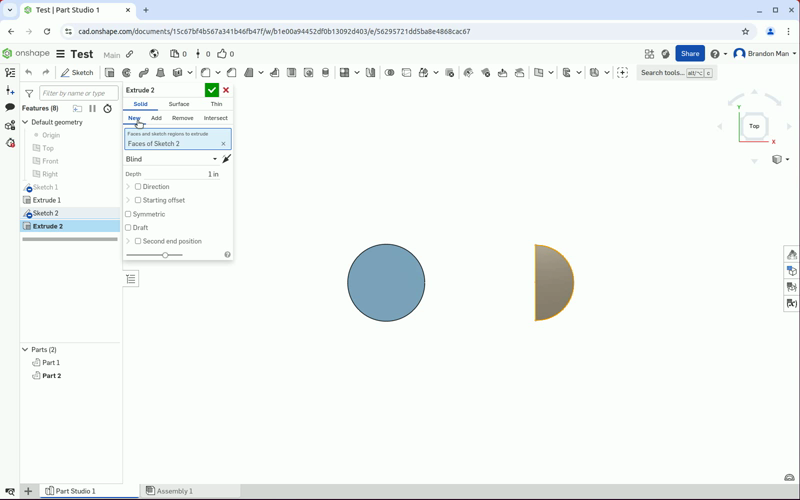
click(137, 120)
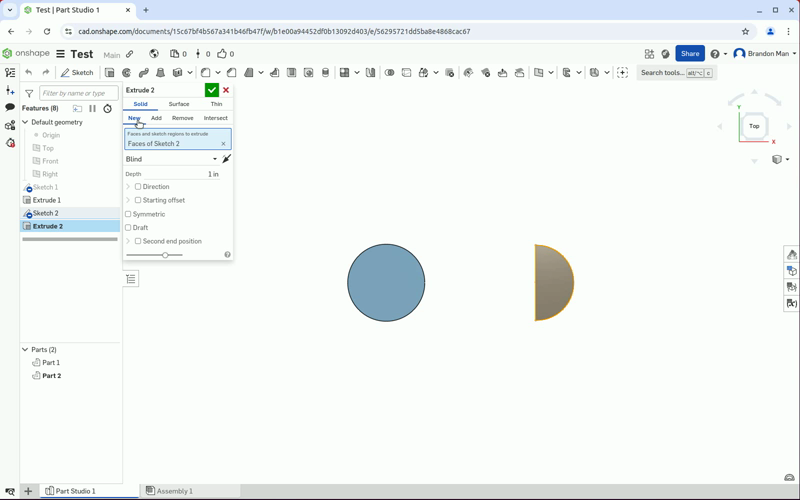
key(tab, 4)
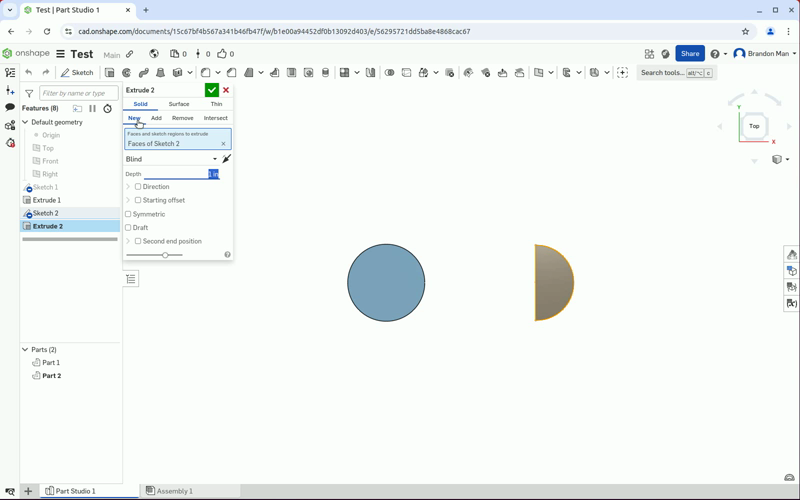
text(2.889)
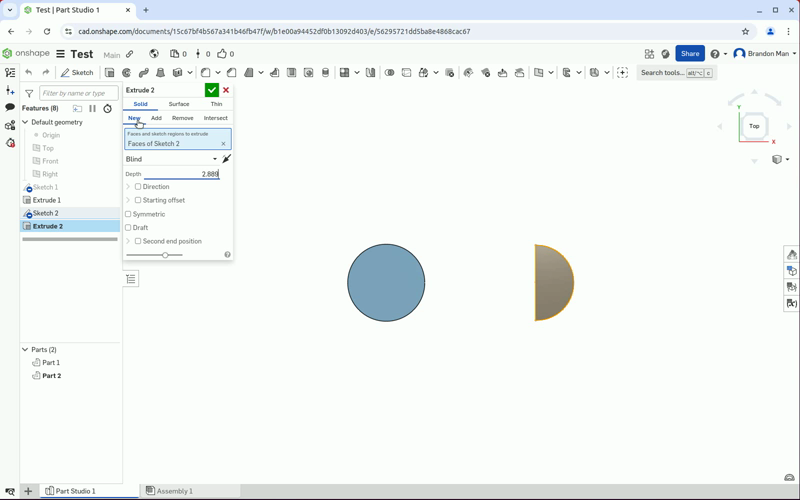
key(enter)
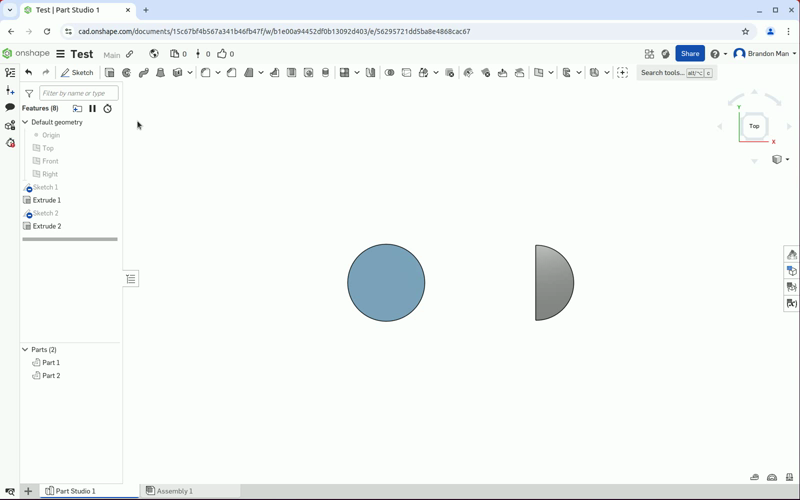
key(shift+h)
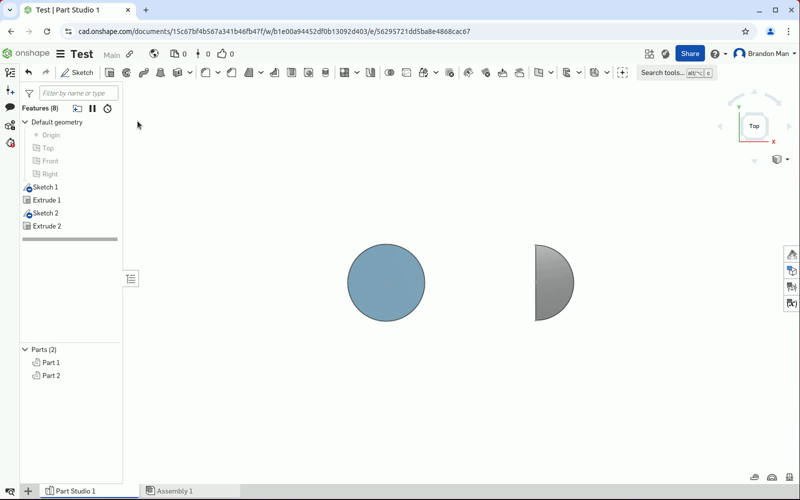
key(shift+h)
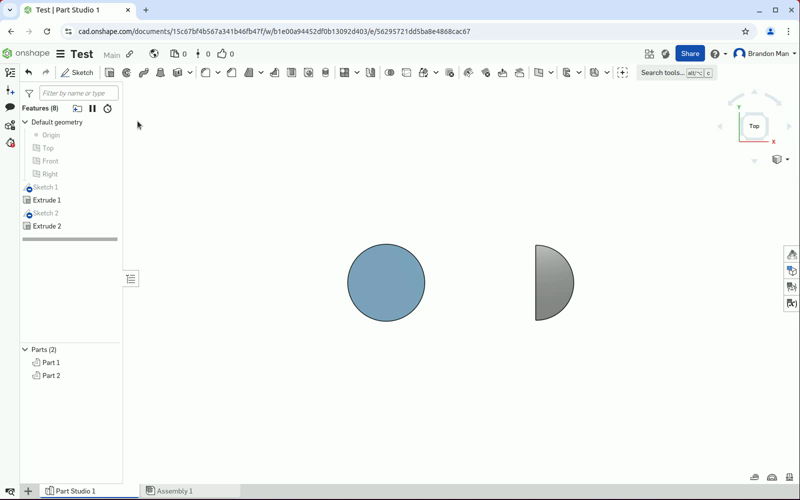
mouse_move(73, 189)
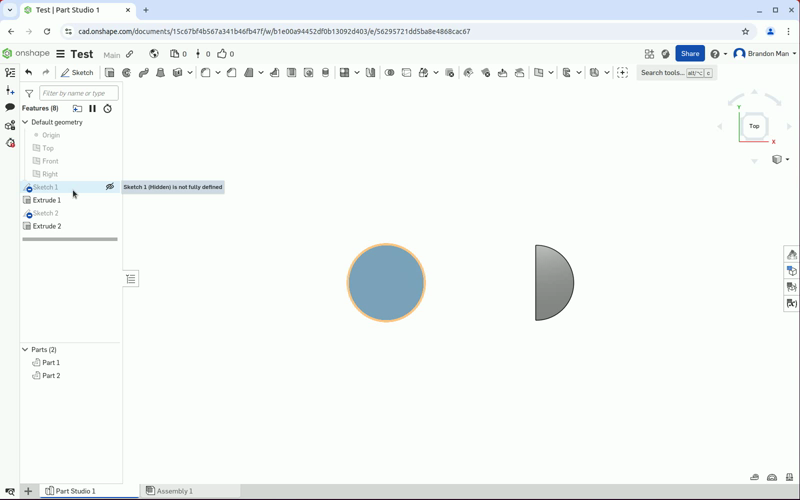
click(73, 189)
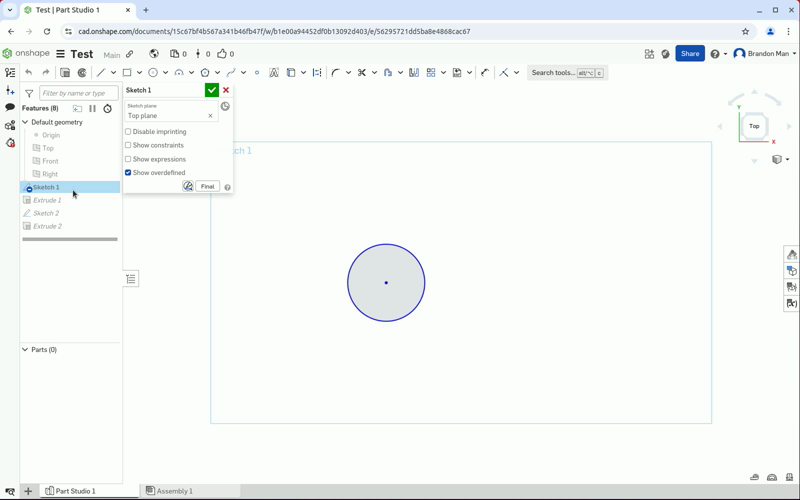
mouse_move(229, 92)
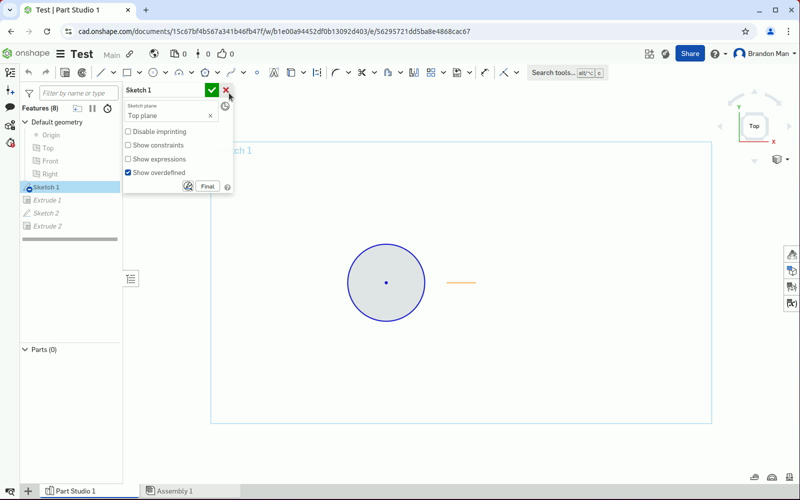
click(229, 92)
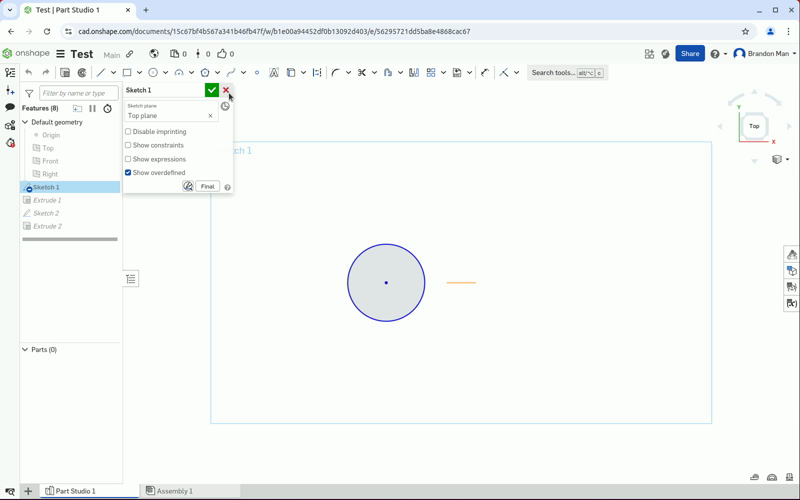
key(shift+s)
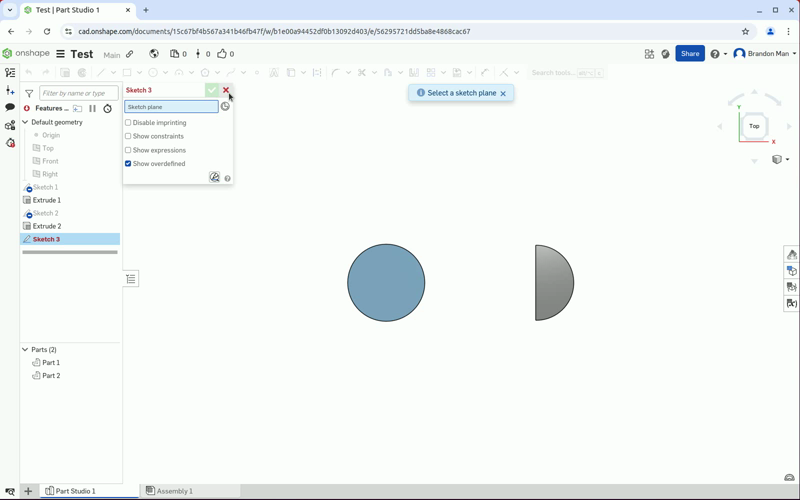
mouse_move(73, 150)
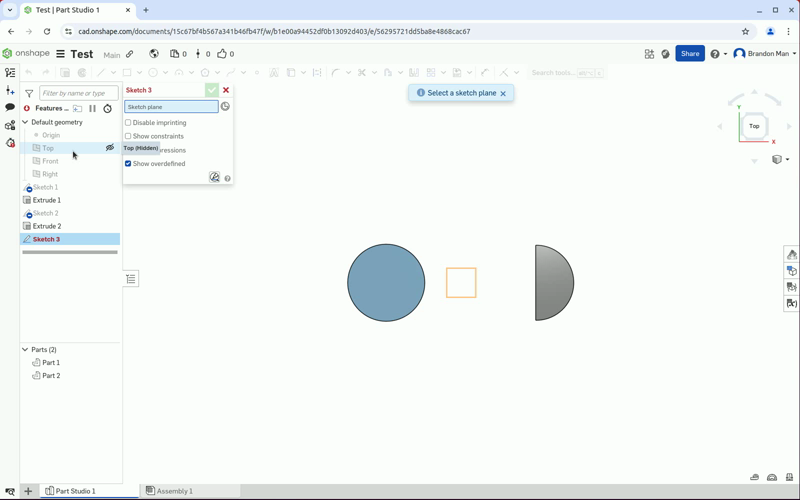
click(73, 150)
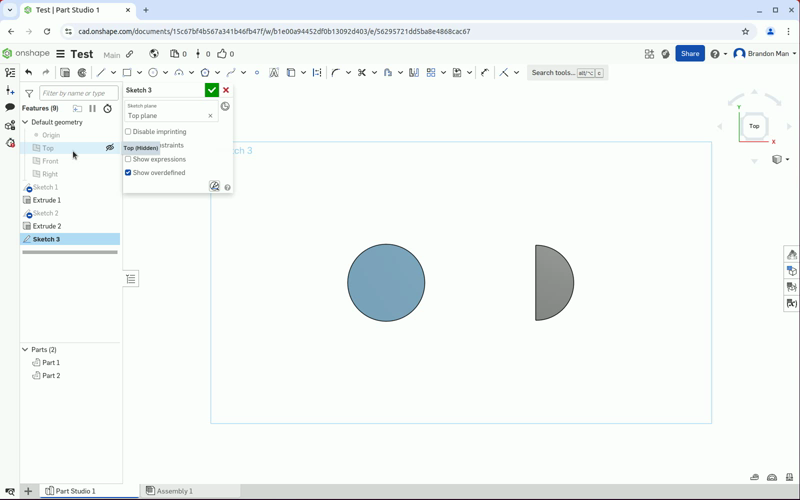
mouse_move(73, 352)
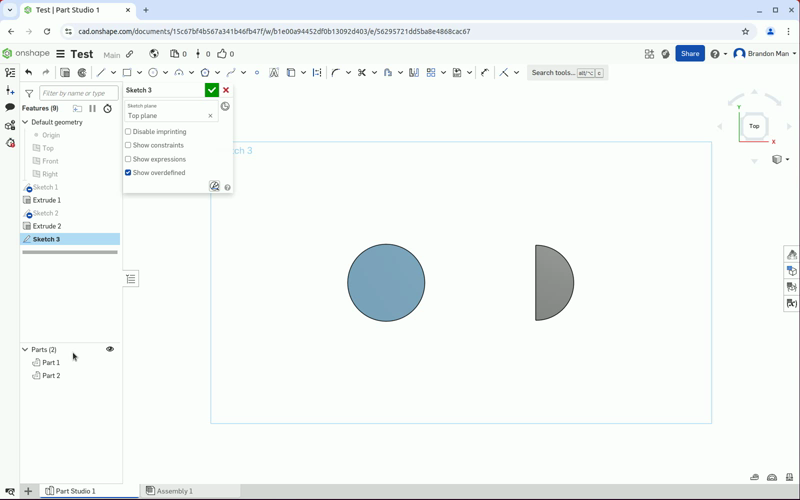
key(y)
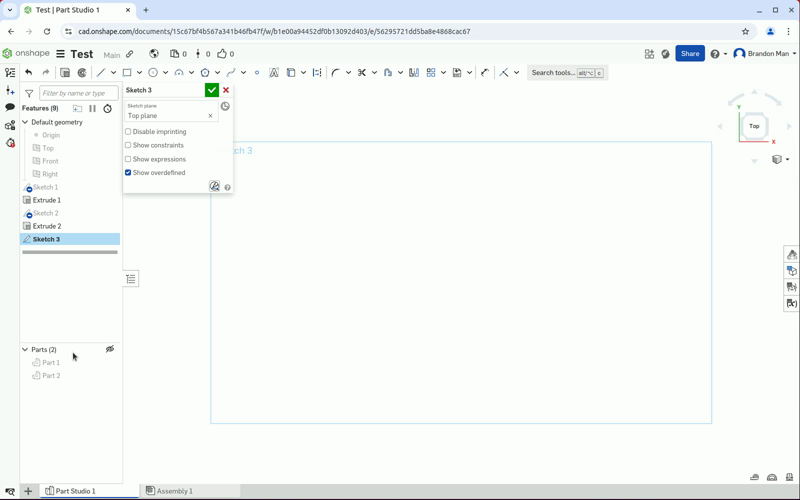
key(a)
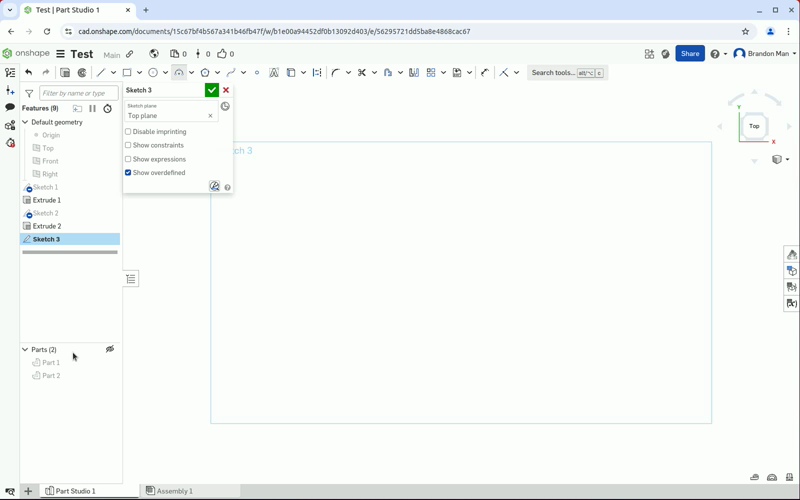
key_down(shift)
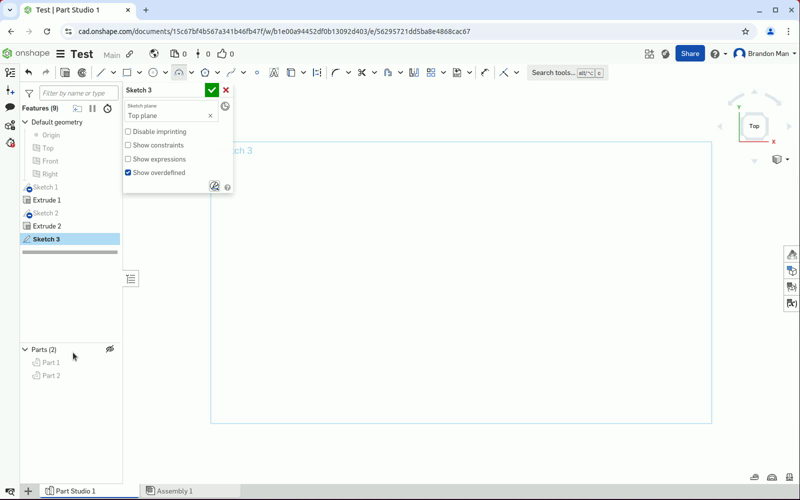
mouse_move(385, 245)
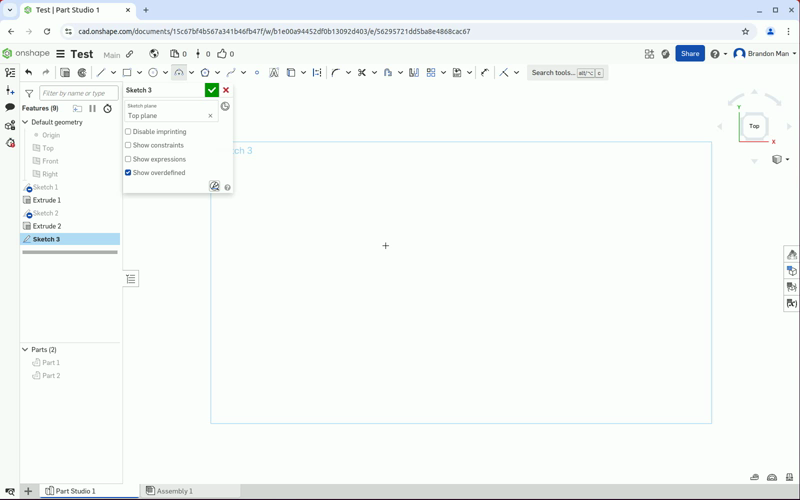
click(385, 245)
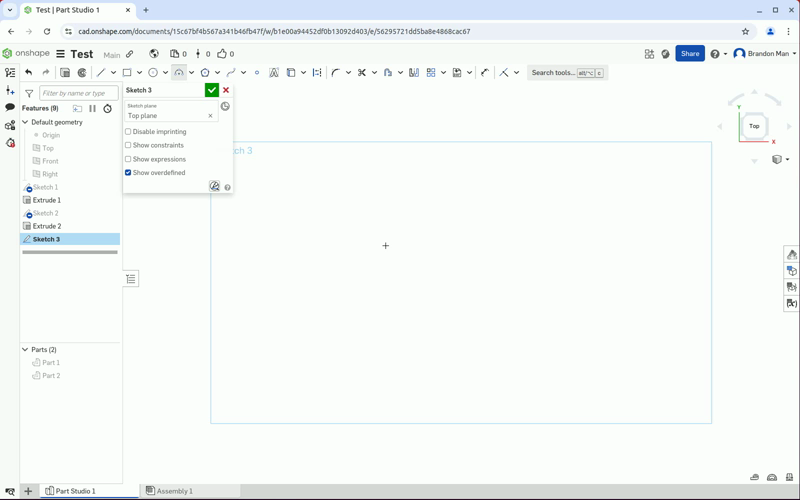
key_up(shift)
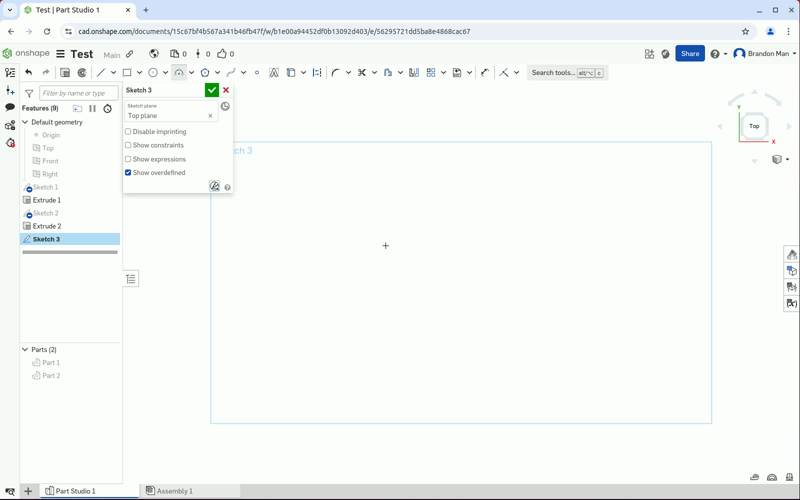
key_down(shift)
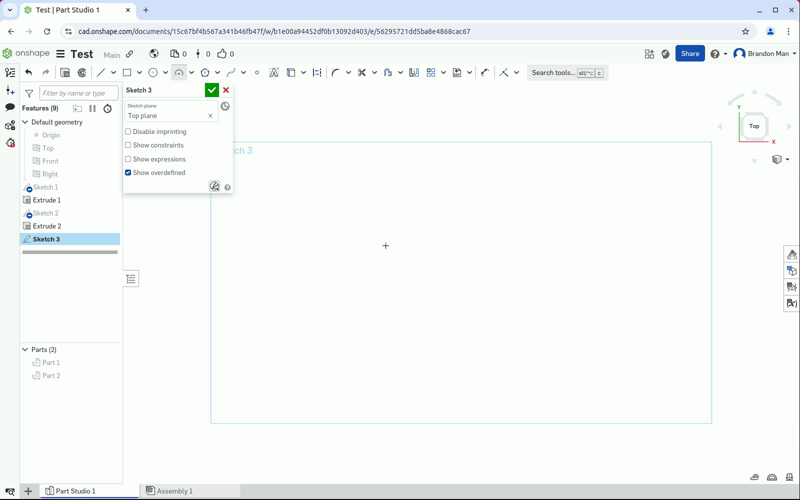
mouse_move(423, 283)
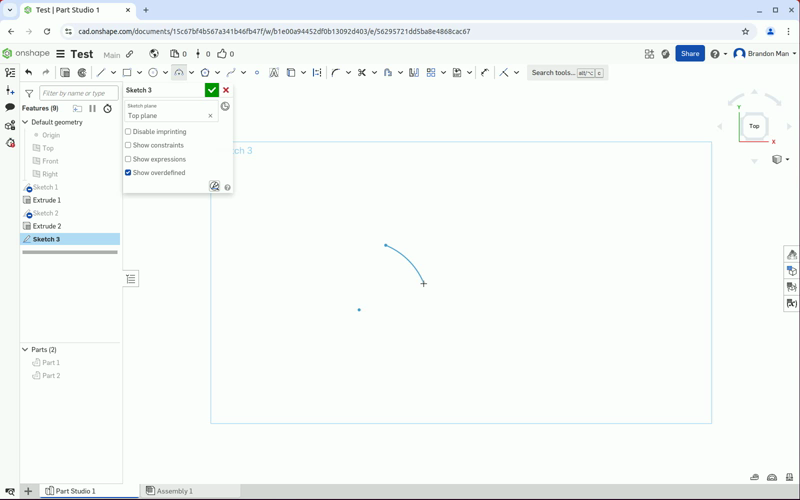
click(423, 283)
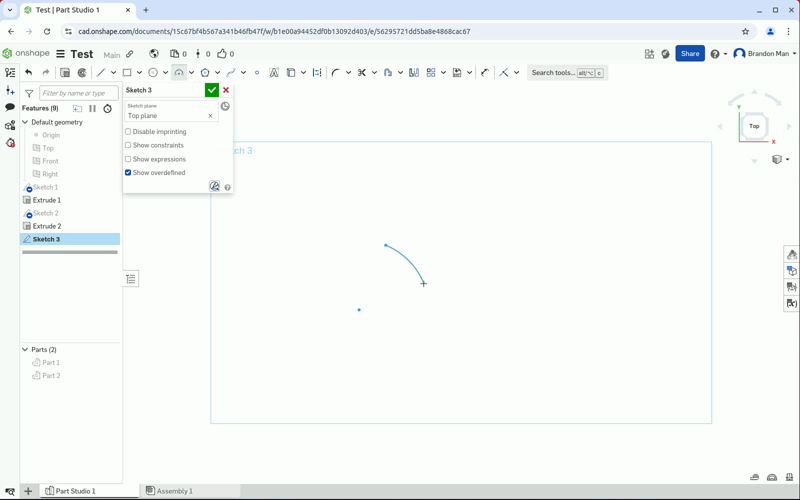
mouse_move(412, 256)
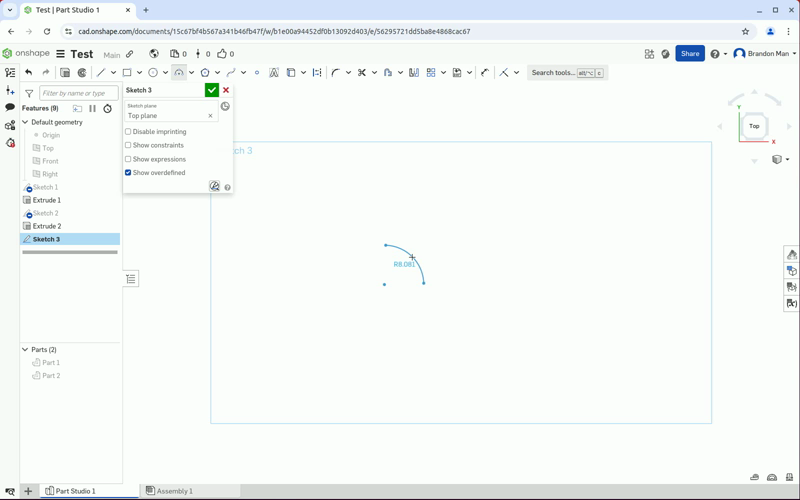
click(412, 256)
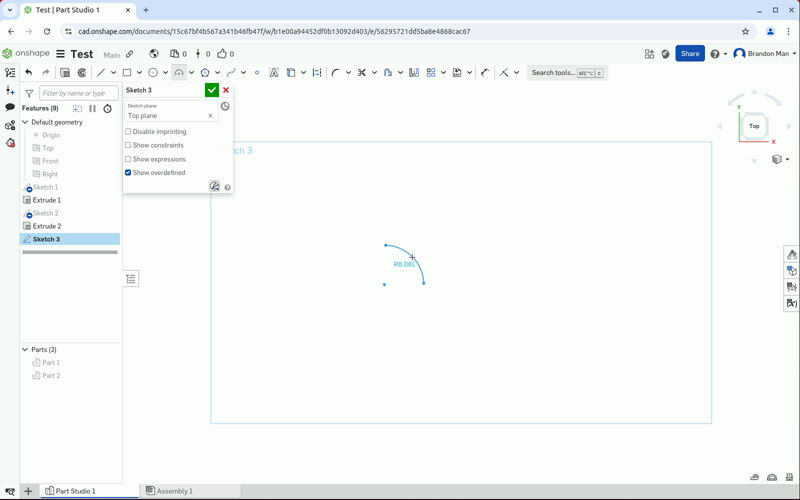
key_up(shift)
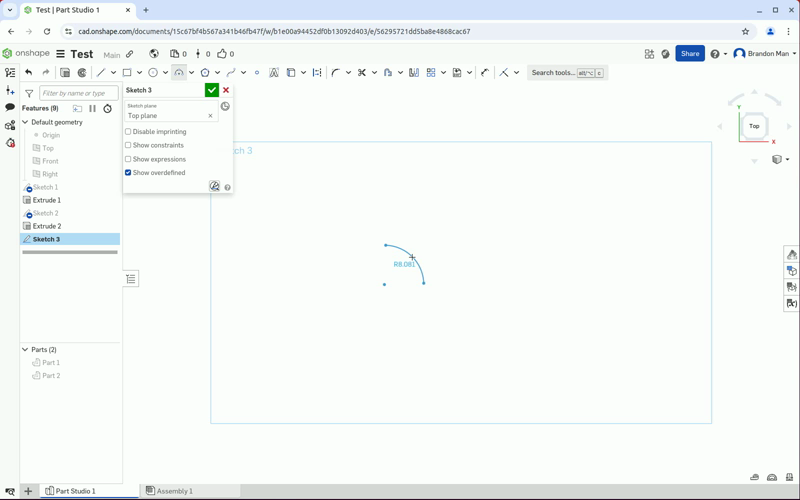
key(esc)
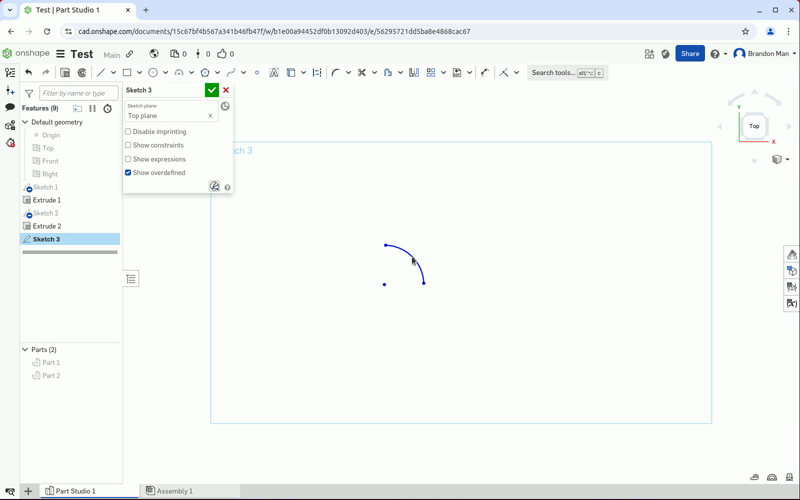
key(l)
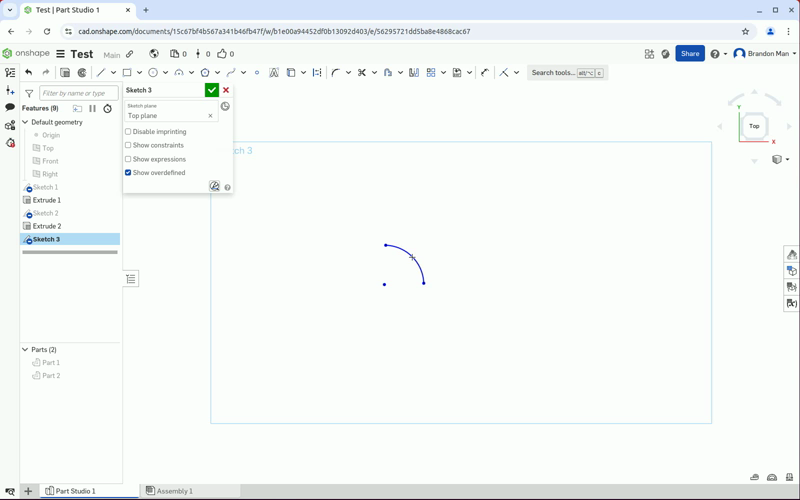
mouse_move(423, 283)
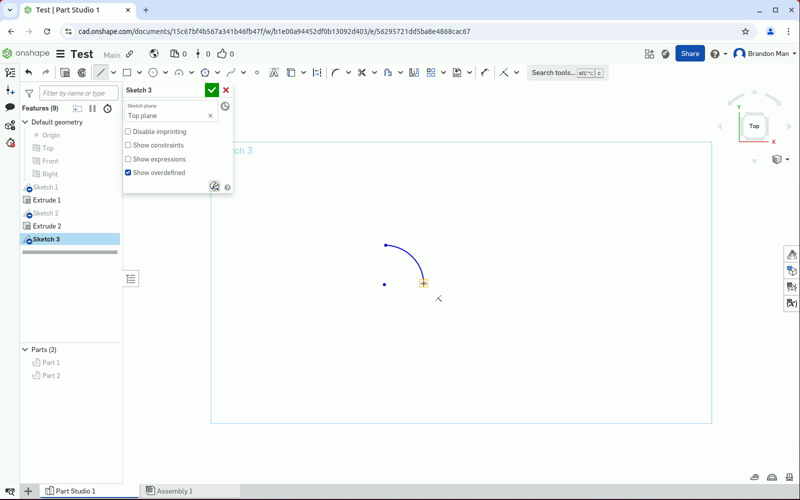
click(423, 283)
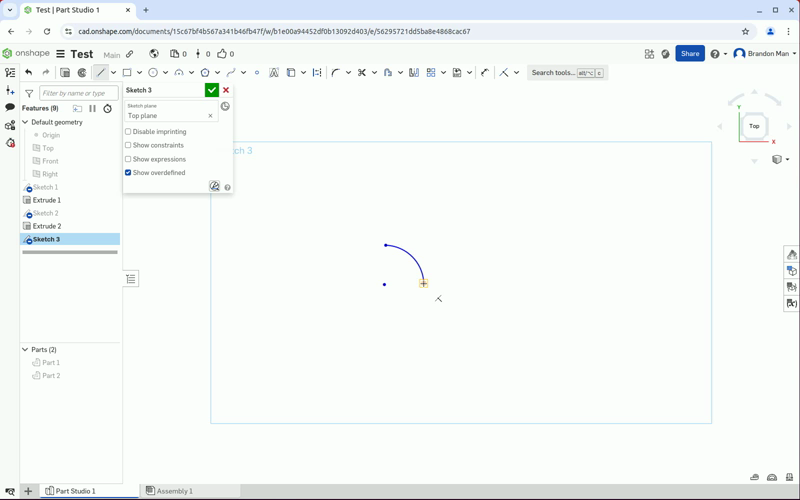
key_down(shift)
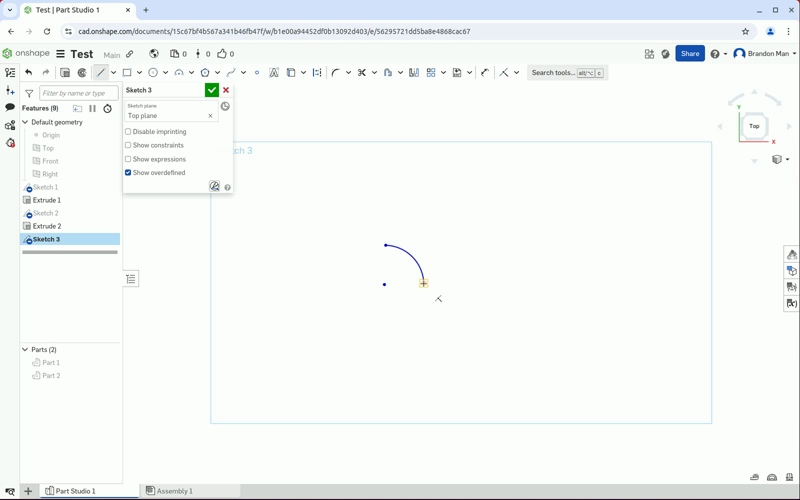
mouse_move(453, 283)
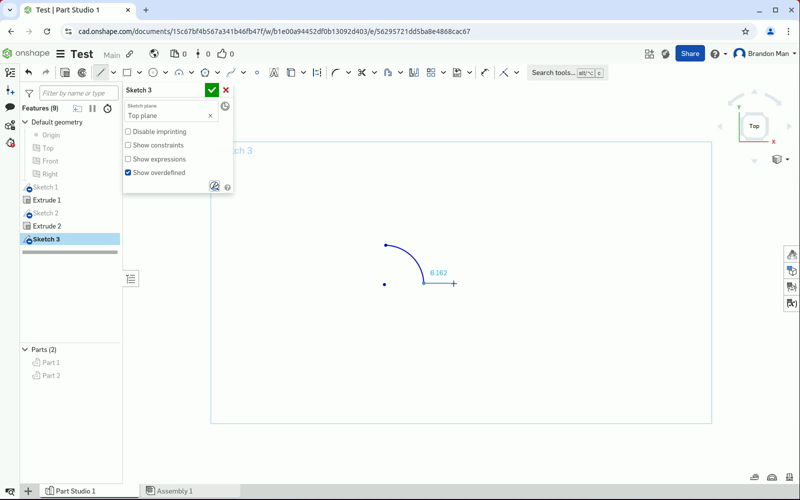
mouse_move(461, 283)
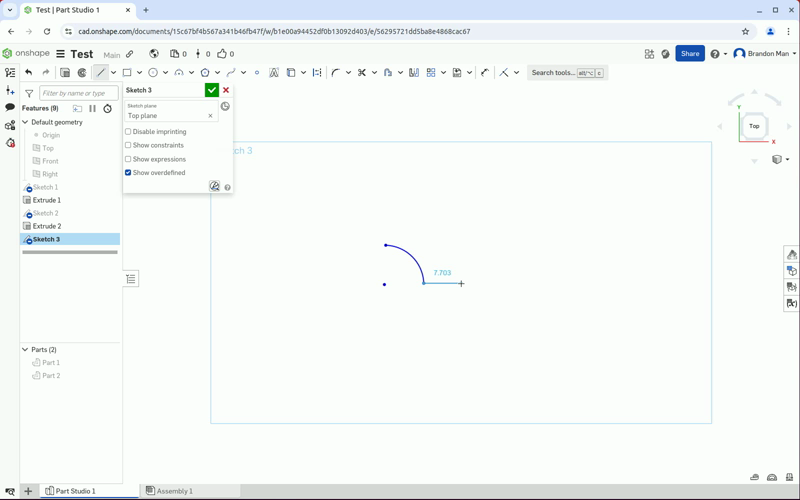
click(461, 283)
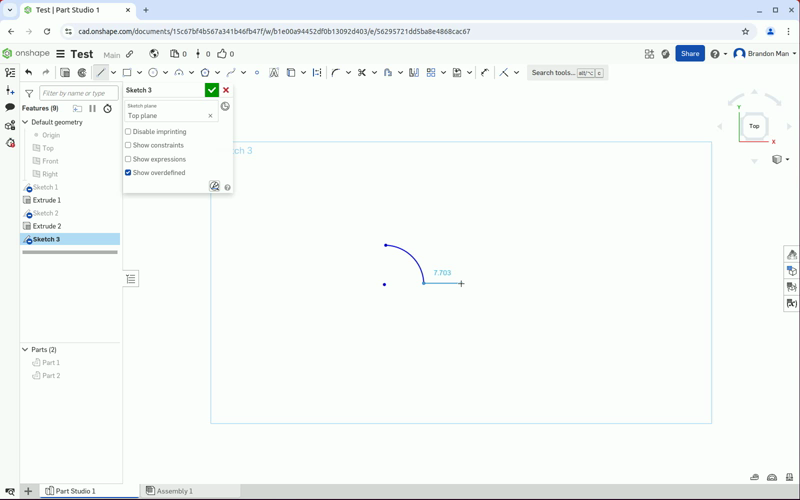
key_up(shift)
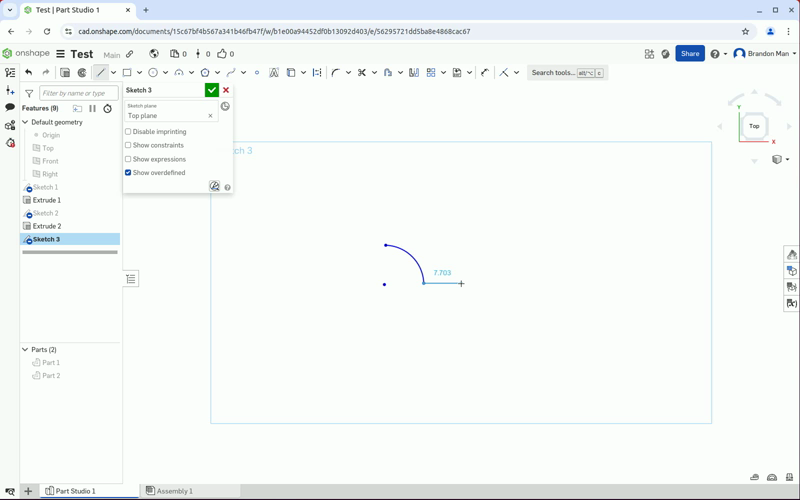
key_down(shift)
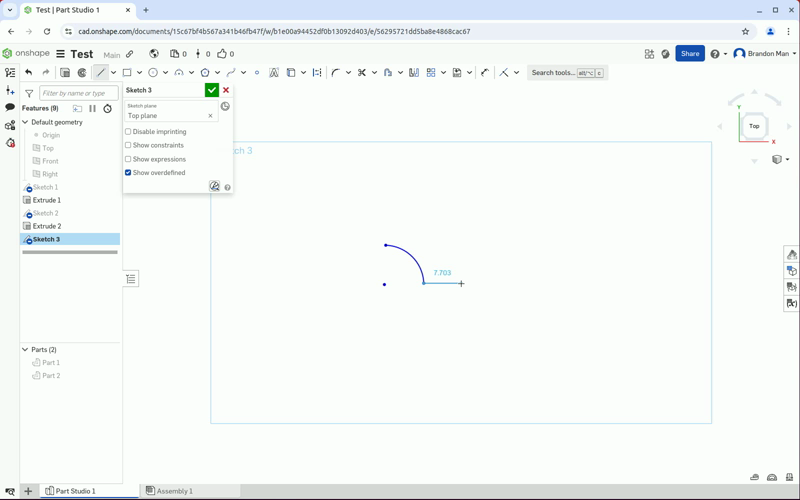
mouse_move(491, 283)
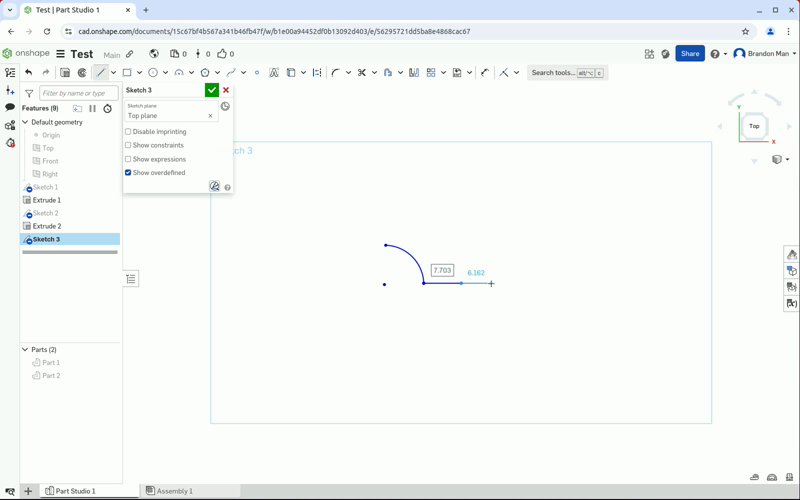
mouse_move(497, 283)
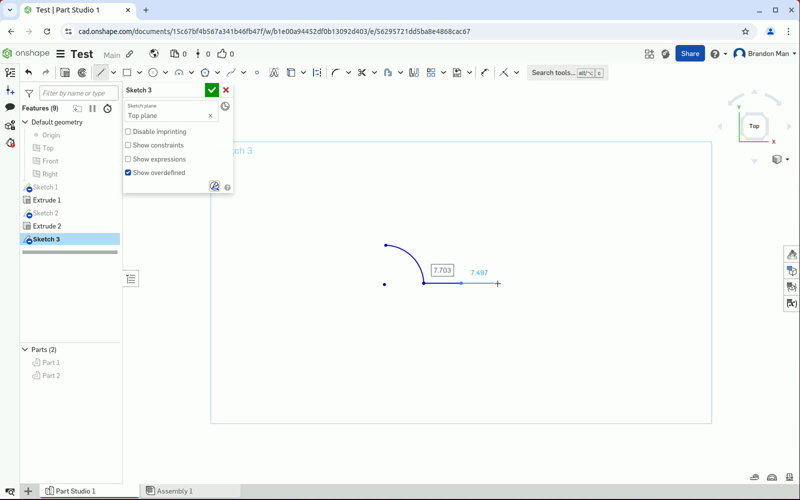
click(497, 283)
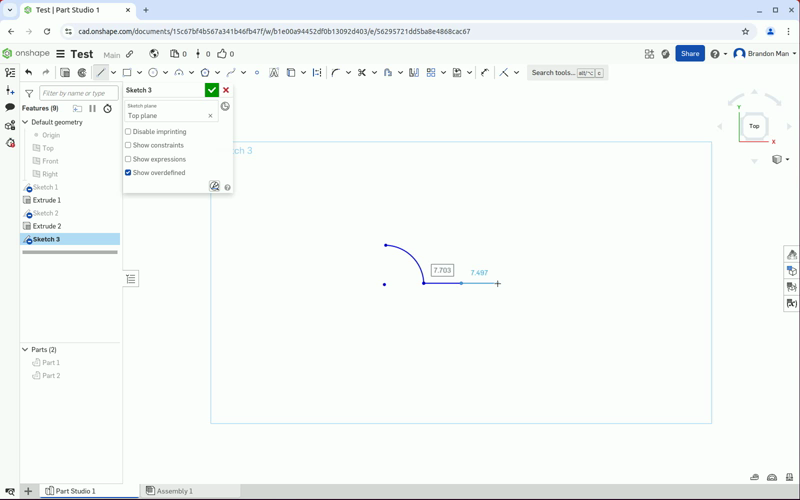
key_up(shift)
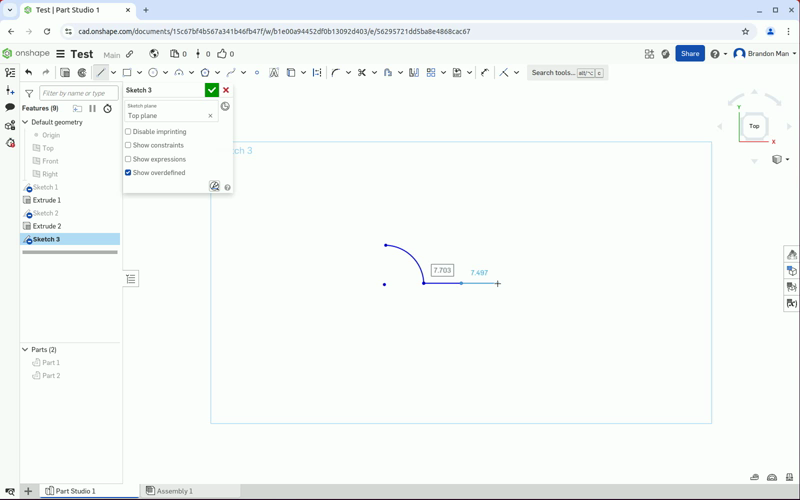
key(esc)
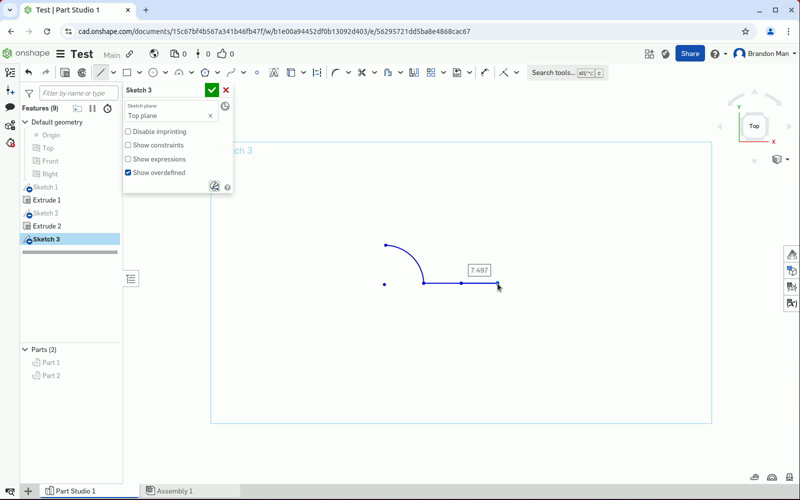
key(a)
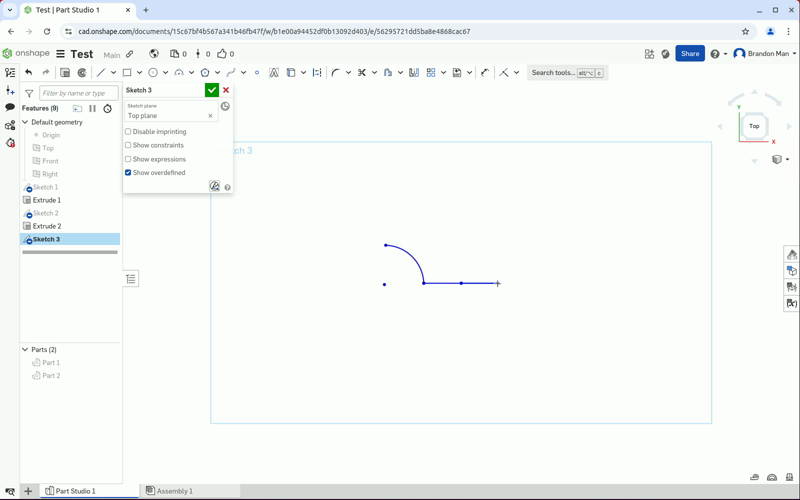
mouse_move(497, 283)
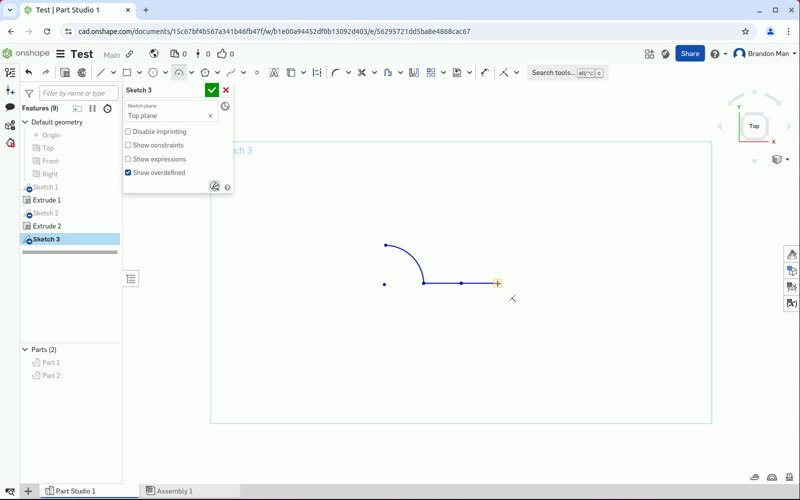
click(497, 283)
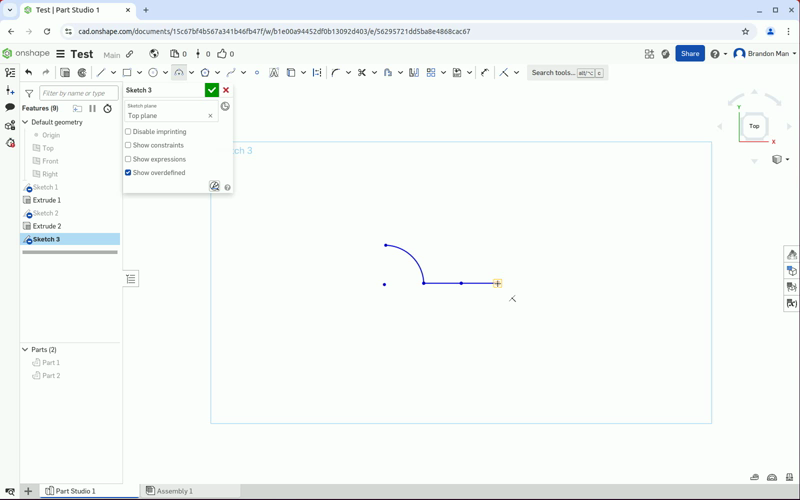
key_down(shift)
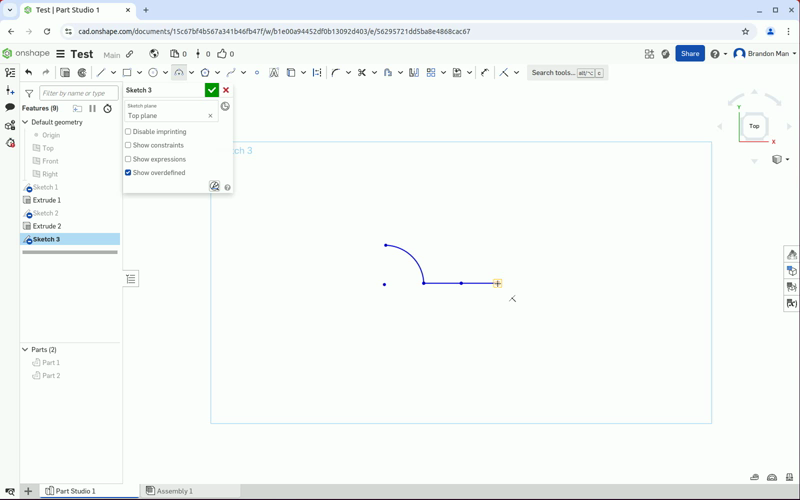
mouse_move(535, 245)
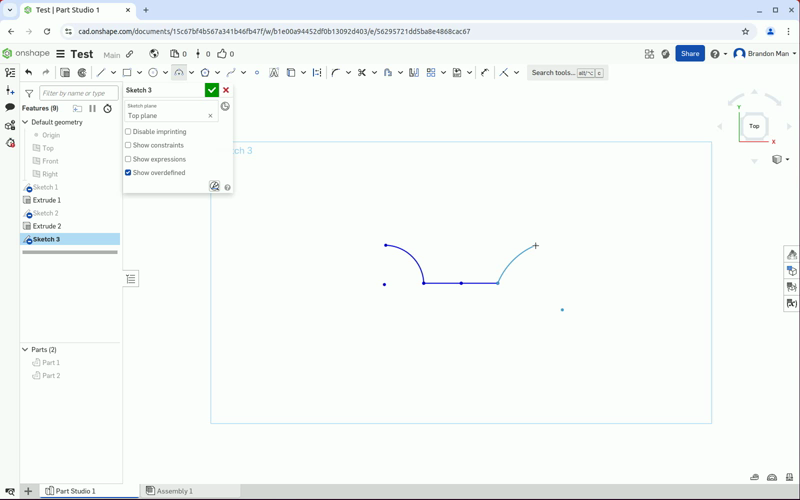
click(535, 245)
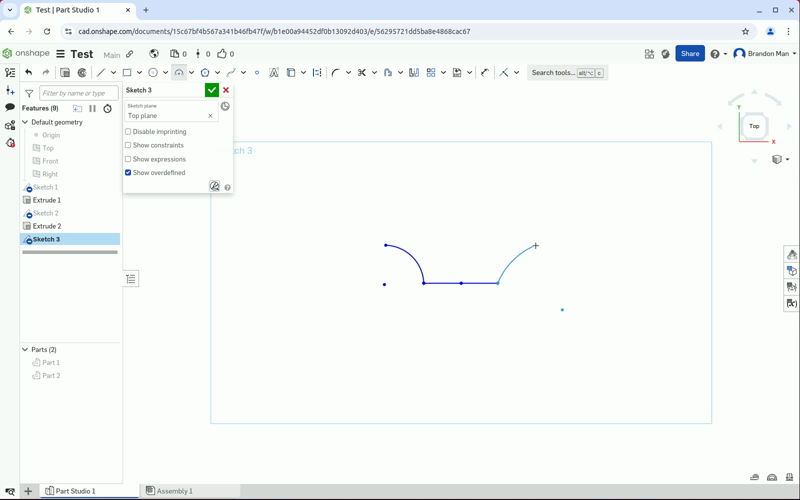
mouse_move(508, 256)
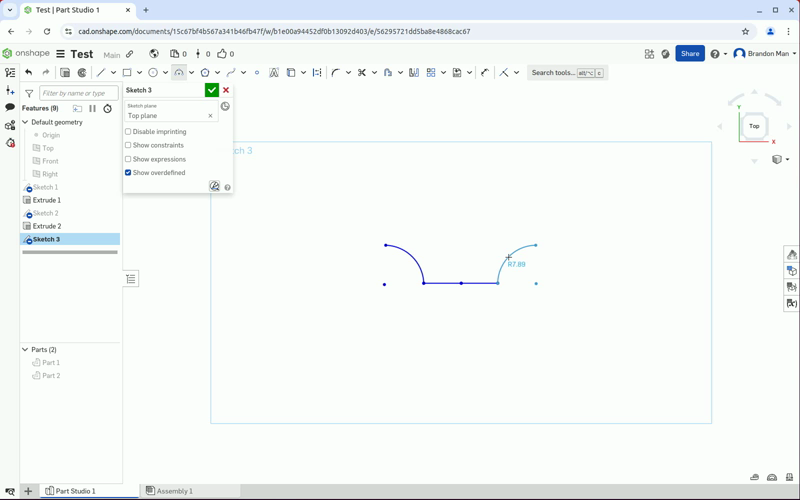
click(508, 256)
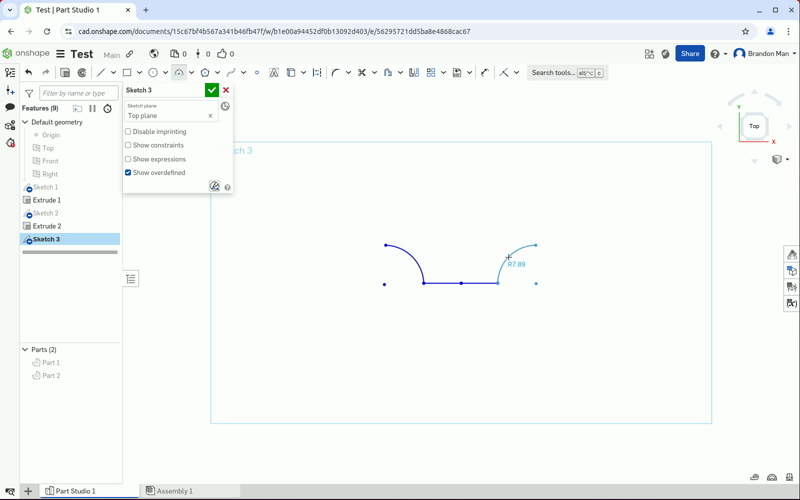
key_up(shift)
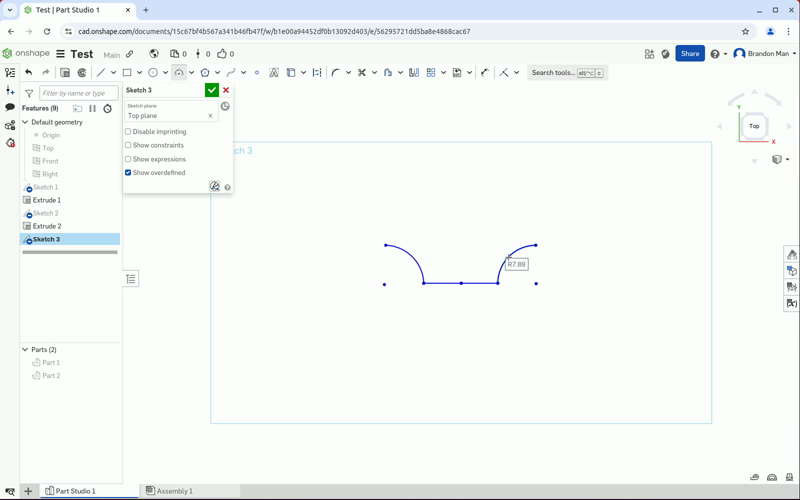
key(esc)
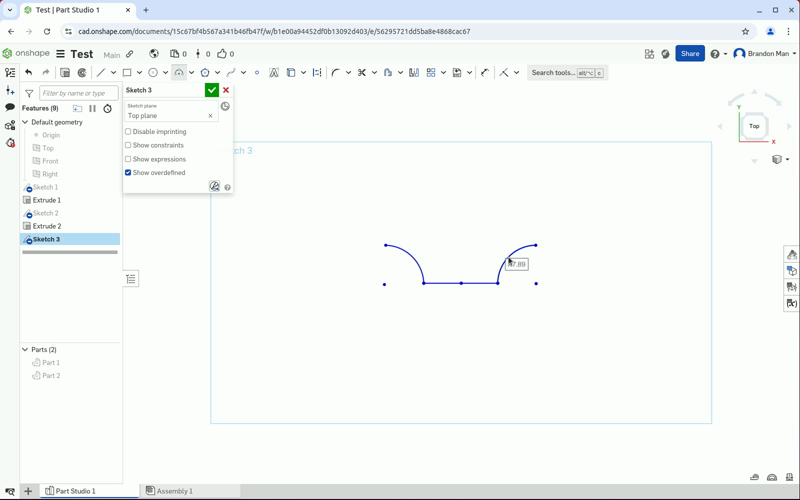
key(l)
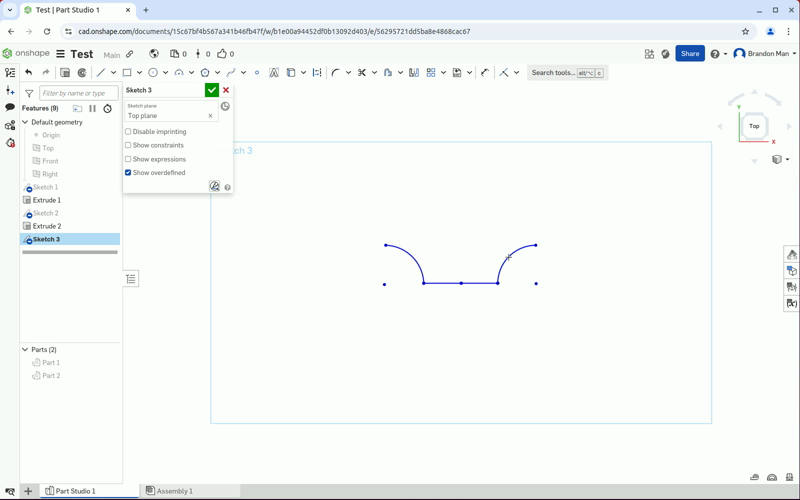
mouse_move(535, 245)
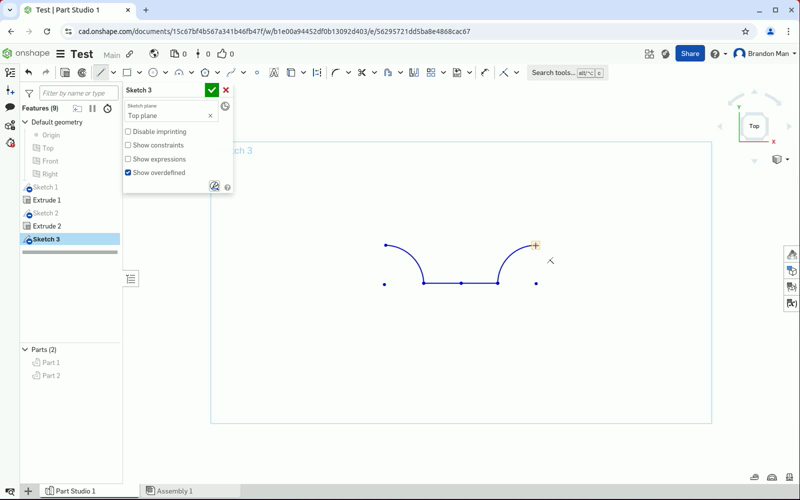
click(535, 245)
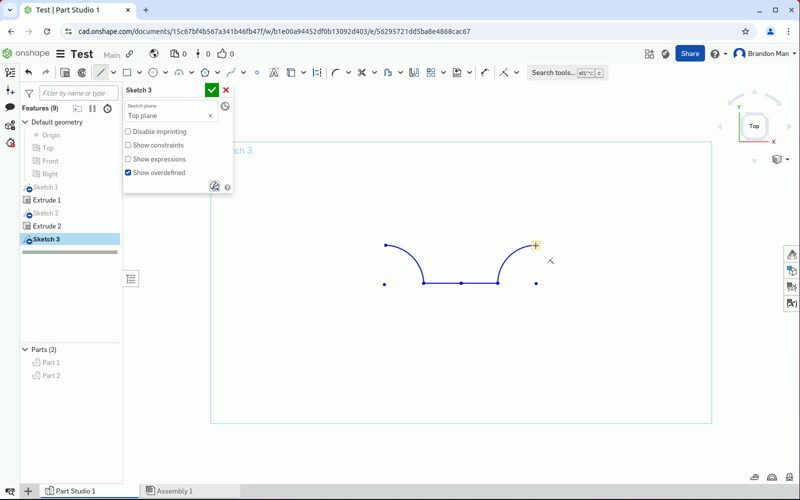
key_down(shift)
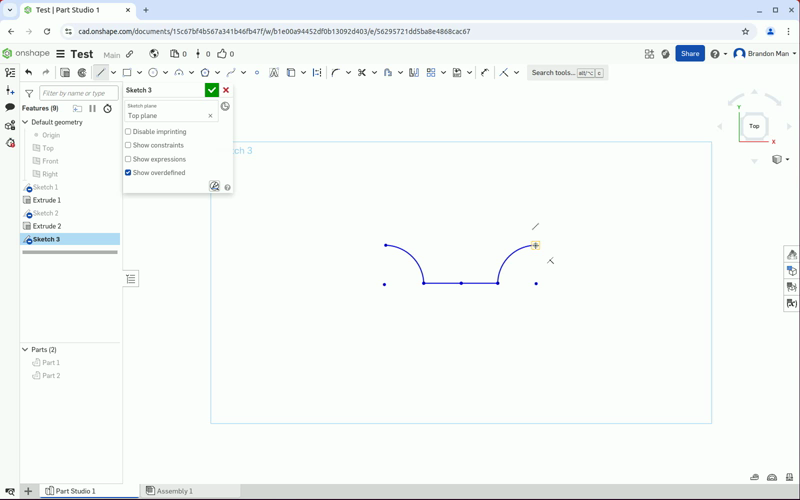
mouse_move(385, 245)
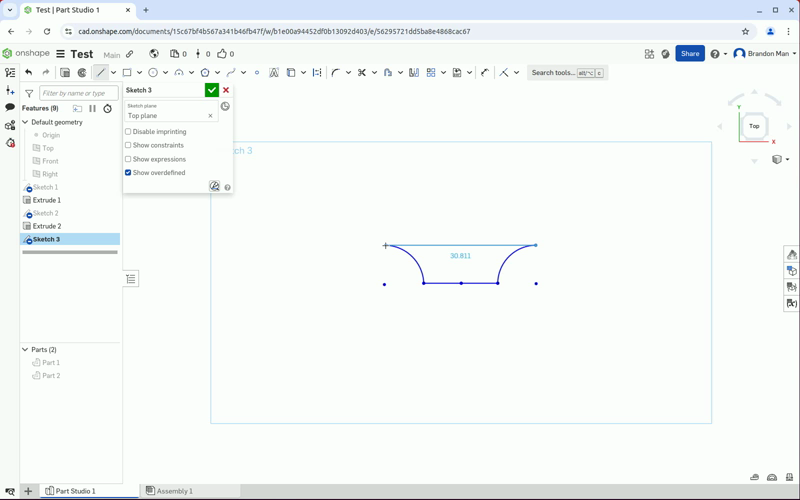
key_up(shift)
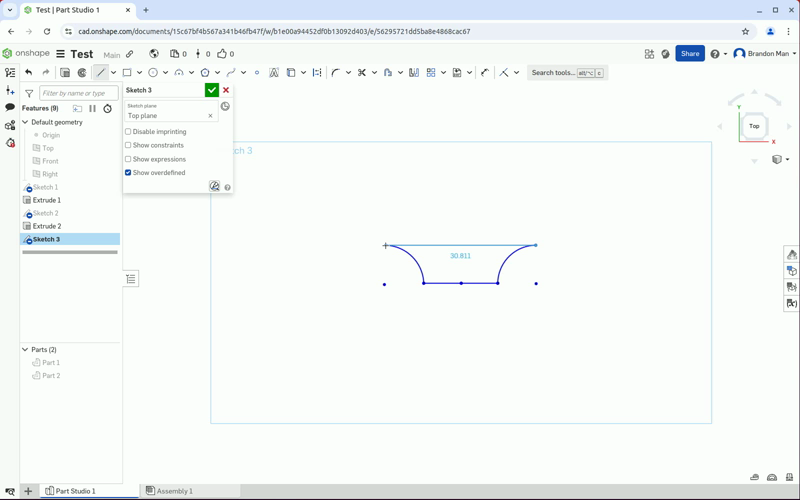
click(385, 245)
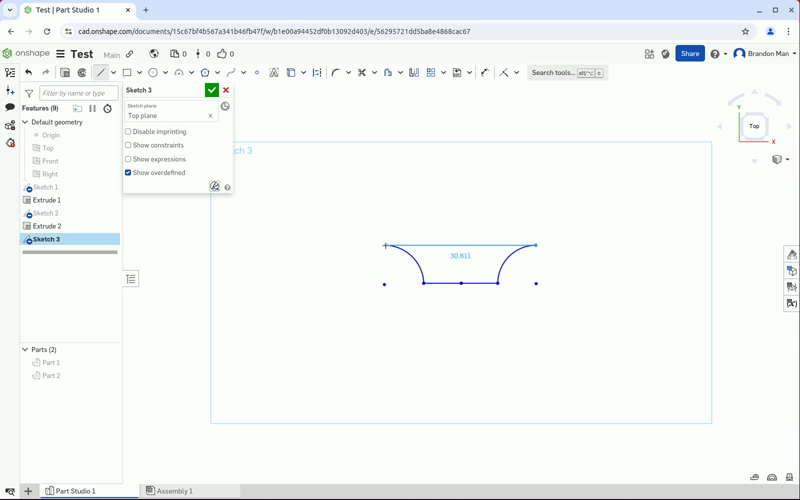
key(esc)
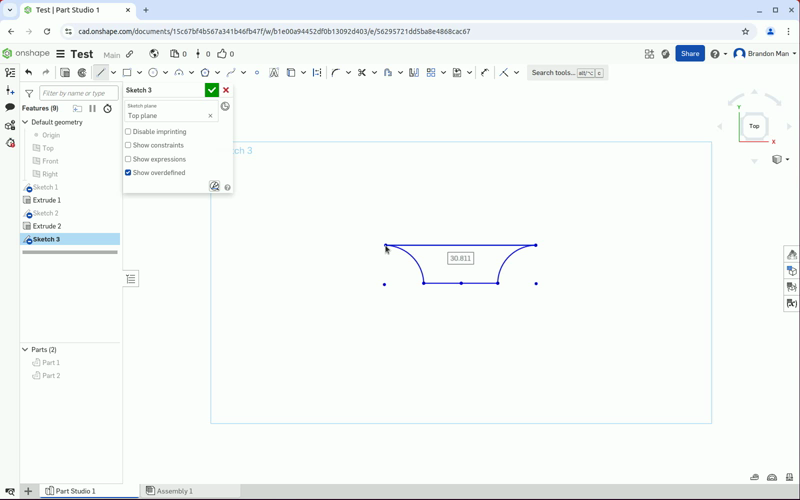
mouse_move(495, 265)
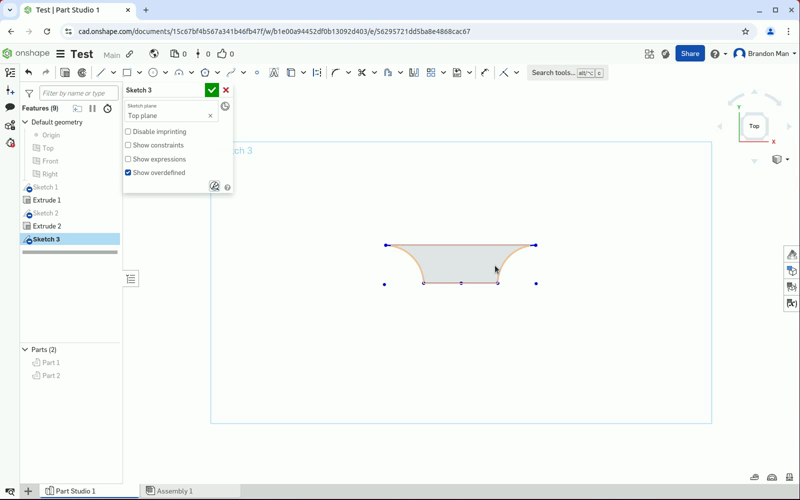
click(495, 265)
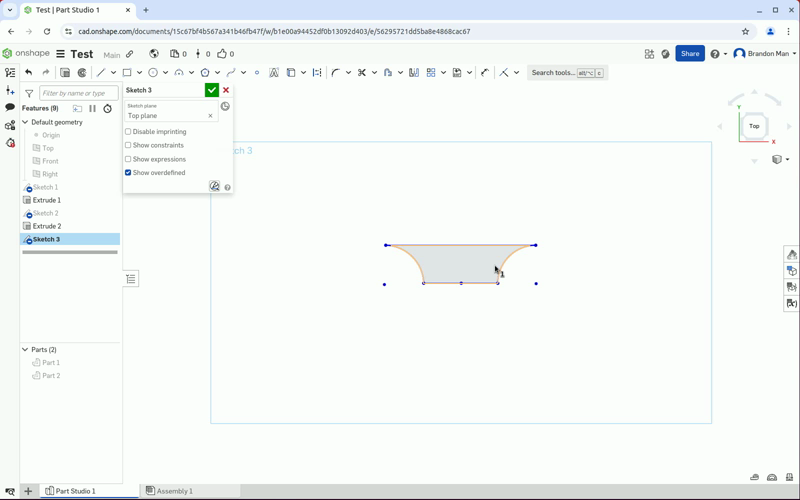
mouse_move(73, 352)
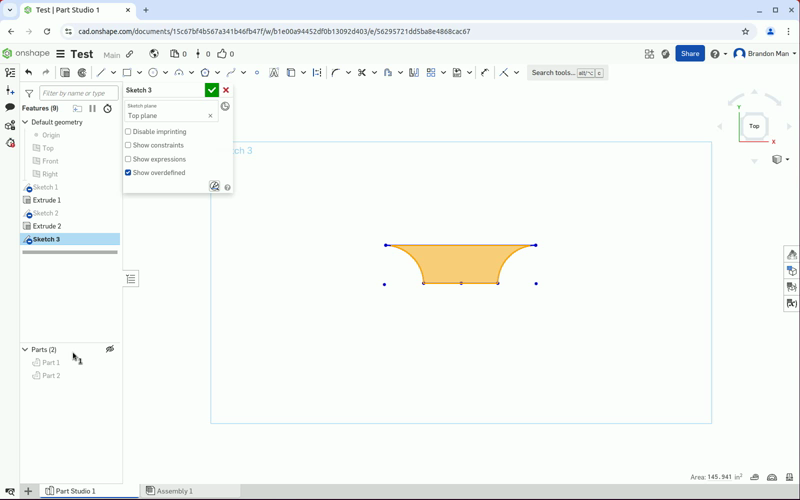
key(shift+y)
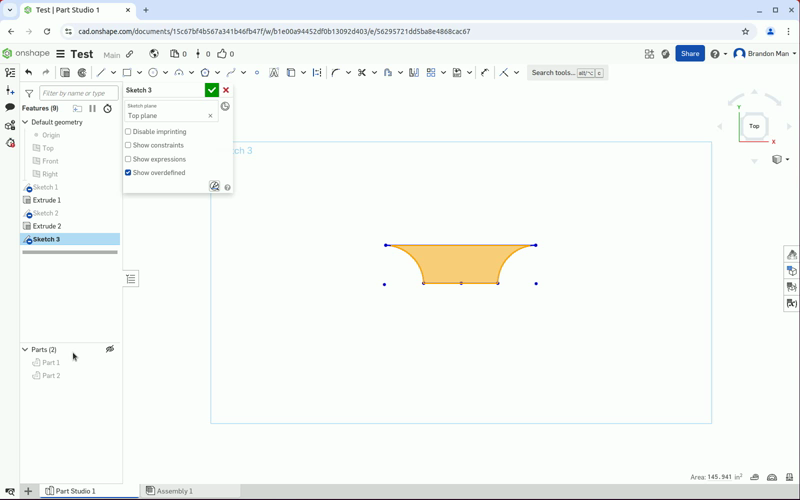
key(shift+e)
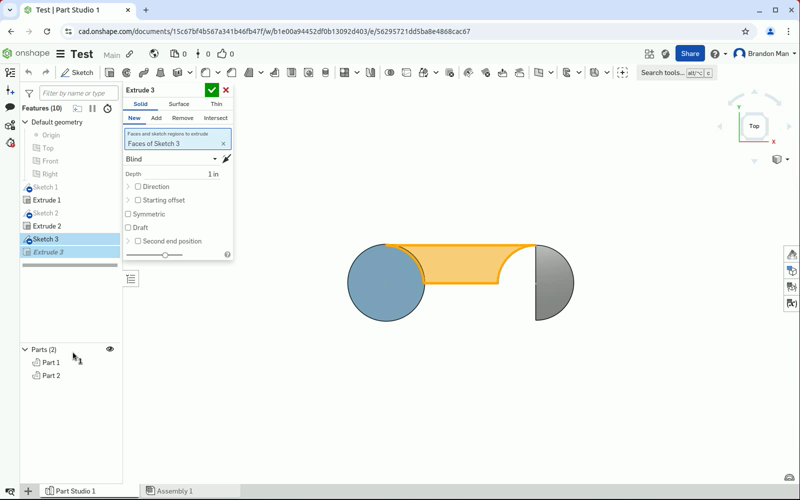
mouse_move(143, 106)
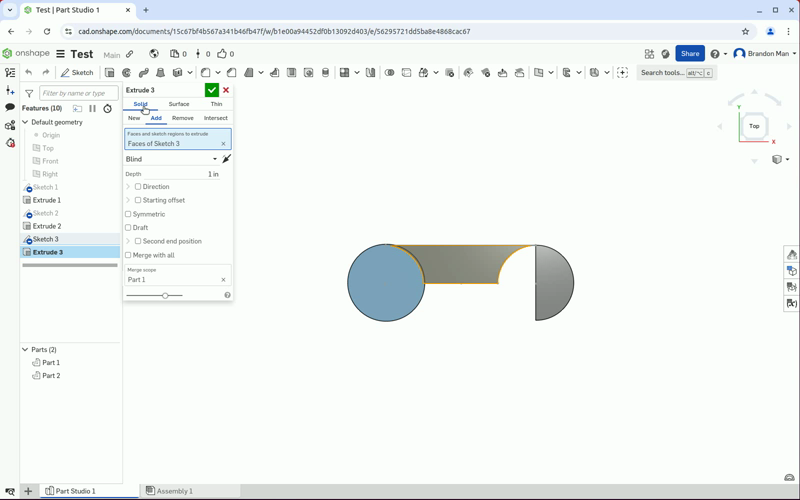
click(143, 106)
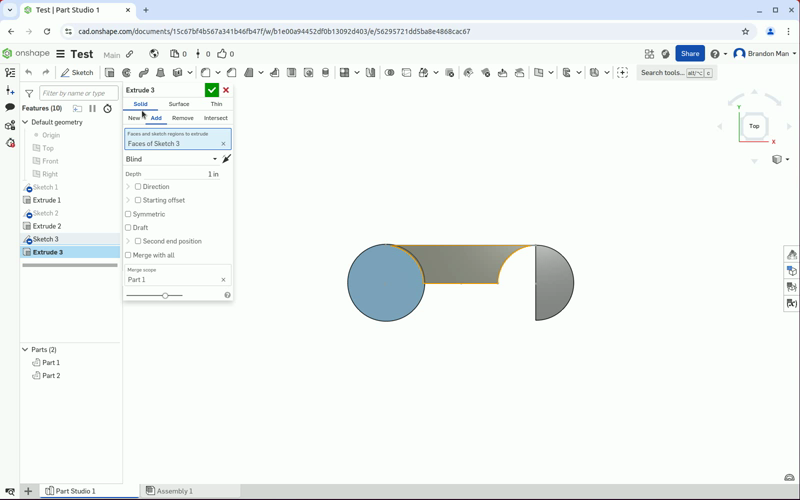
mouse_move(137, 120)
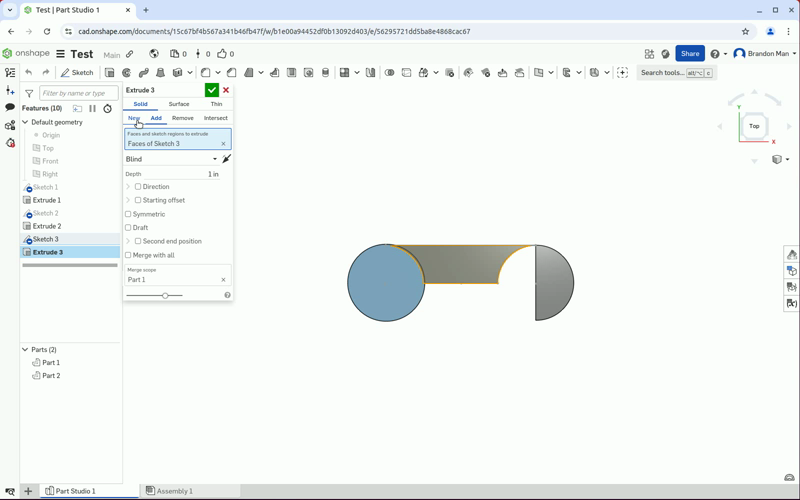
click(137, 120)
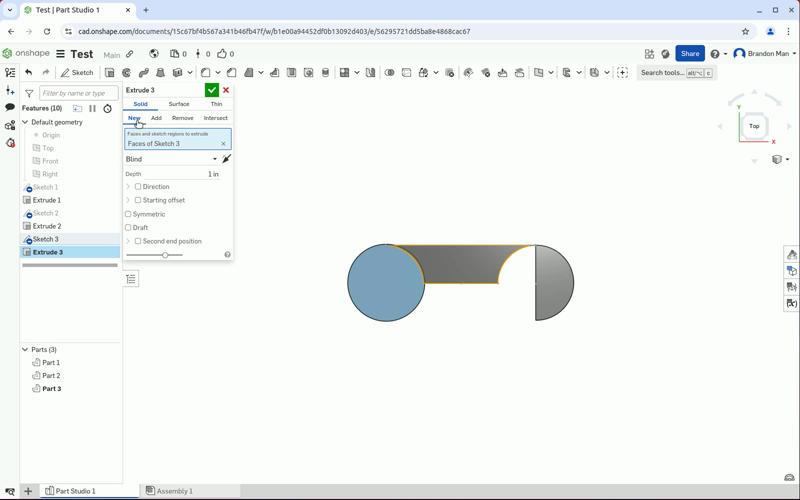
key(tab, 4)
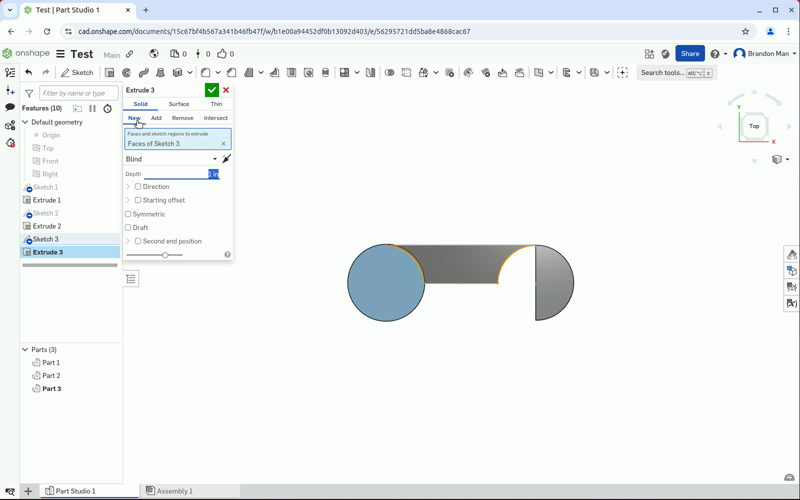
text(2.889)
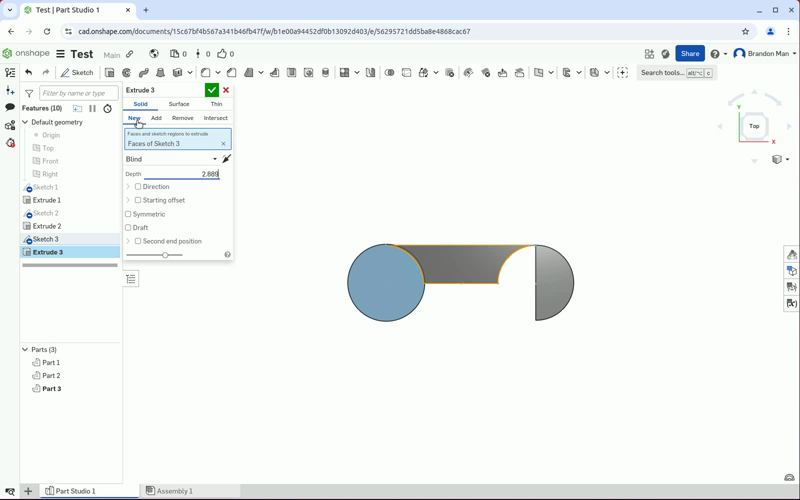
key(enter)
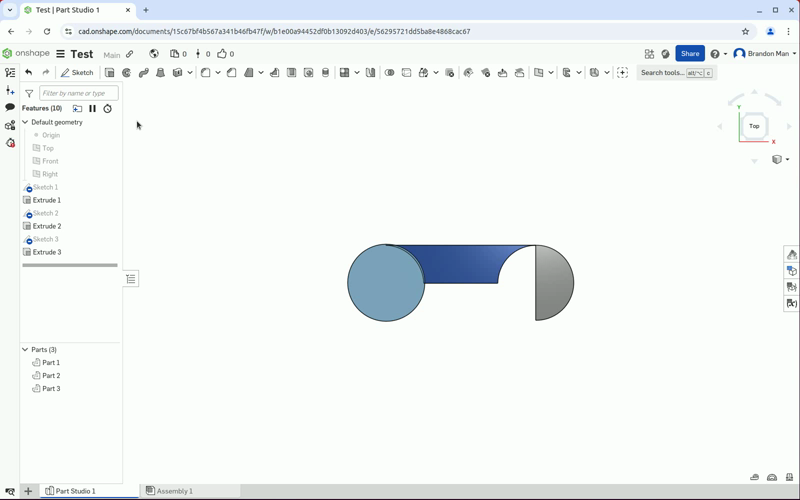
key(shift+h)
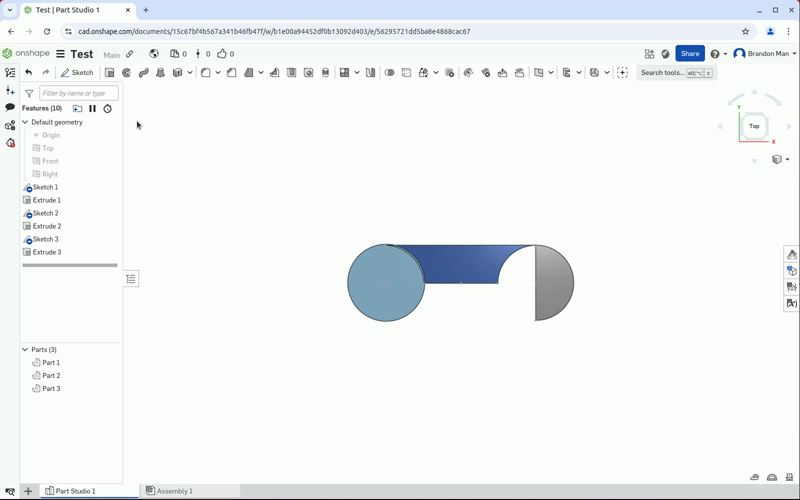
key(shift+h)
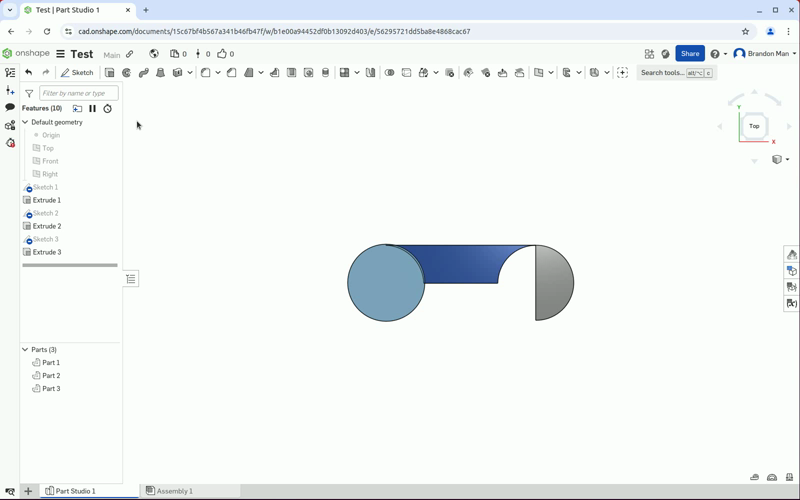
mouse_move(73, 189)
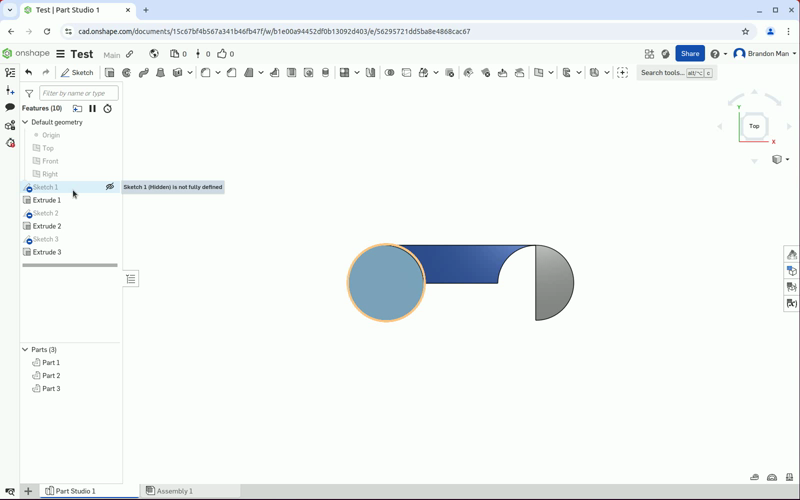
click(73, 189)
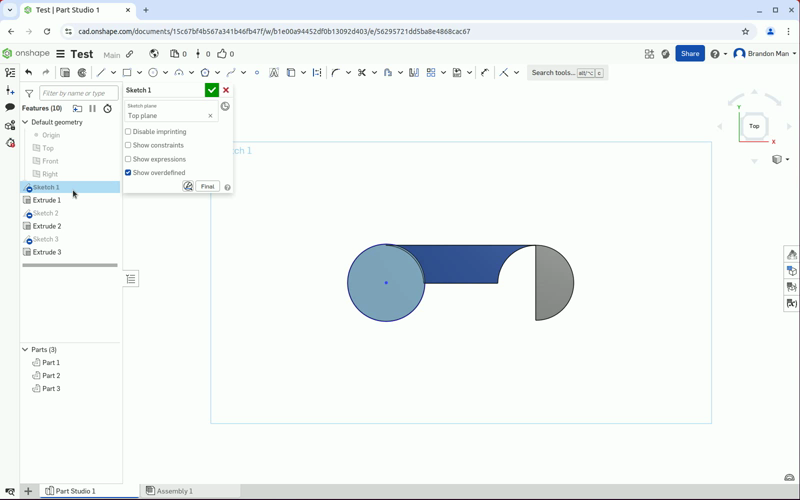
mouse_move(229, 92)
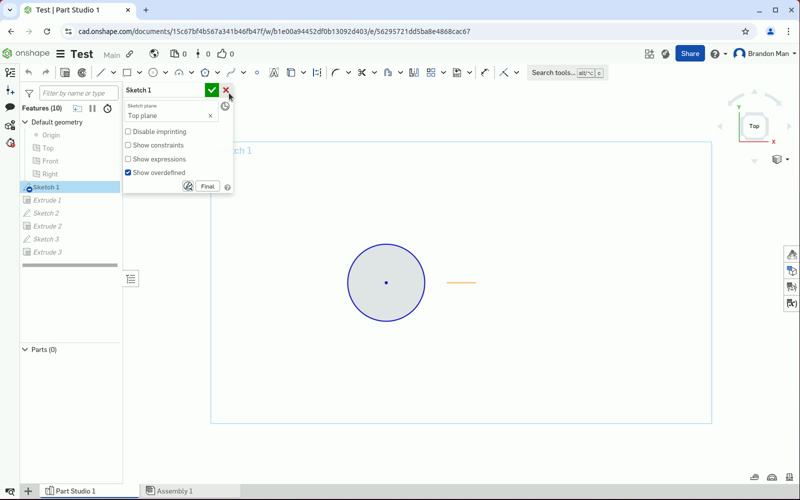
click(229, 92)
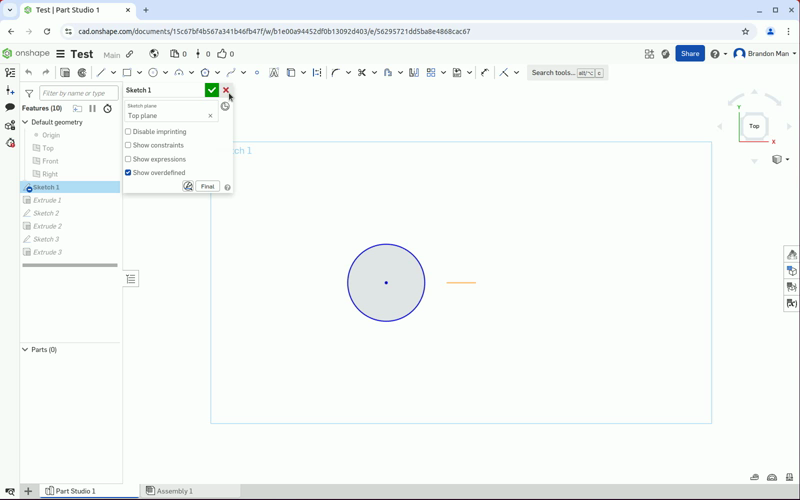
key(shift+s)
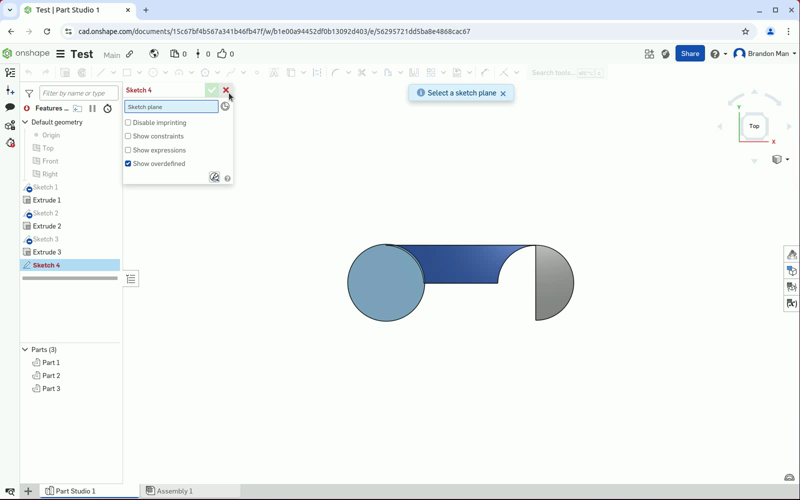
mouse_move(73, 150)
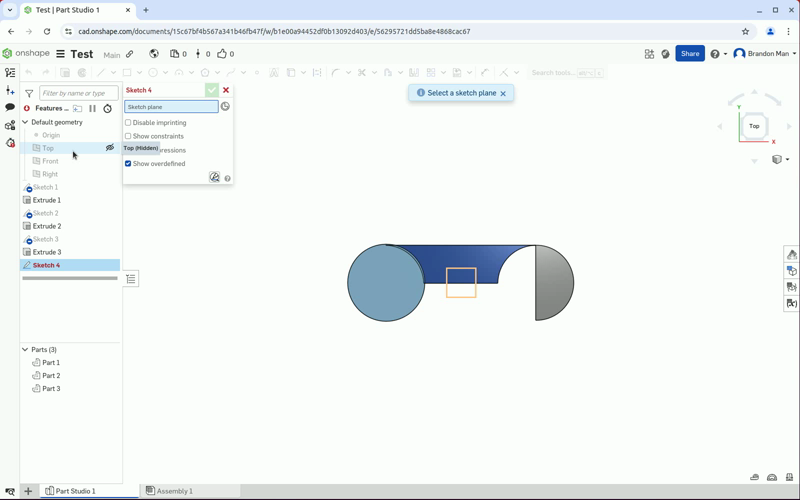
click(73, 150)
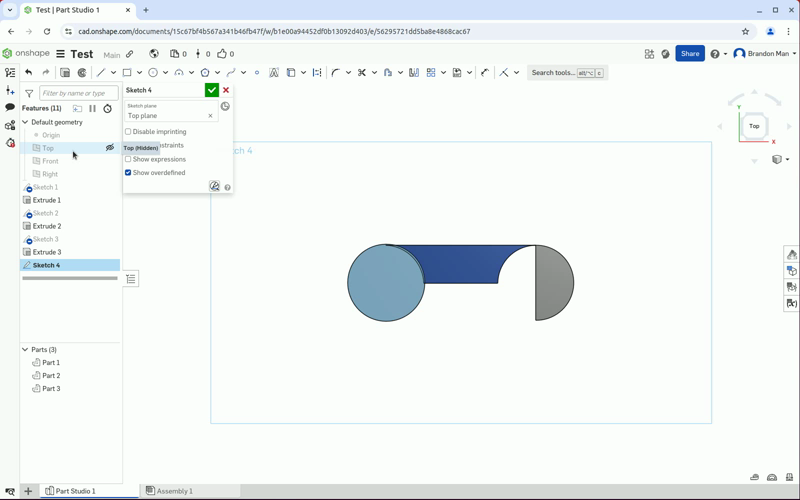
mouse_move(73, 352)
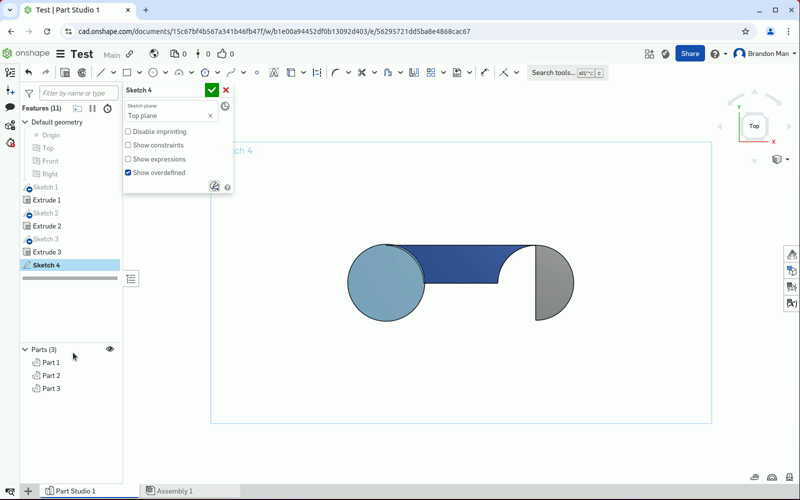
key(y)
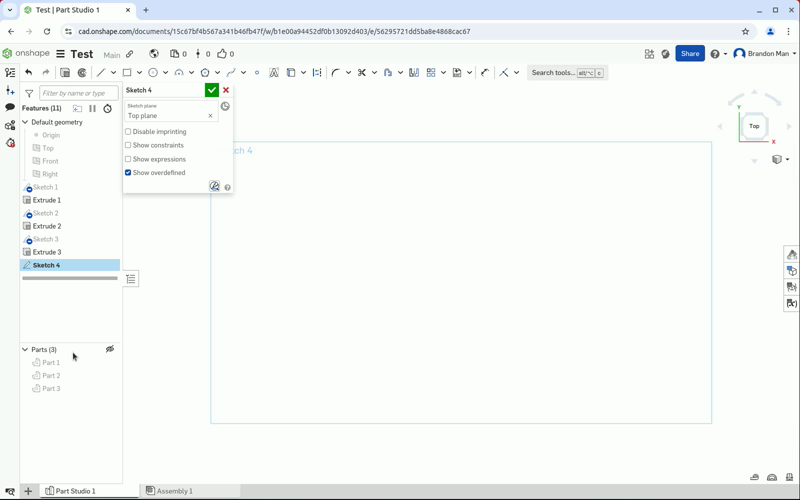
key(l)
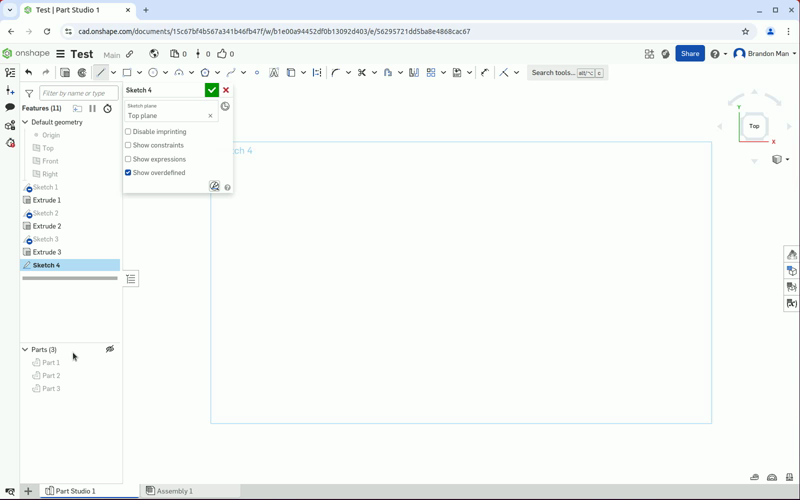
key_down(shift)
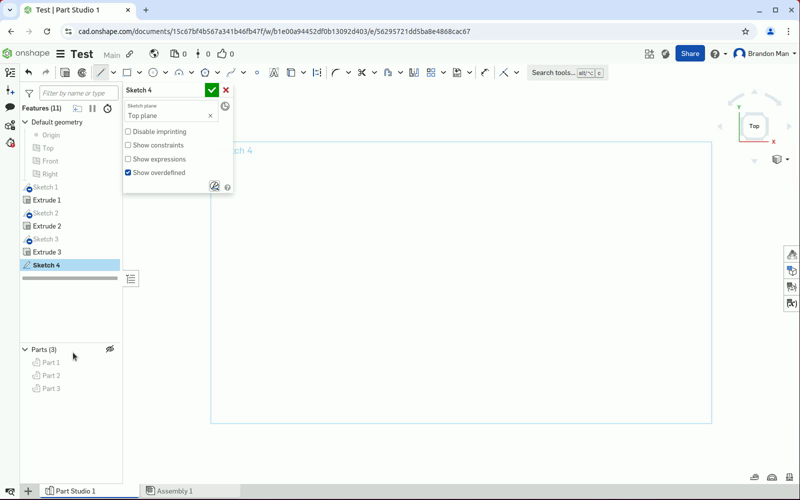
mouse_move(385, 320)
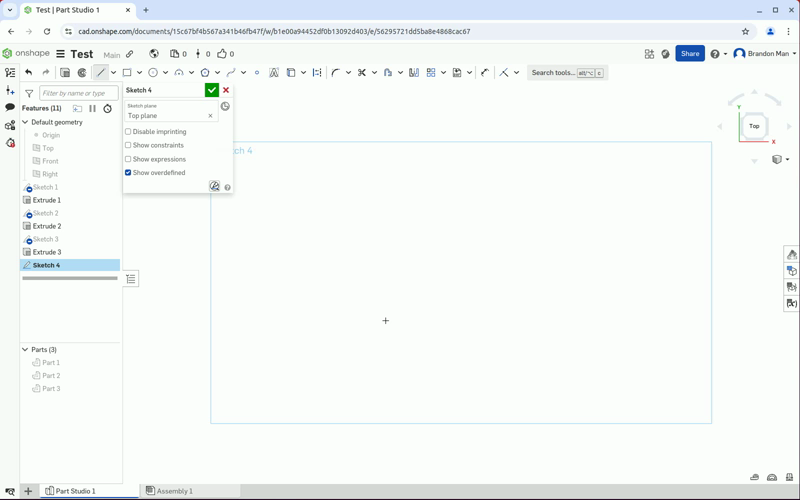
click(385, 320)
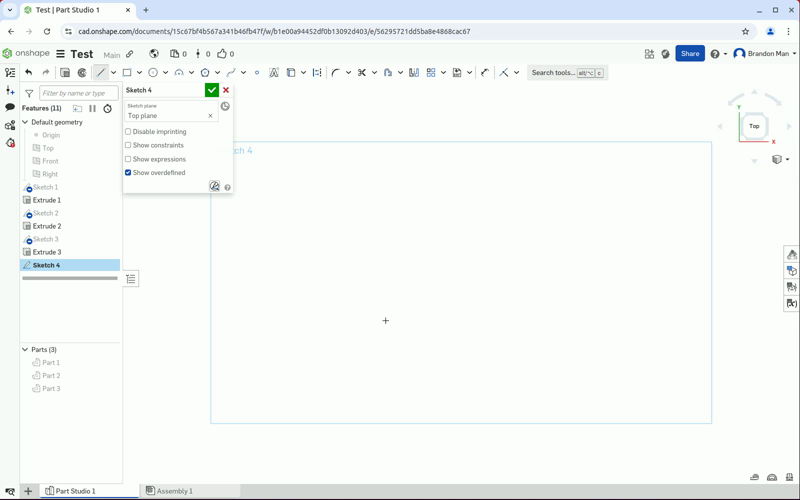
key_up(shift)
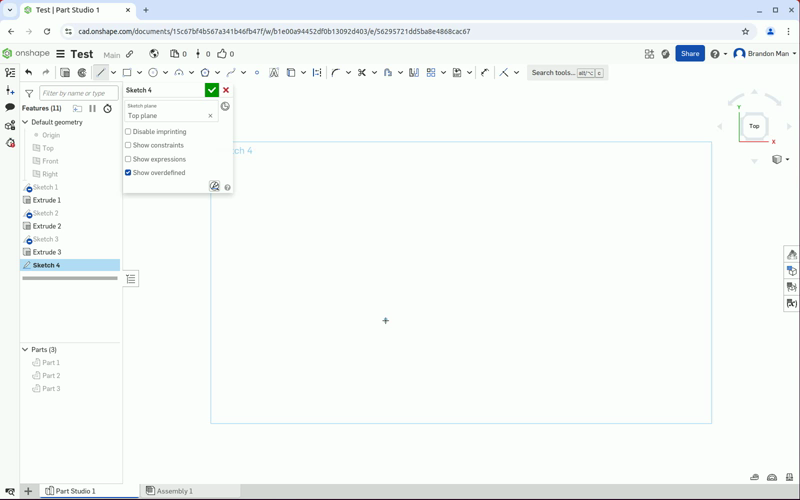
key_down(shift)
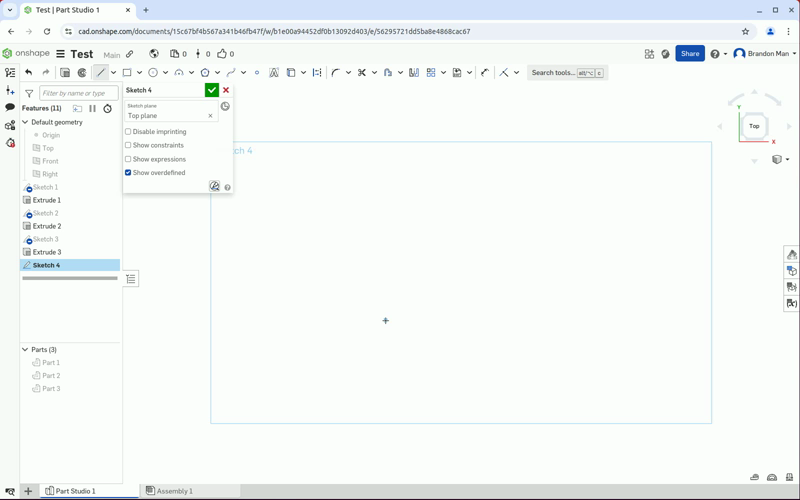
mouse_move(535, 320)
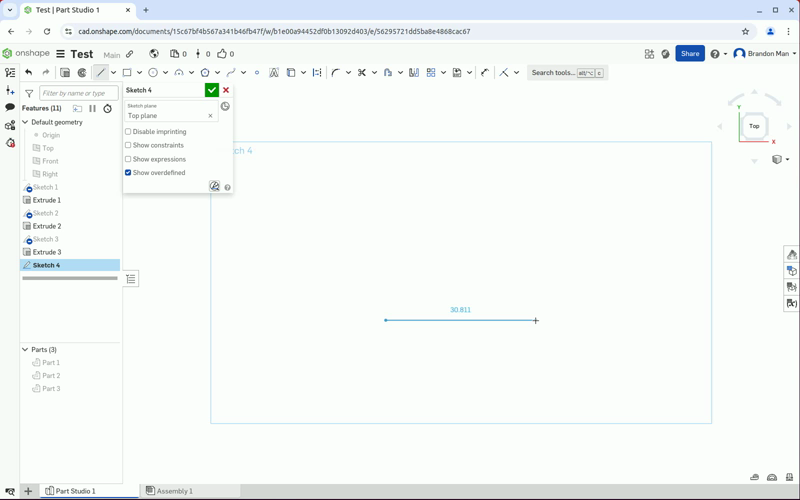
click(535, 320)
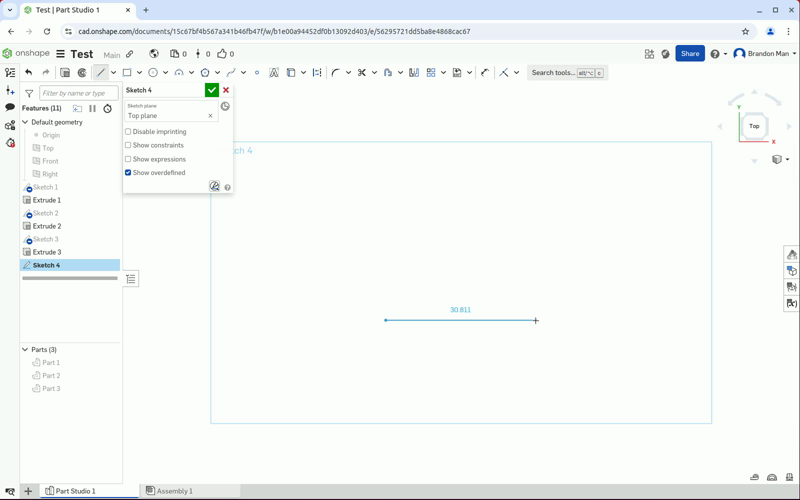
key_up(shift)
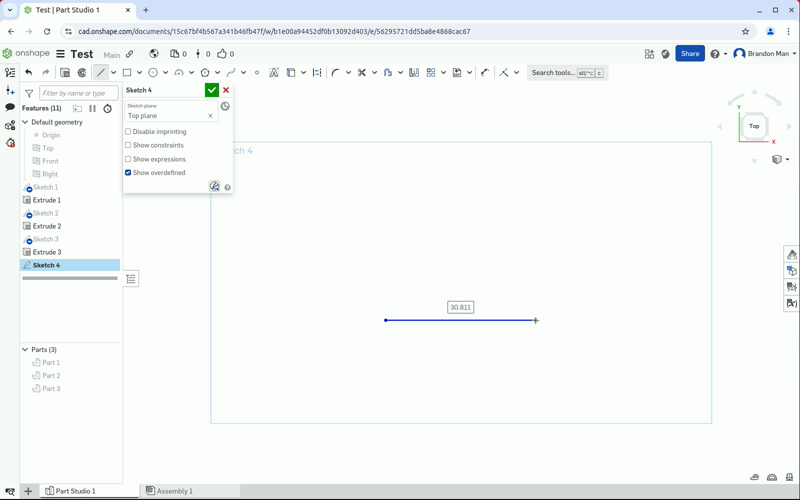
key(esc)
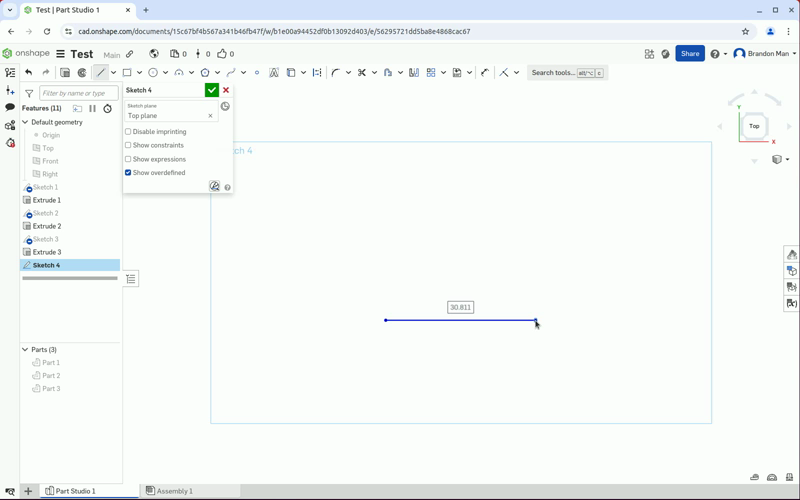
key(a)
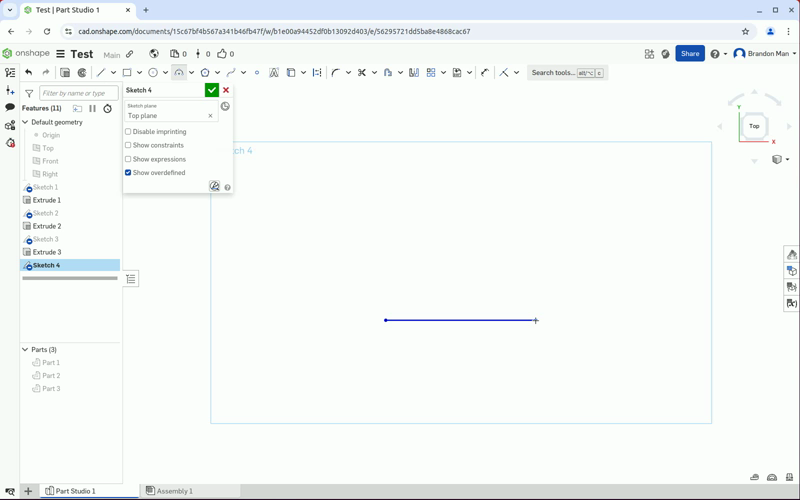
mouse_move(535, 320)
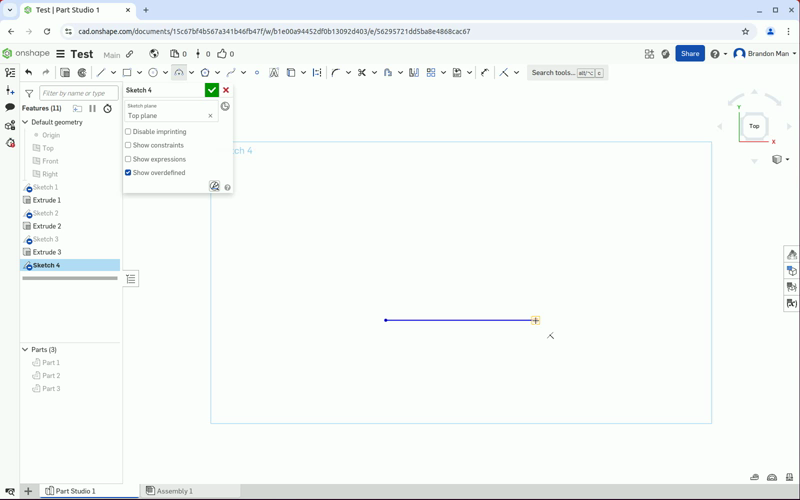
click(535, 320)
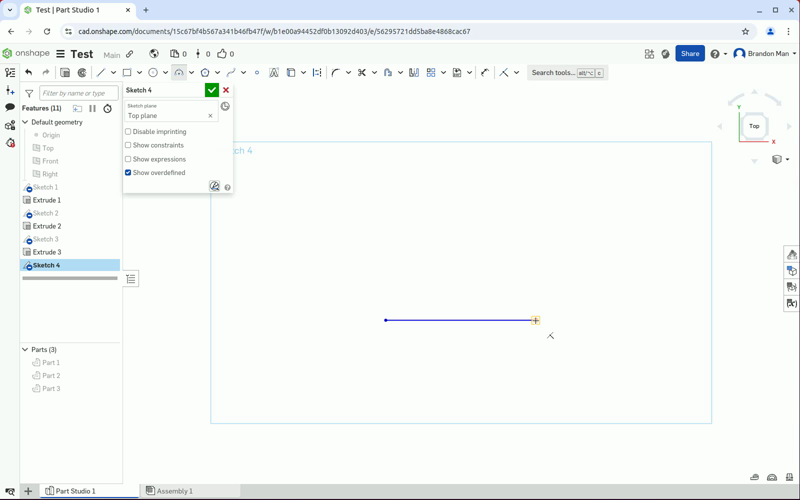
key_down(shift)
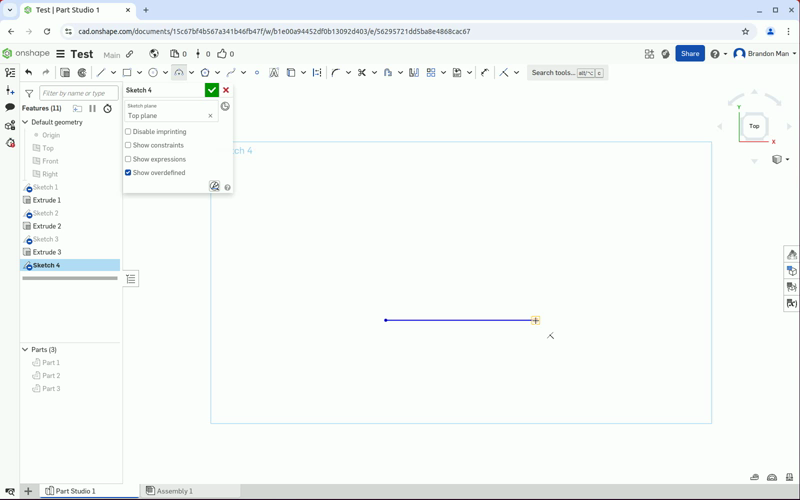
mouse_move(497, 282)
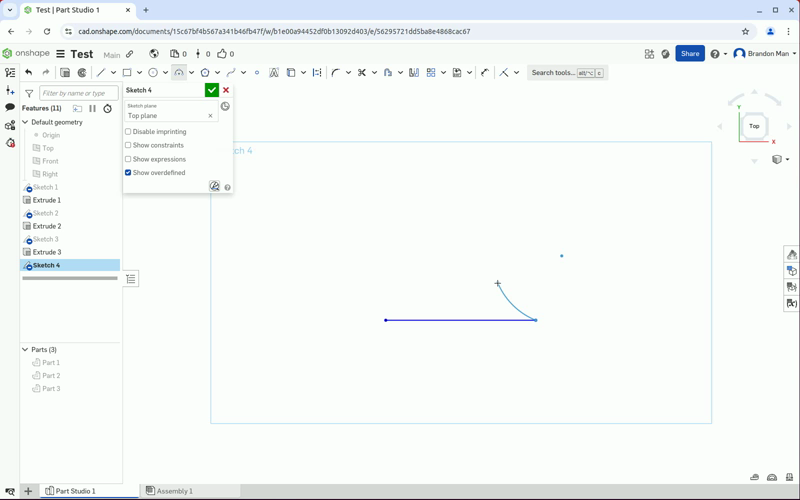
click(497, 282)
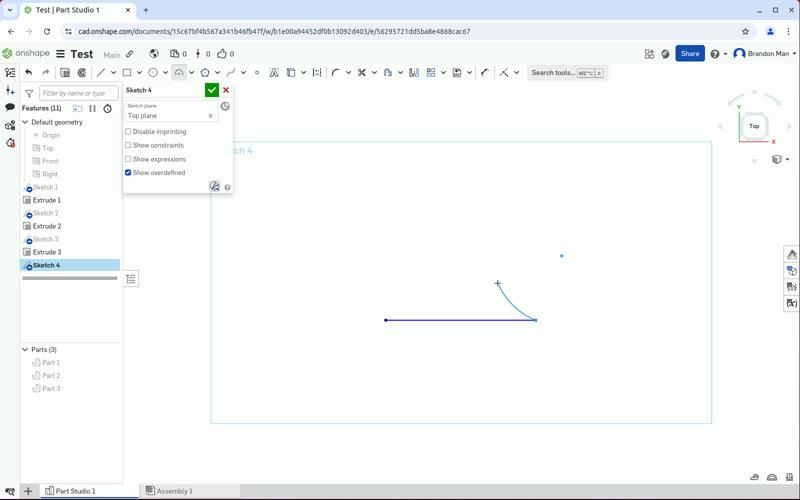
mouse_move(508, 309)
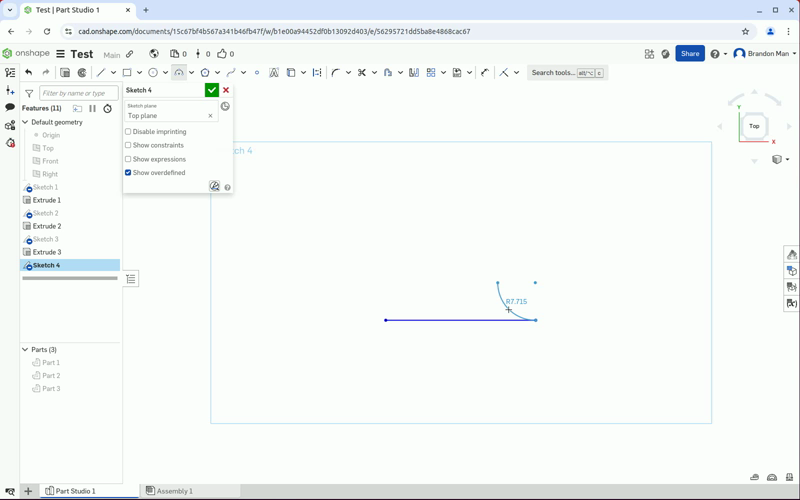
click(508, 309)
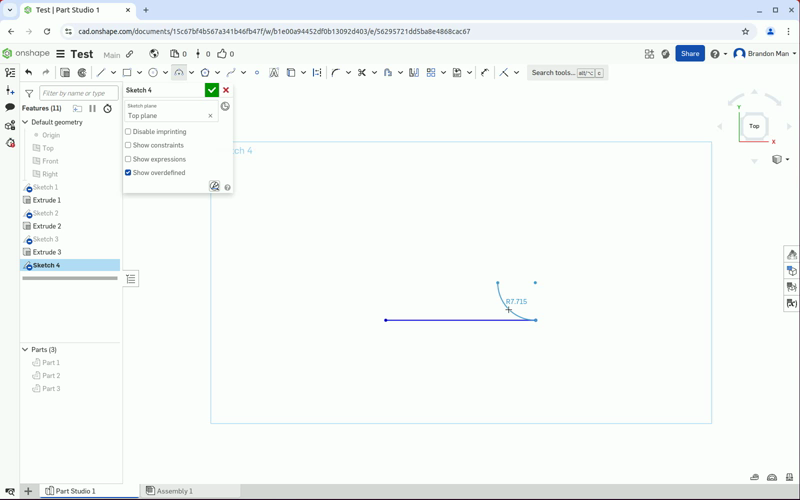
key_up(shift)
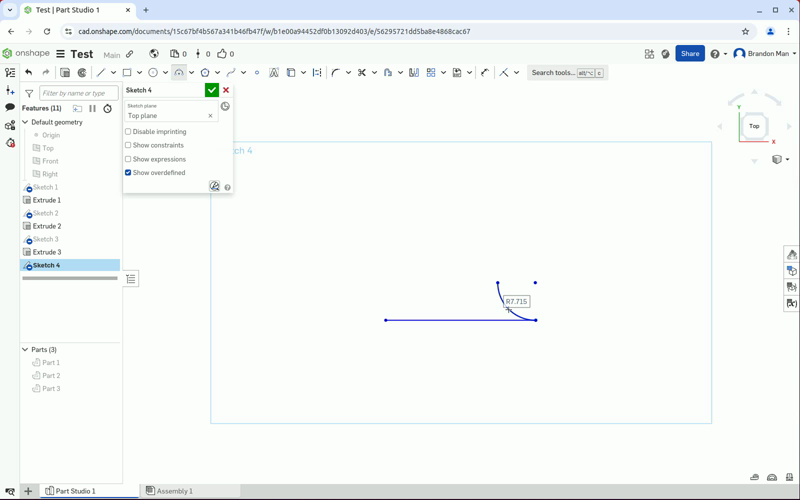
key(esc)
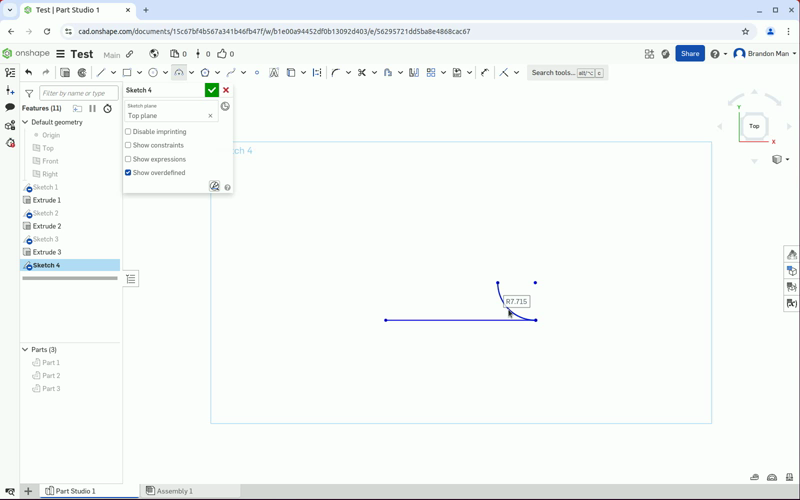
key(l)
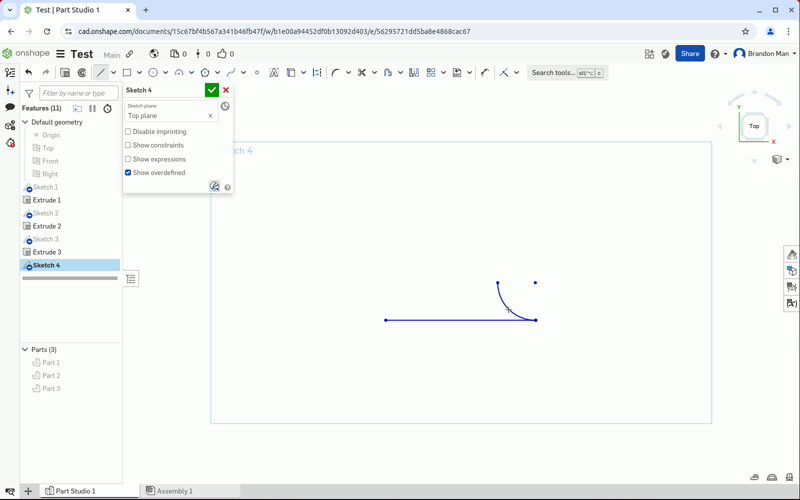
mouse_move(497, 282)
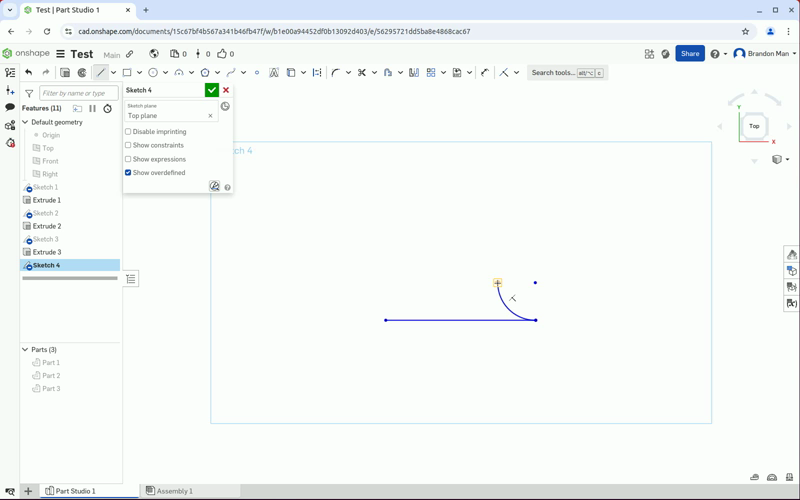
click(497, 282)
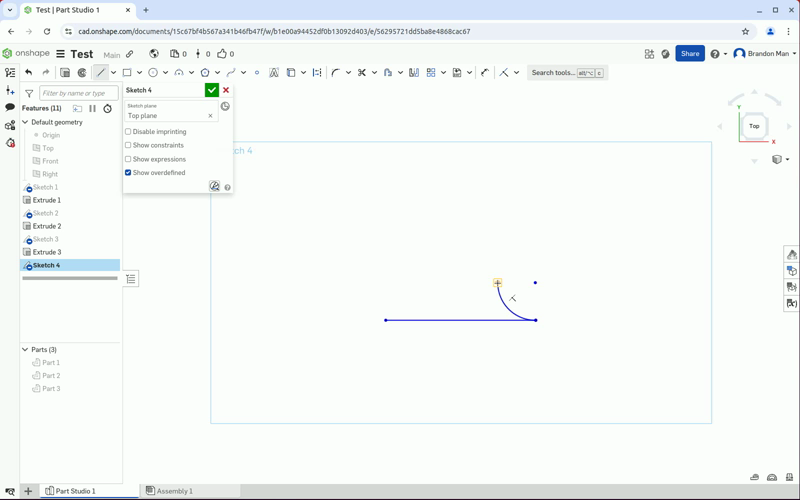
key_down(shift)
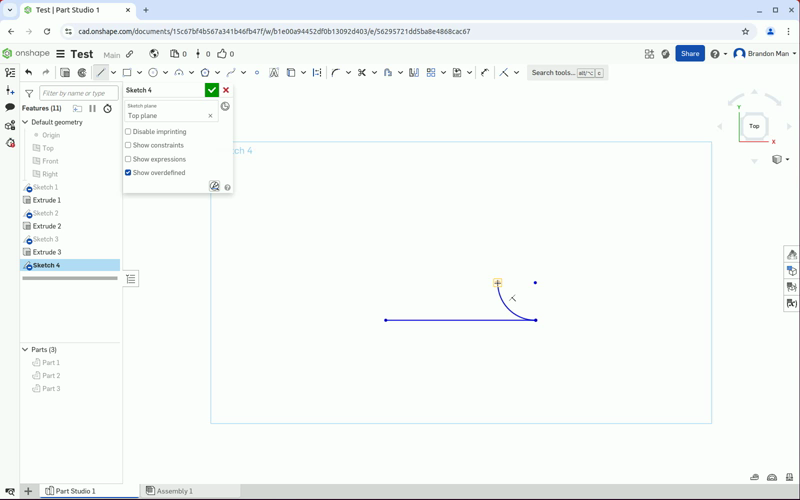
mouse_move(527, 282)
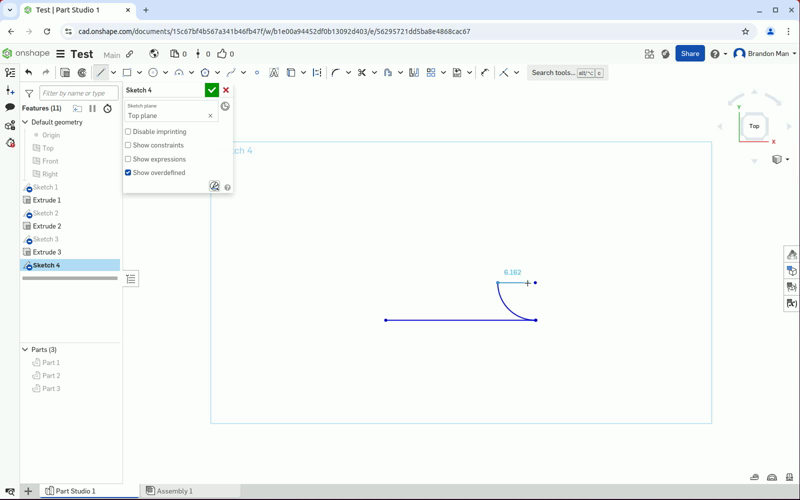
mouse_move(461, 282)
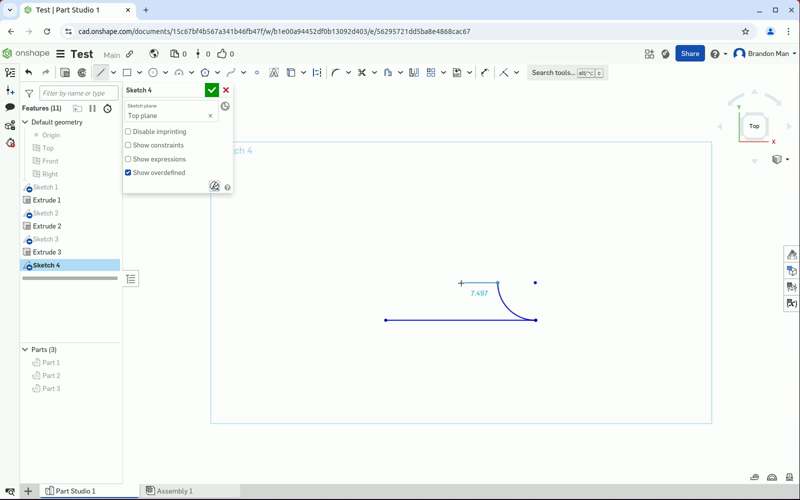
click(461, 282)
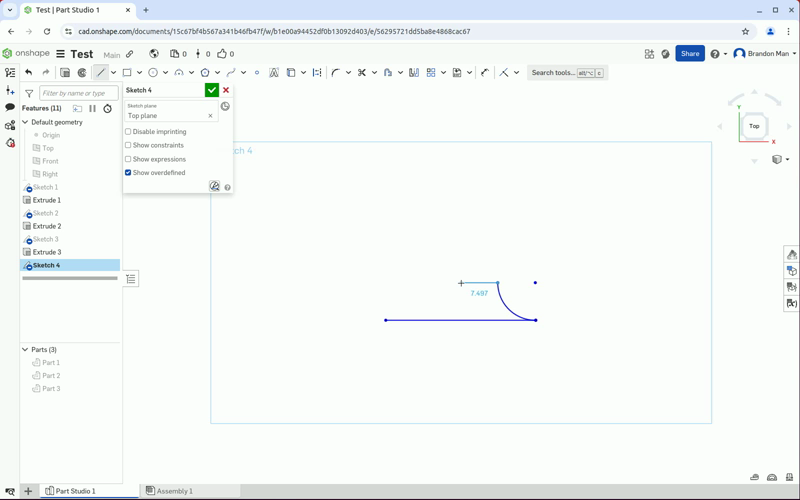
key_up(shift)
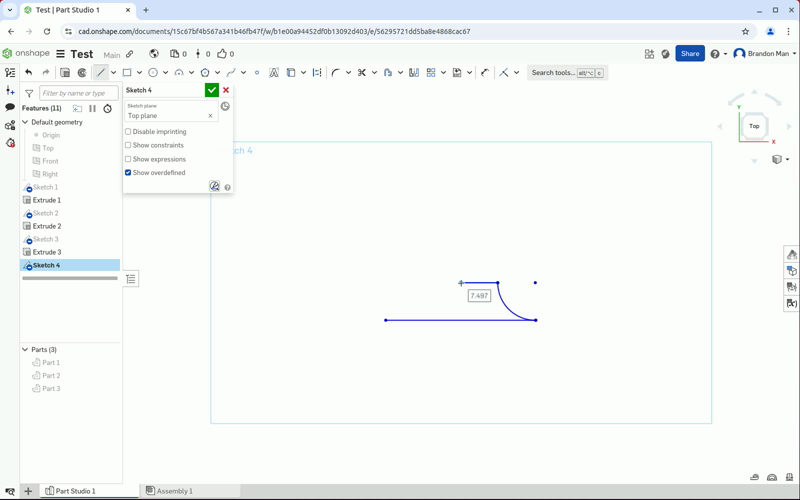
key_down(shift)
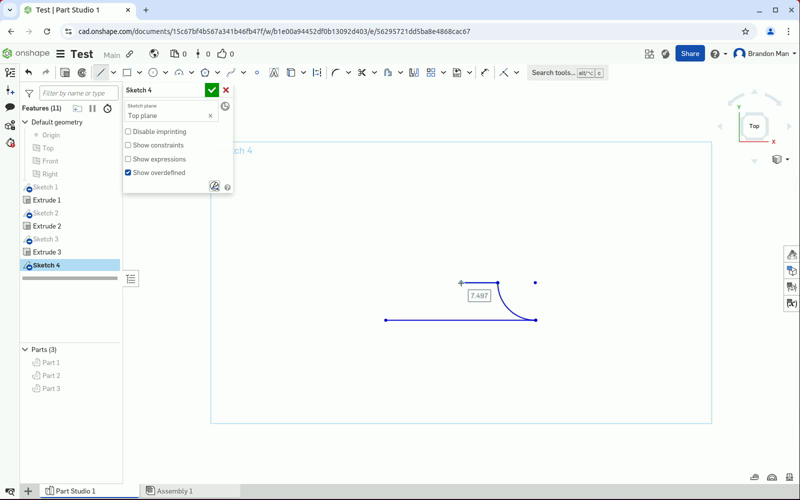
mouse_move(491, 282)
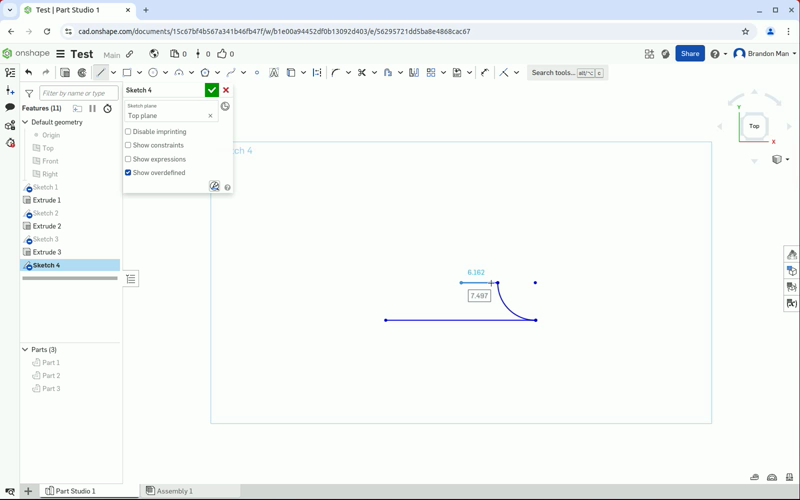
mouse_move(423, 282)
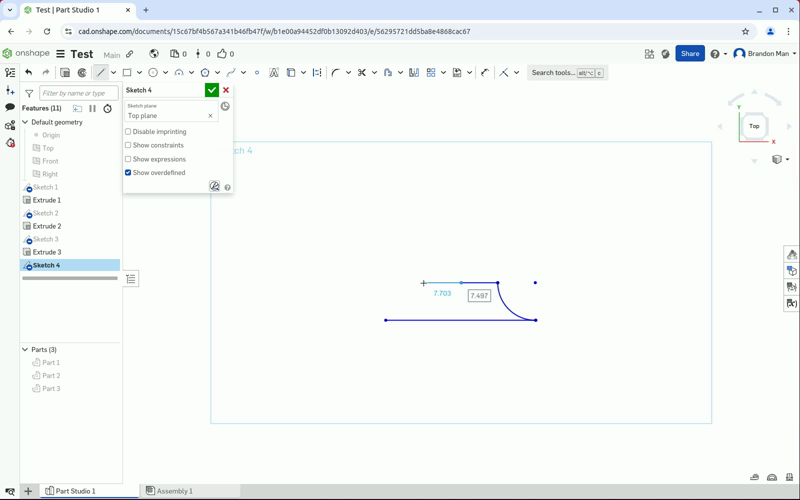
click(423, 282)
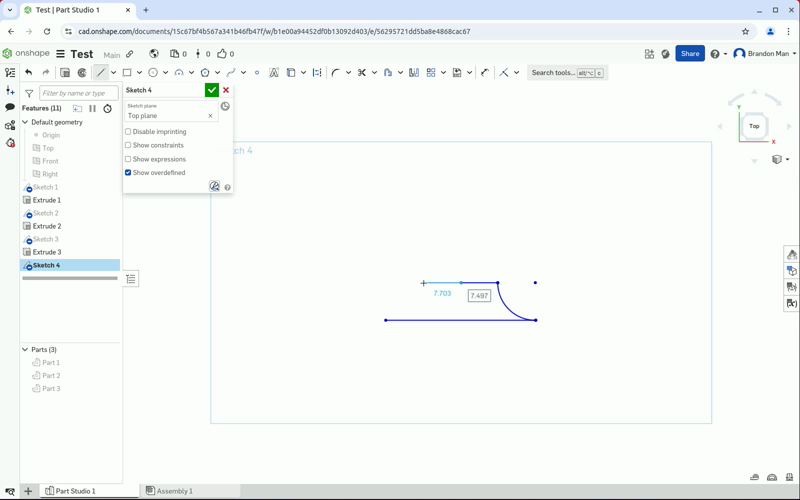
key_up(shift)
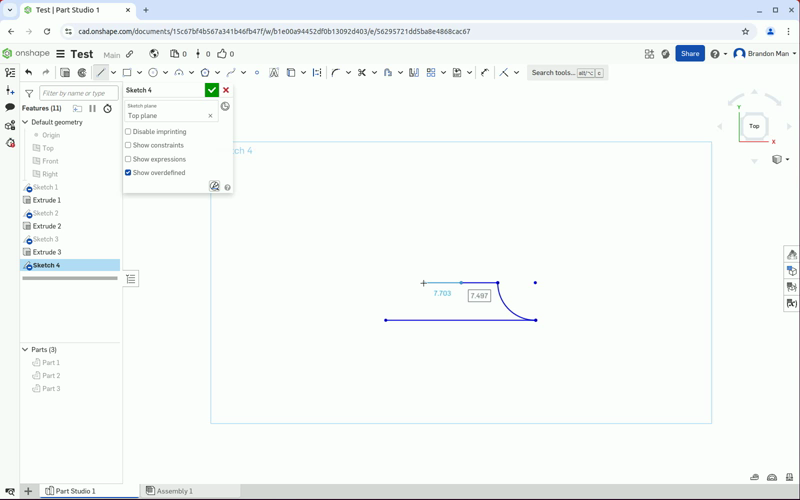
key(esc)
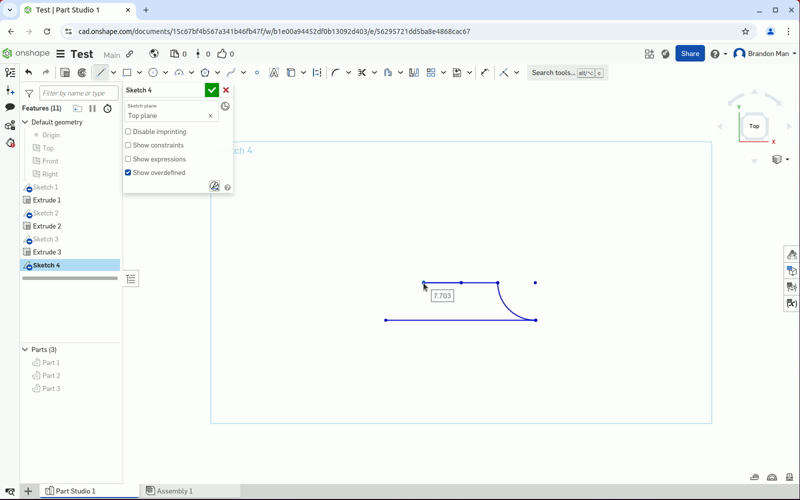
key(a)
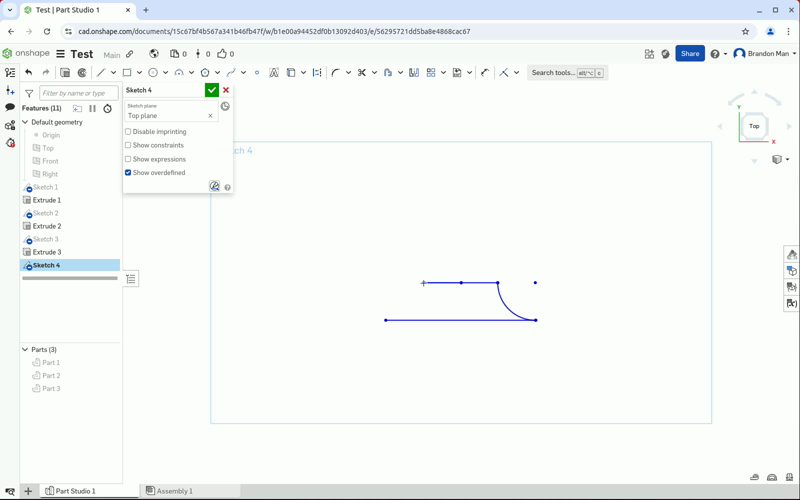
mouse_move(423, 282)
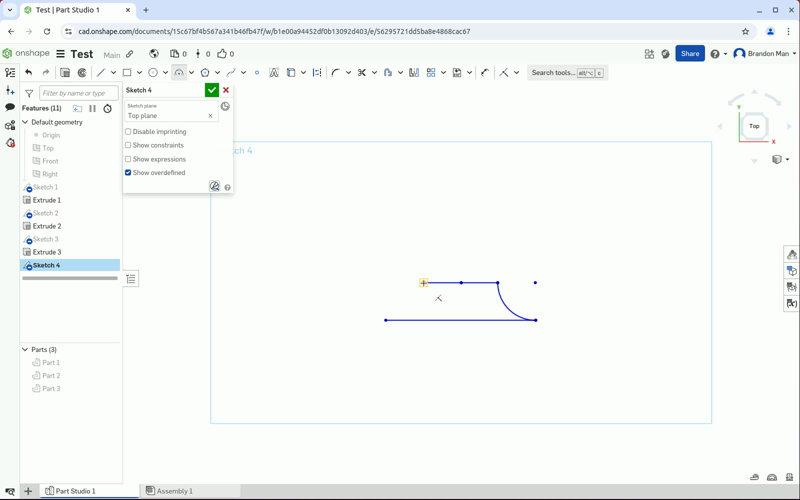
click(423, 282)
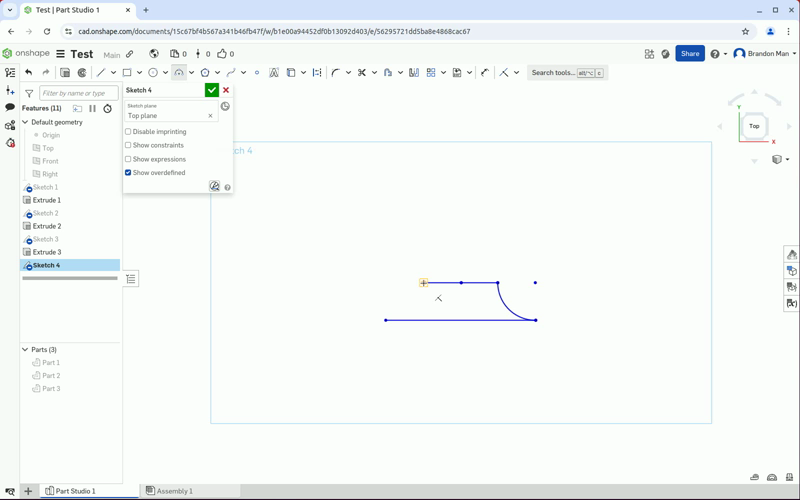
mouse_move(385, 320)
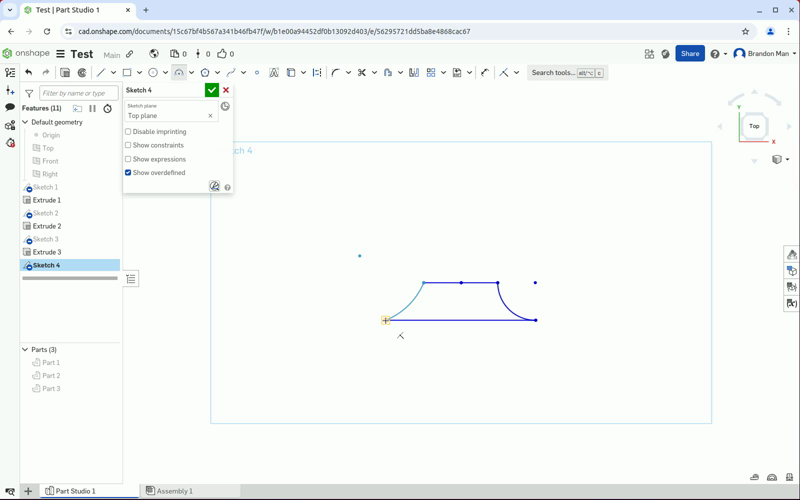
click(385, 320)
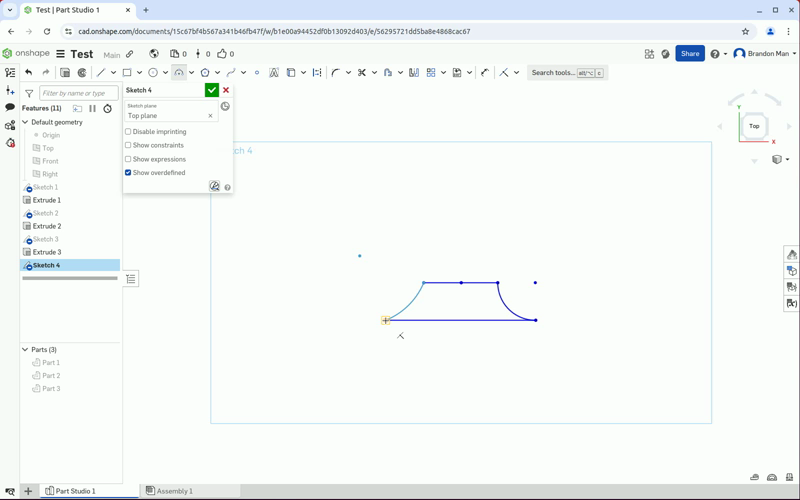
key_down(shift)
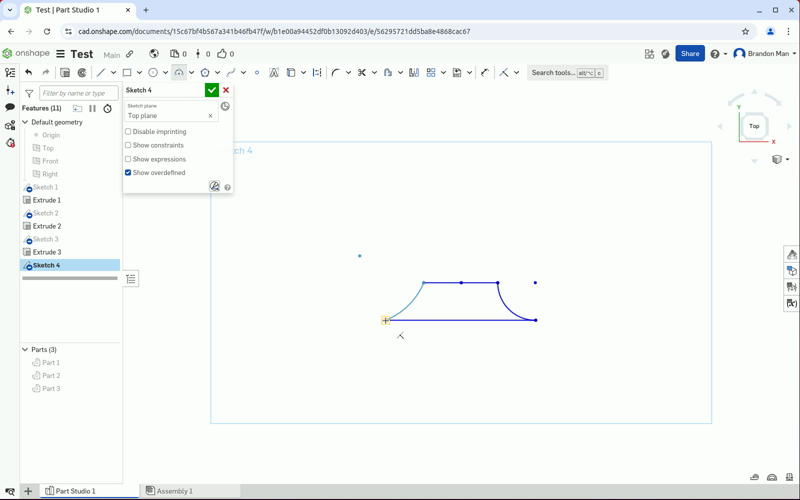
mouse_move(412, 309)
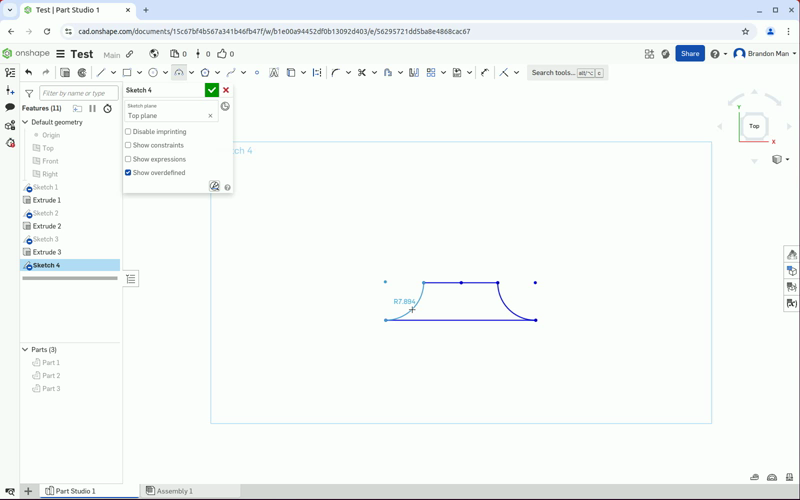
click(412, 309)
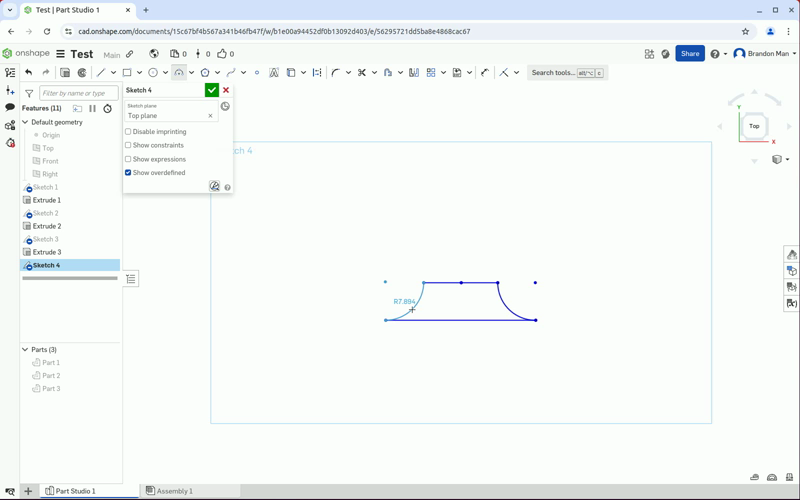
key_up(shift)
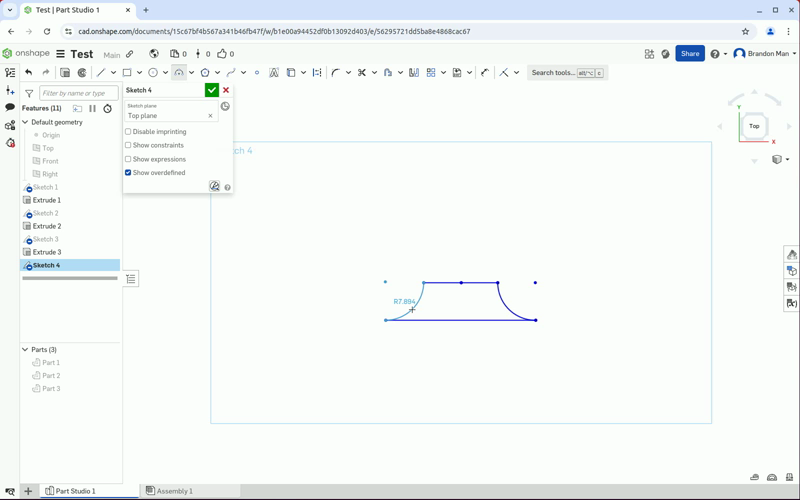
key(esc)
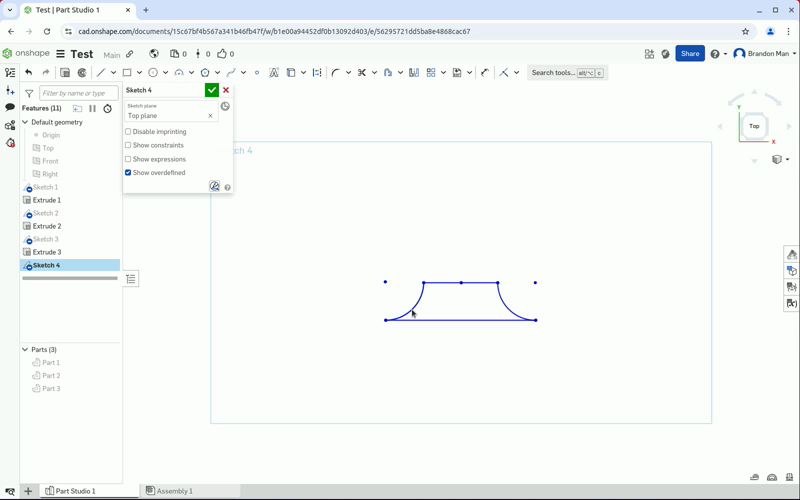
mouse_move(487, 303)
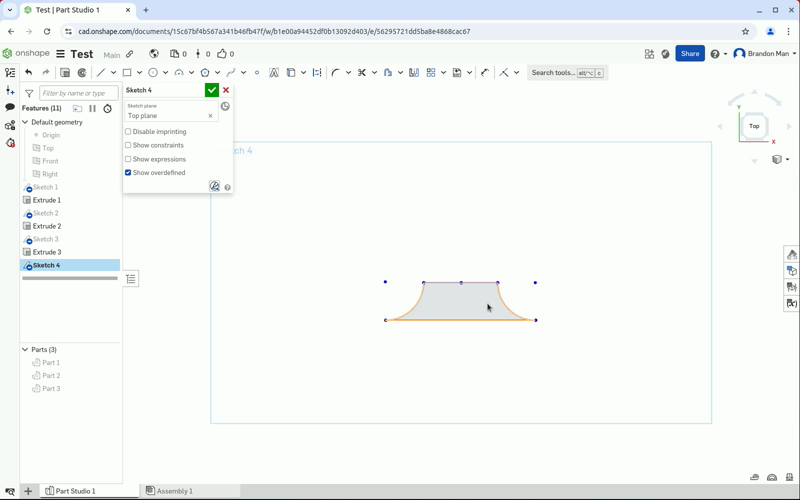
click(487, 303)
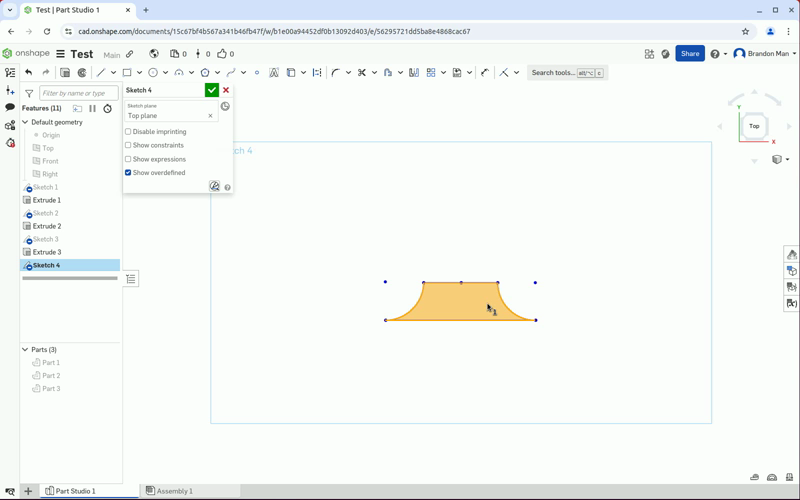
mouse_move(73, 352)
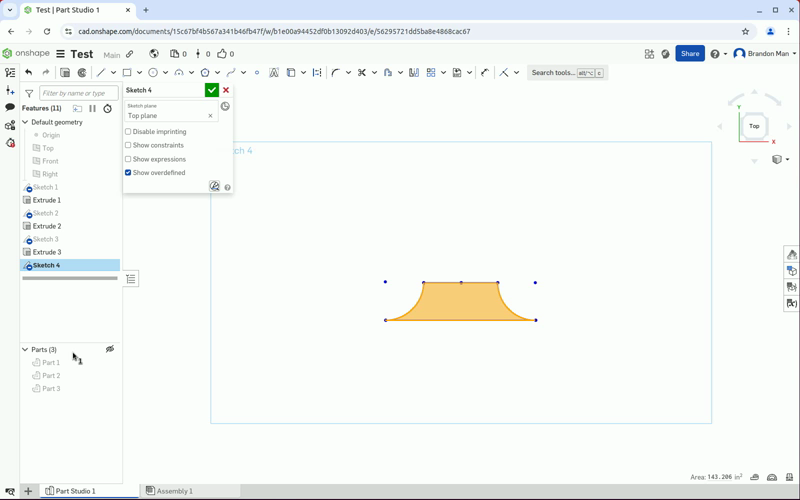
key(shift+y)
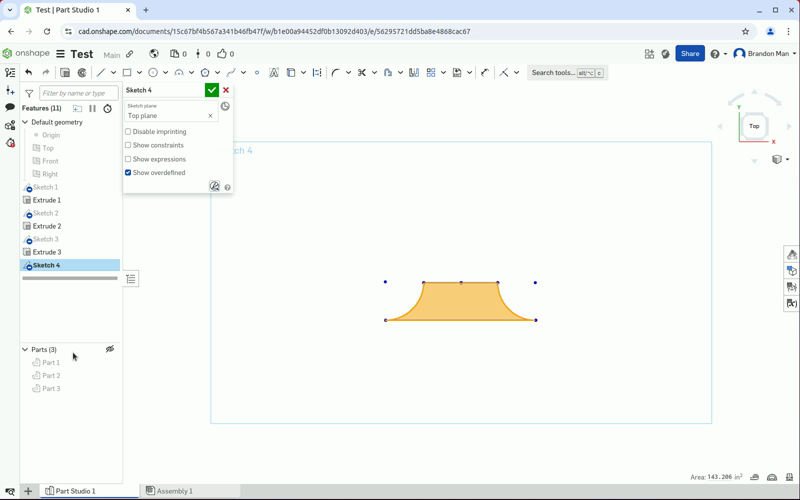
key(shift+e)
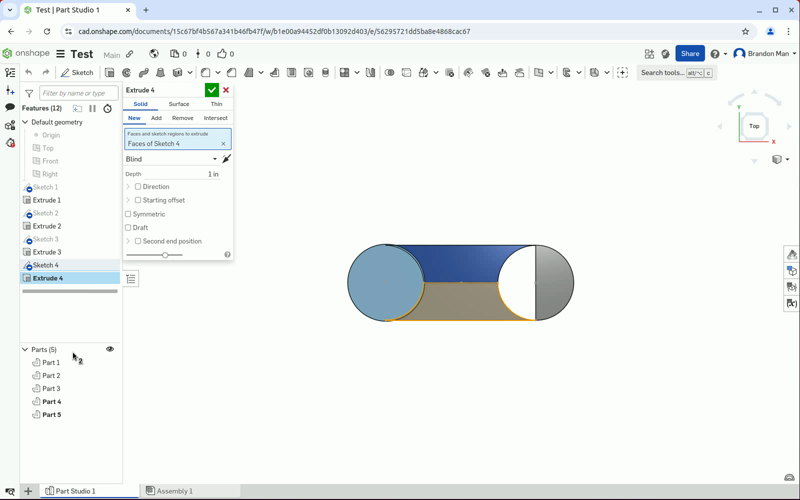
mouse_move(143, 106)
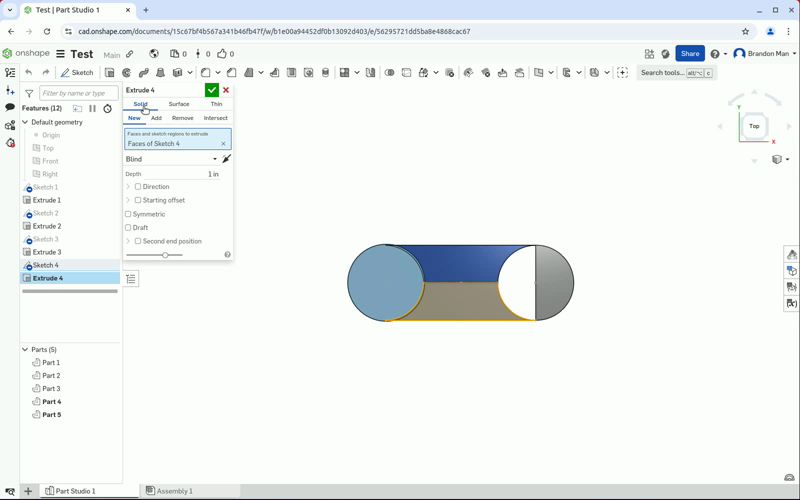
click(143, 106)
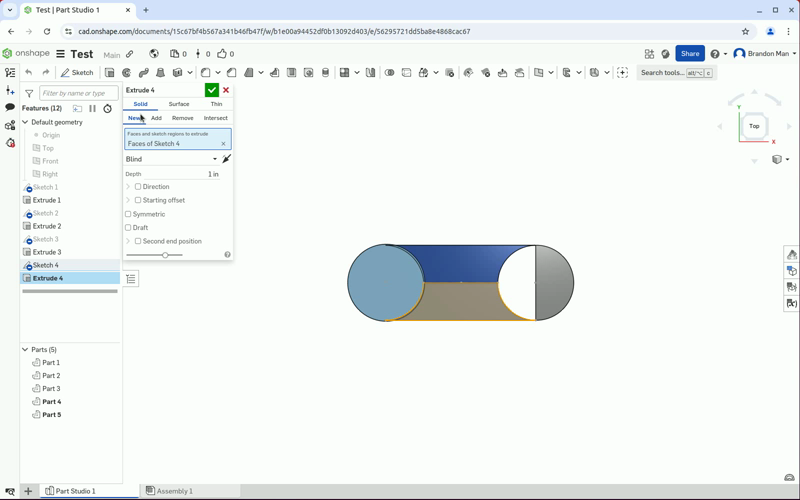
mouse_move(137, 120)
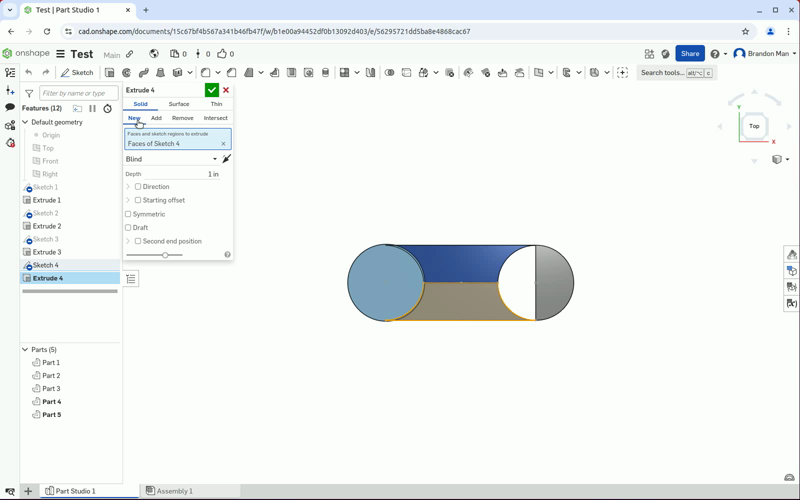
click(137, 120)
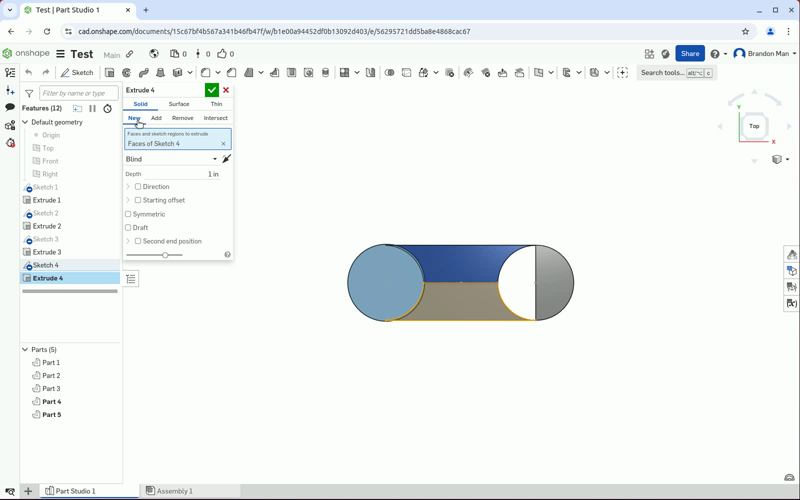
key(tab, 4)
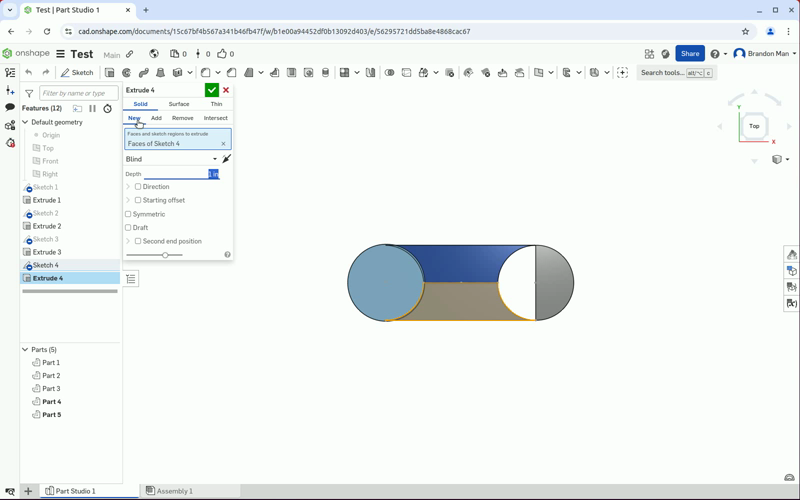
text(2.889)
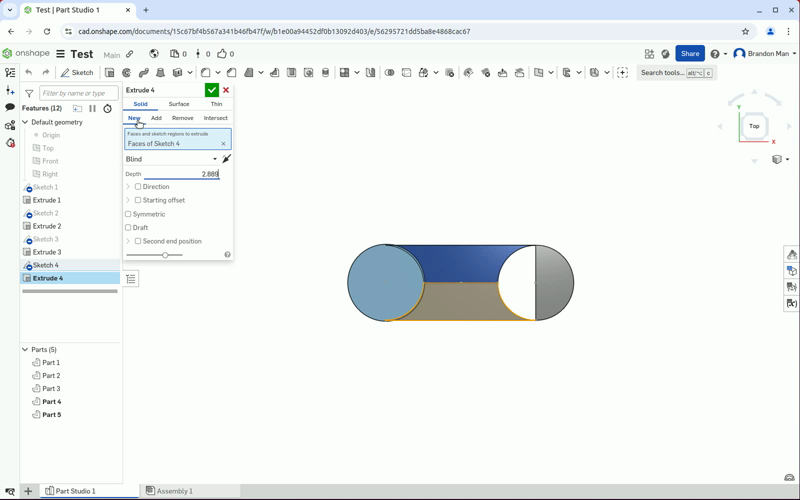
key(enter)
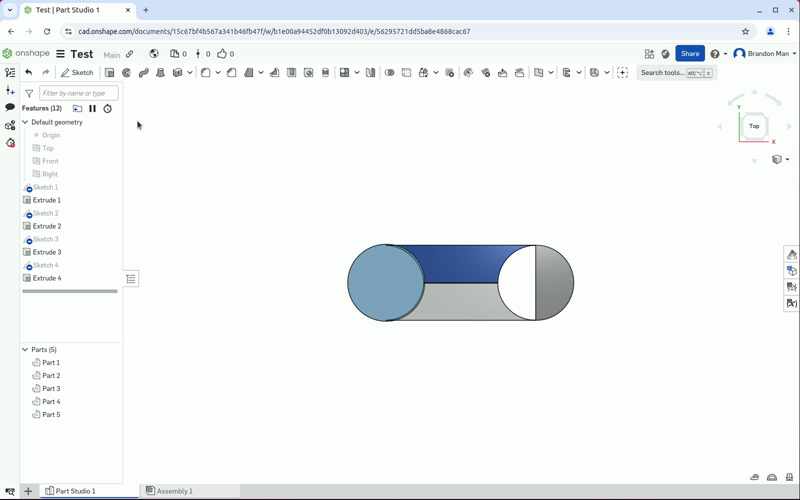
key(shift+h)
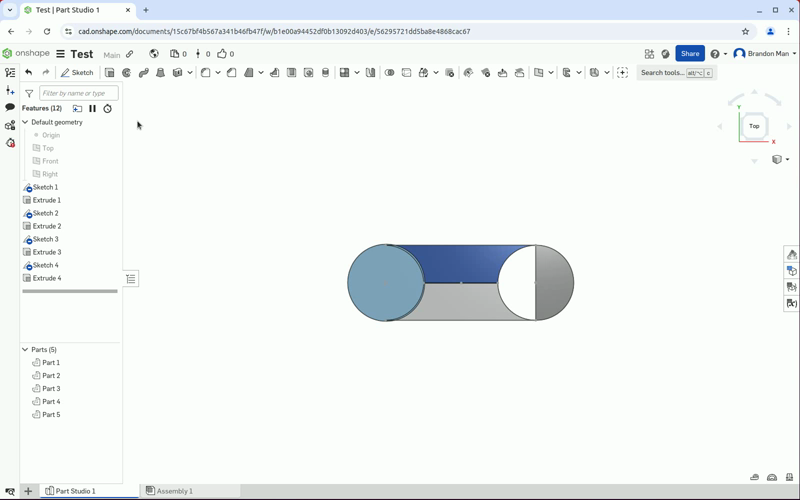
key(shift+h)
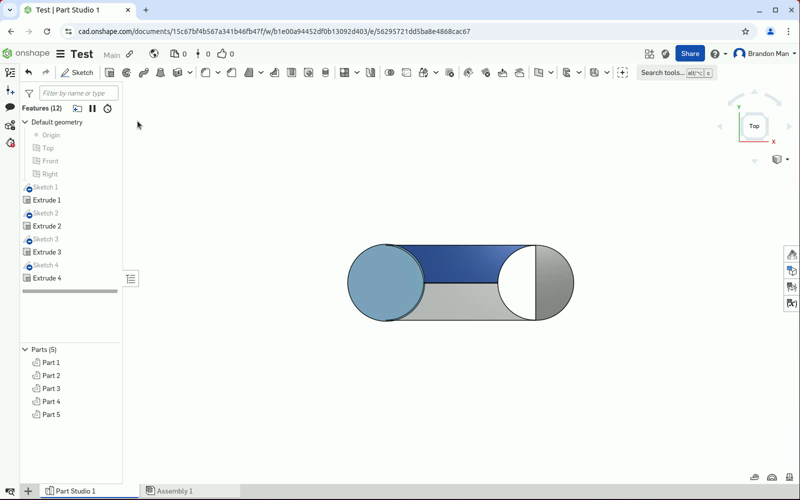
mouse_move(73, 189)
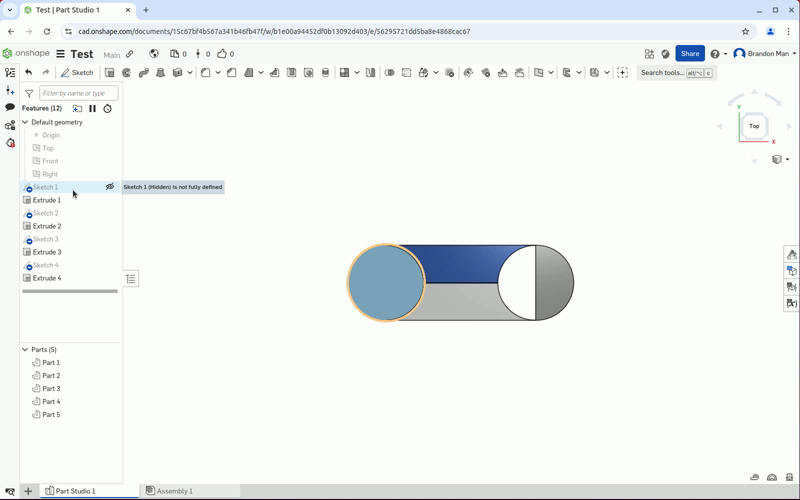
click(73, 189)
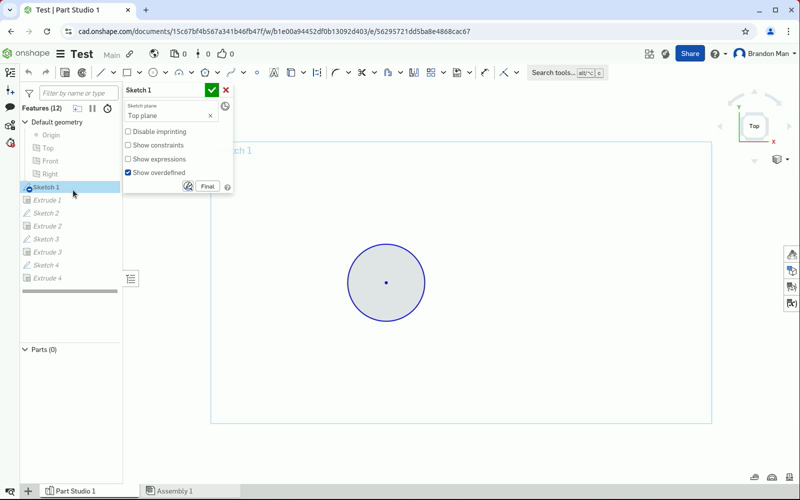
mouse_move(229, 92)
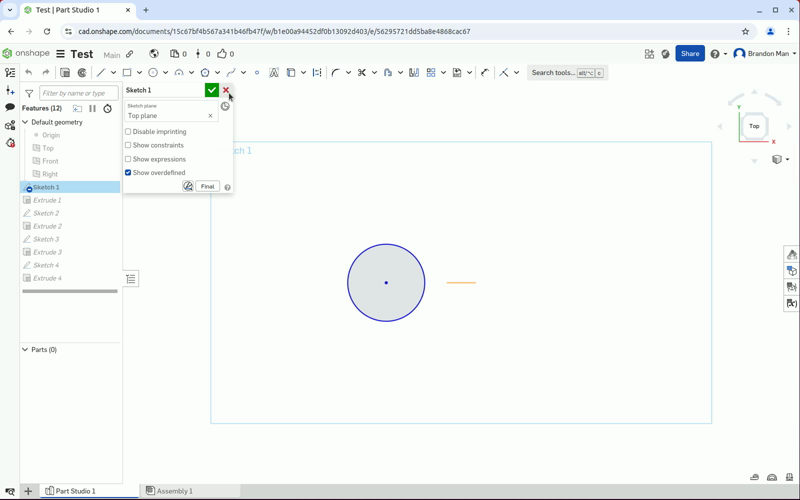
click(229, 92)
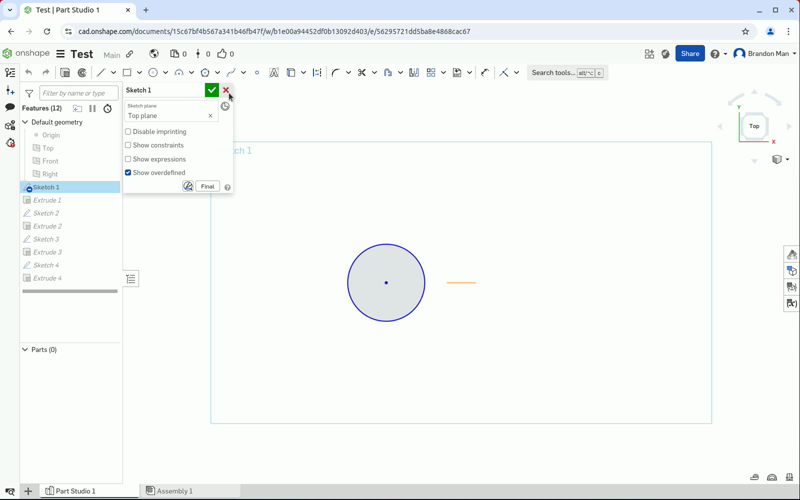
key(shift+s)
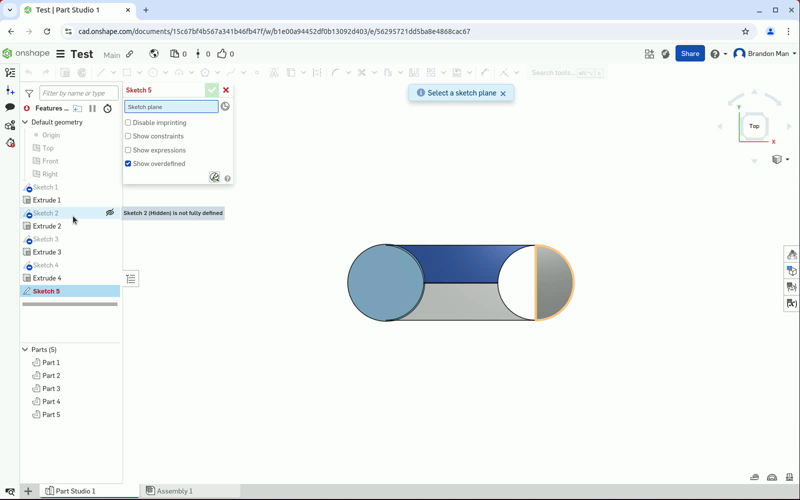
scroll(3)
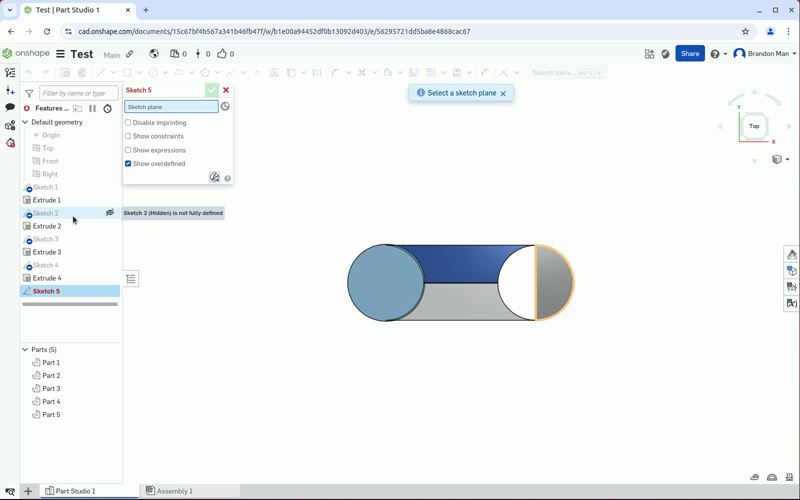
mouse_move(73, 150)
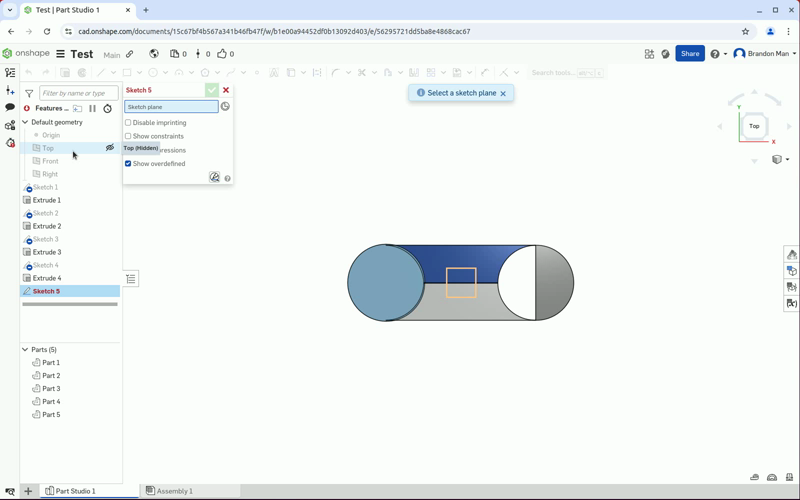
click(73, 150)
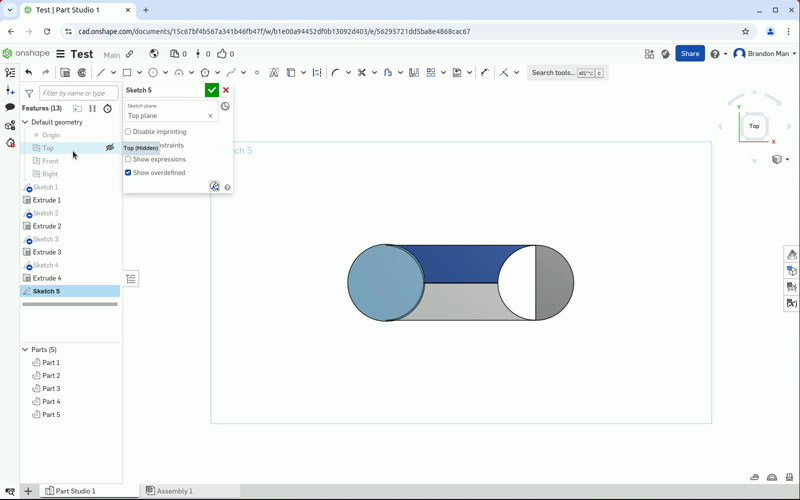
mouse_move(73, 352)
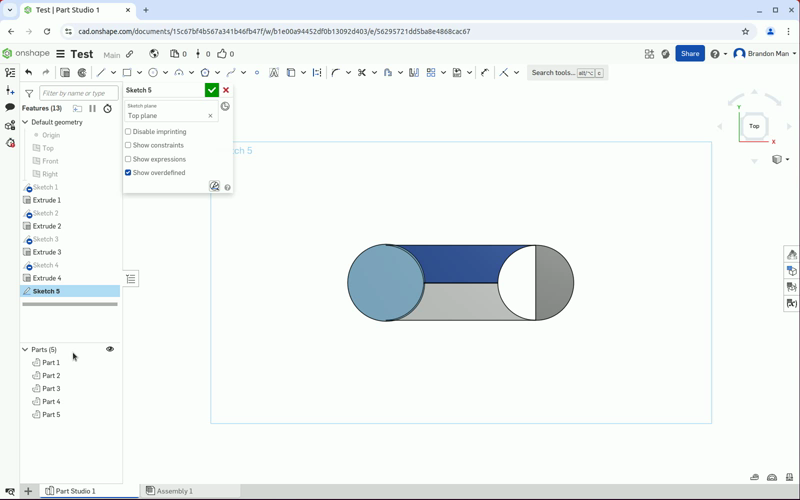
key(y)
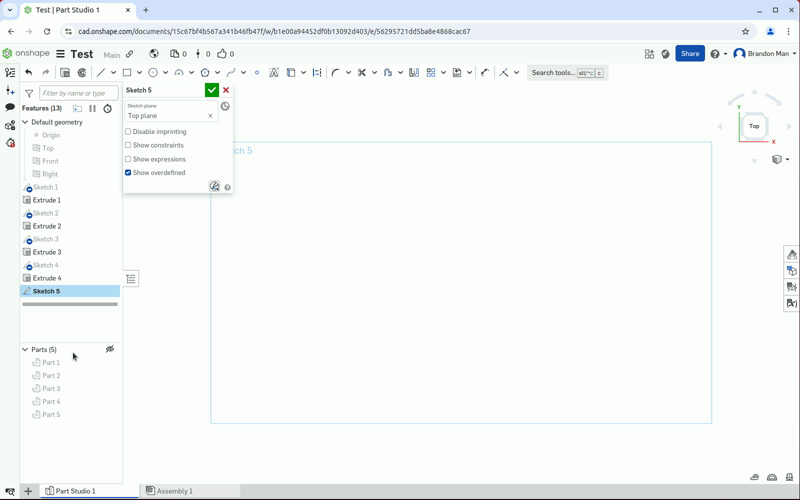
key(l)
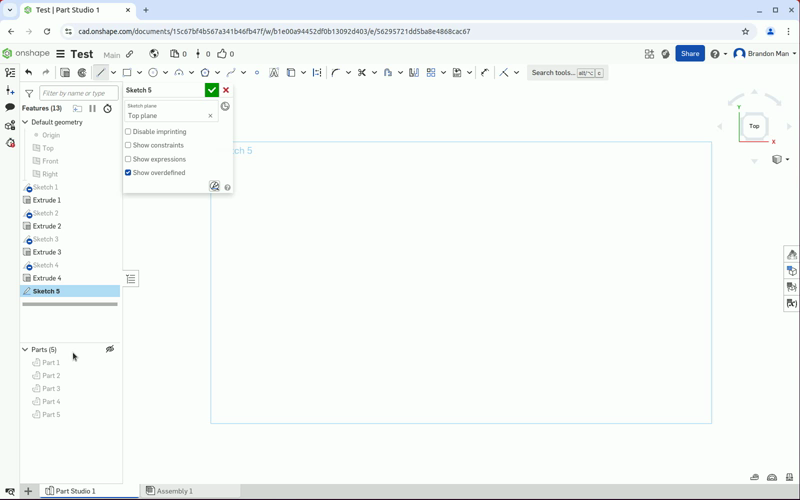
key_down(shift)
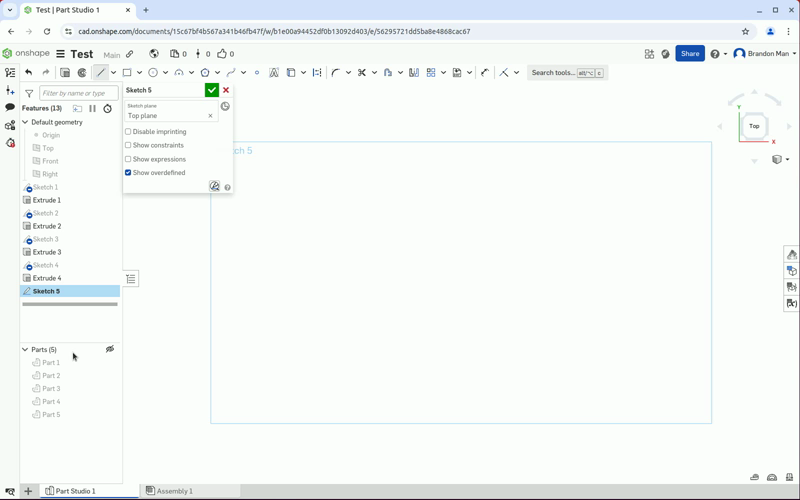
mouse_move(498, 282)
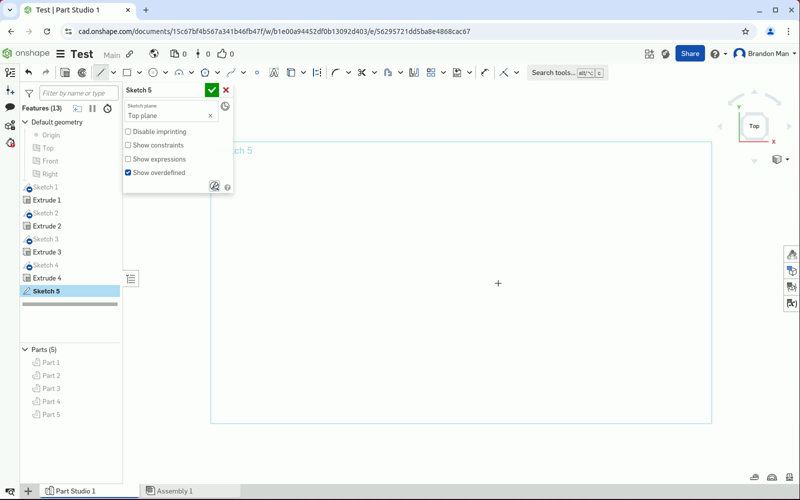
click(498, 282)
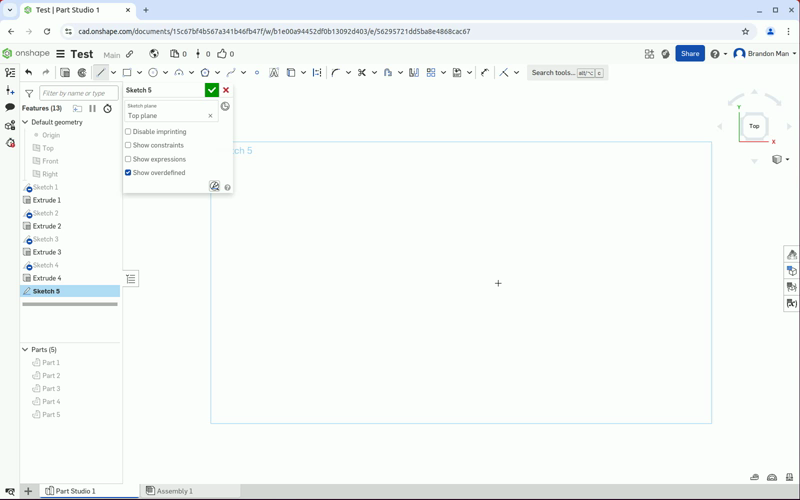
key_up(shift)
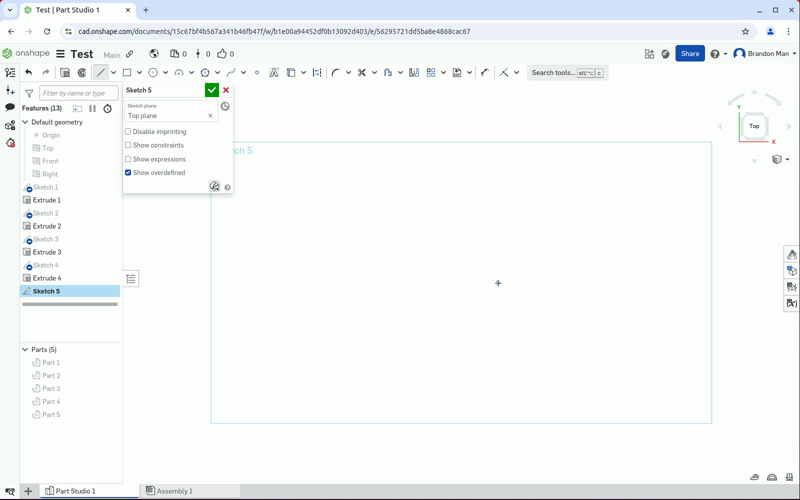
key_down(shift)
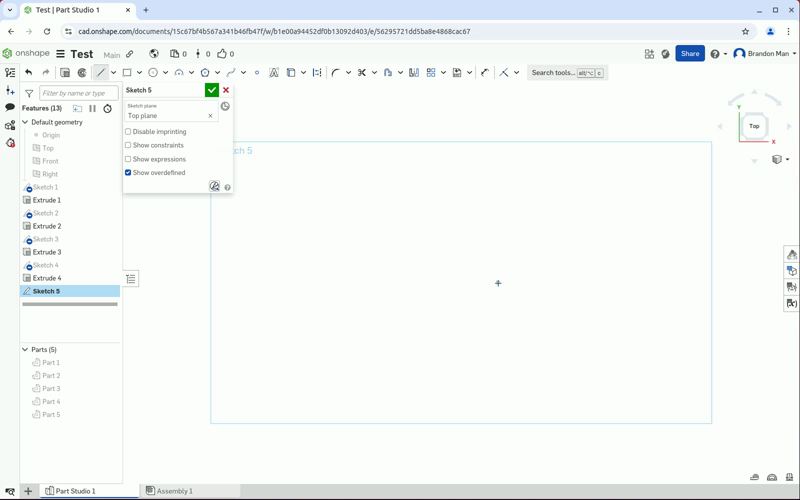
mouse_move(528, 282)
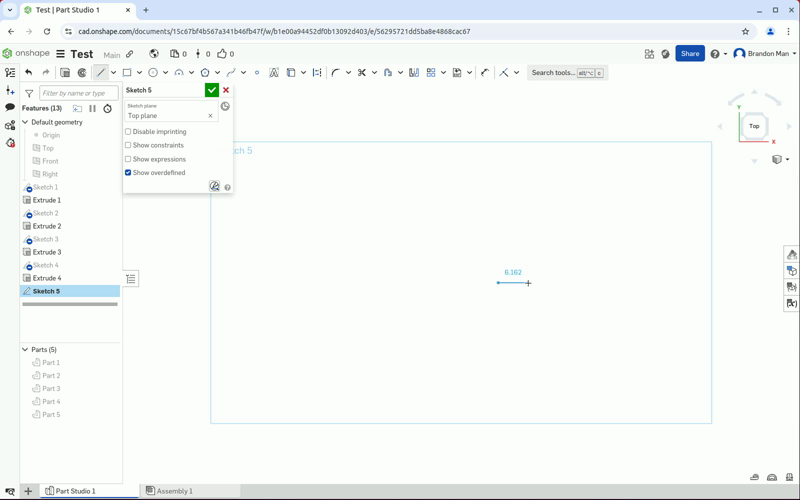
mouse_move(536, 282)
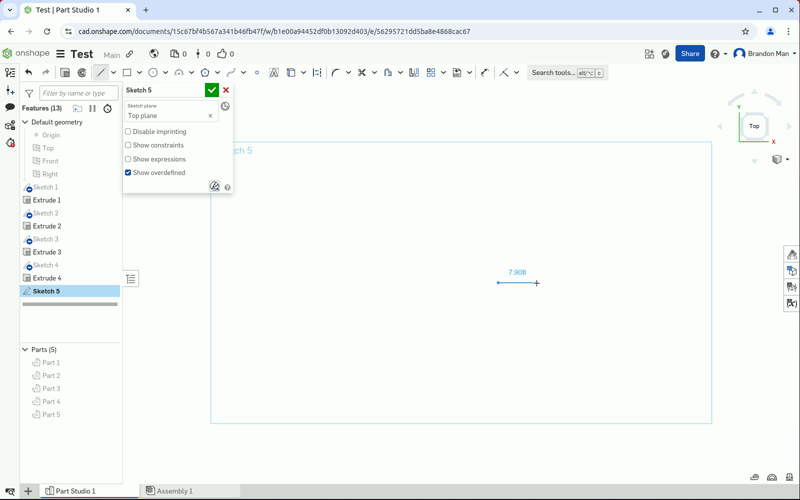
click(536, 282)
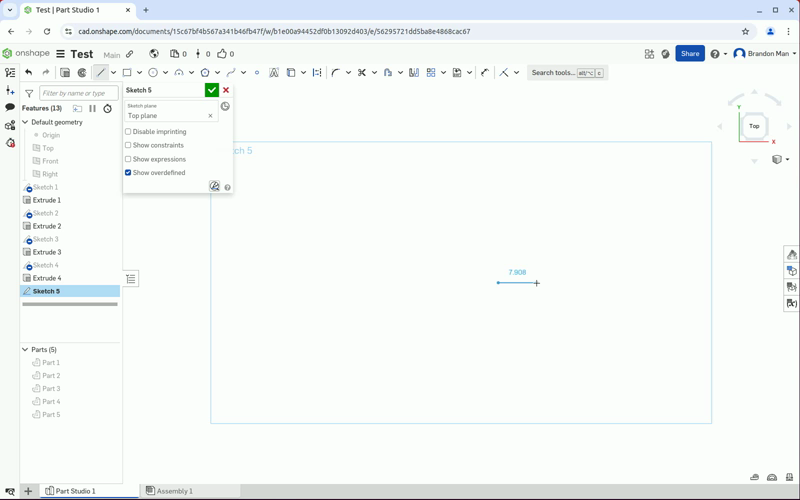
key_up(shift)
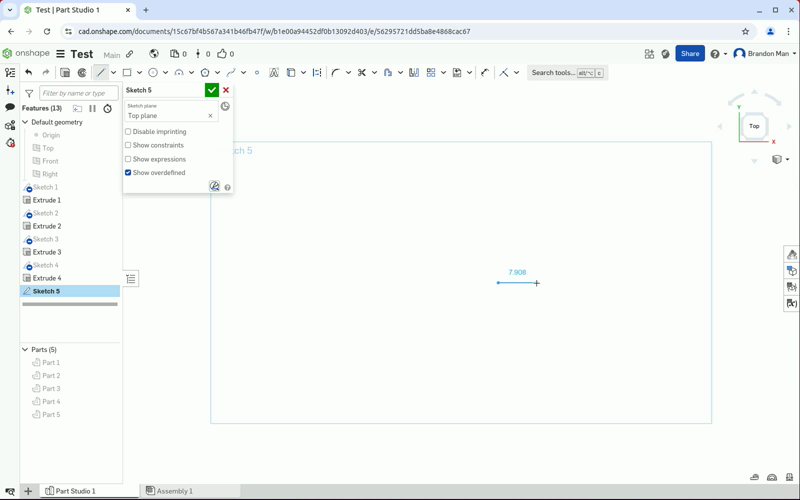
key_down(shift)
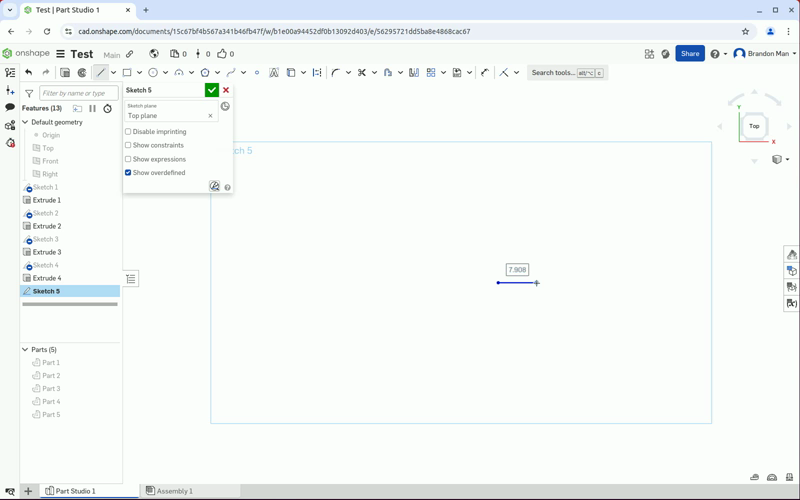
mouse_move(566, 282)
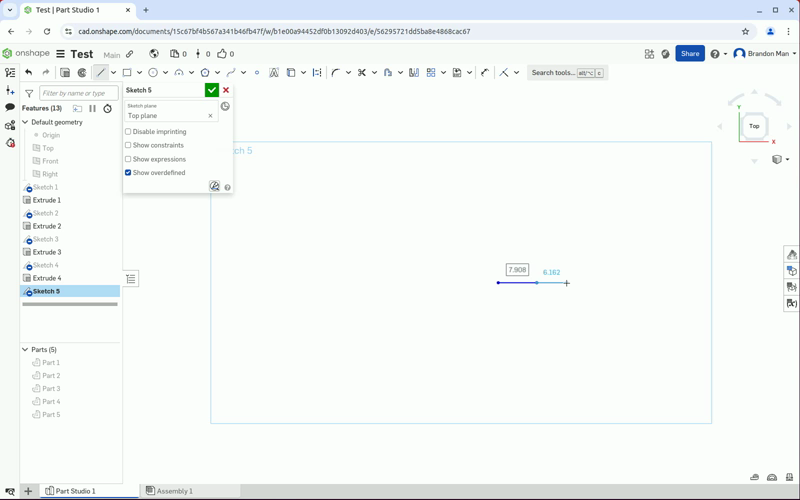
mouse_move(536, 244)
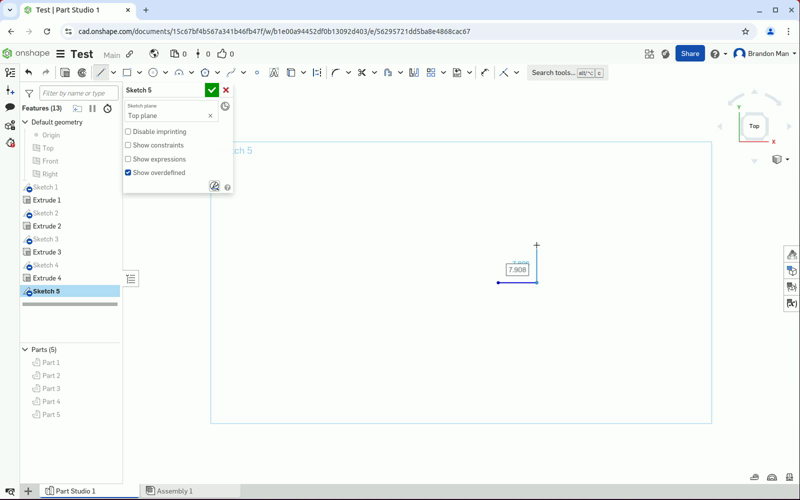
click(536, 244)
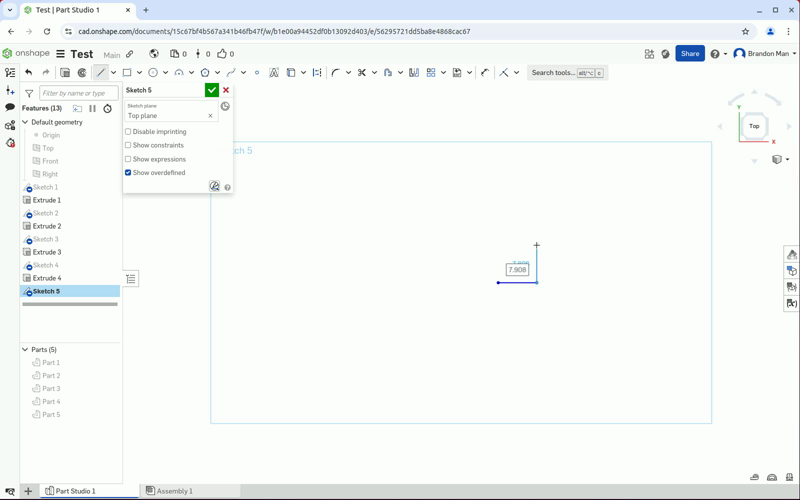
key_up(shift)
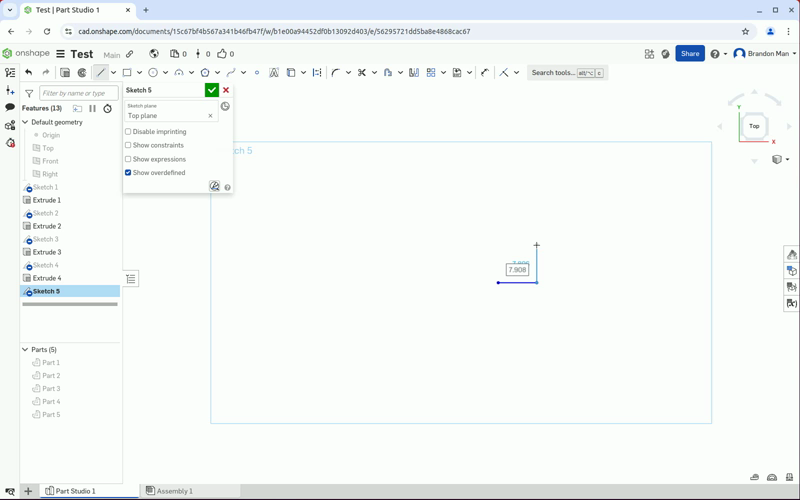
key(esc)
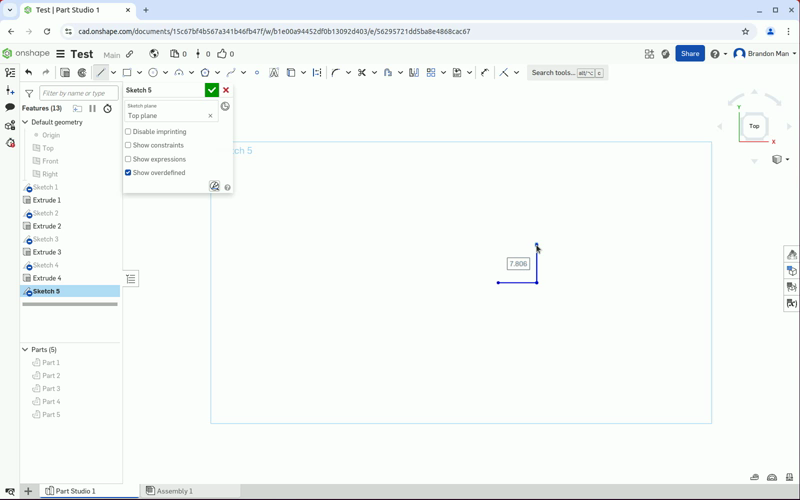
key(a)
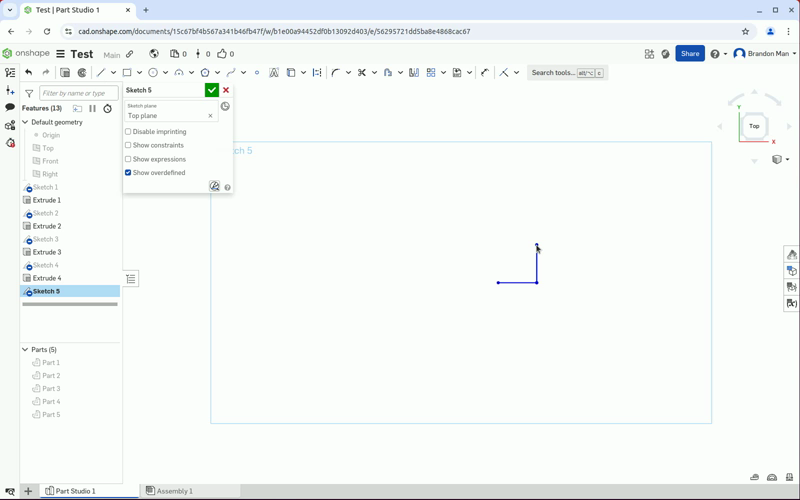
mouse_move(536, 244)
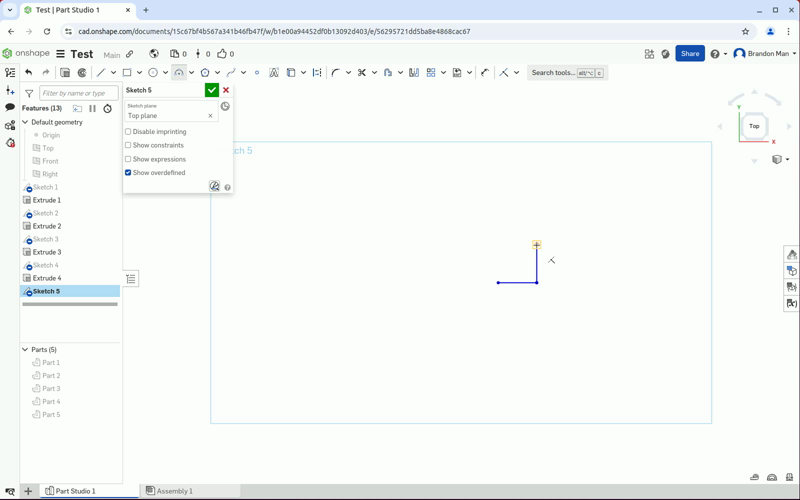
click(536, 244)
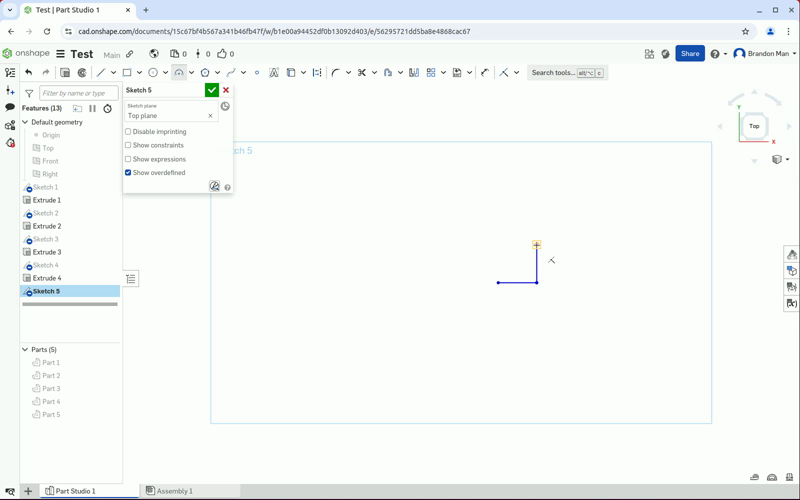
mouse_move(498, 282)
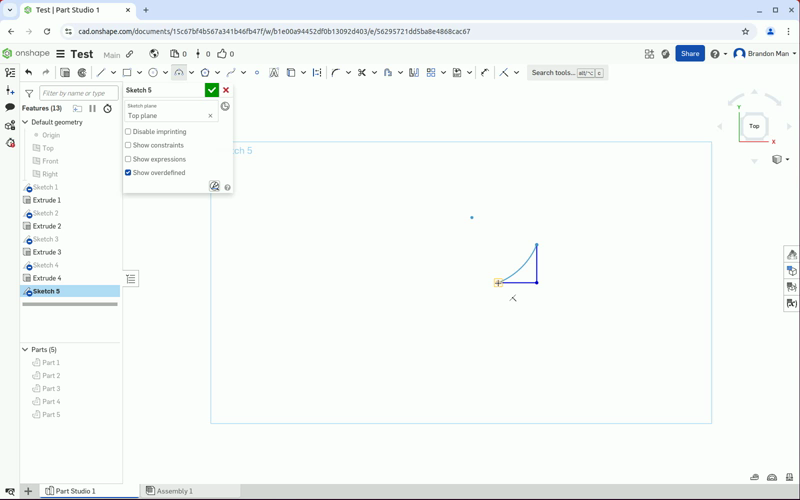
click(498, 282)
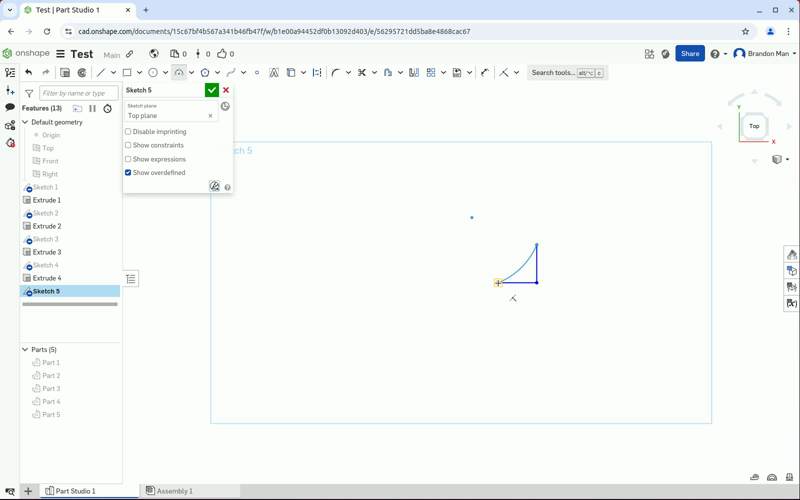
key_down(shift)
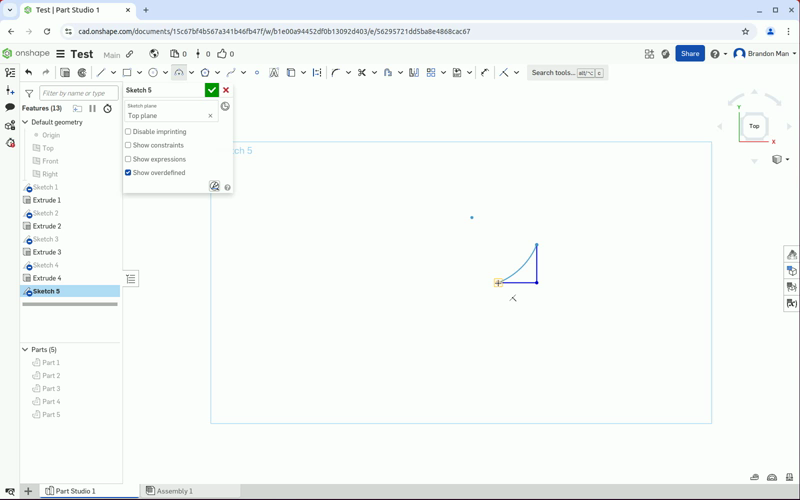
mouse_move(509, 255)
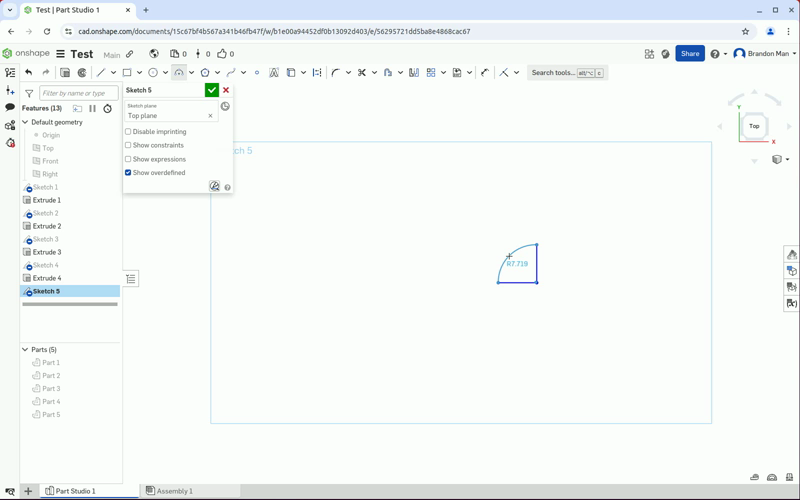
click(509, 255)
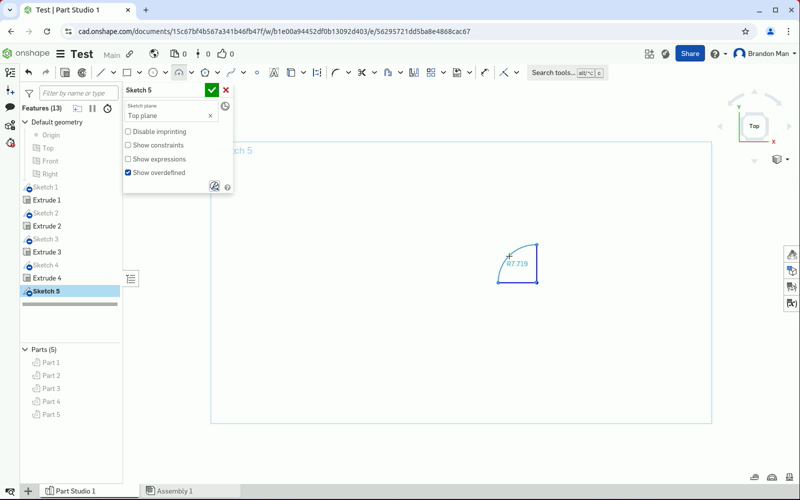
key_up(shift)
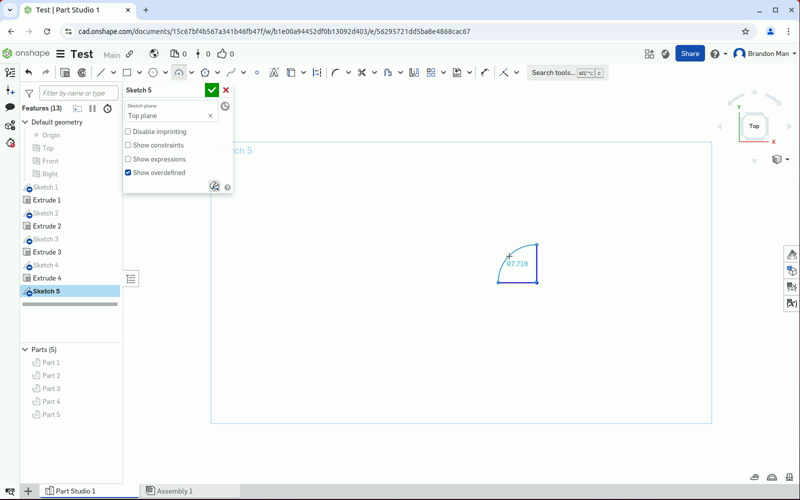
key(esc)
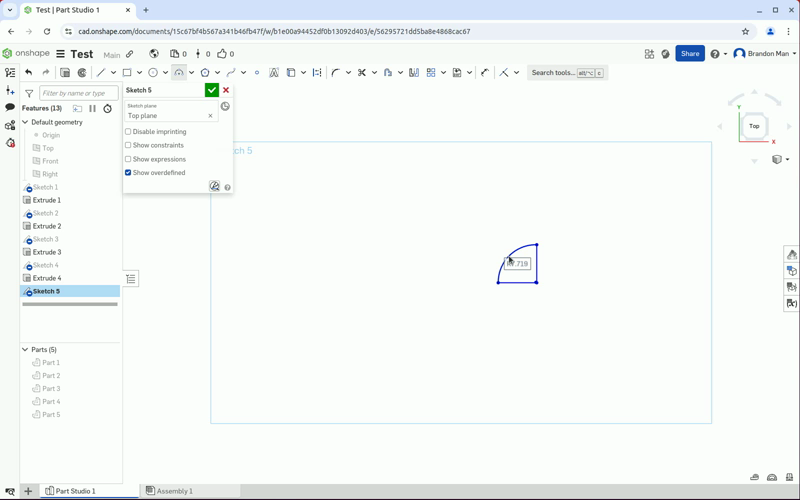
mouse_move(516, 269)
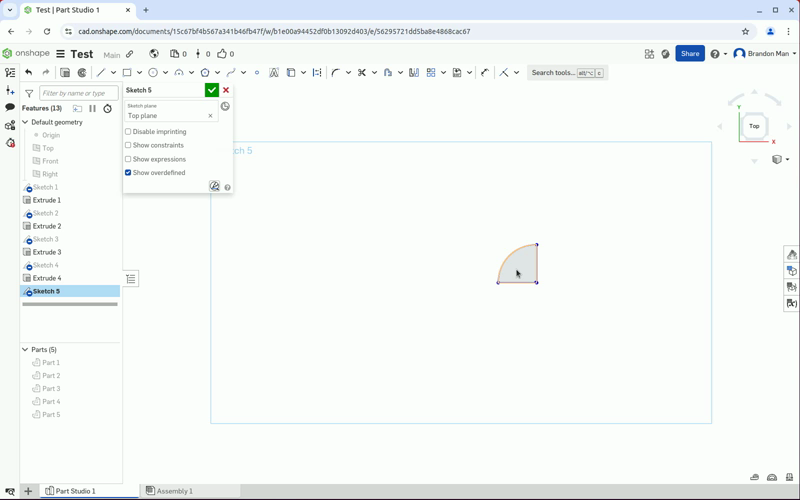
scroll(6)
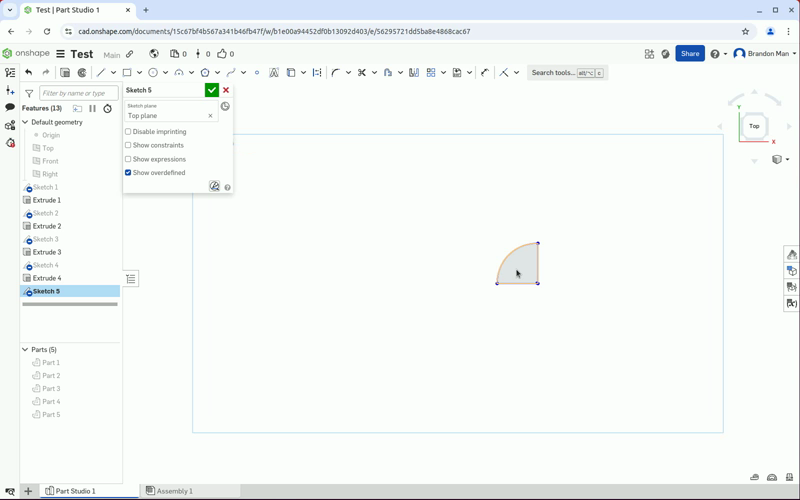
scroll(6)
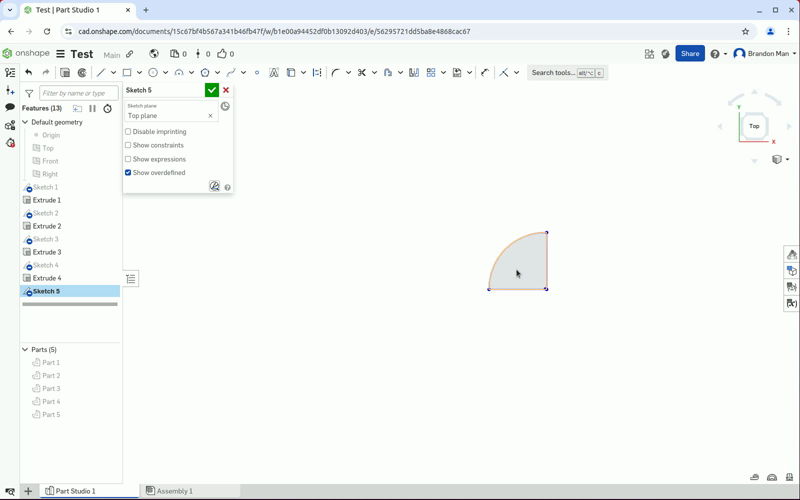
scroll(6)
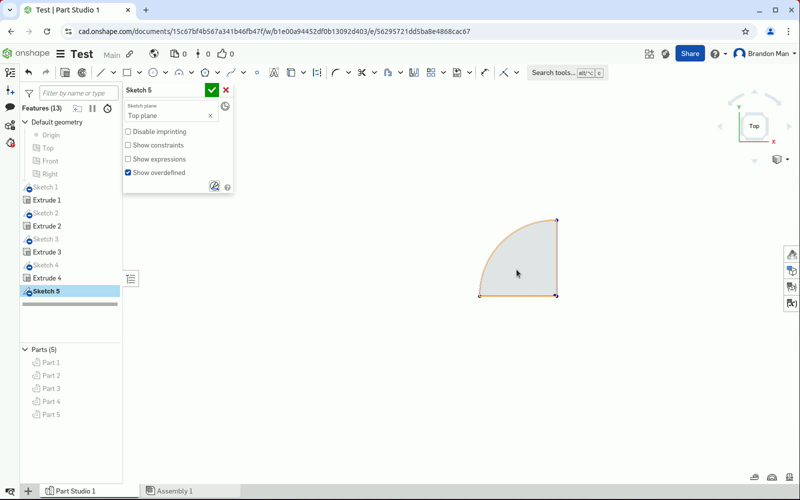
scroll(6)
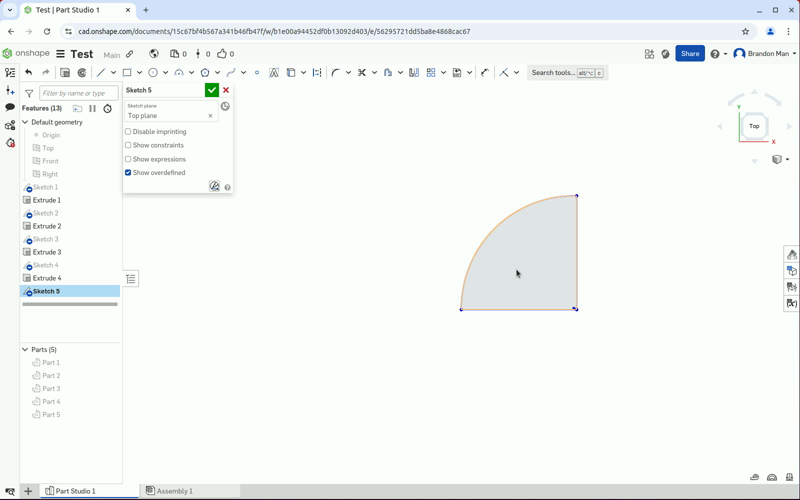
scroll(6)
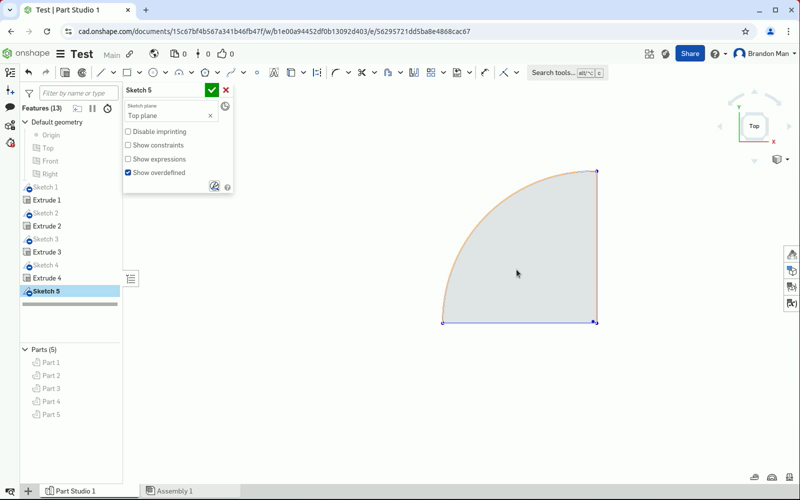
scroll(6)
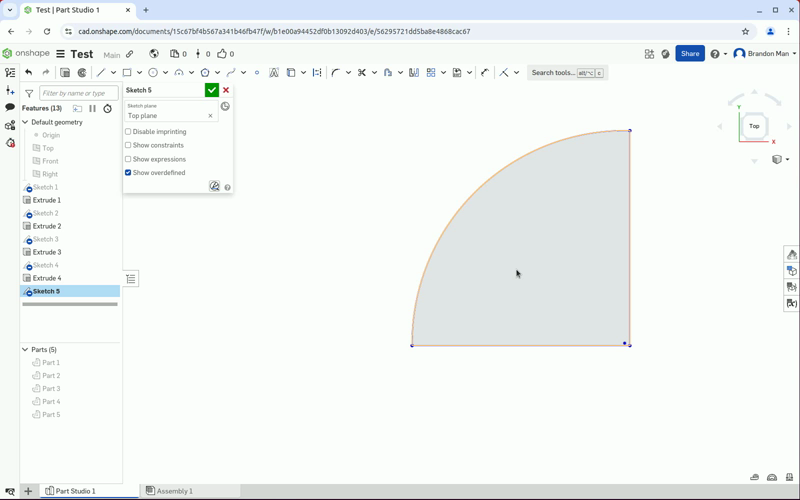
scroll(6)
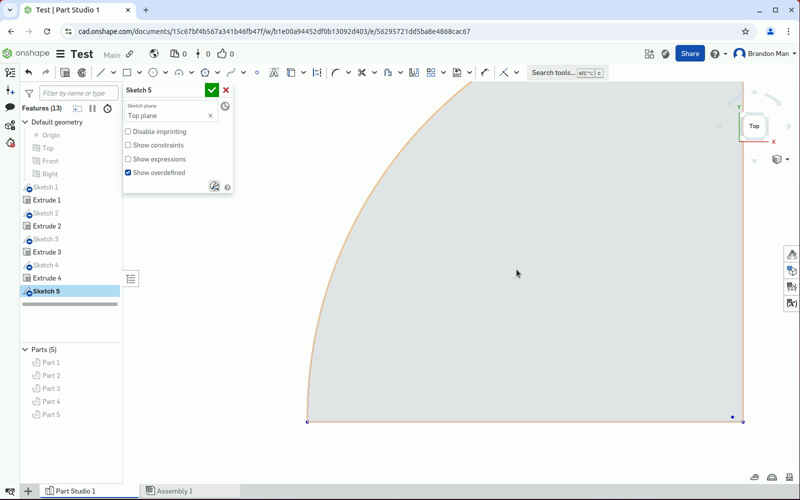
click(516, 269)
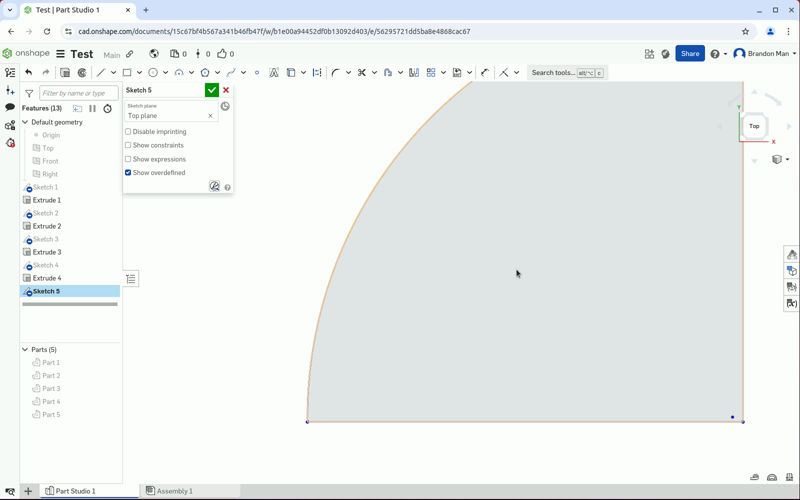
scroll(-6)
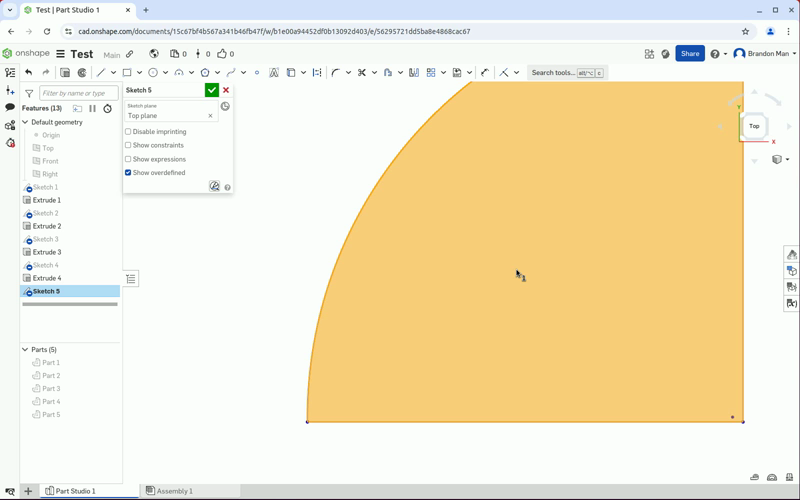
scroll(-6)
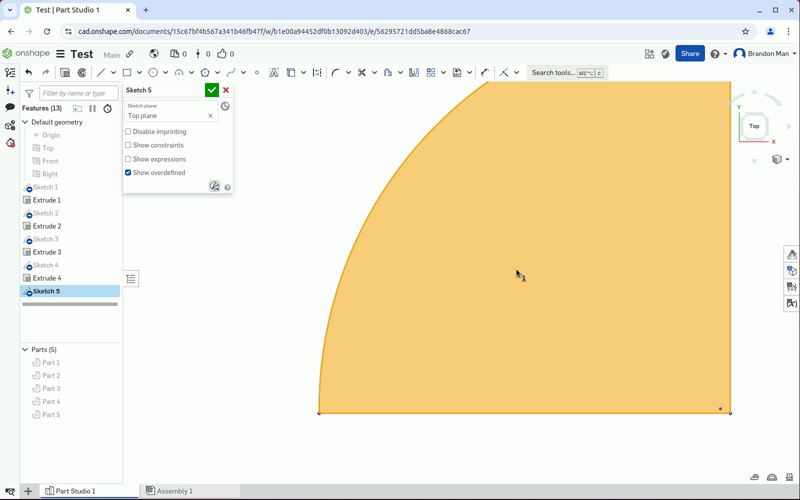
scroll(-6)
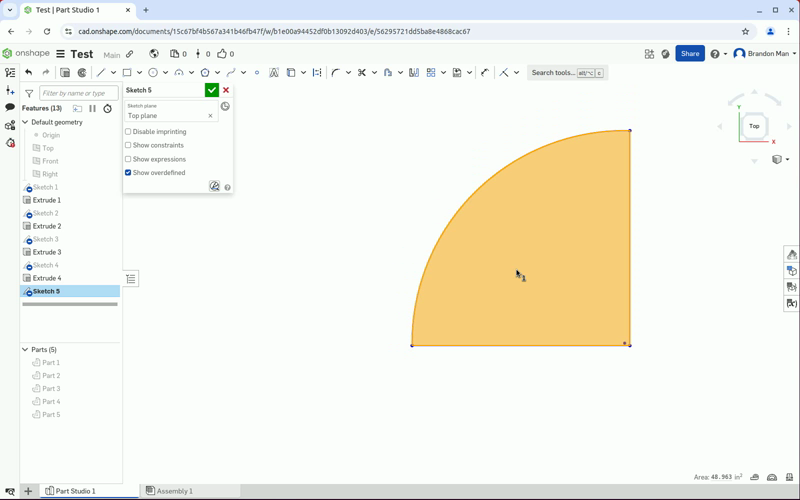
scroll(-6)
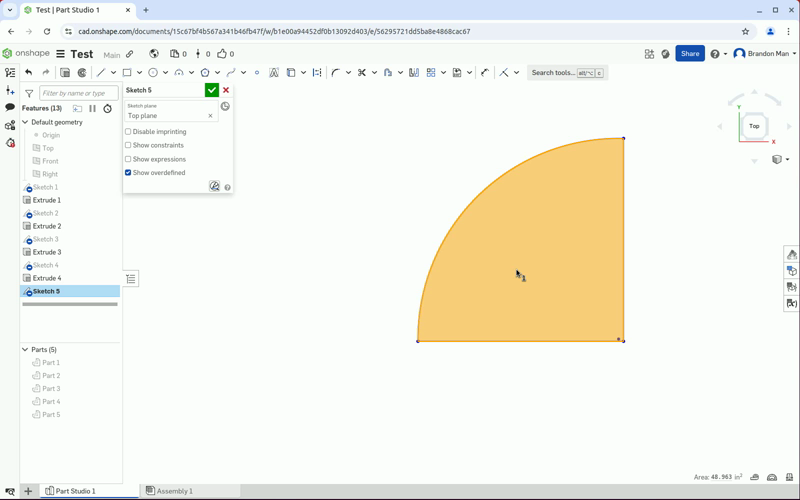
scroll(-6)
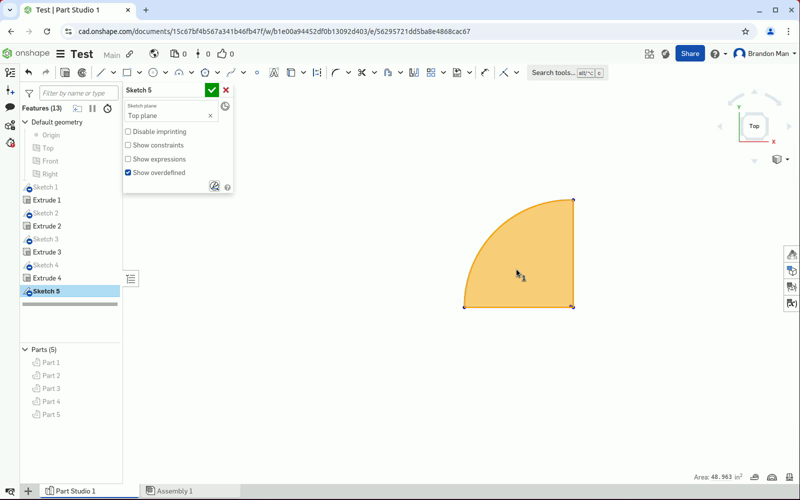
scroll(-6)
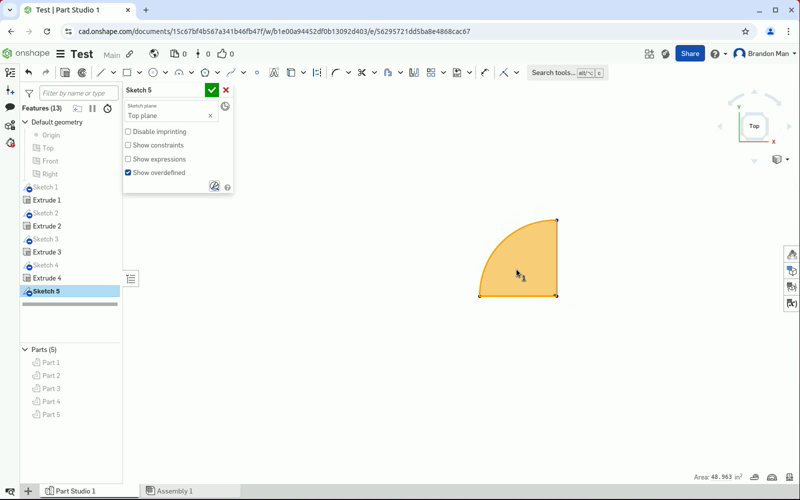
scroll(-6)
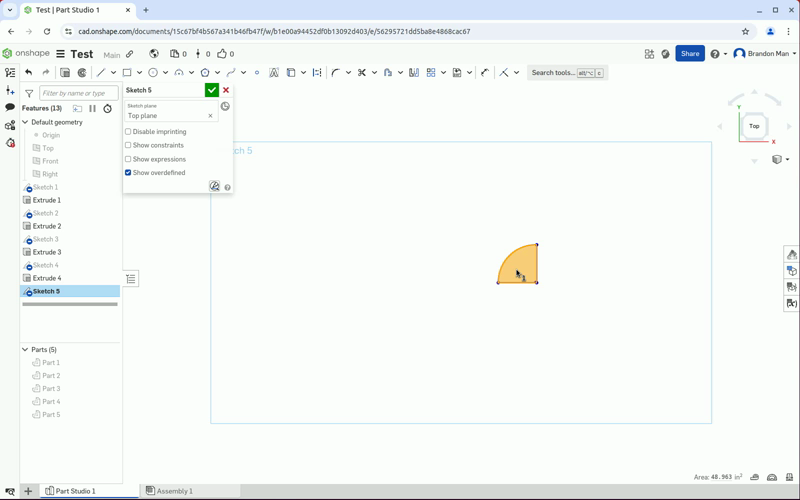
mouse_move(73, 352)
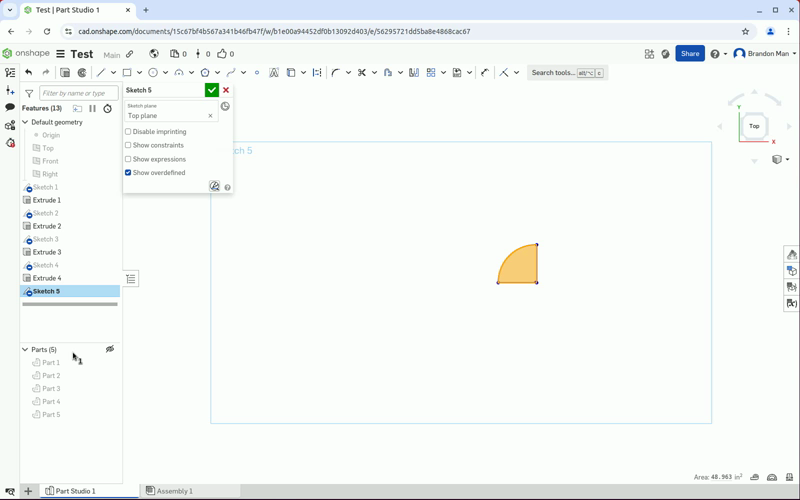
key(shift+y)
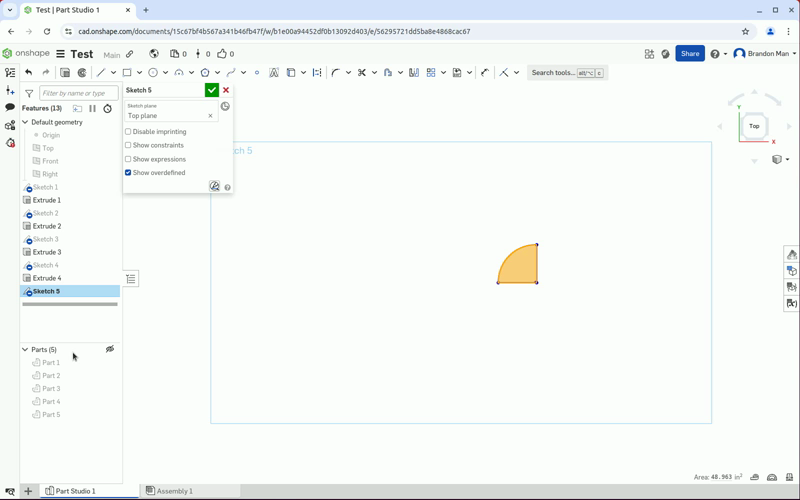
key(shift+e)
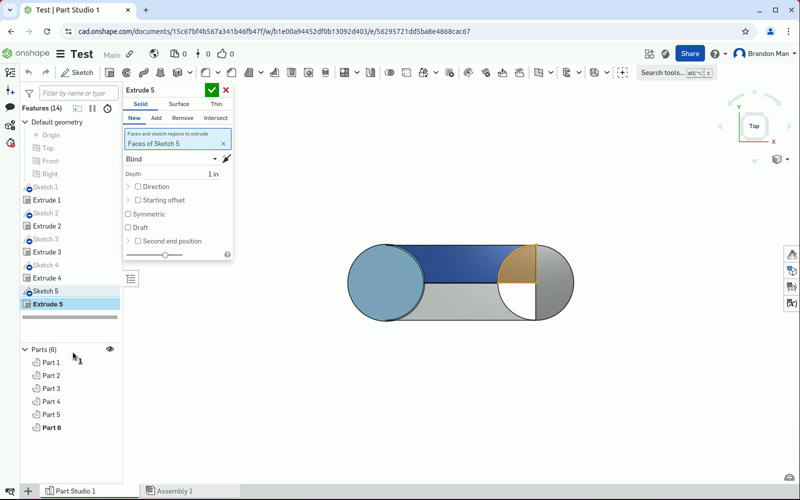
mouse_move(143, 106)
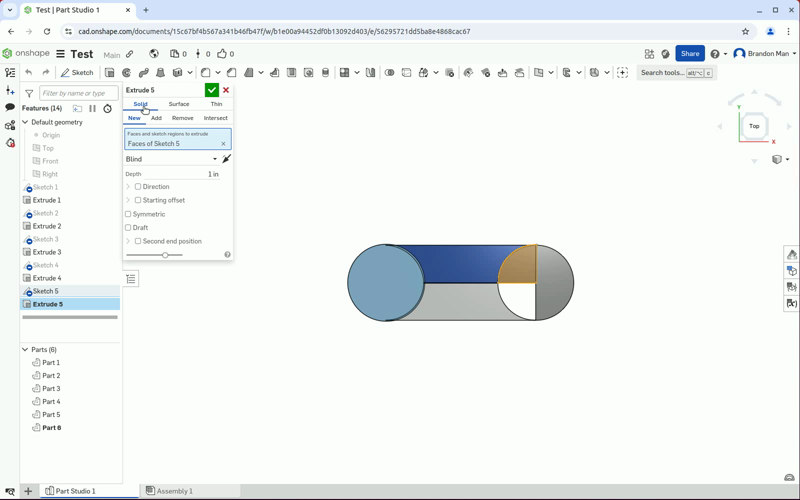
click(143, 106)
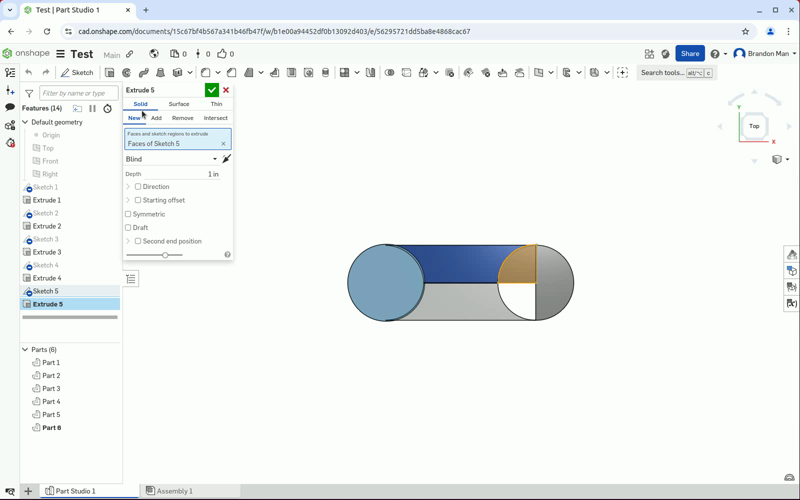
mouse_move(137, 120)
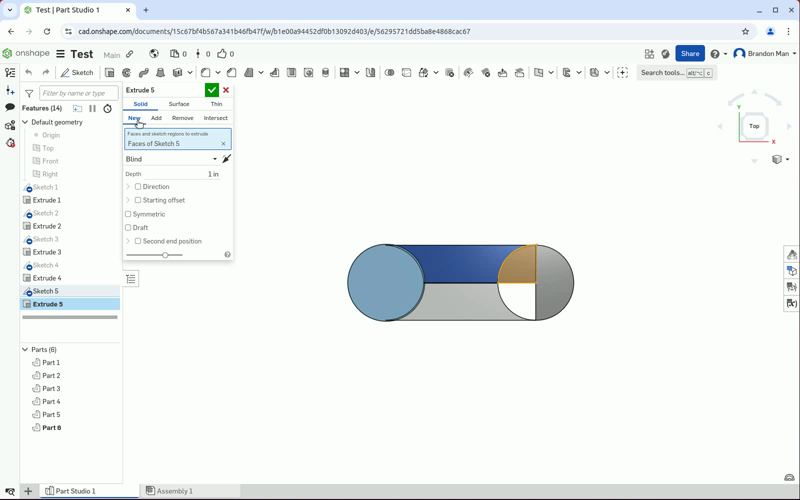
click(137, 120)
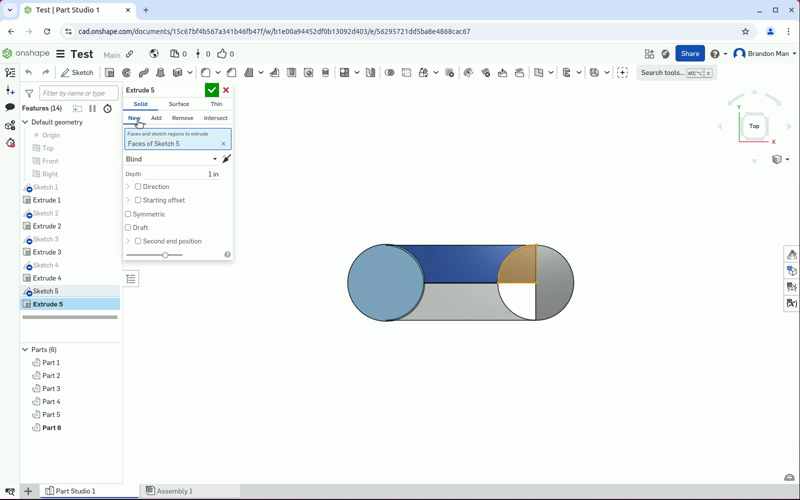
key(tab, 4)
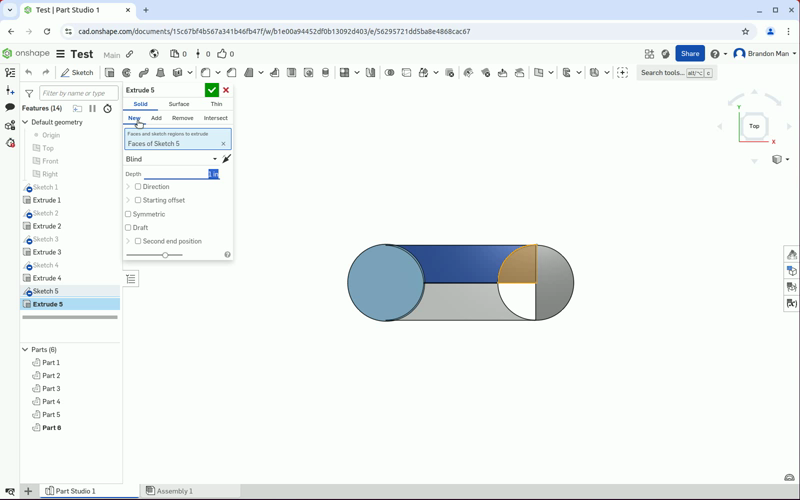
text(2.889)
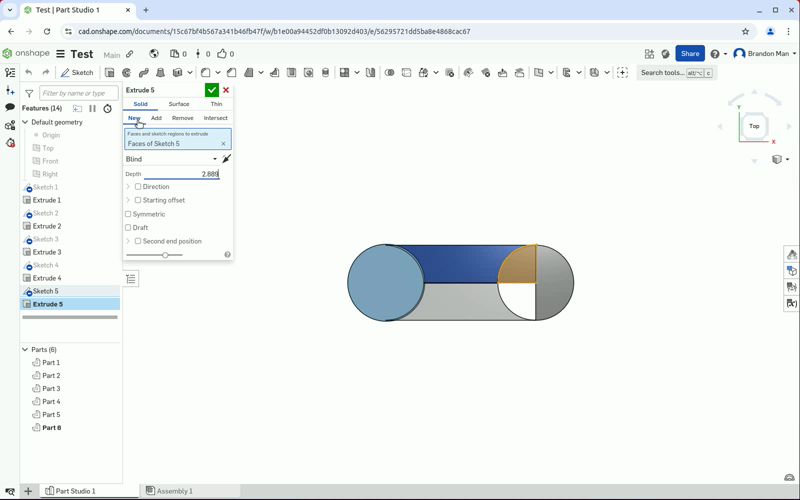
key(enter)
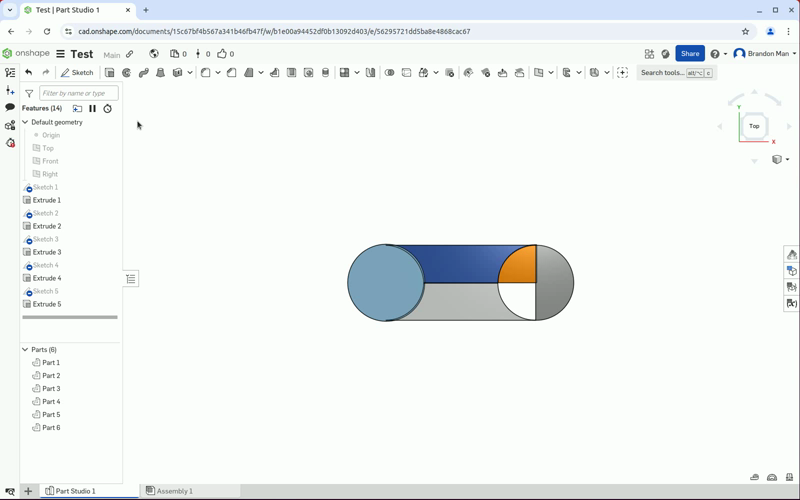
key(shift+h)
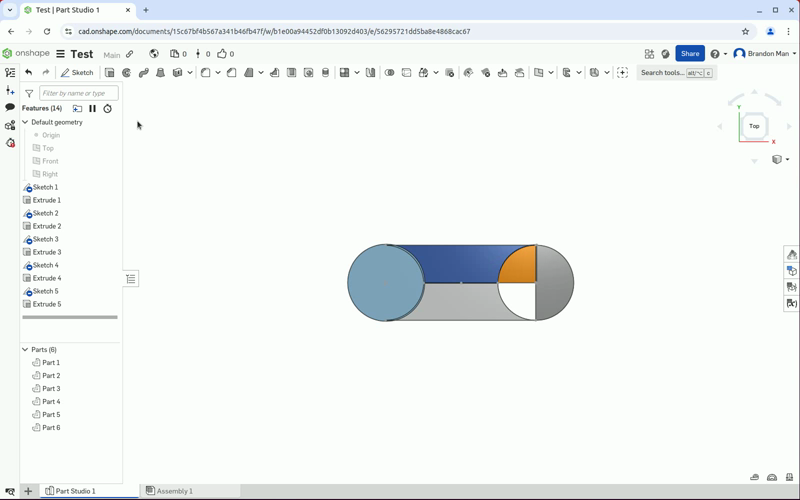
key(shift+h)
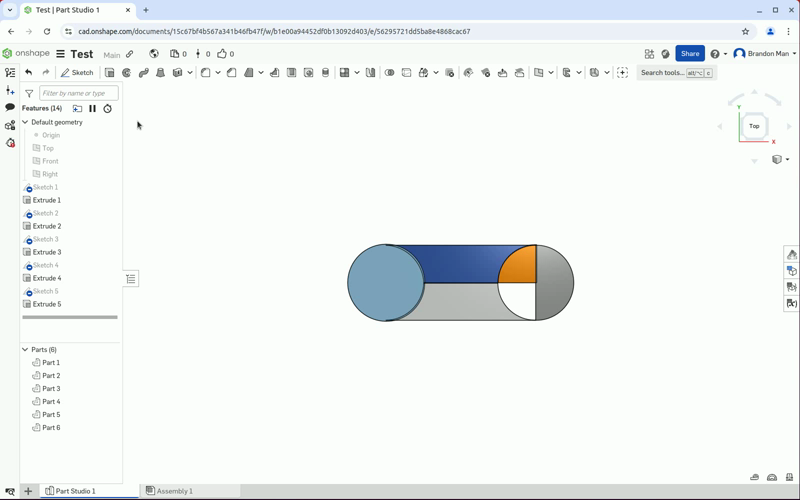
mouse_move(73, 189)
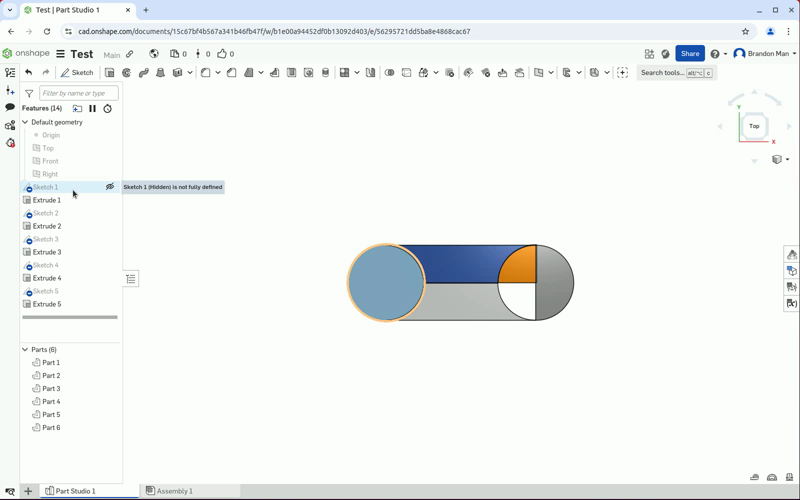
click(73, 189)
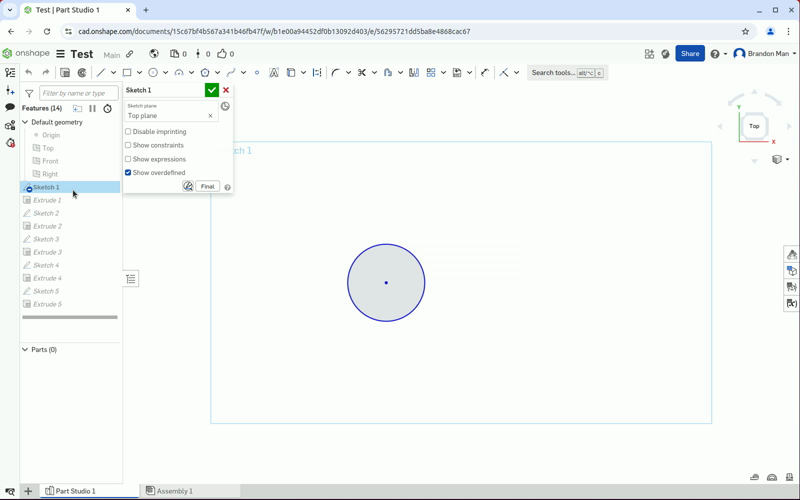
mouse_move(229, 92)
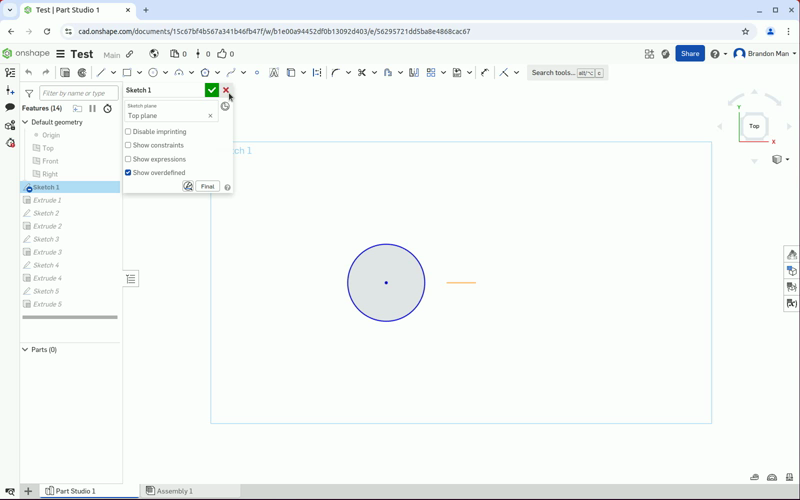
click(229, 92)
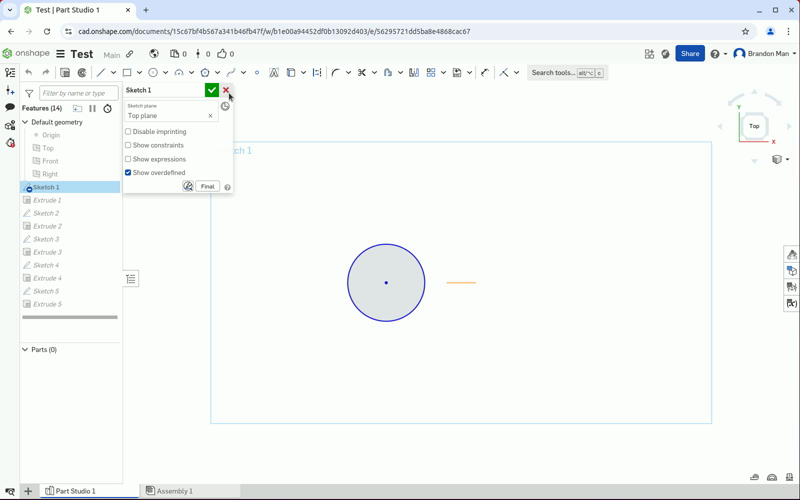
key(shift+s)
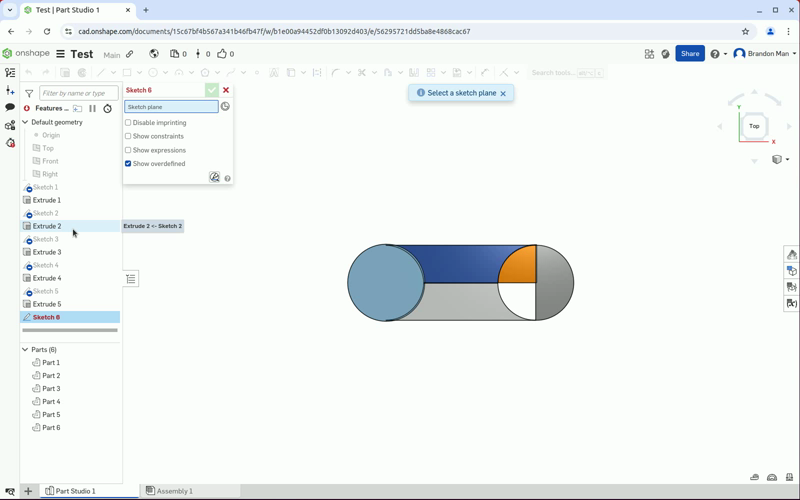
scroll(3)
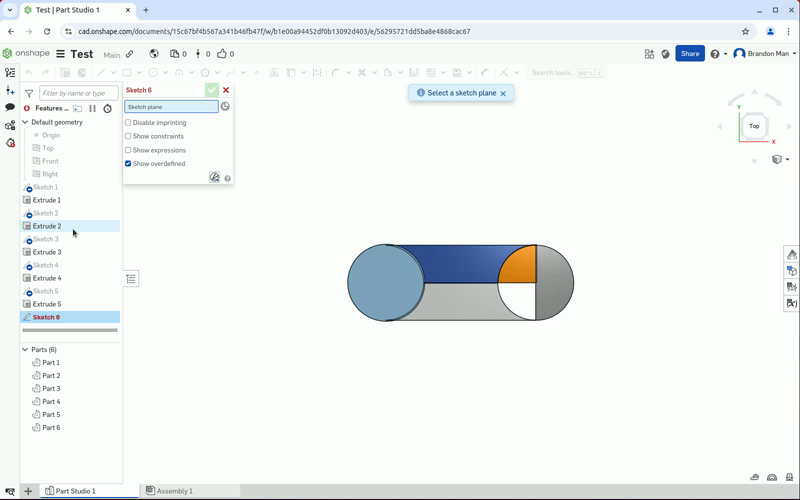
mouse_move(73, 150)
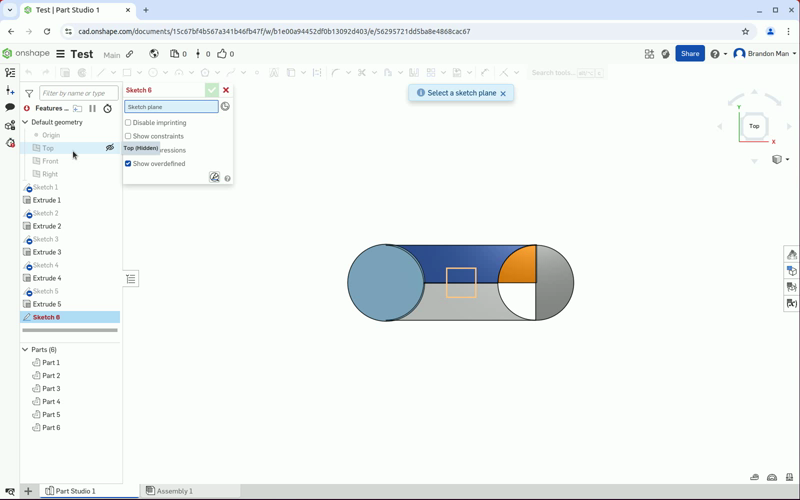
click(73, 150)
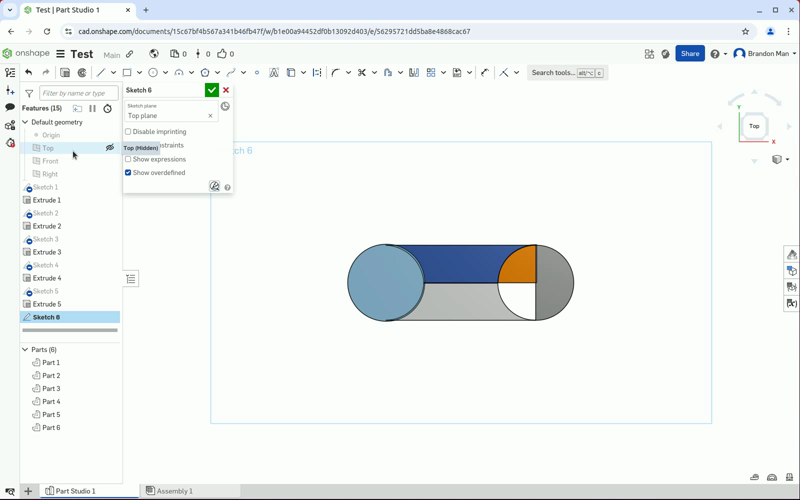
mouse_move(73, 352)
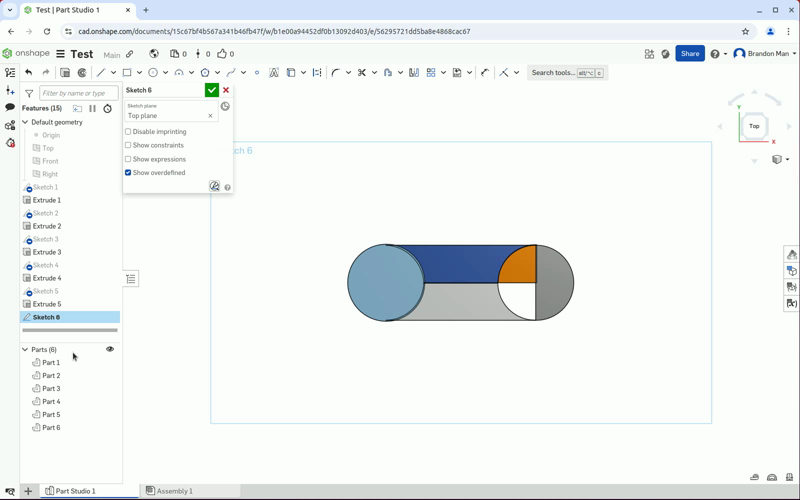
key(y)
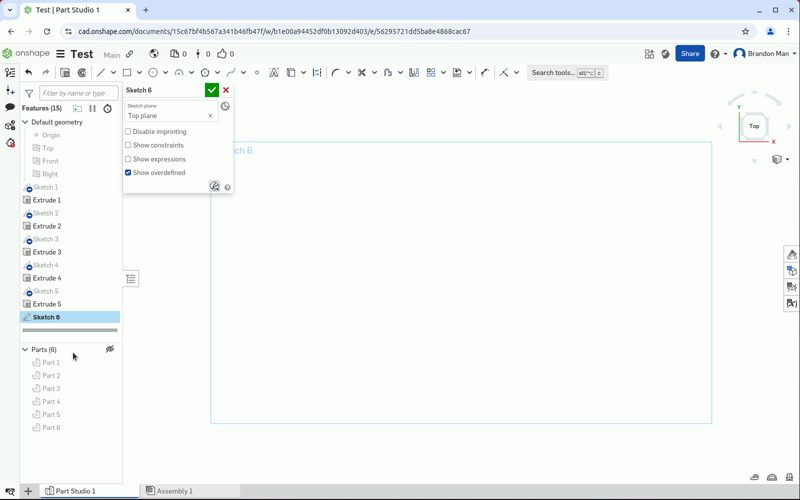
key(a)
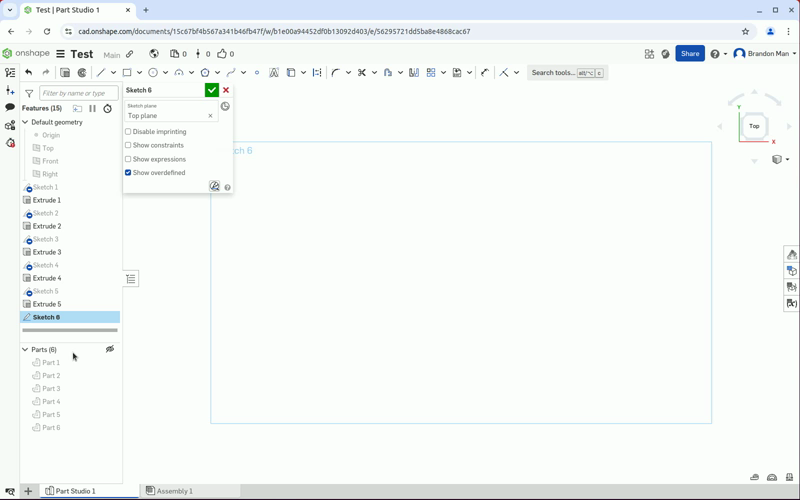
key_down(shift)
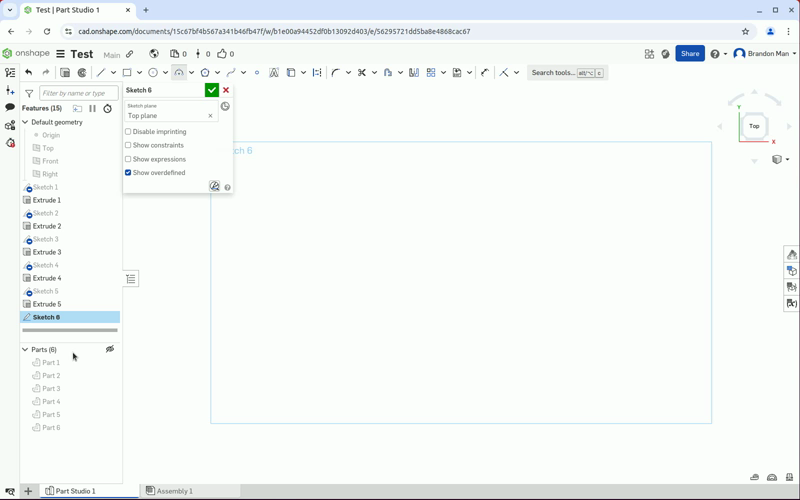
mouse_move(498, 282)
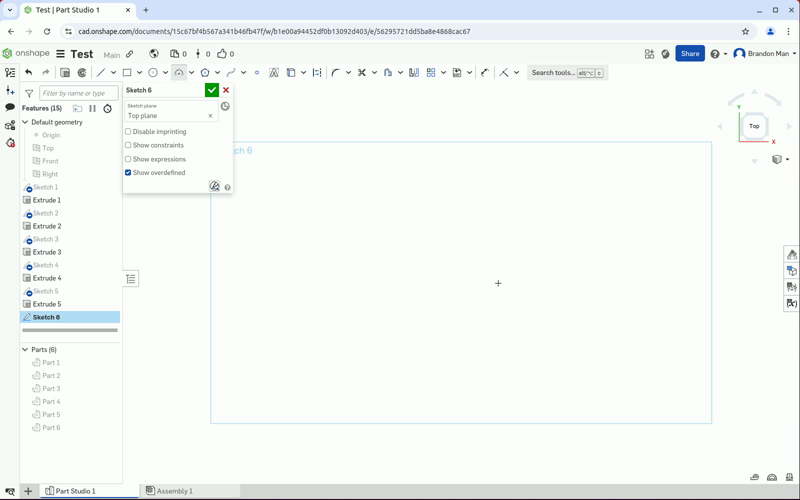
click(498, 282)
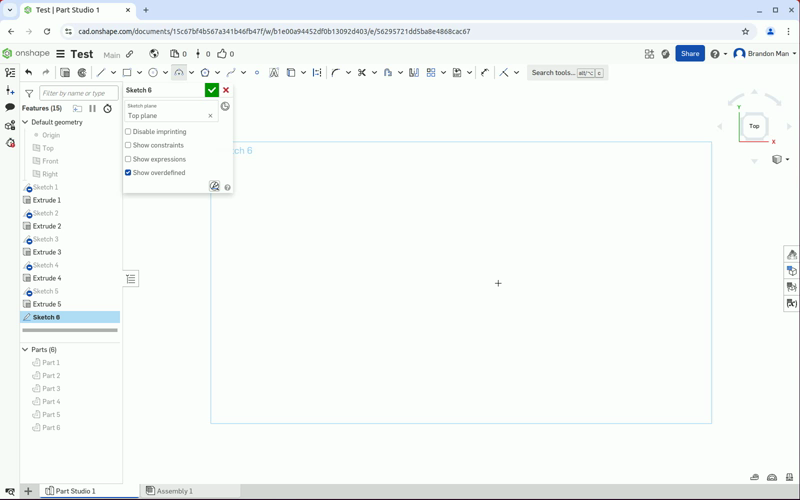
key_up(shift)
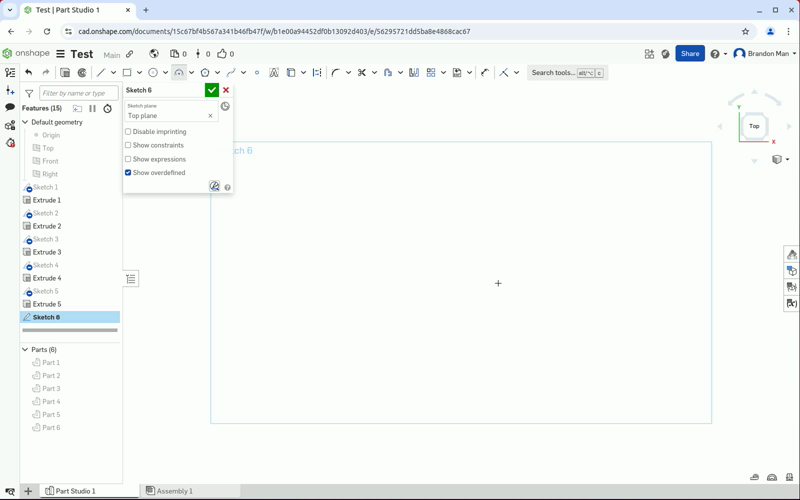
key_down(shift)
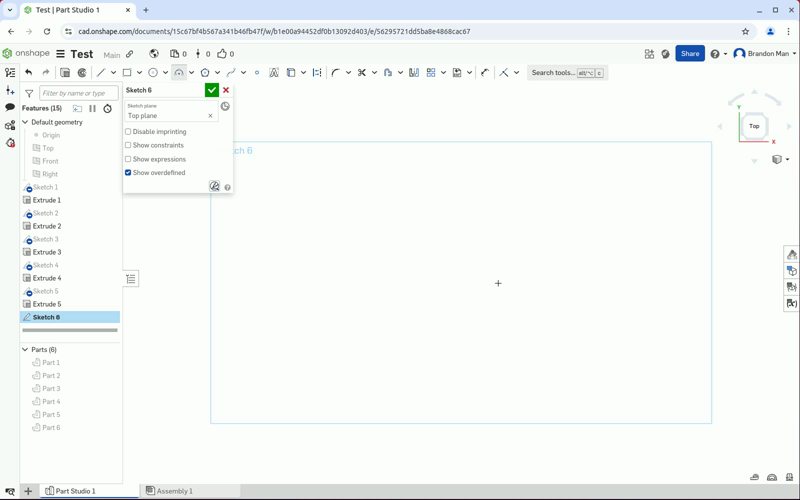
mouse_move(536, 321)
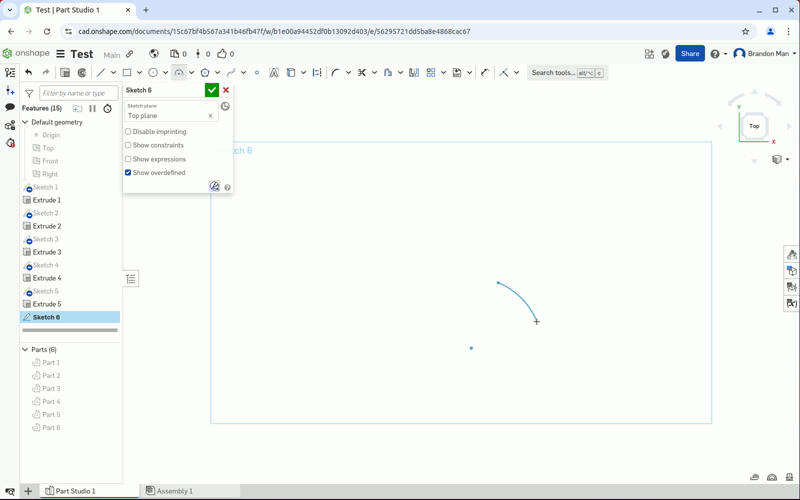
click(536, 321)
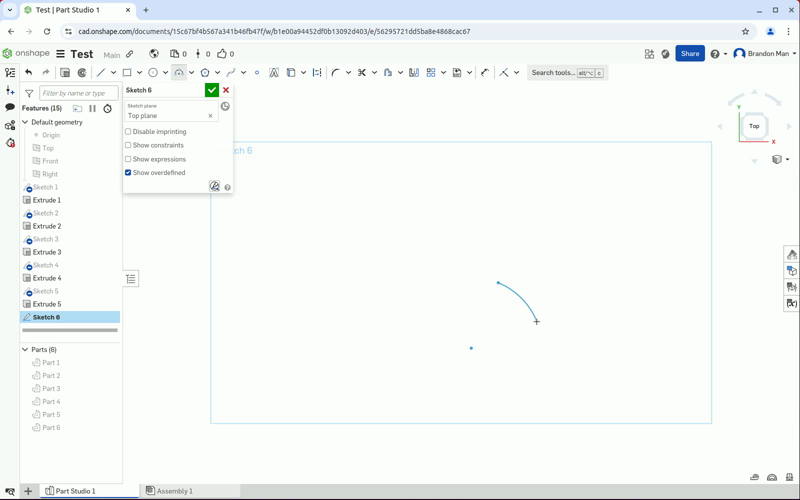
mouse_move(509, 309)
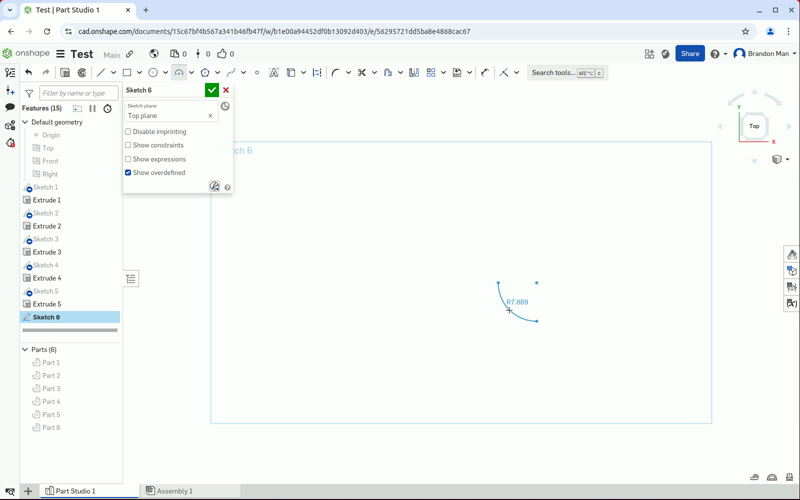
click(509, 309)
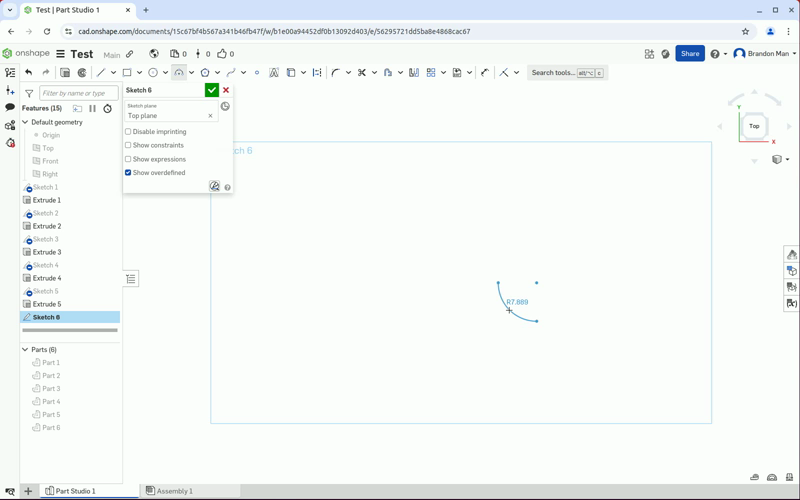
key_up(shift)
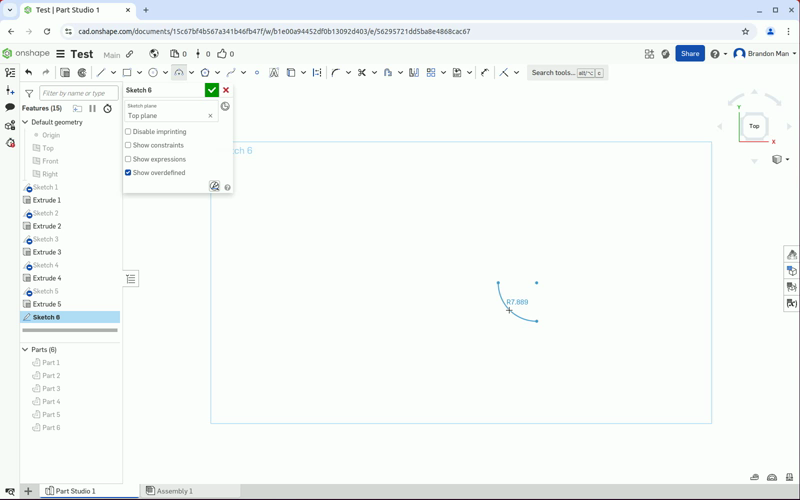
key(esc)
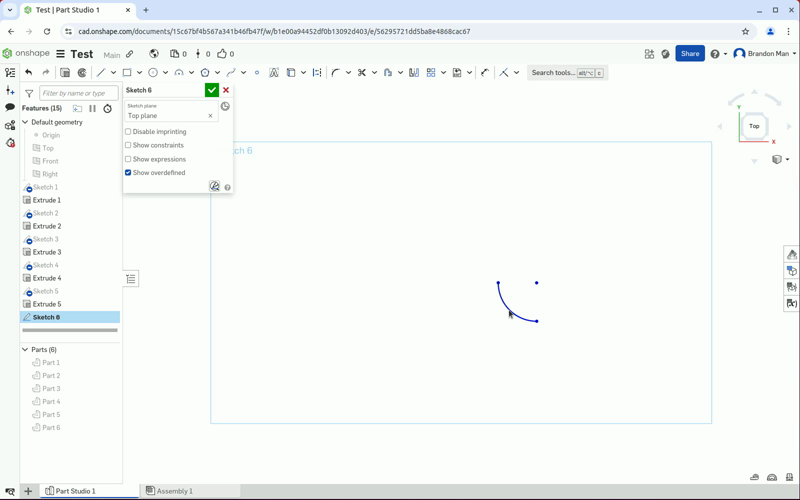
key(l)
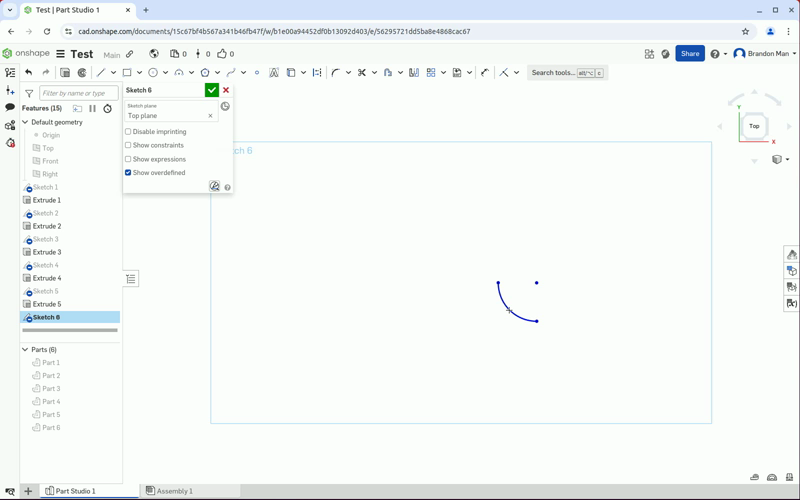
mouse_move(536, 321)
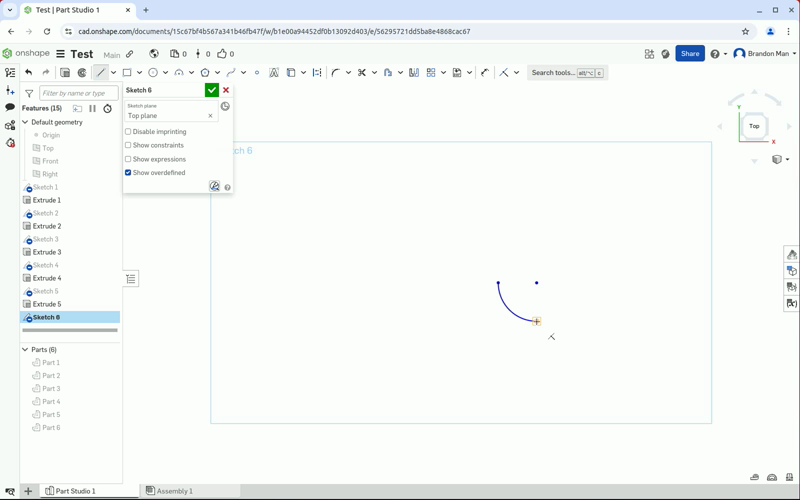
click(536, 321)
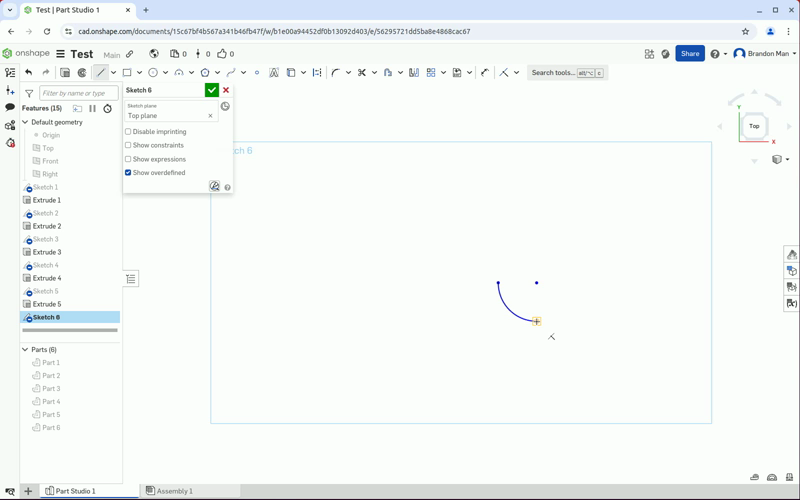
key_down(shift)
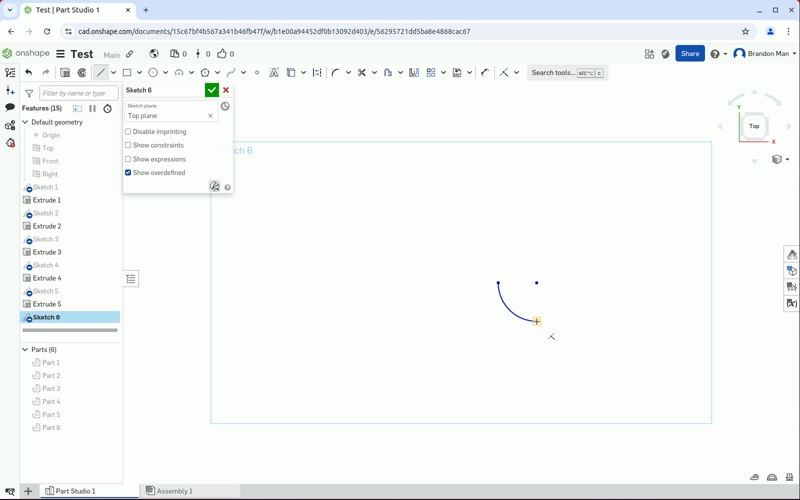
mouse_move(566, 321)
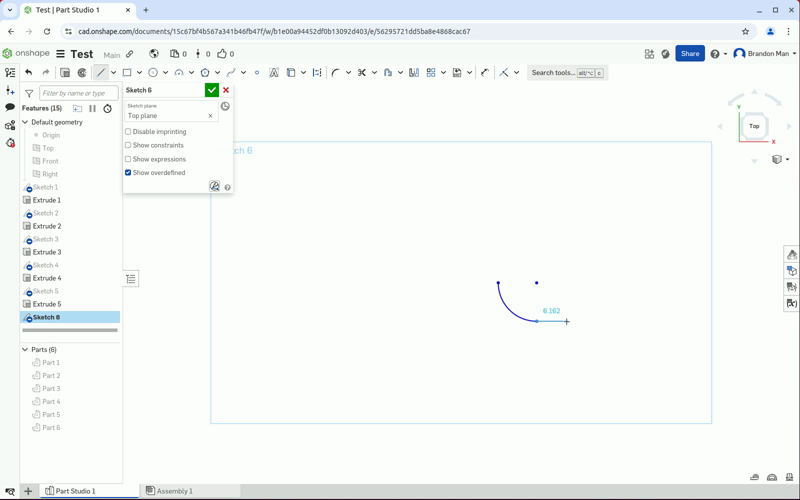
mouse_move(536, 282)
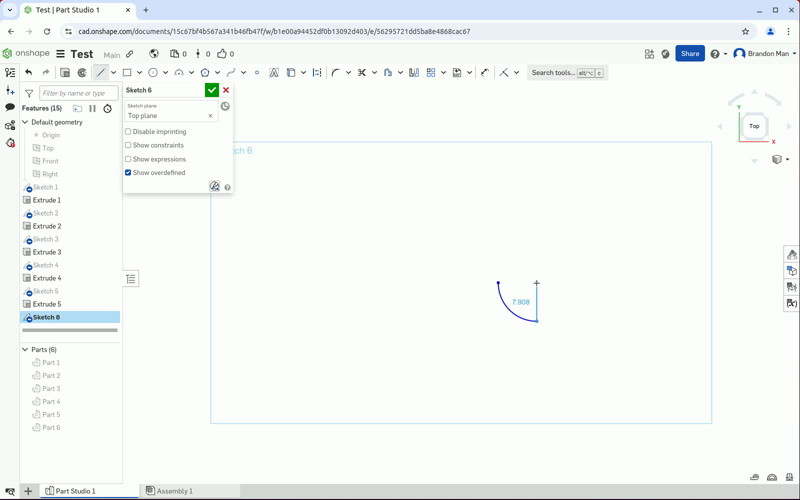
click(536, 282)
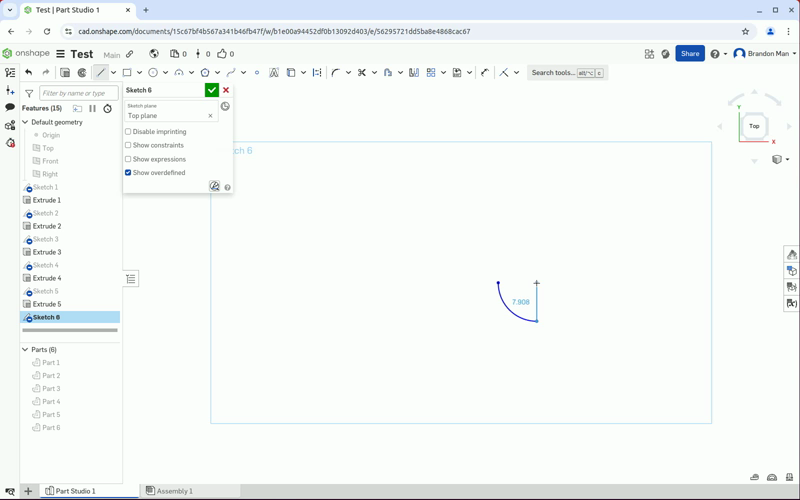
key_up(shift)
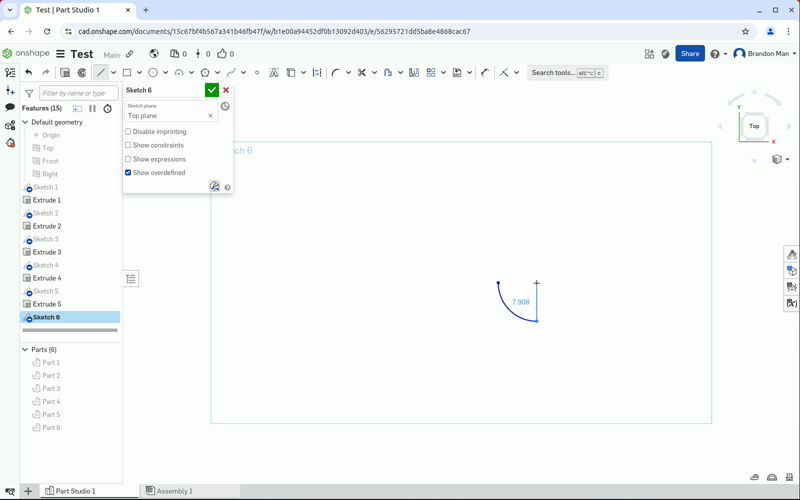
mouse_move(566, 282)
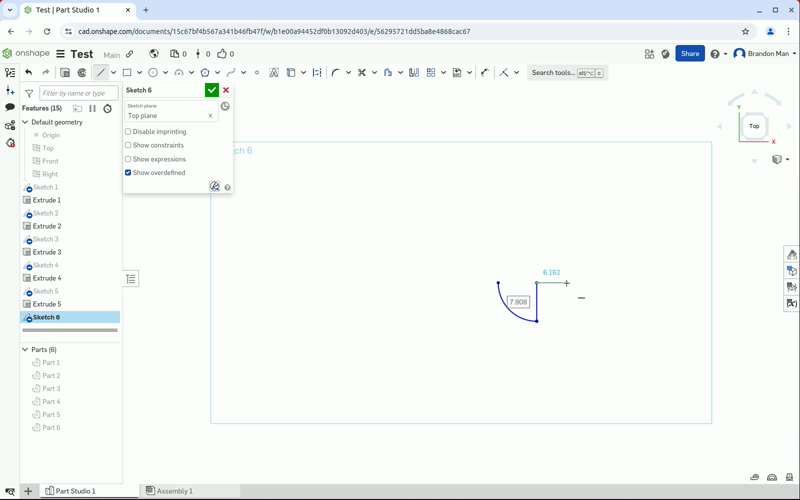
key_down(shift)
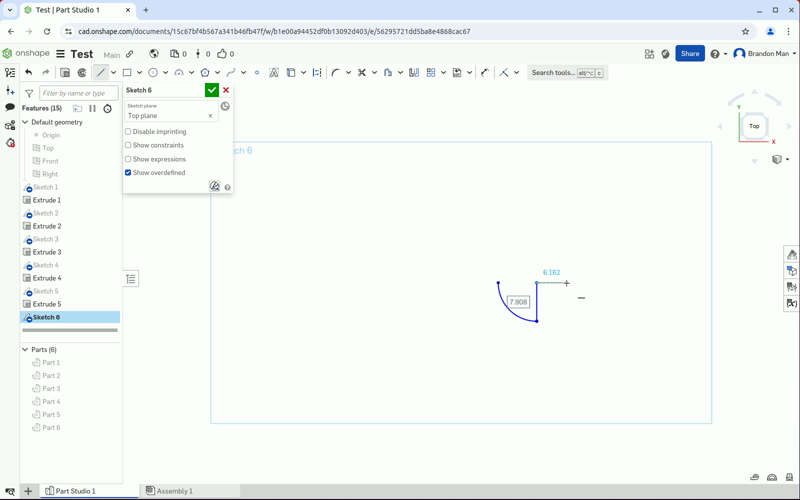
mouse_move(498, 282)
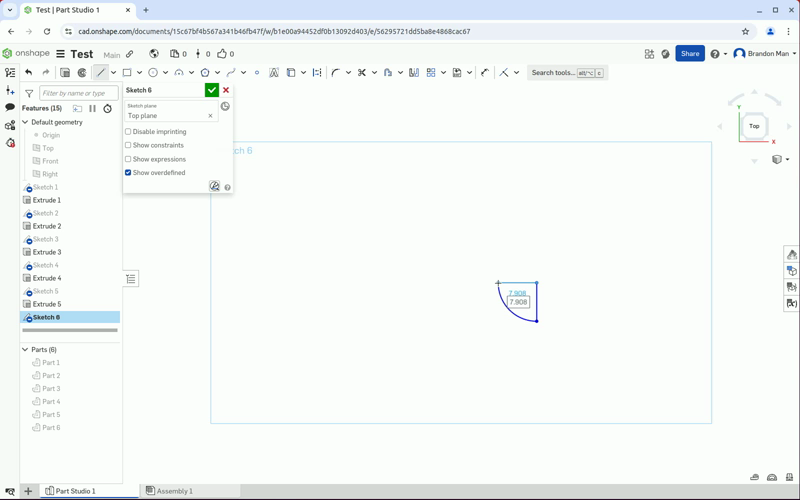
key_up(shift)
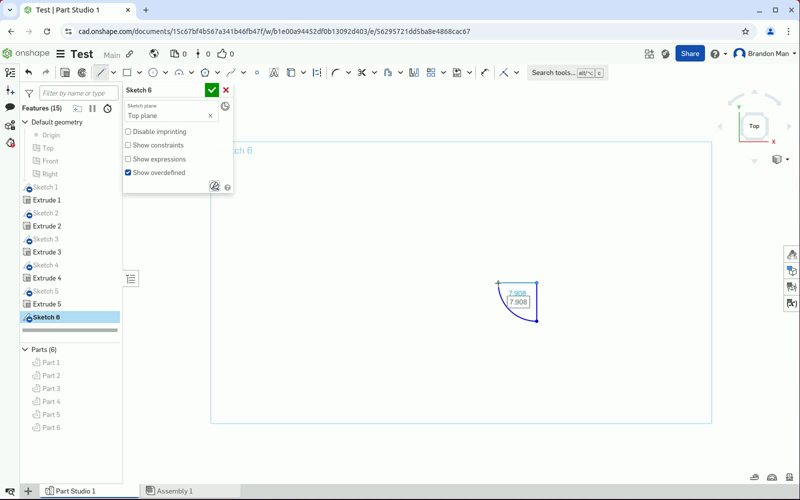
click(498, 282)
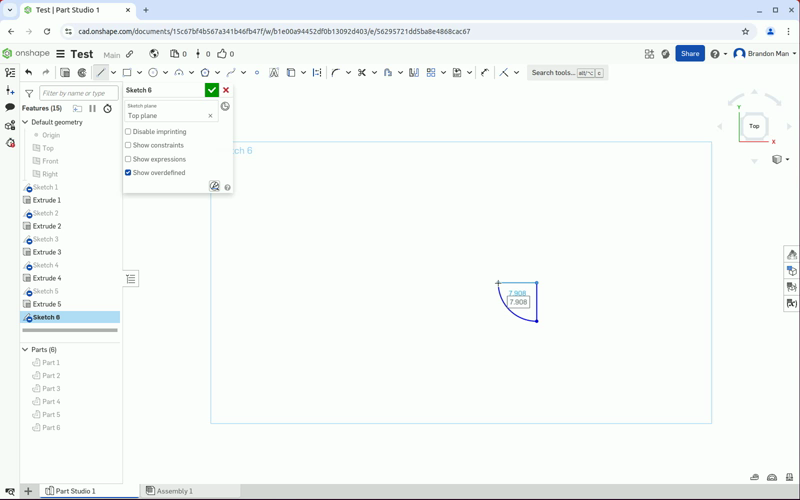
key(esc)
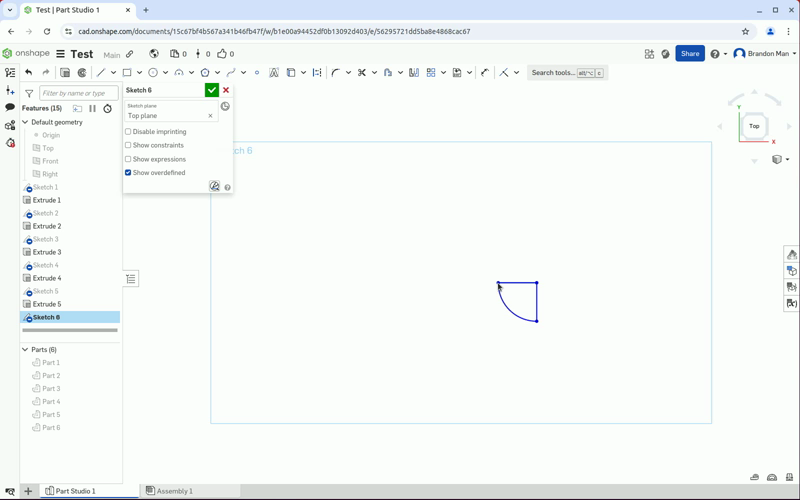
mouse_move(507, 288)
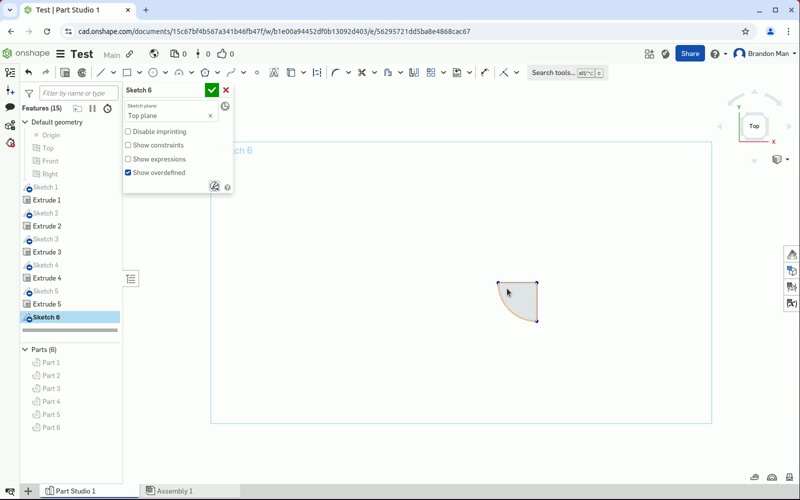
scroll(6)
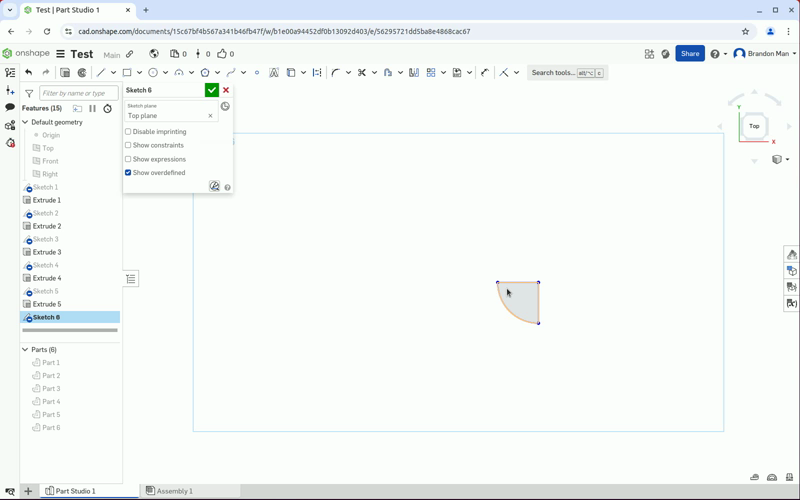
scroll(6)
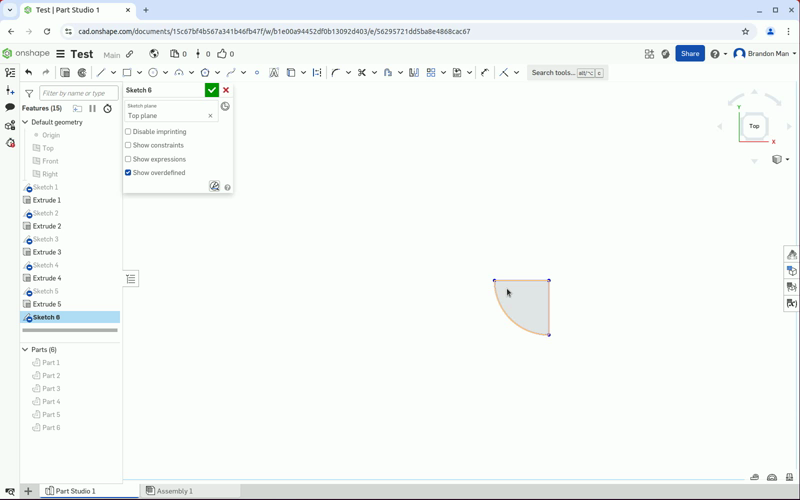
scroll(6)
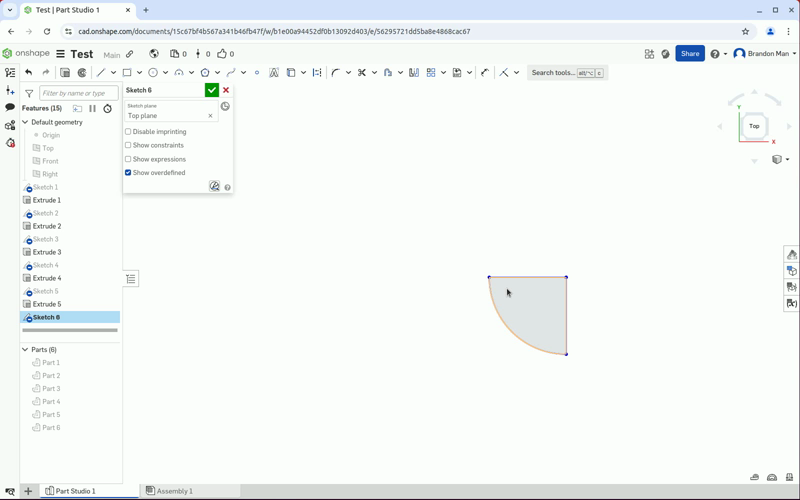
scroll(6)
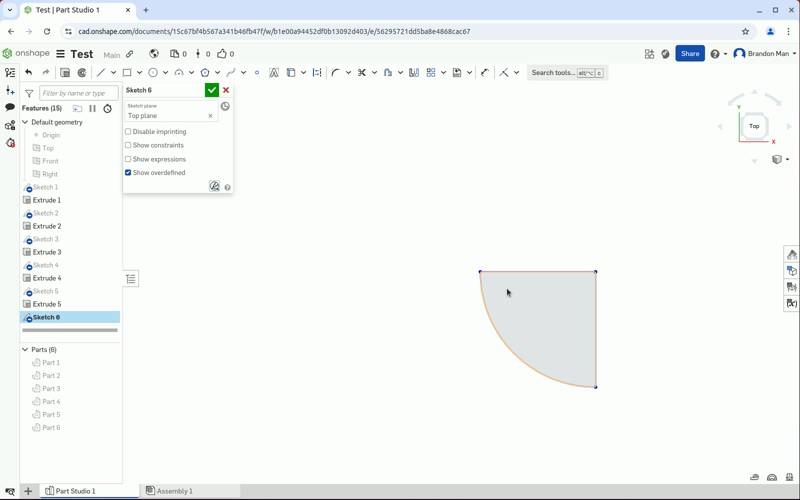
scroll(6)
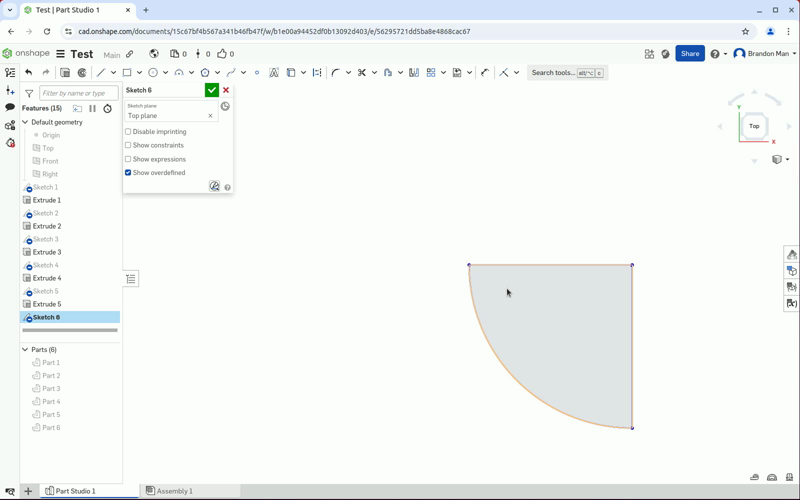
scroll(6)
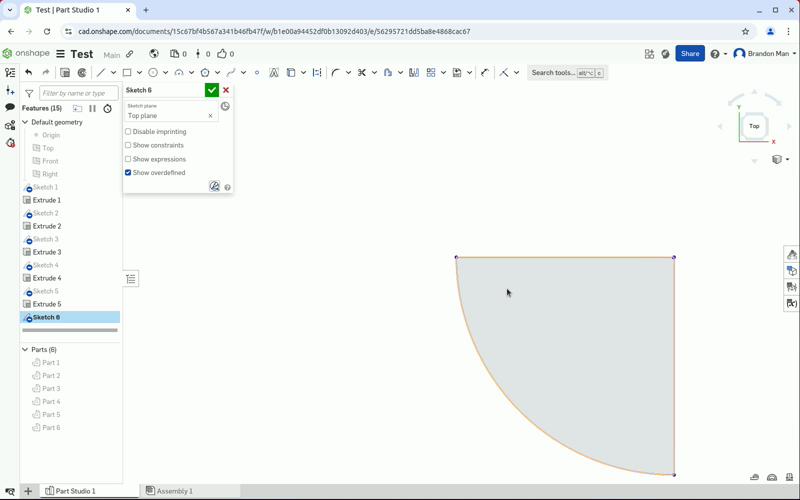
scroll(6)
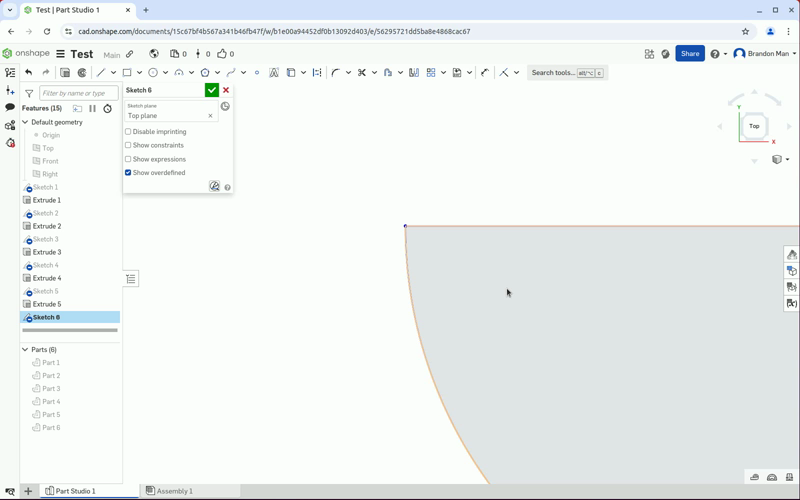
click(507, 288)
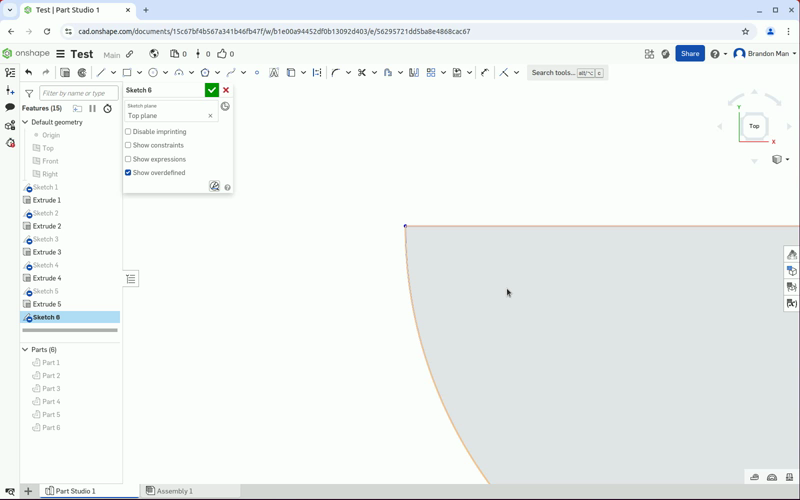
scroll(-6)
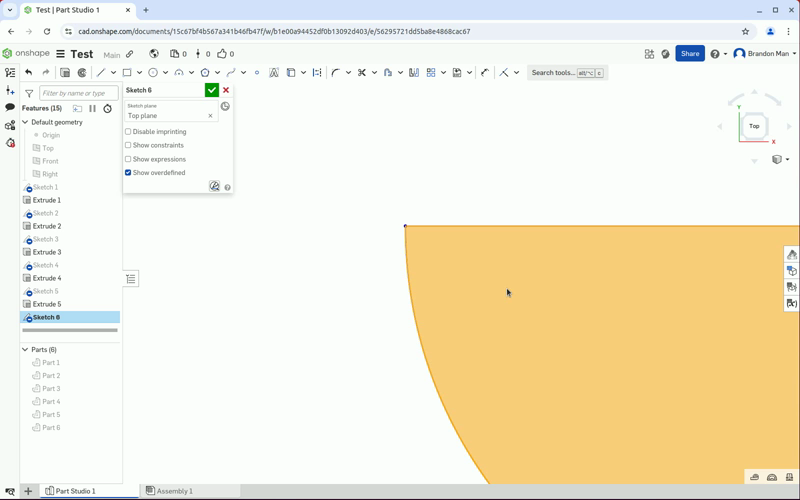
scroll(-6)
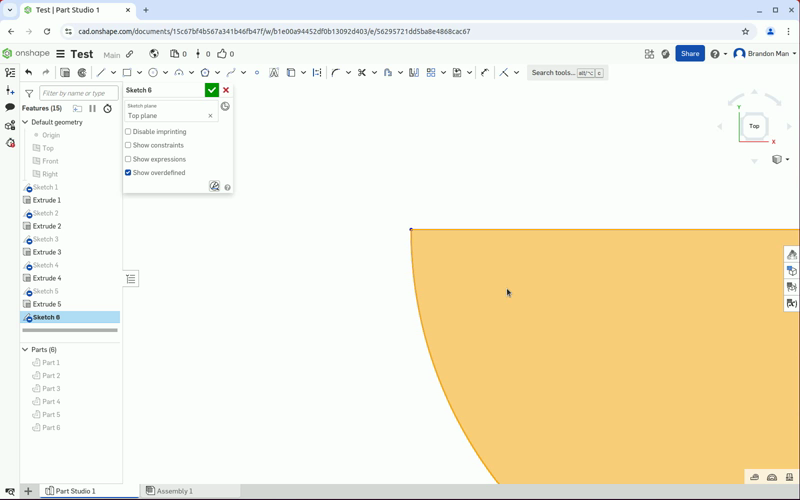
scroll(-6)
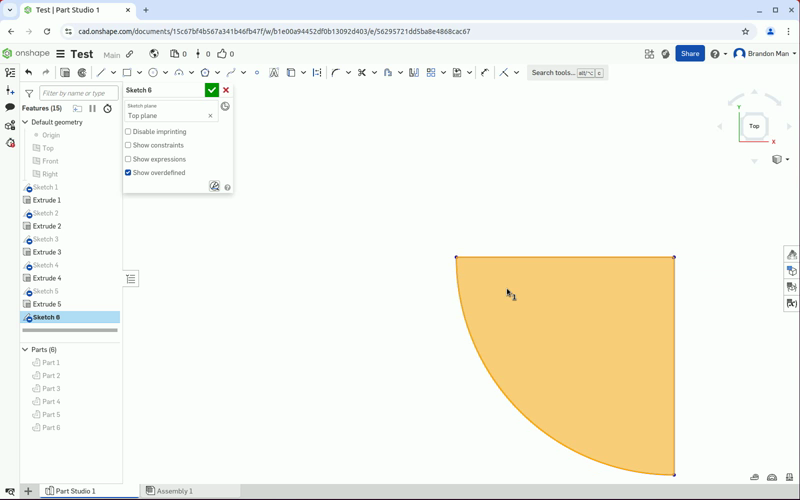
scroll(-6)
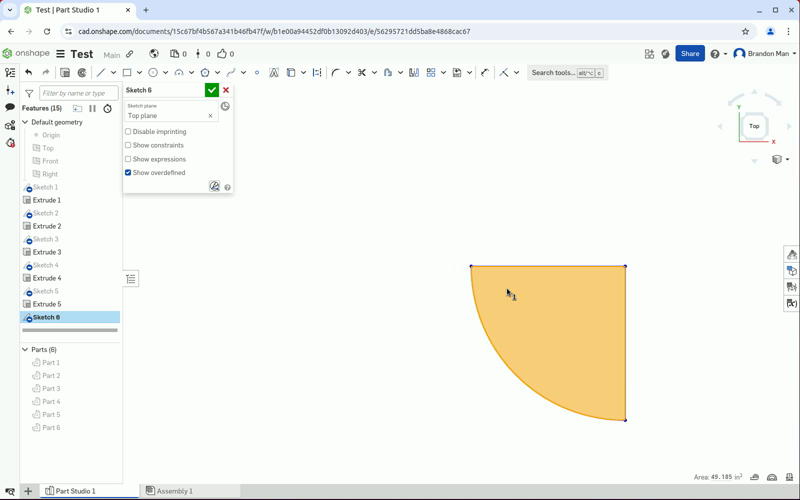
scroll(-6)
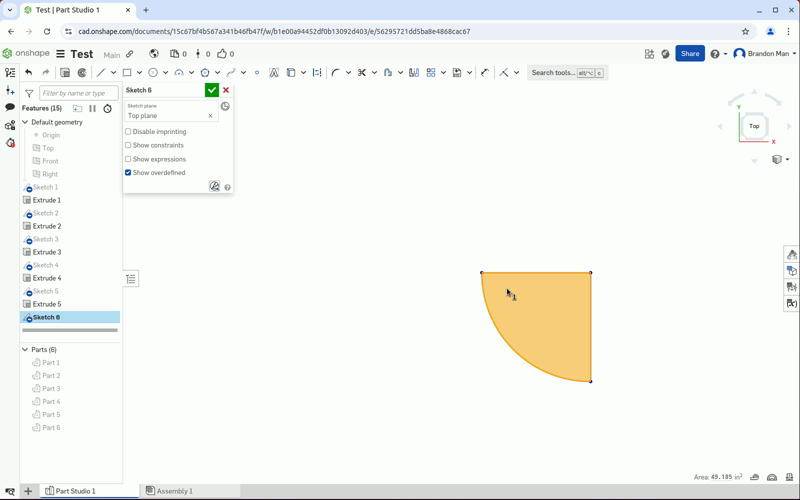
scroll(-6)
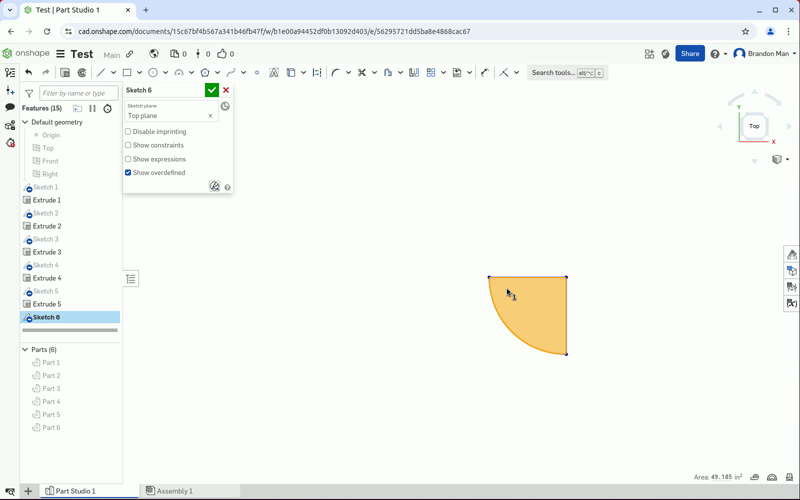
scroll(-6)
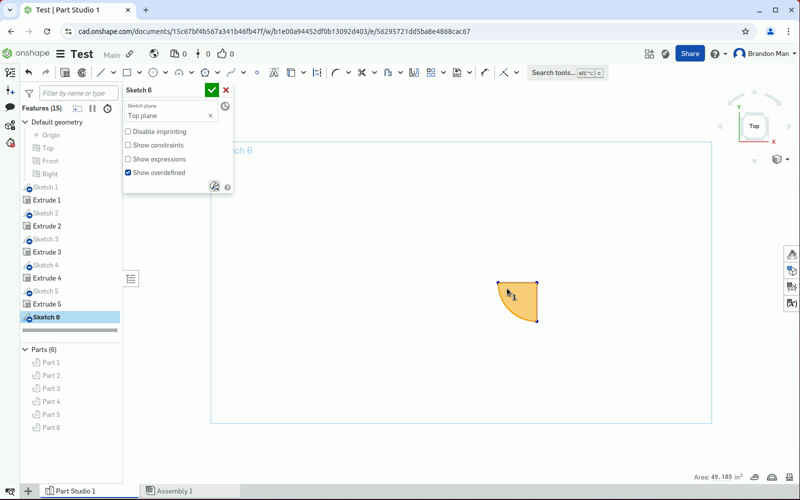
mouse_move(73, 352)
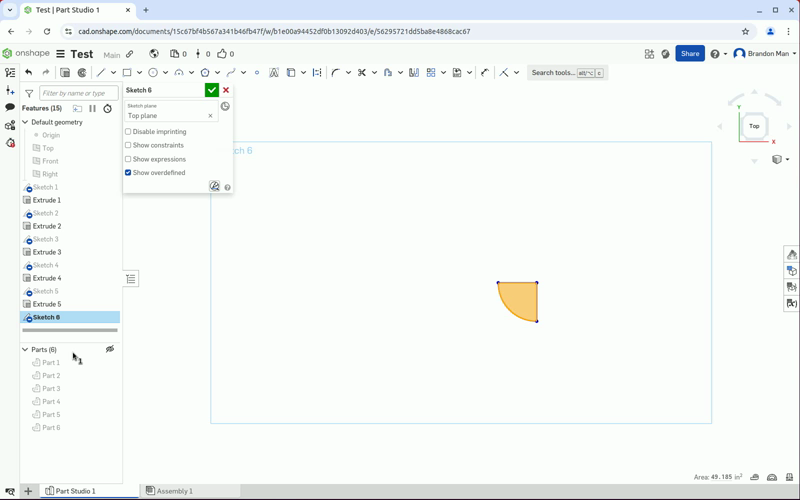
key(shift+y)
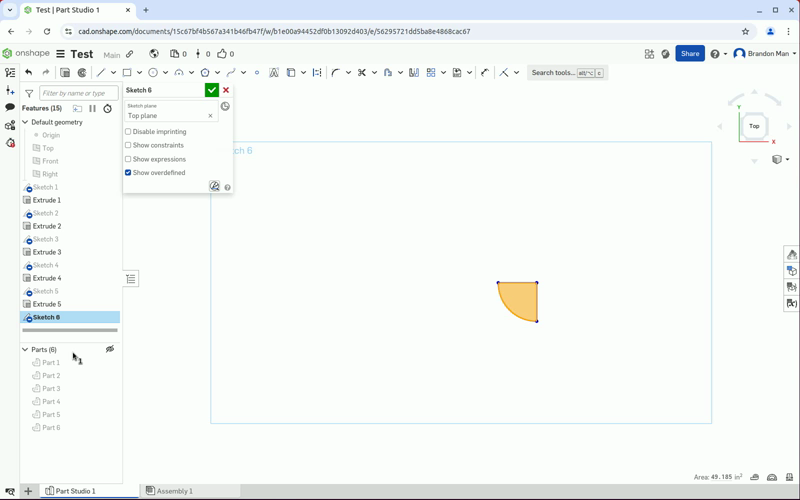
key(shift+e)
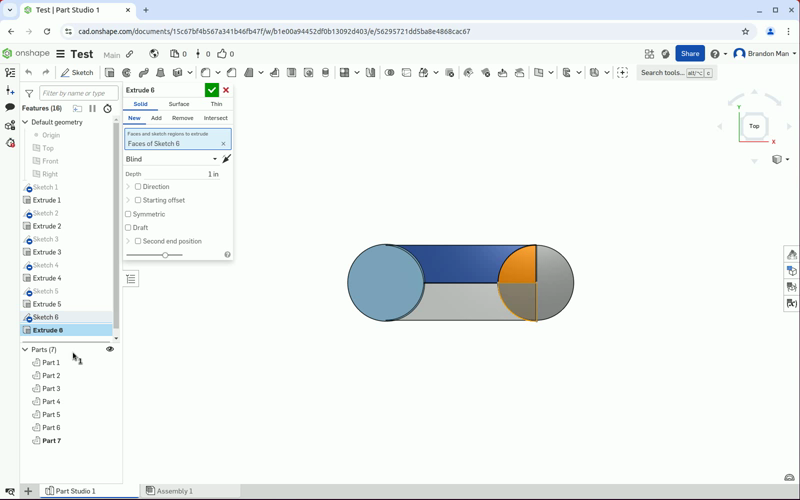
mouse_move(143, 106)
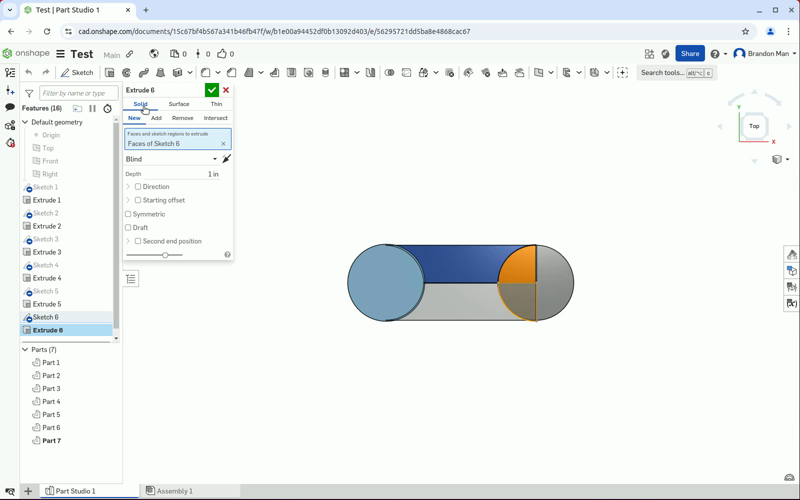
click(143, 106)
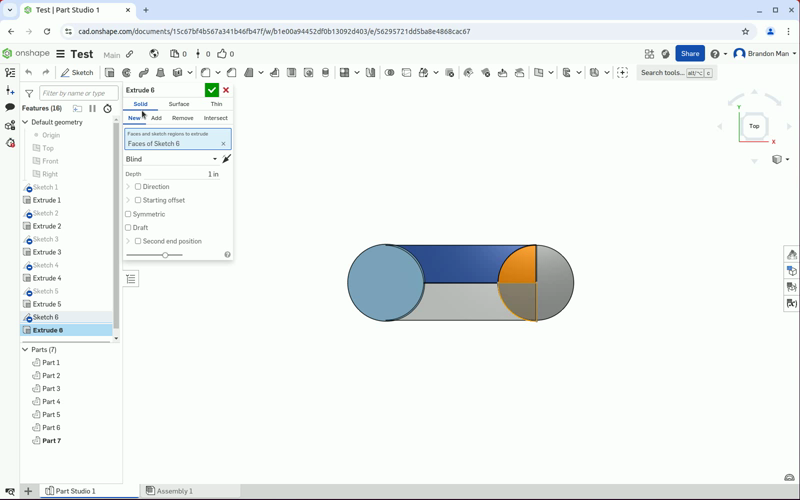
mouse_move(137, 120)
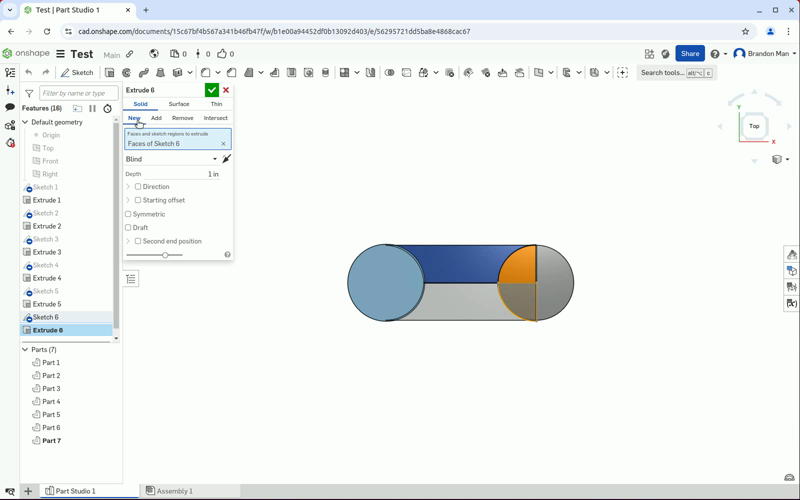
click(137, 120)
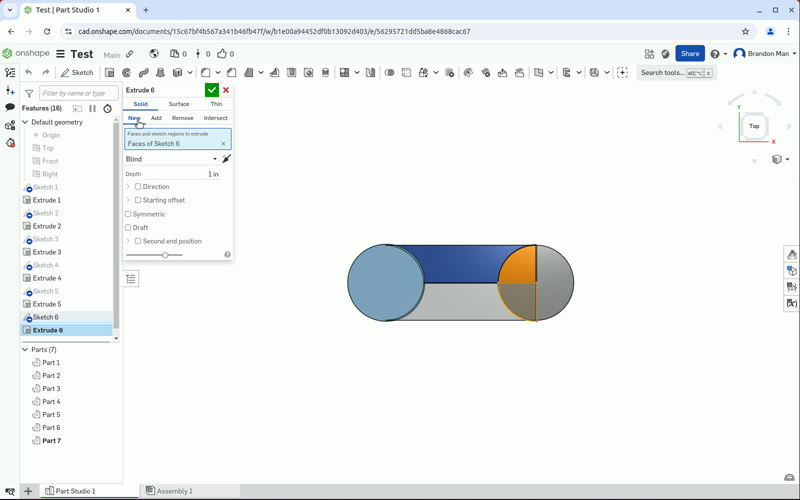
key(tab, 4)
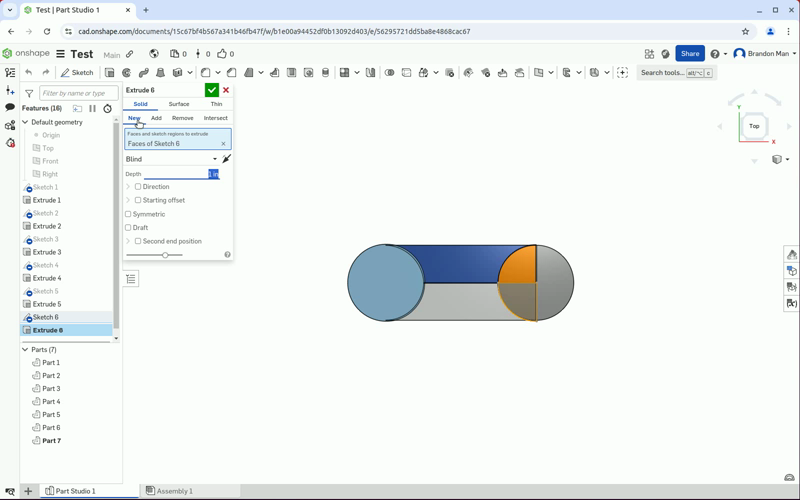
text(2.889)
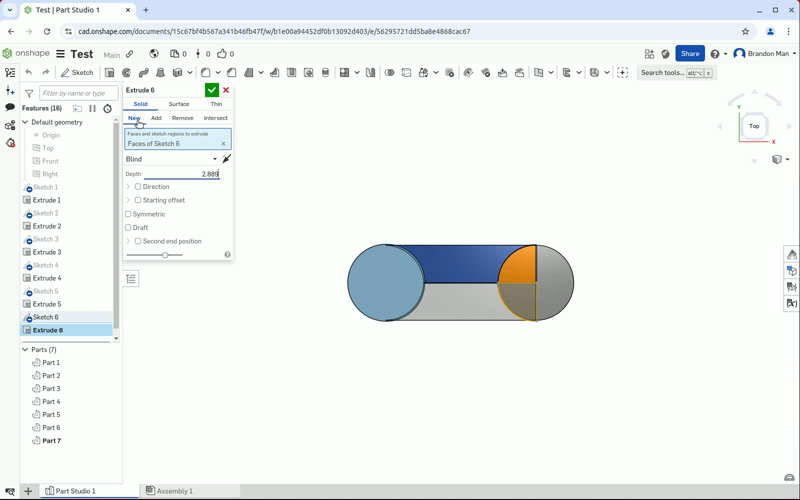
key(enter)
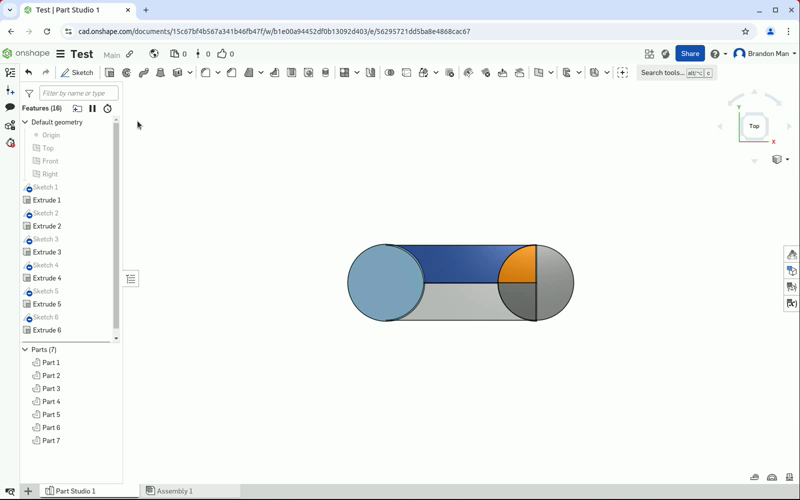
key(shift+h)
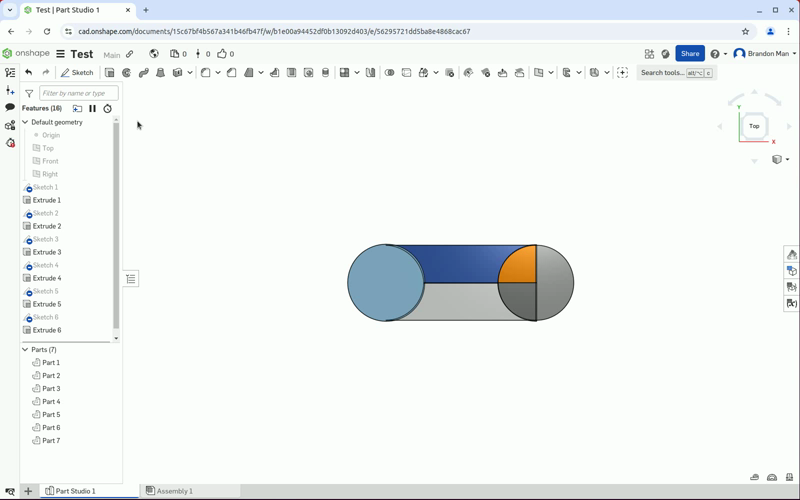
key(shift+h)
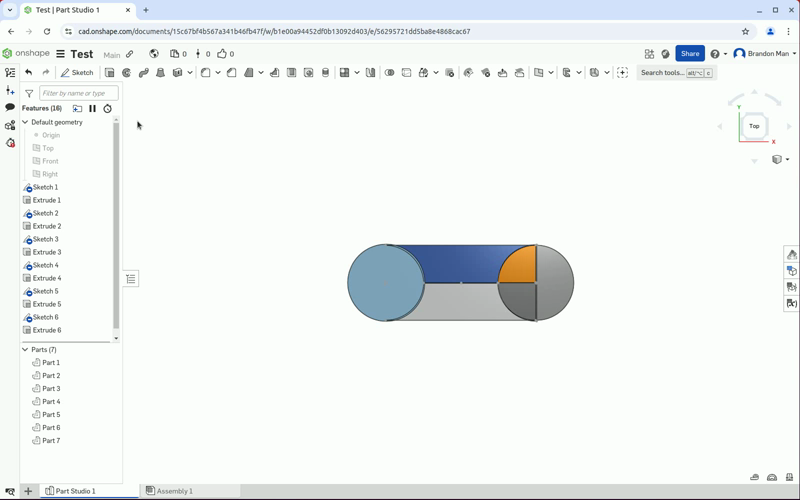
key(shift+7)
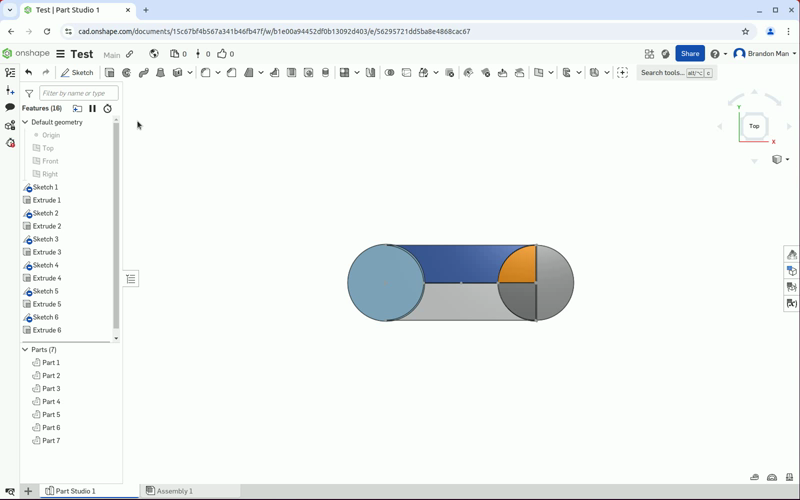
key(up, 3)
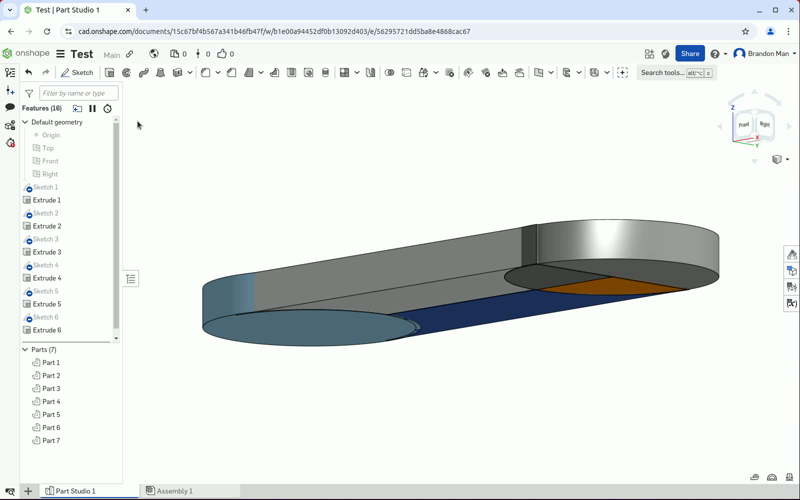
key(left, 3)
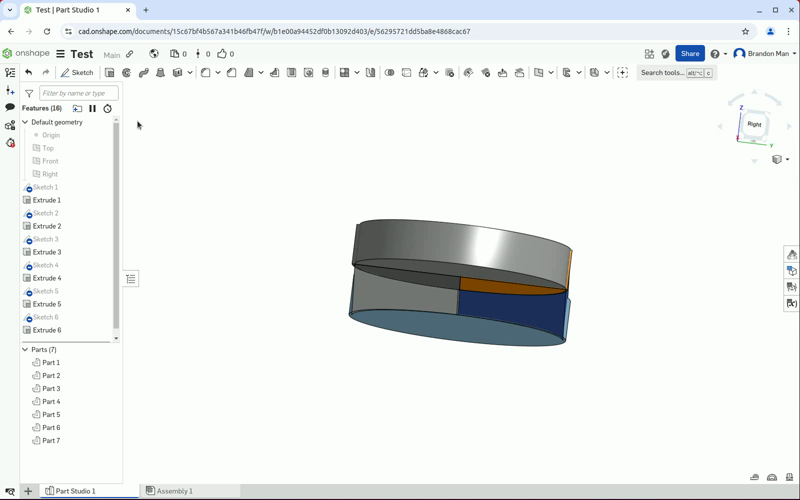
key(right, 3)
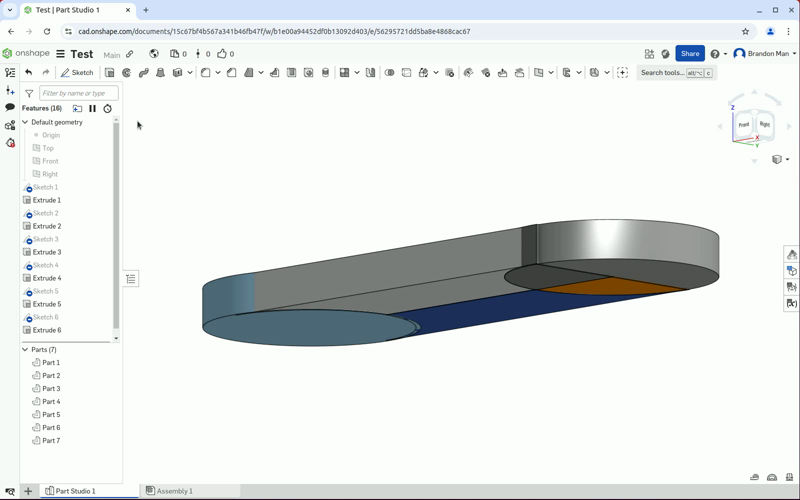
key(down, 3)
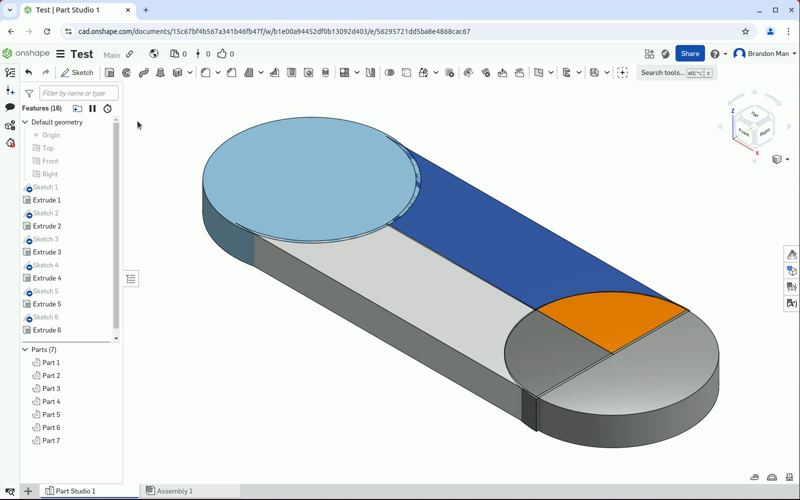
mouse_move(69, 189)
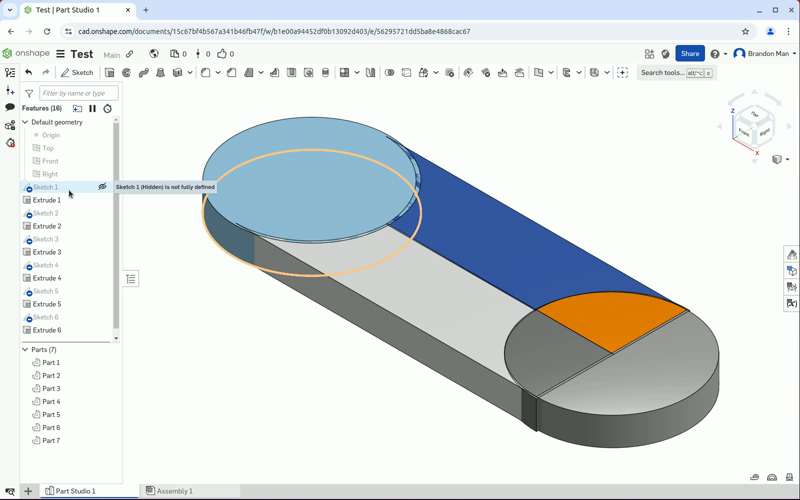
click(69, 189)